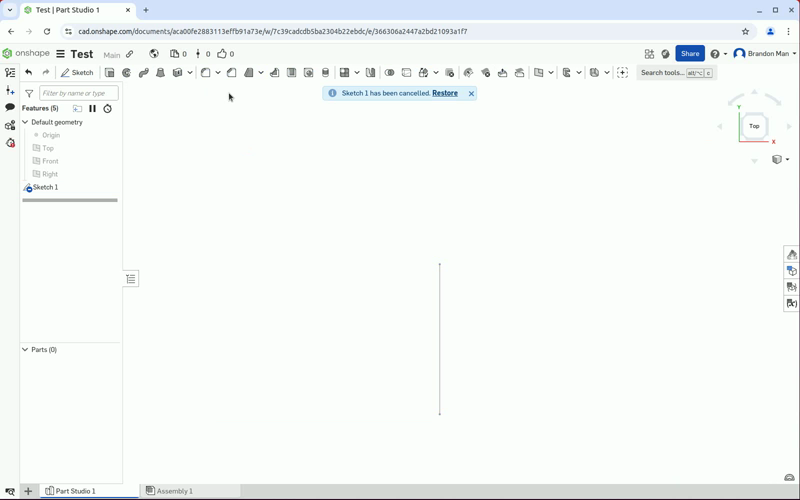
key(shift+h)
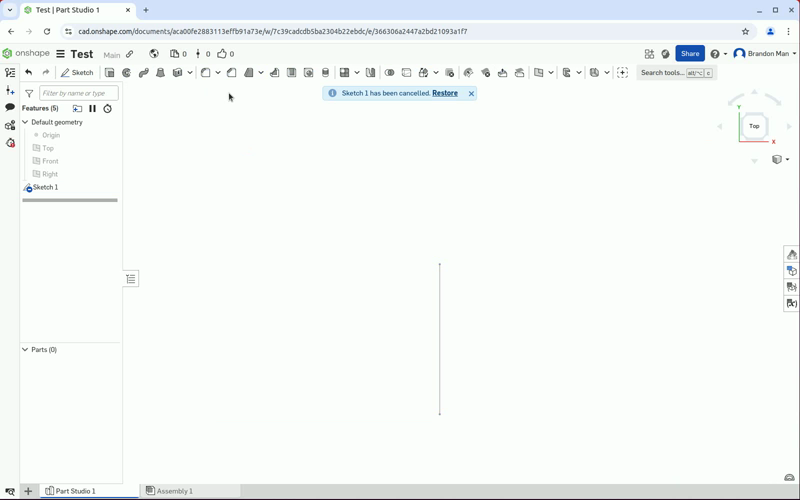
key(shift+s)
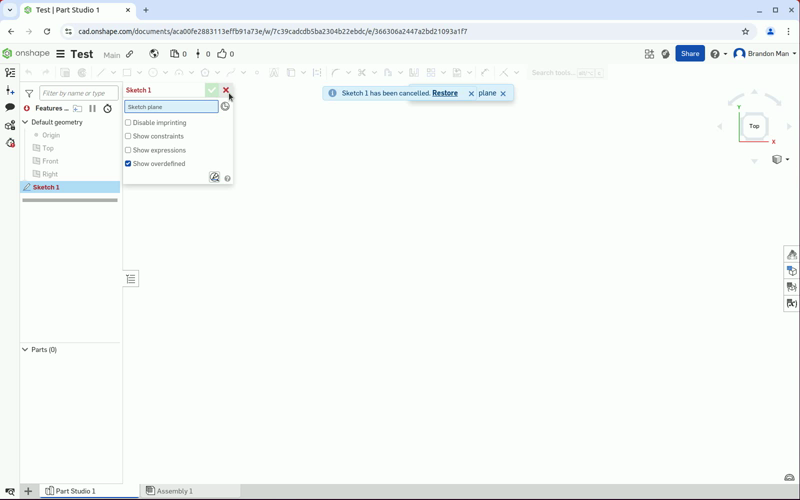
mouse_move(73, 150)
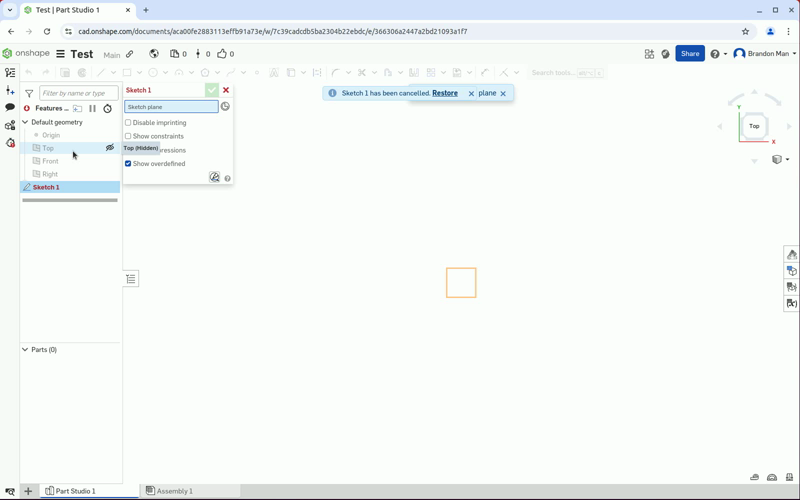
click(73, 150)
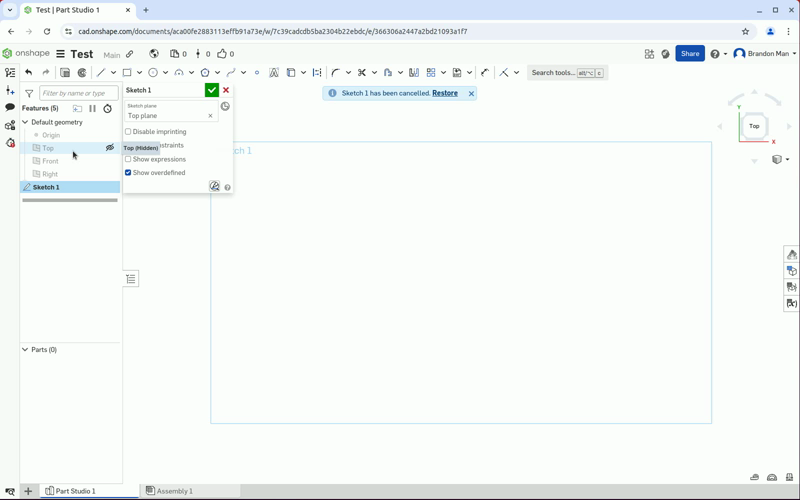
mouse_move(73, 352)
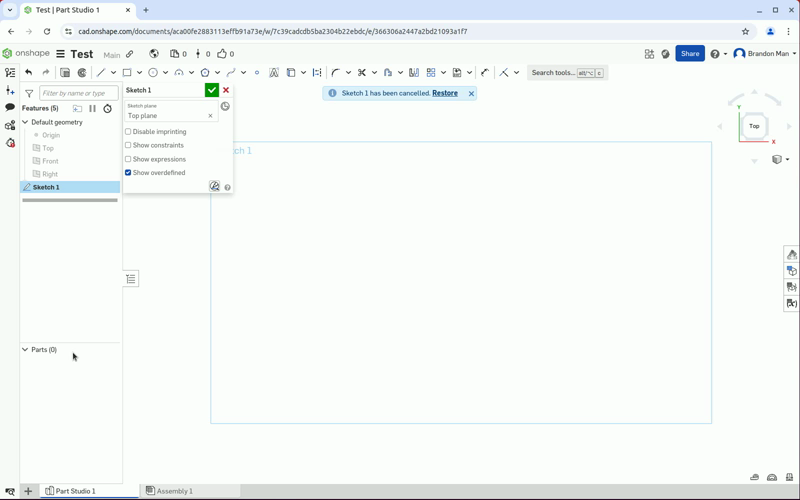
key(y)
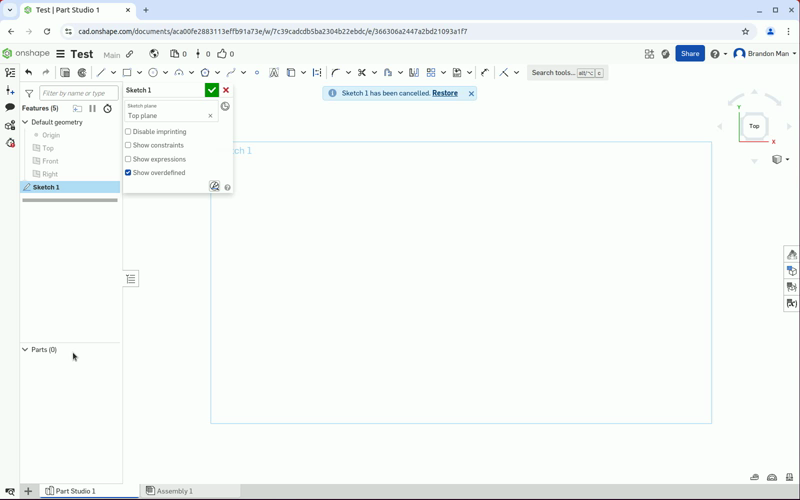
key(l)
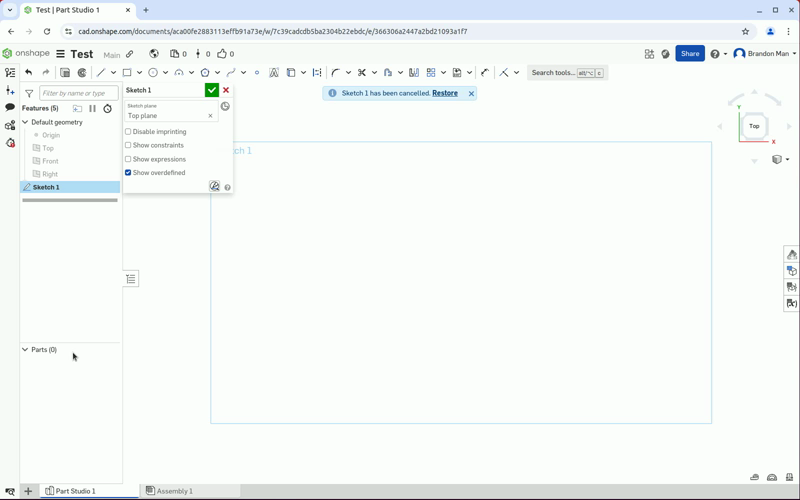
key_down(shift)
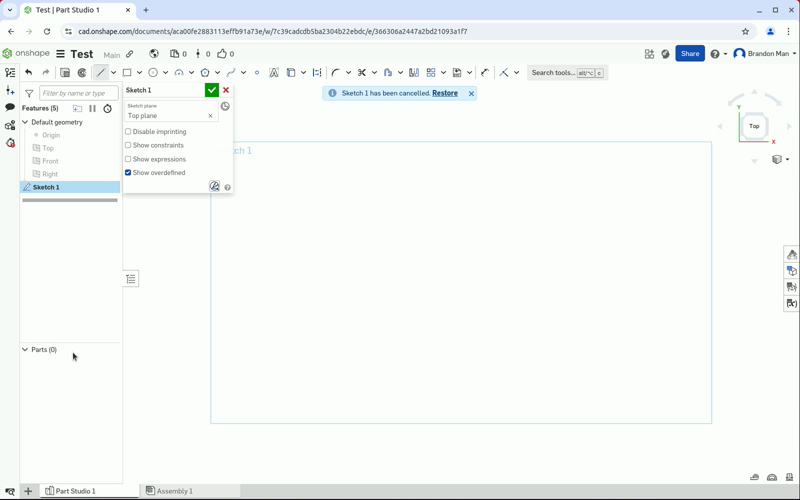
mouse_move(348, 337)
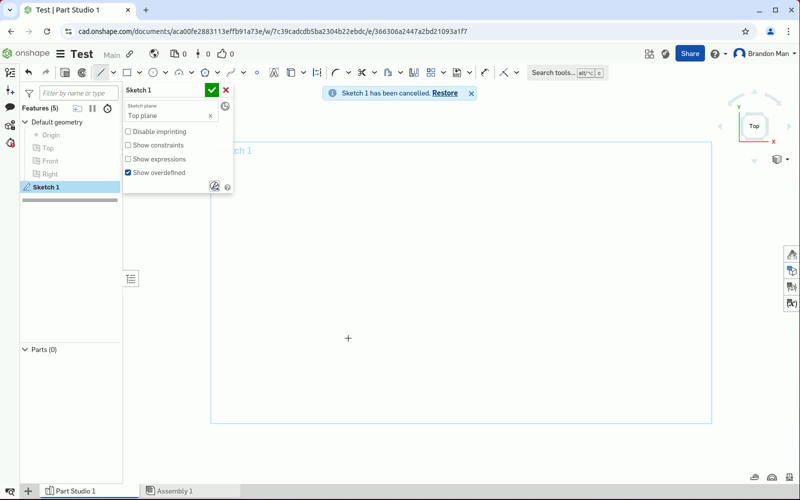
click(348, 337)
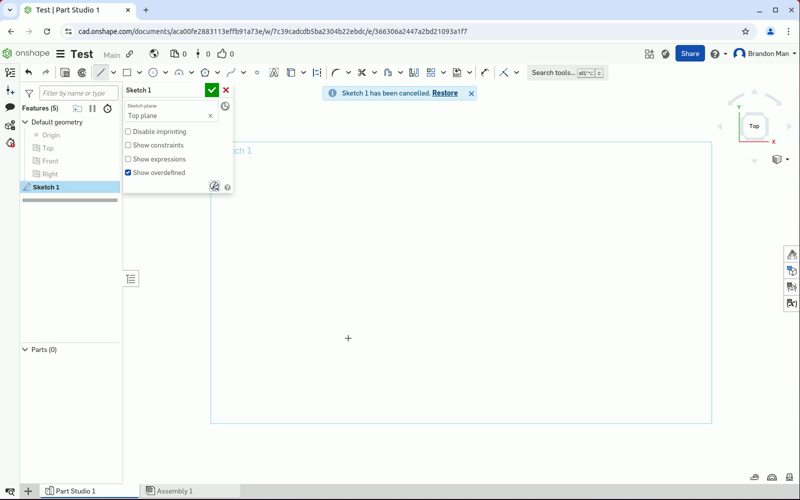
key_up(shift)
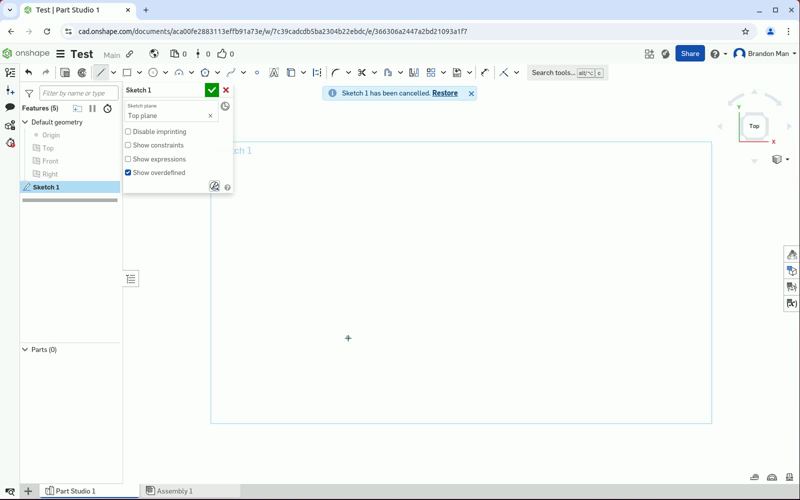
key_down(shift)
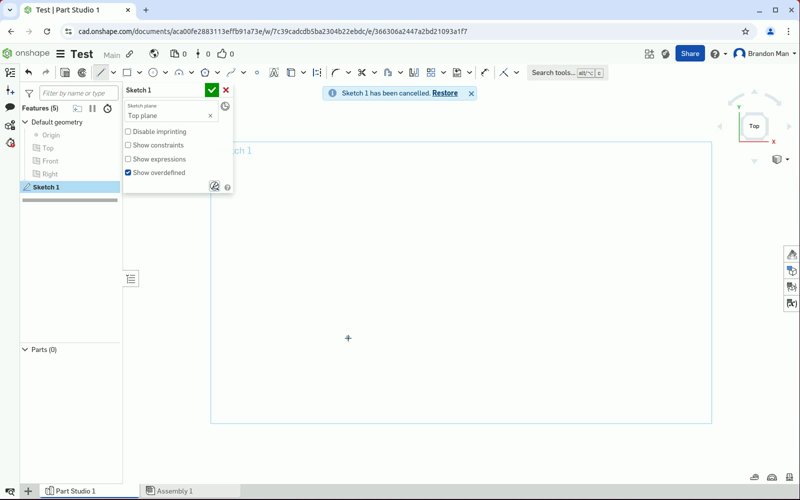
mouse_move(572, 337)
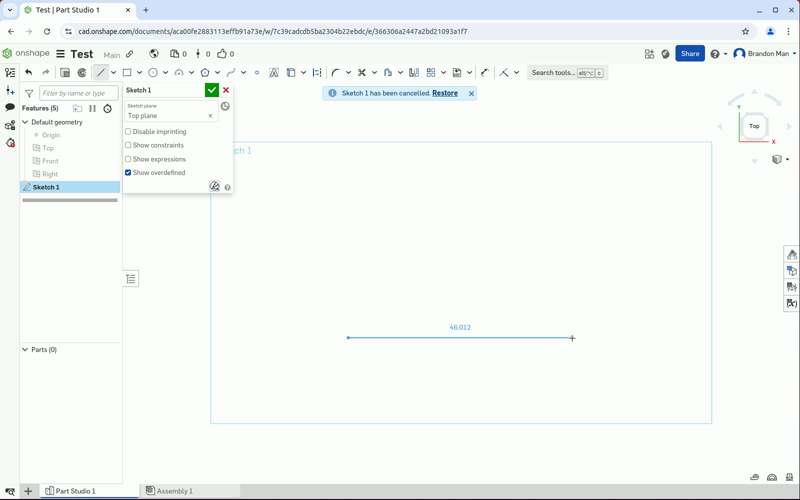
click(572, 337)
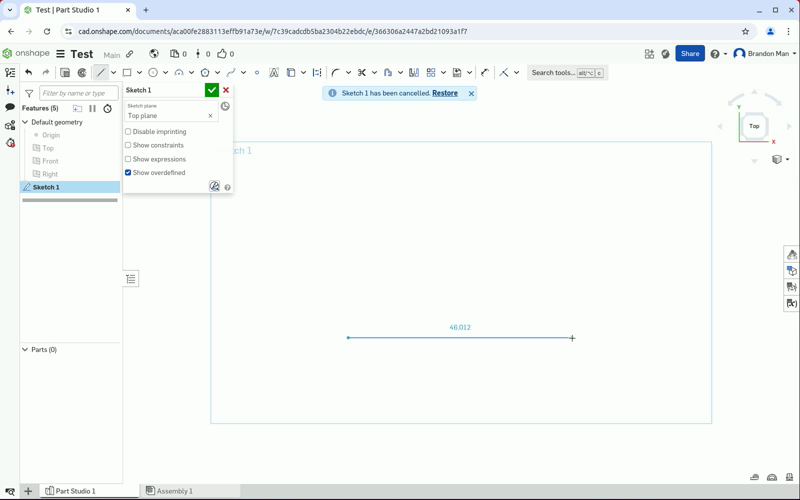
key_up(shift)
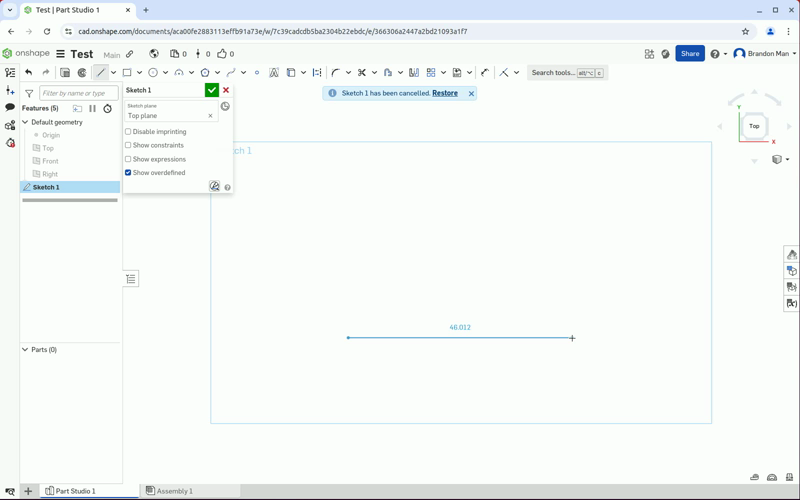
key_down(shift)
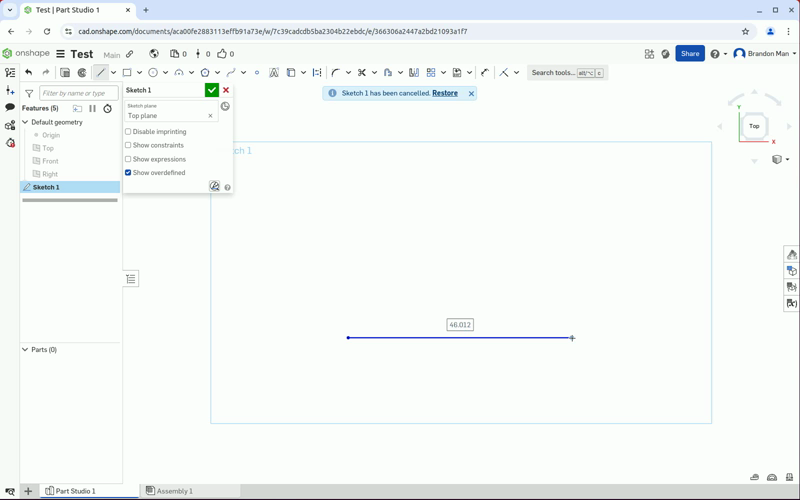
mouse_move(572, 227)
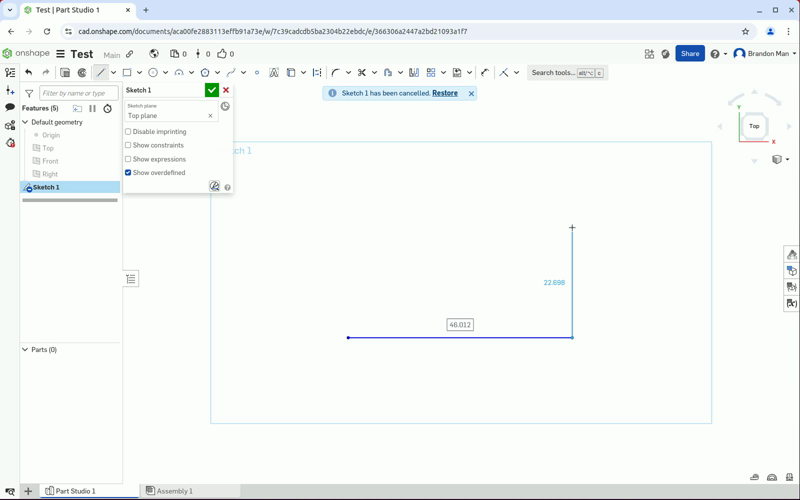
click(572, 227)
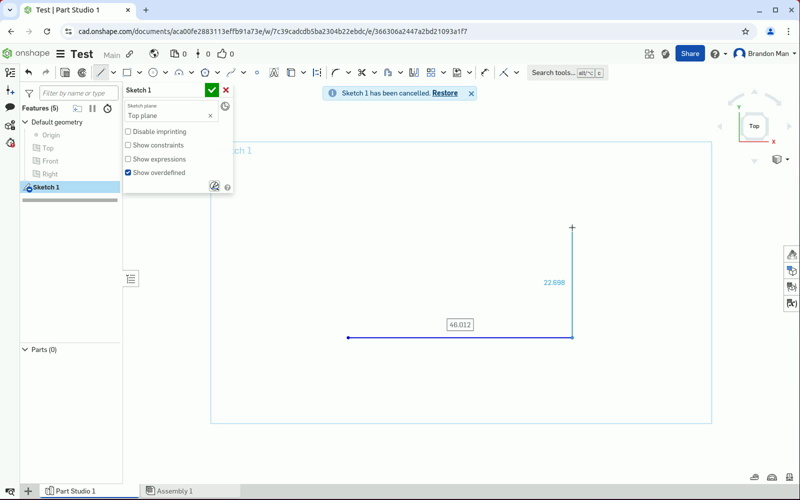
key_up(shift)
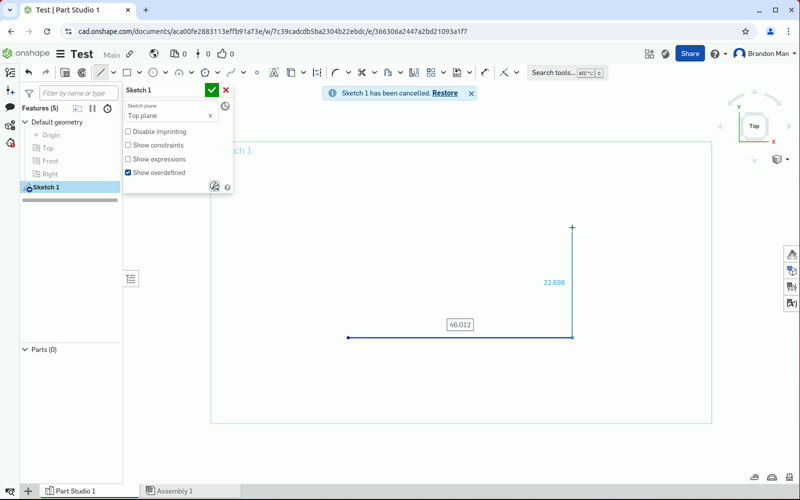
key_down(shift)
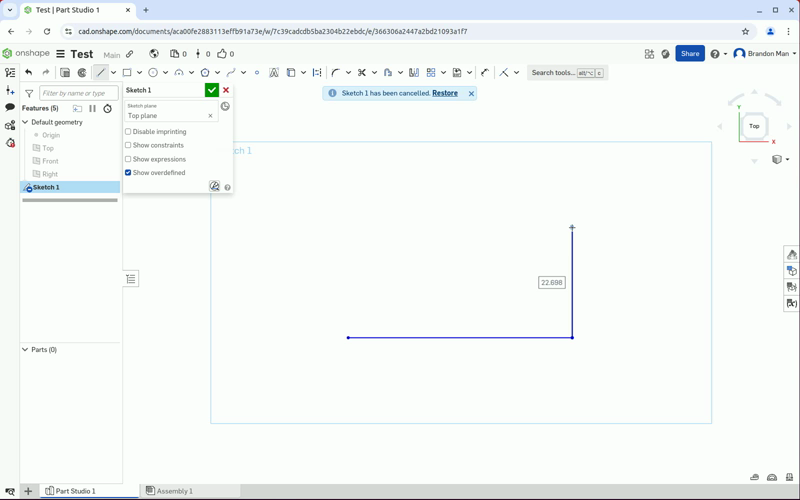
mouse_move(348, 227)
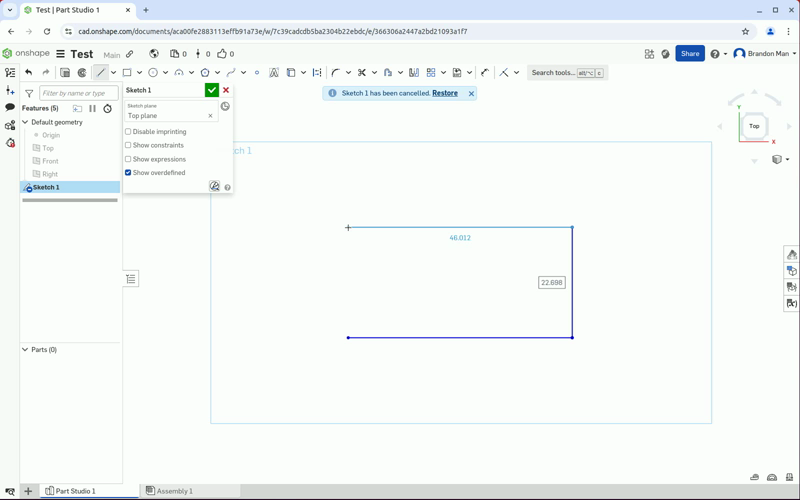
click(348, 227)
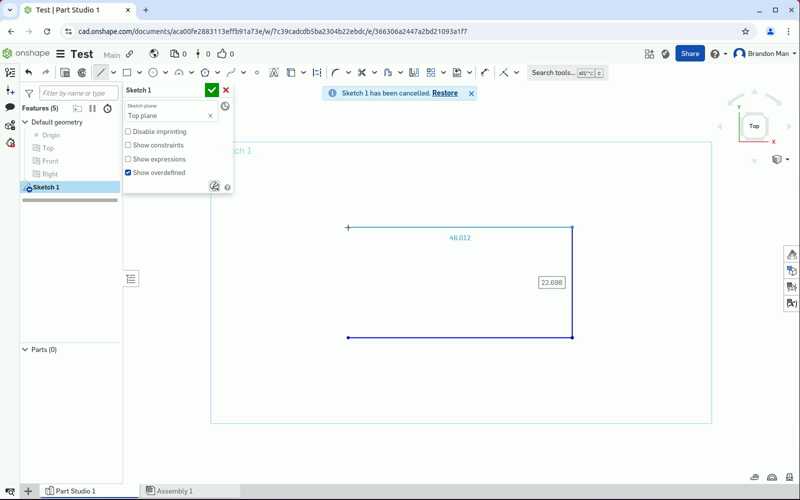
key_up(shift)
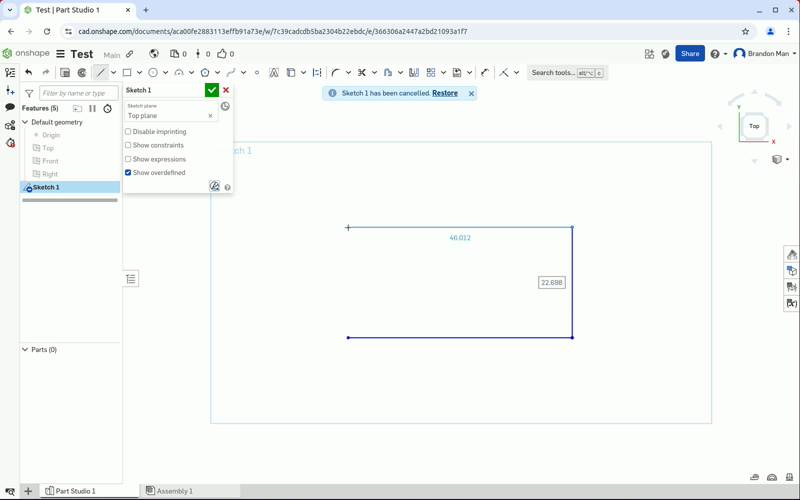
key_down(shift)
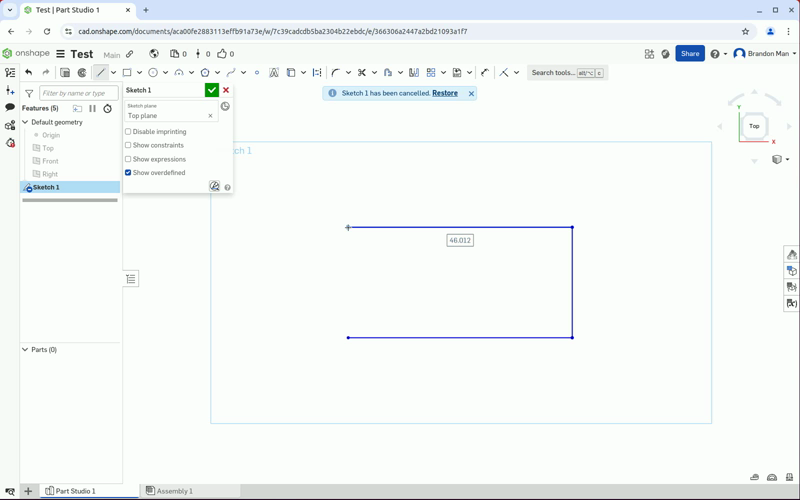
mouse_move(348, 337)
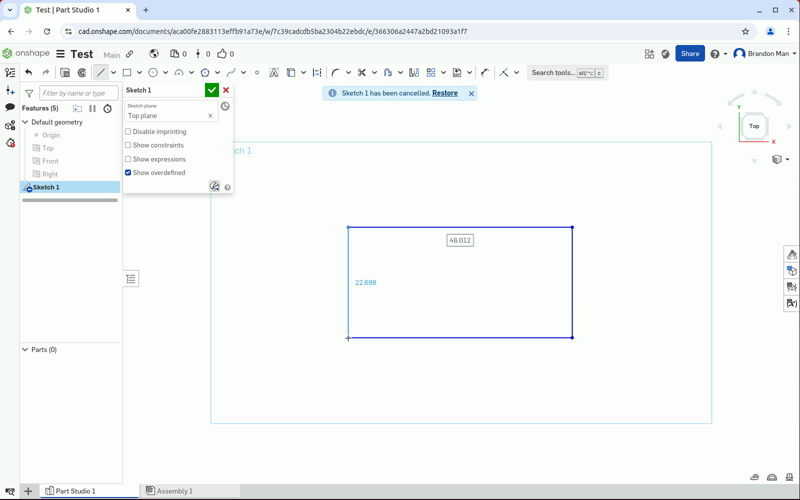
key_up(shift)
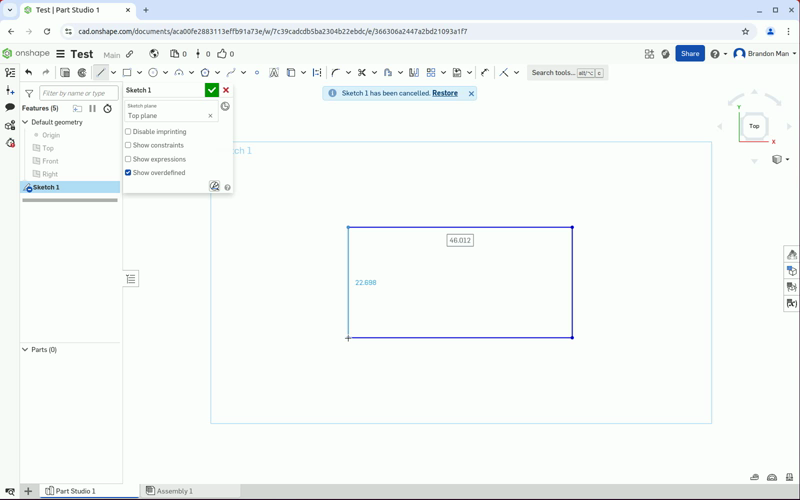
click(348, 337)
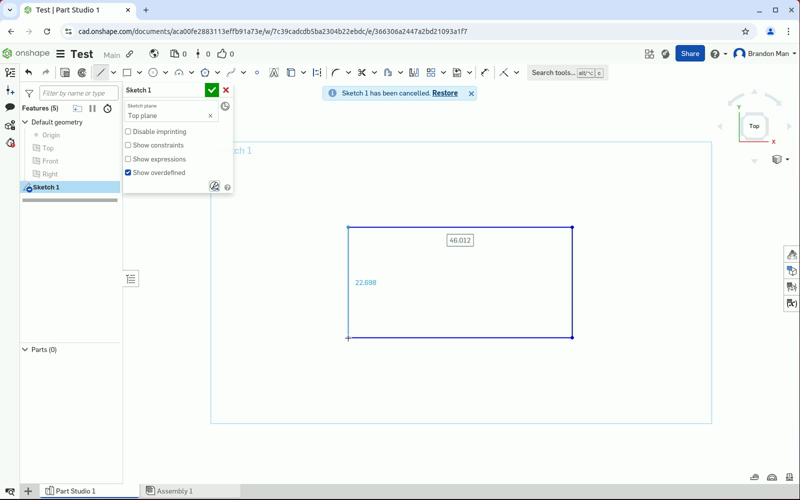
key(esc)
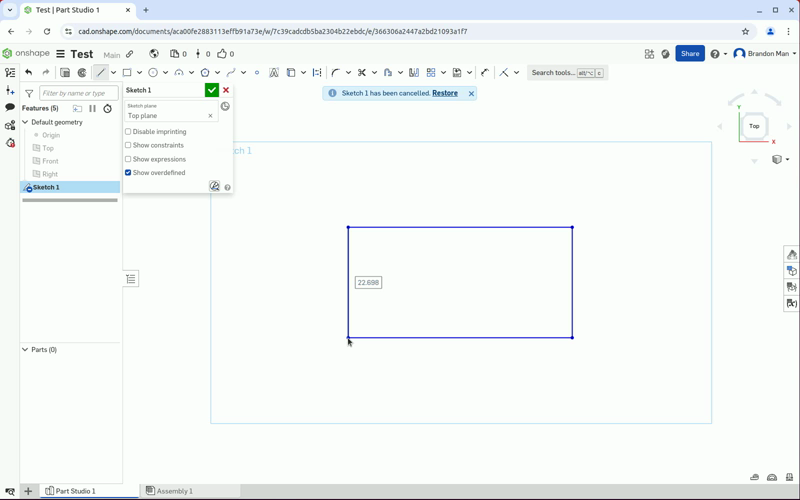
mouse_move(390, 284)
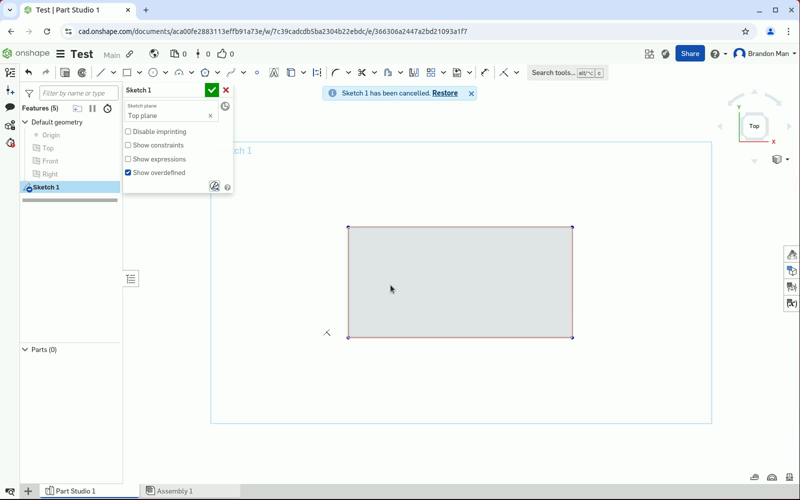
click(390, 284)
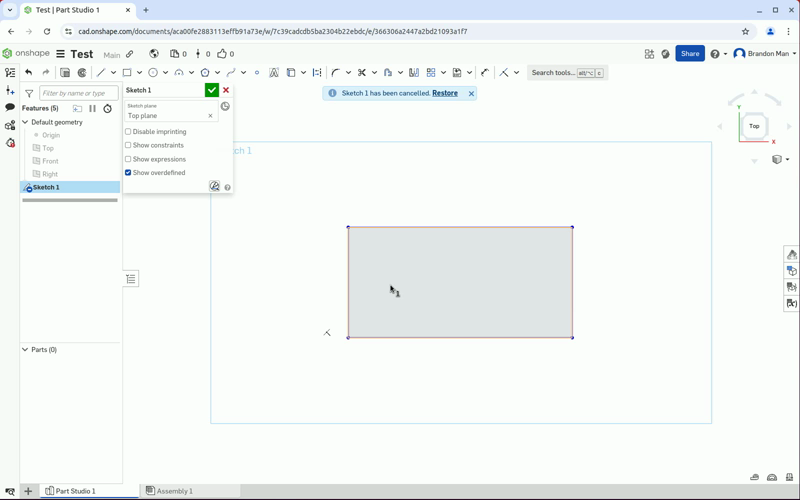
mouse_move(73, 352)
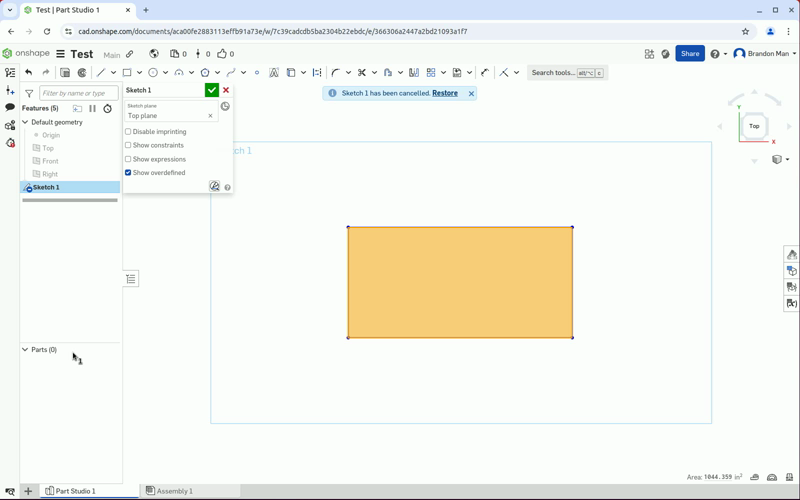
key(shift+y)
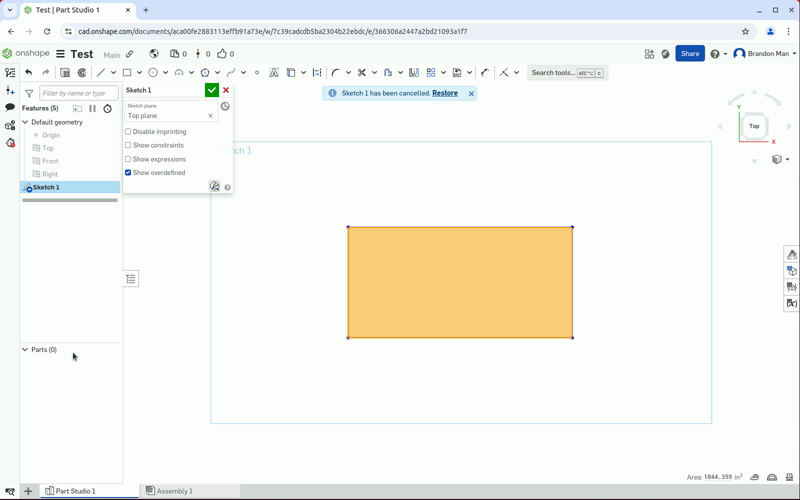
key(shift+e)
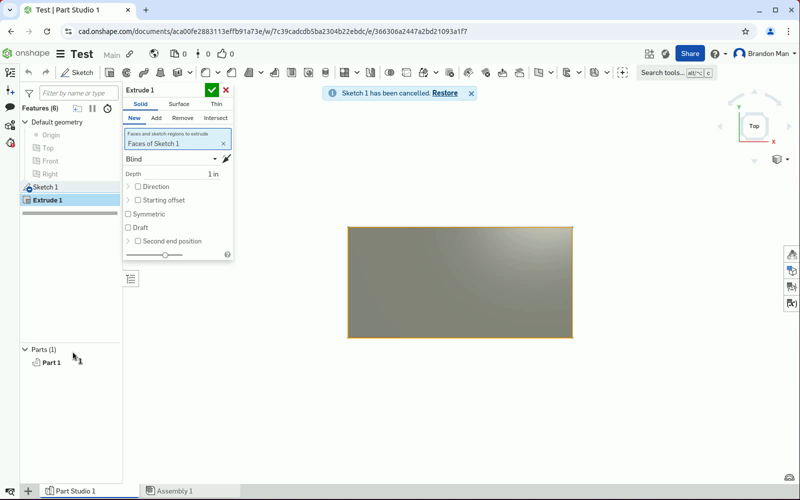
mouse_move(143, 106)
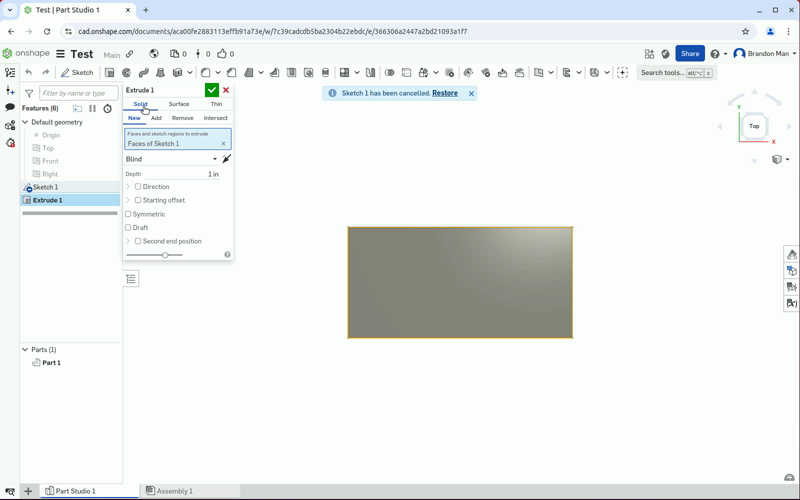
click(143, 106)
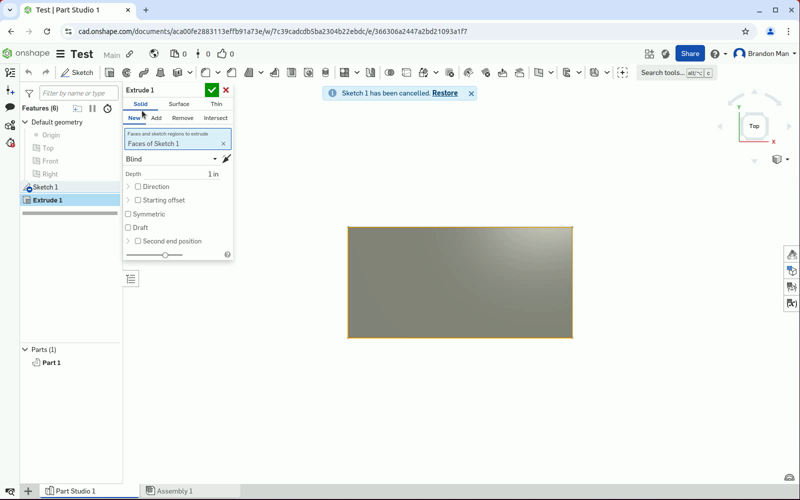
mouse_move(137, 120)
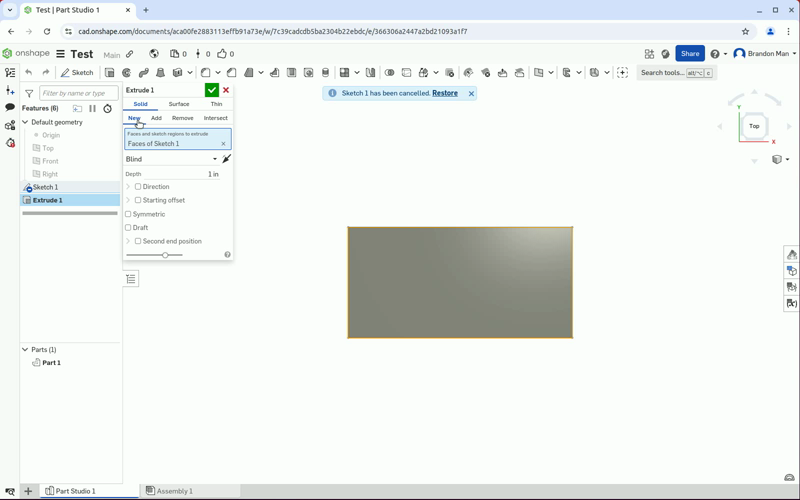
click(137, 120)
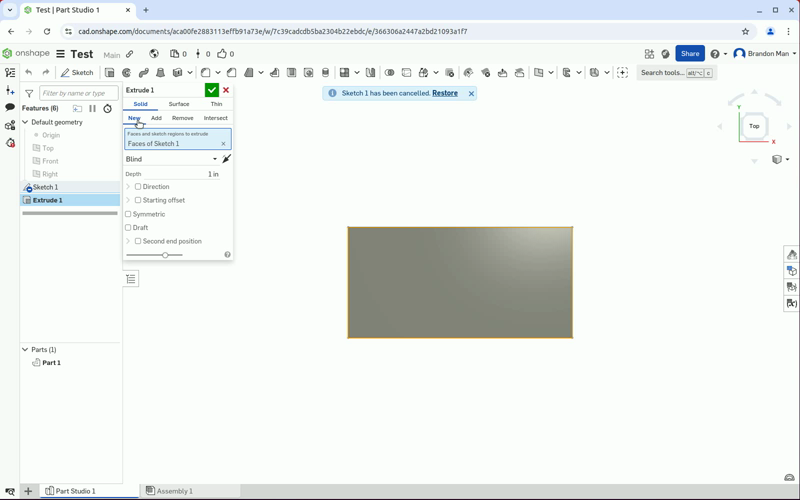
key(tab, 4)
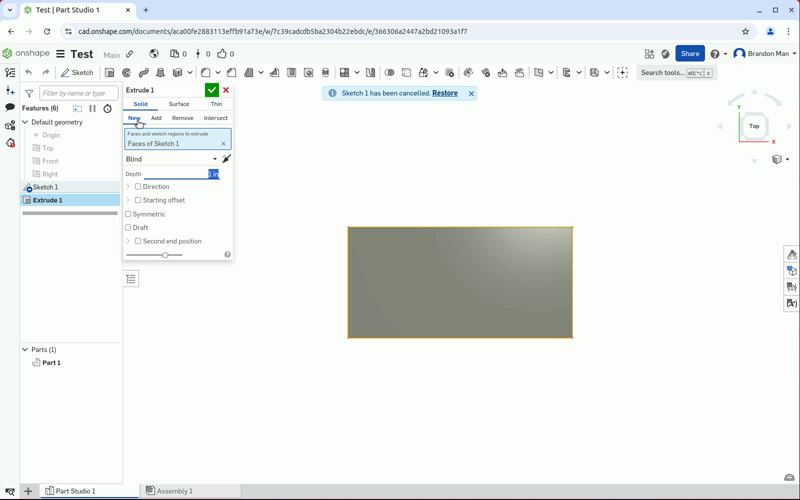
text(0.722)
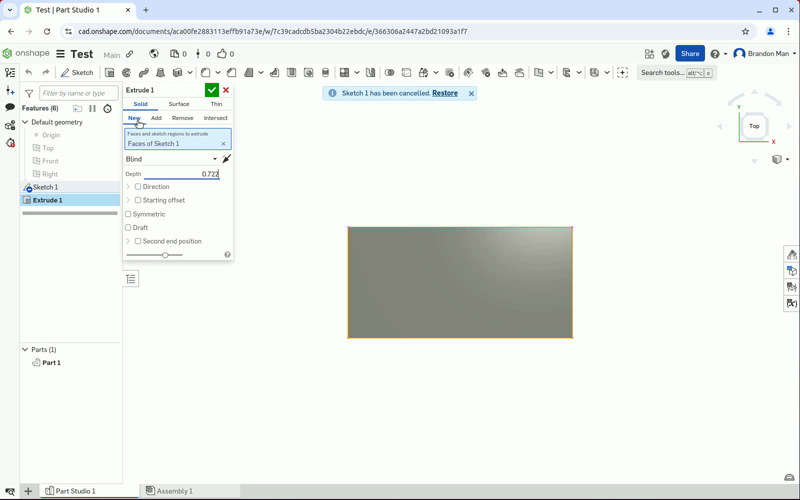
key(enter)
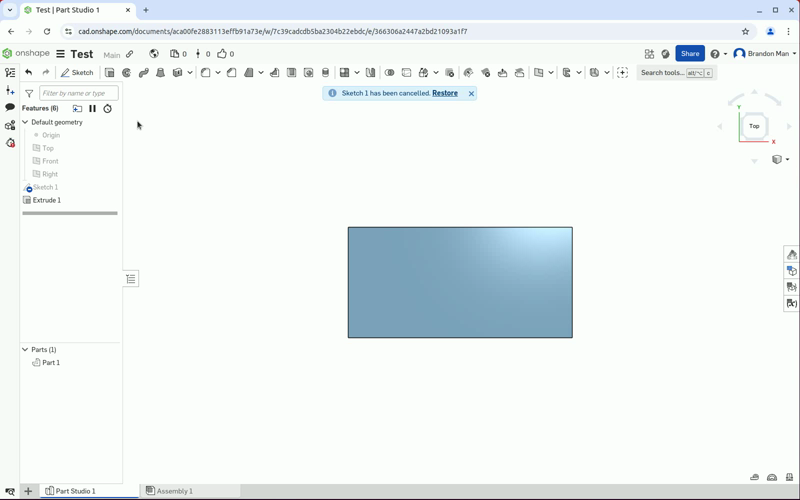
key(shift+h)
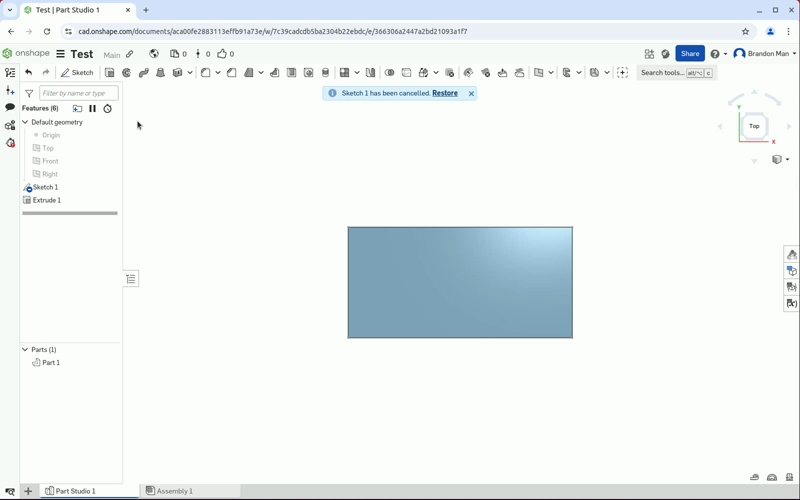
key(shift+h)
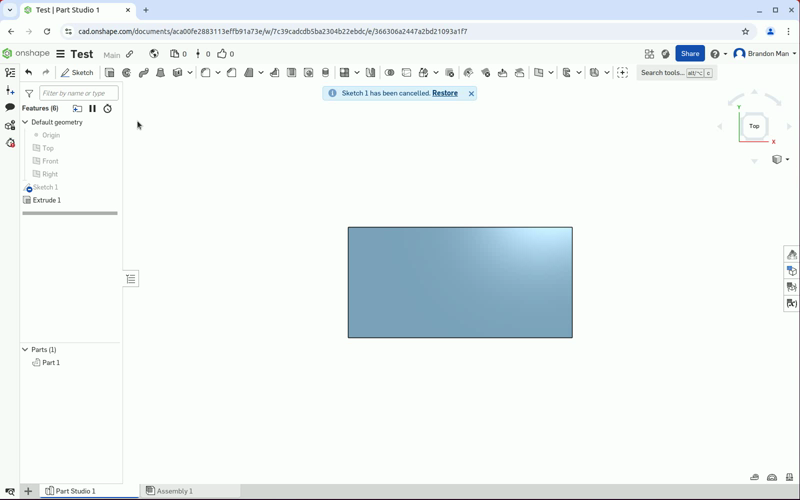
mouse_move(73, 189)
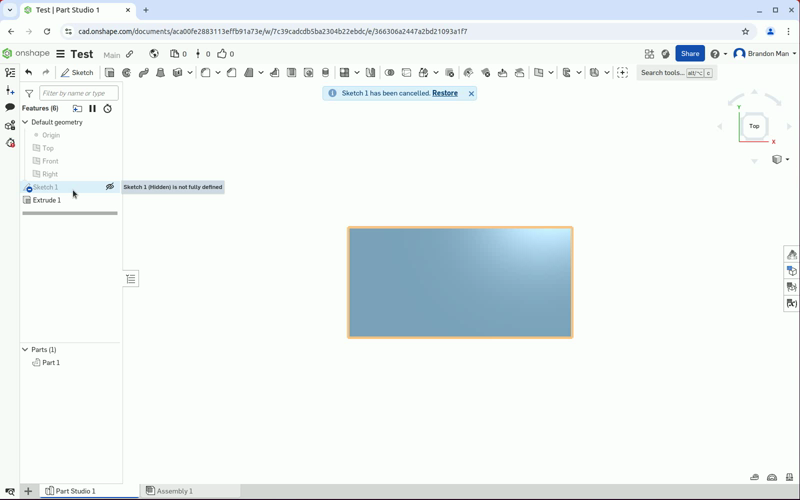
click(73, 189)
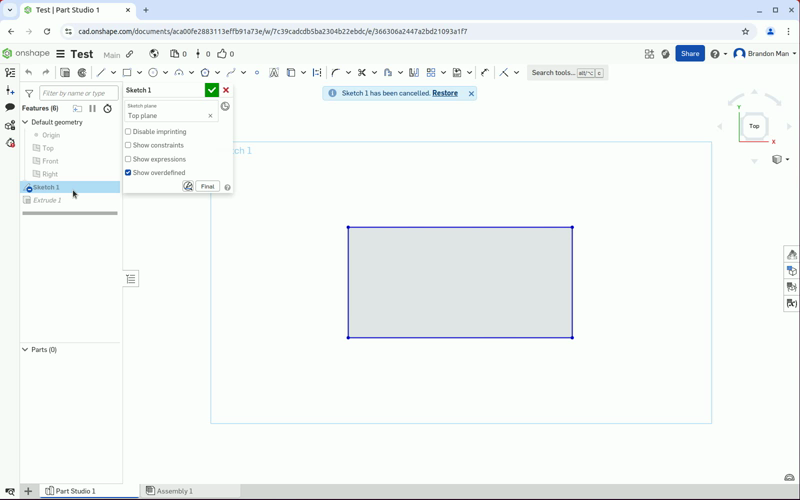
mouse_move(229, 92)
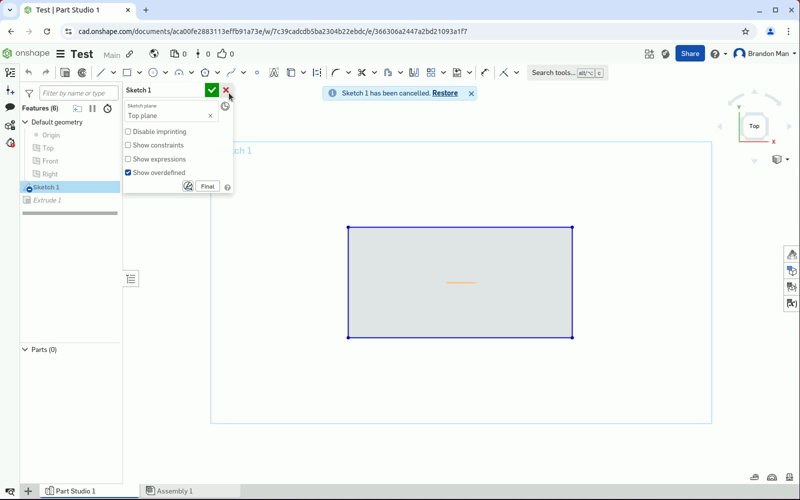
click(229, 92)
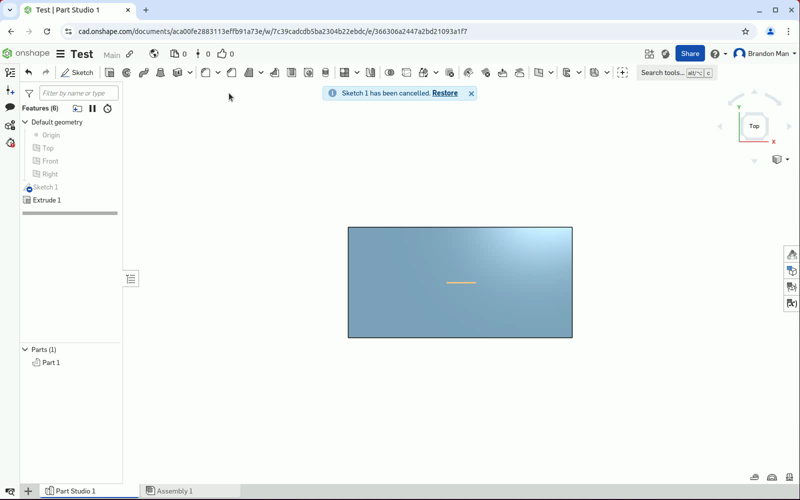
mouse_move(541, 75)
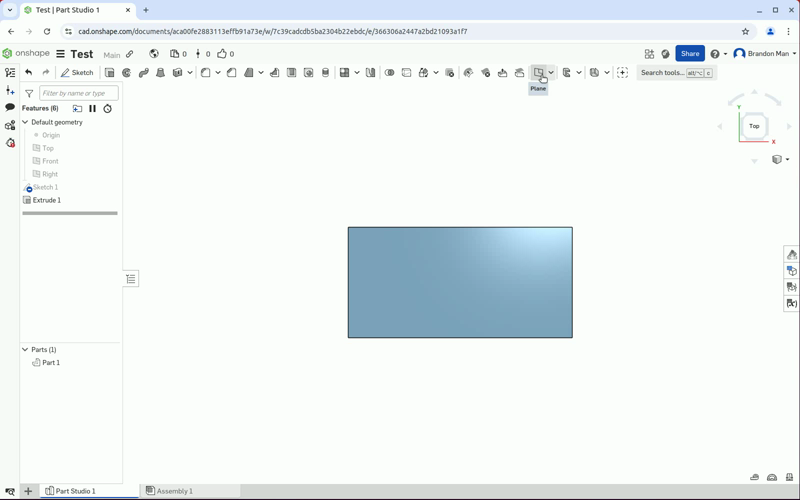
click(541, 75)
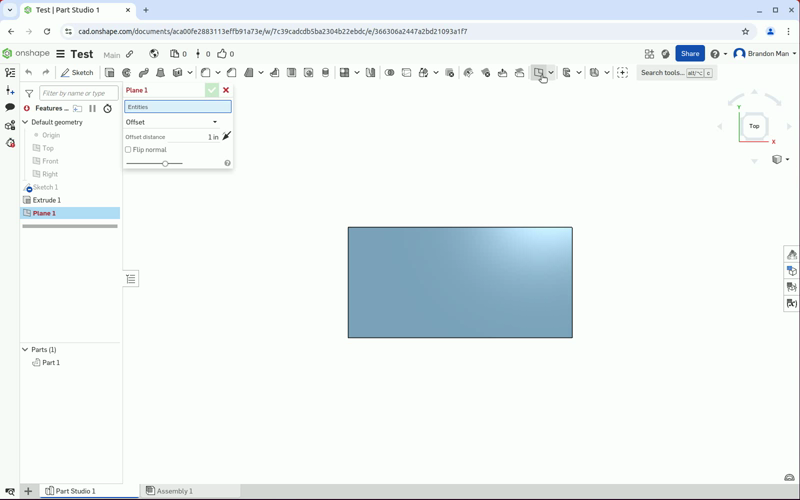
mouse_move(73, 150)
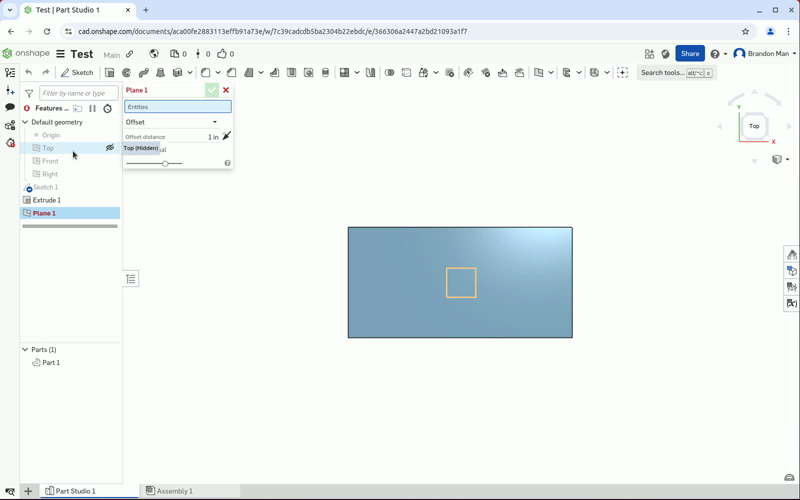
click(73, 150)
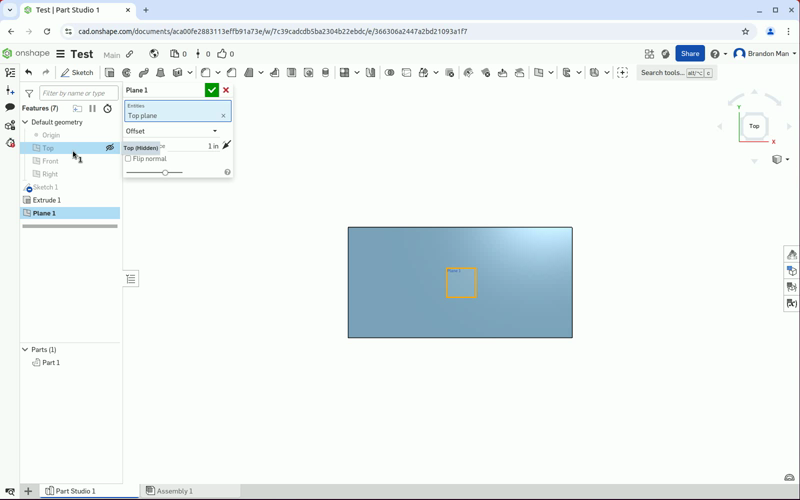
key(tab, 2)
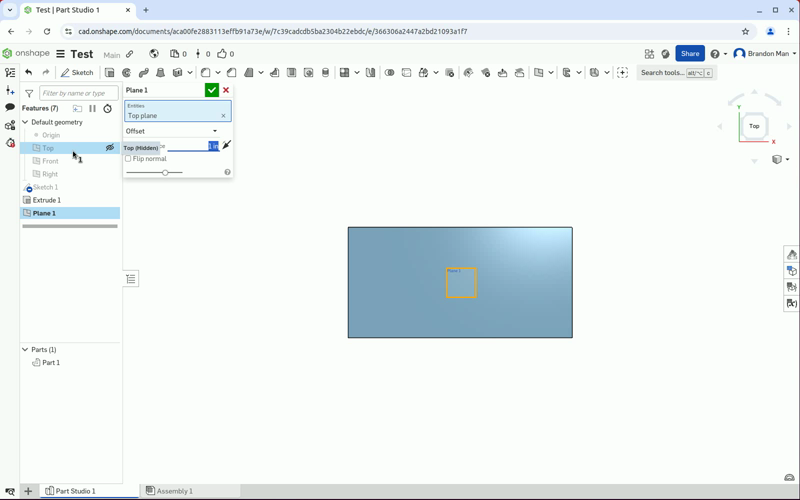
text(0.709)
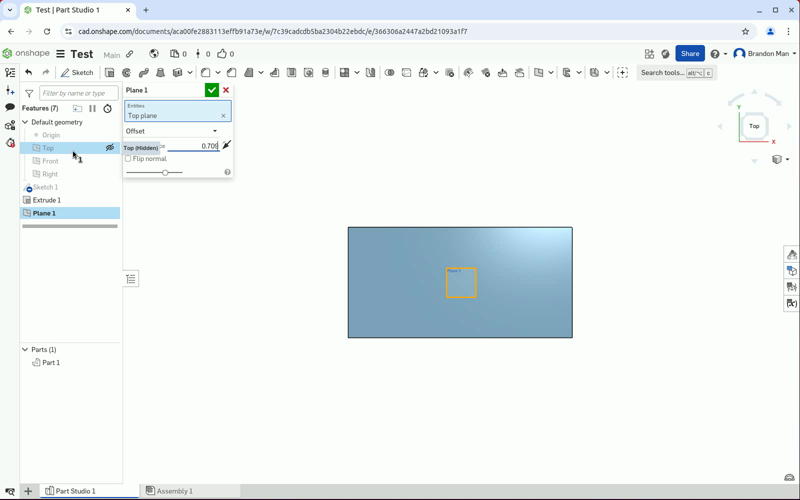
key(enter, 2)
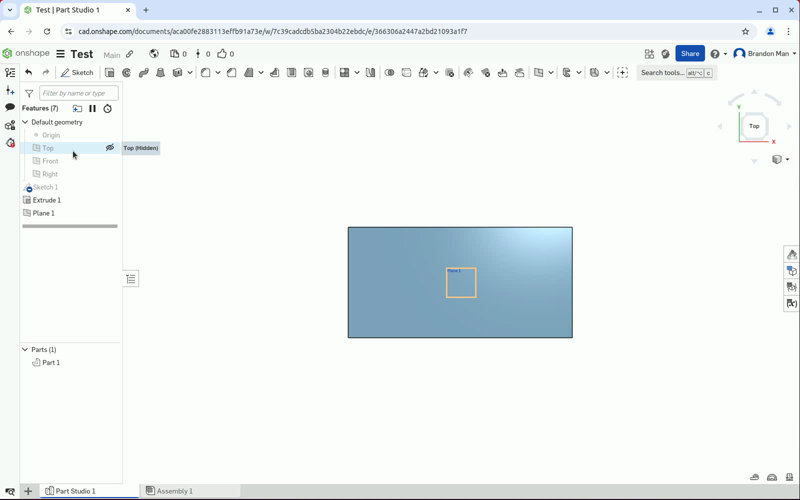
key(shift+s)
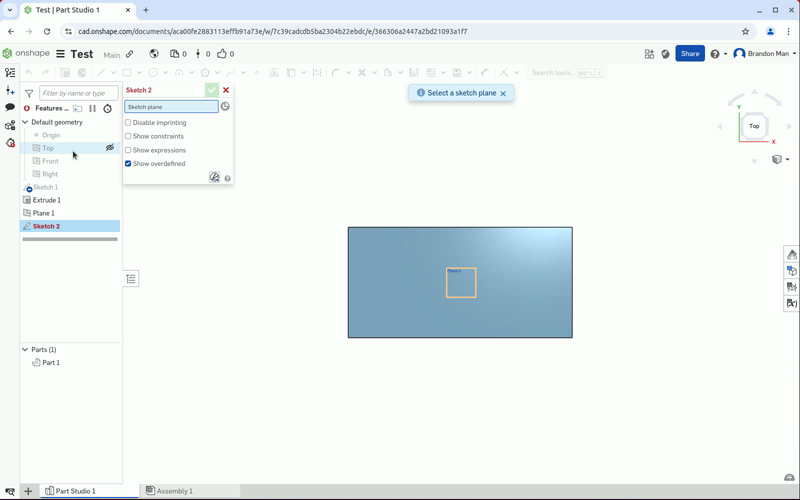
mouse_move(73, 215)
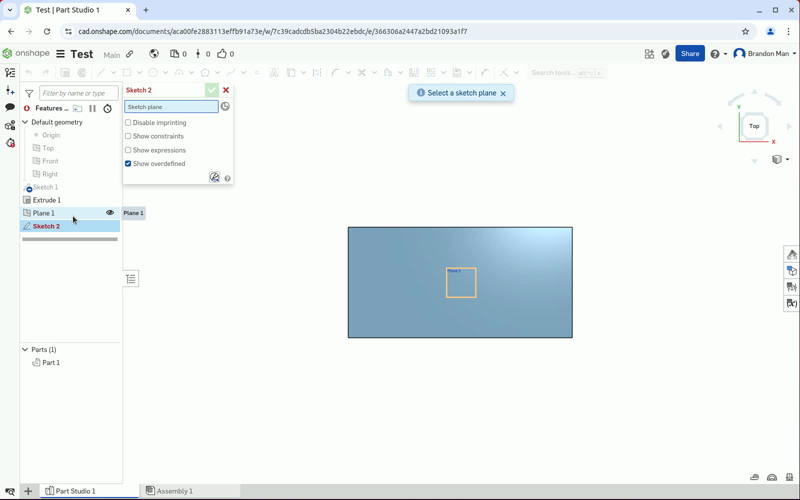
click(73, 215)
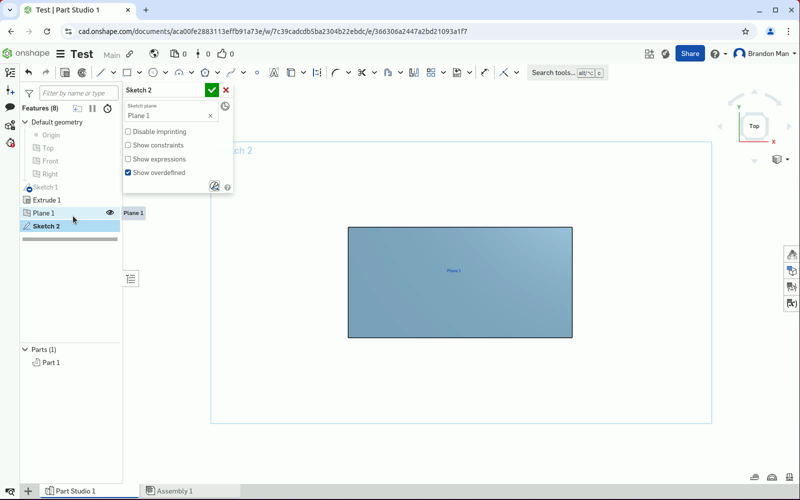
mouse_move(73, 352)
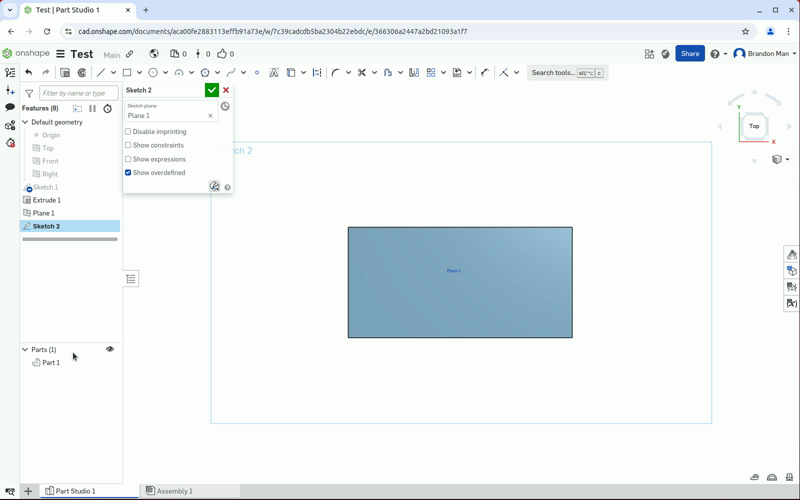
key(y)
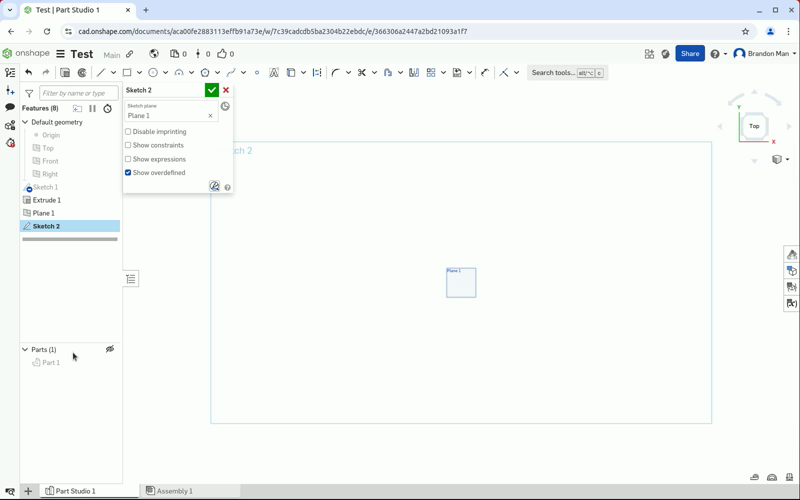
key(l)
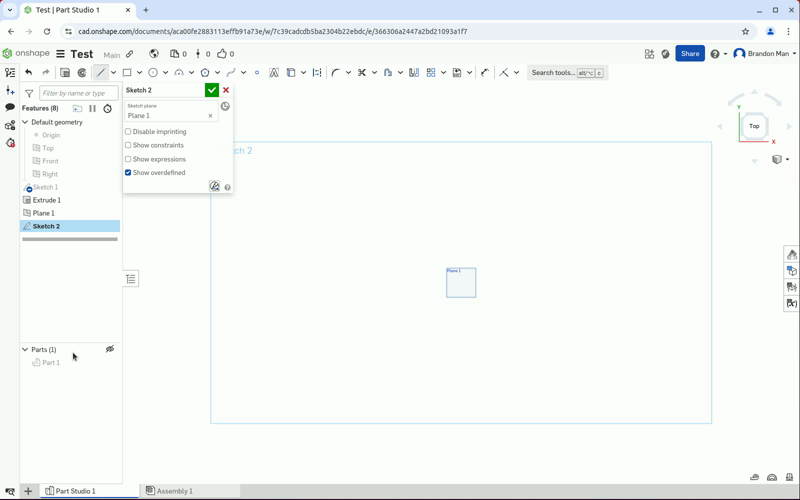
key_down(shift)
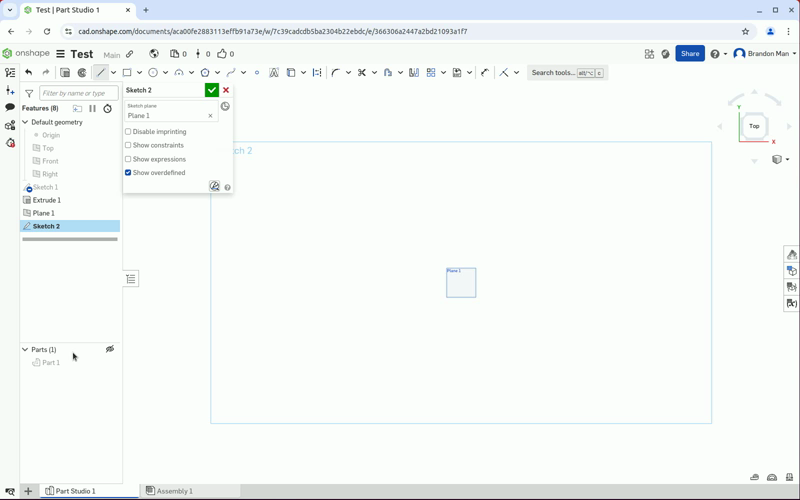
mouse_move(444, 309)
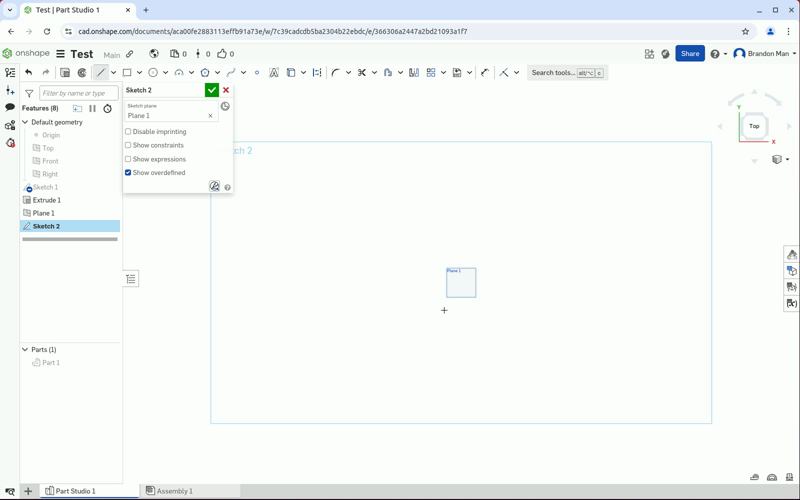
click(444, 309)
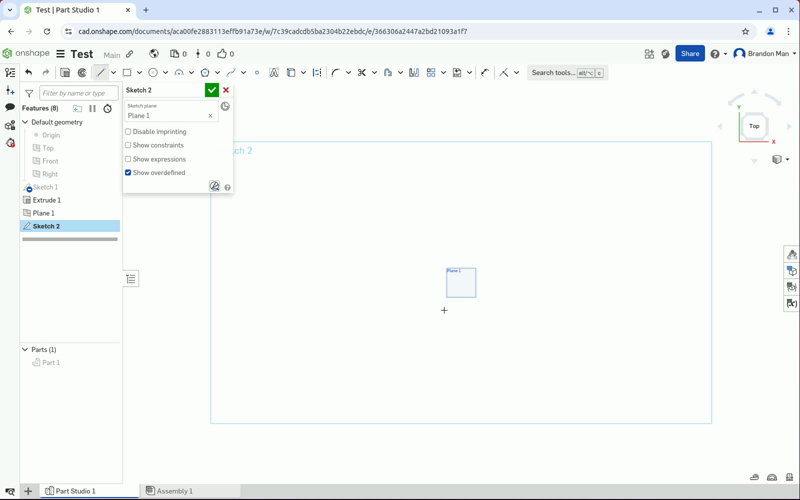
key_up(shift)
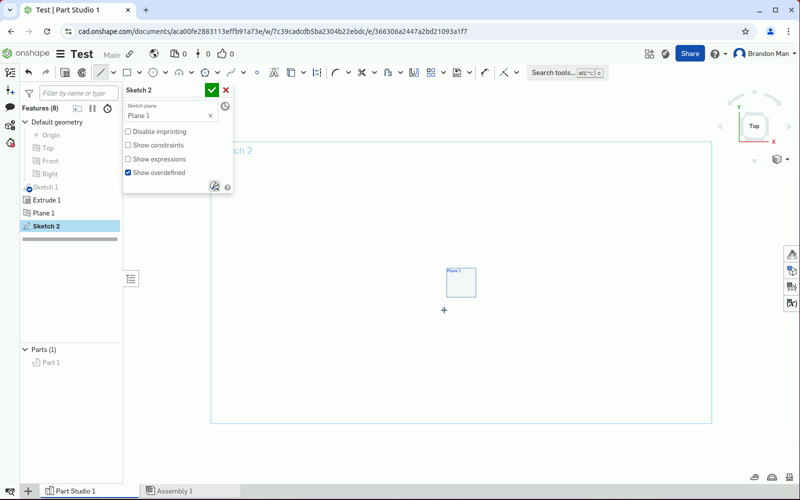
key_down(shift)
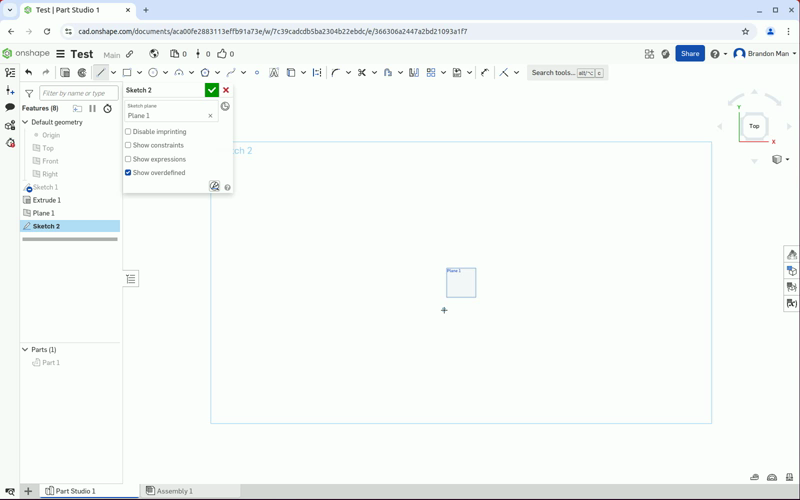
mouse_move(474, 309)
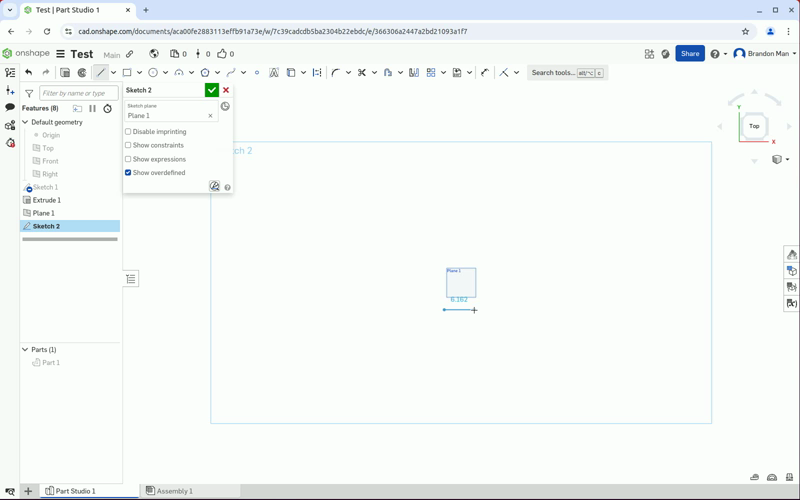
mouse_move(478, 309)
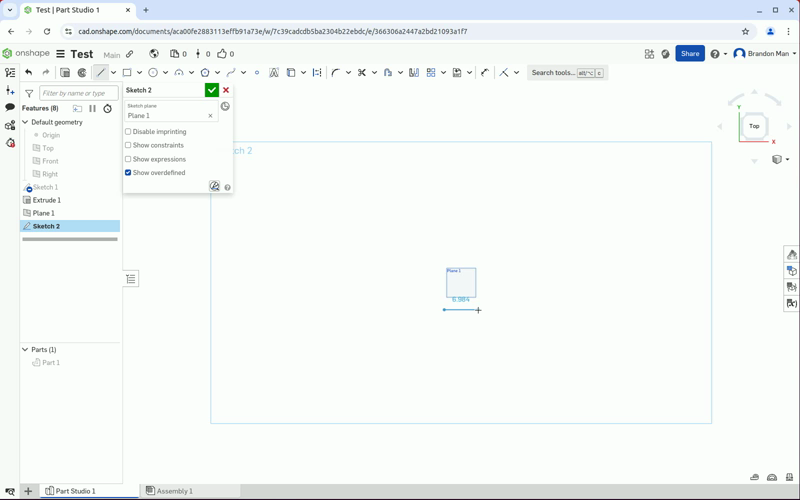
click(478, 309)
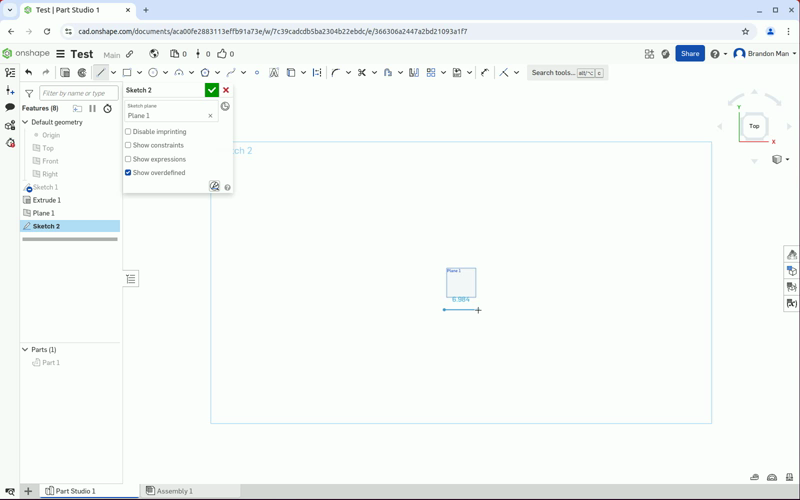
key_up(shift)
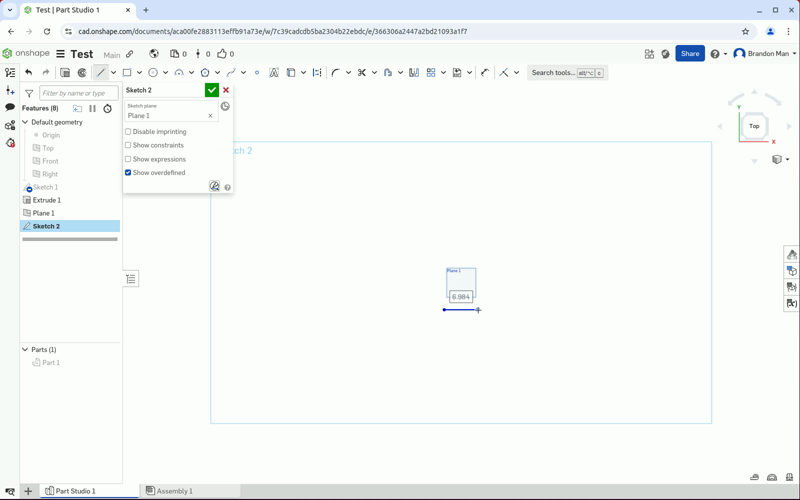
key_down(shift)
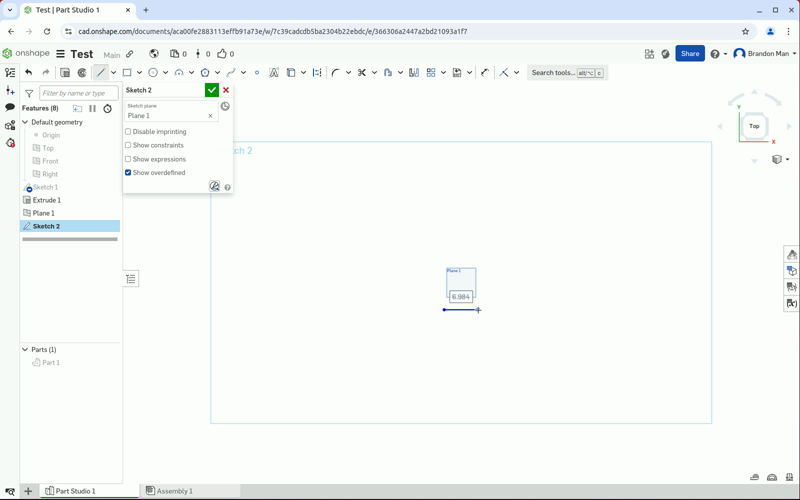
mouse_move(508, 309)
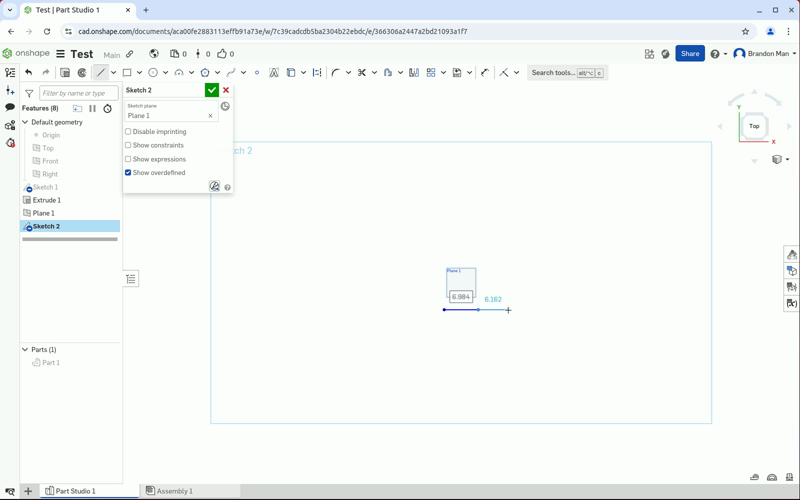
mouse_move(478, 290)
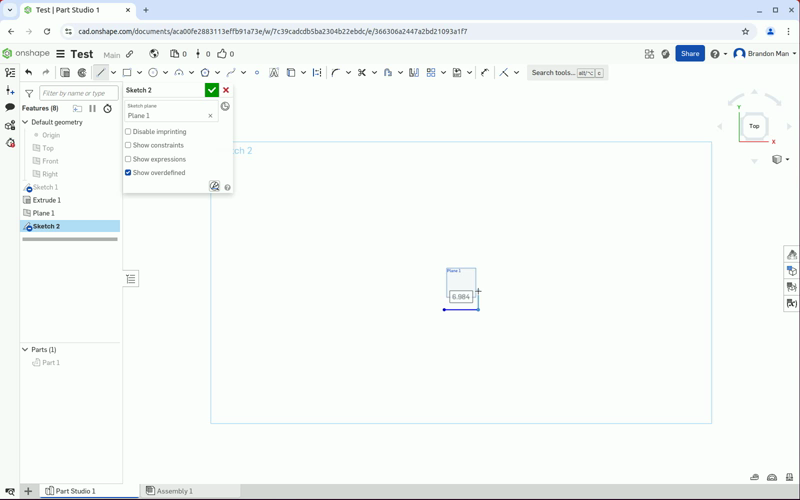
click(478, 290)
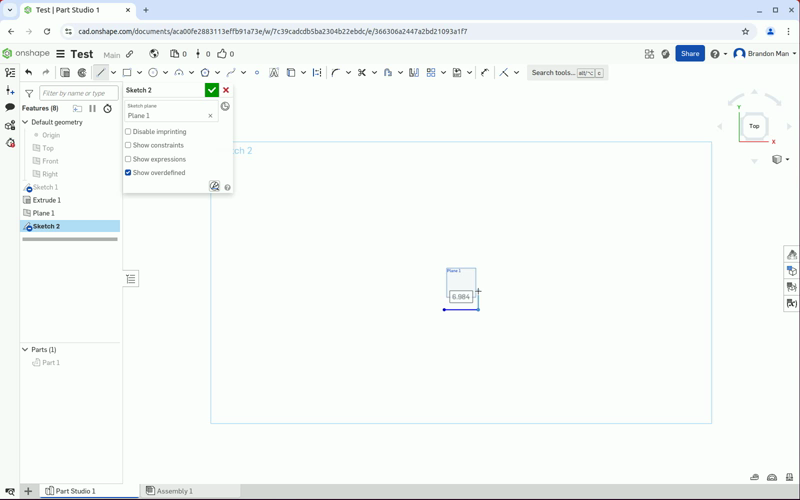
key_up(shift)
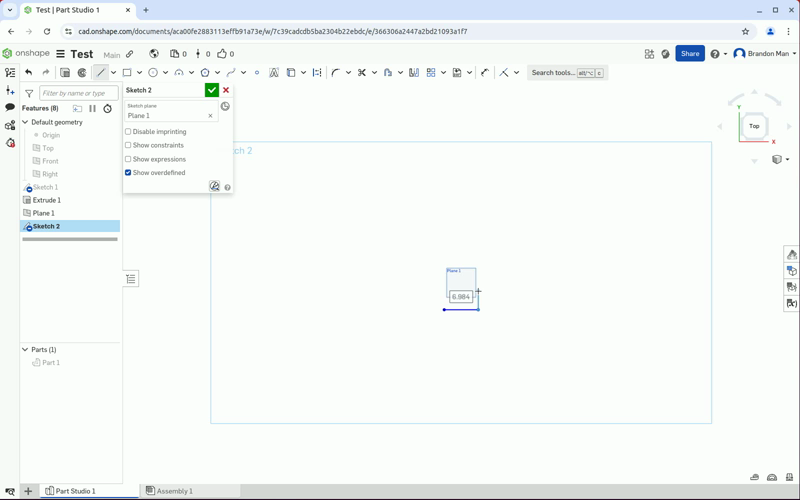
key_down(shift)
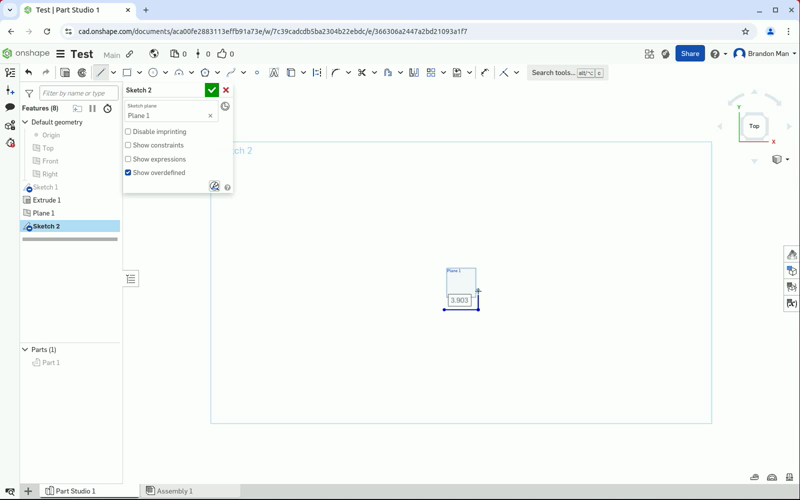
mouse_move(508, 290)
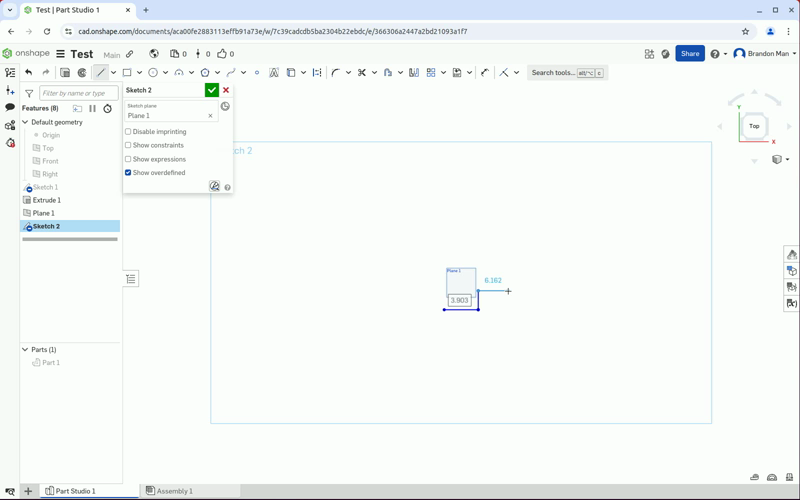
mouse_move(444, 290)
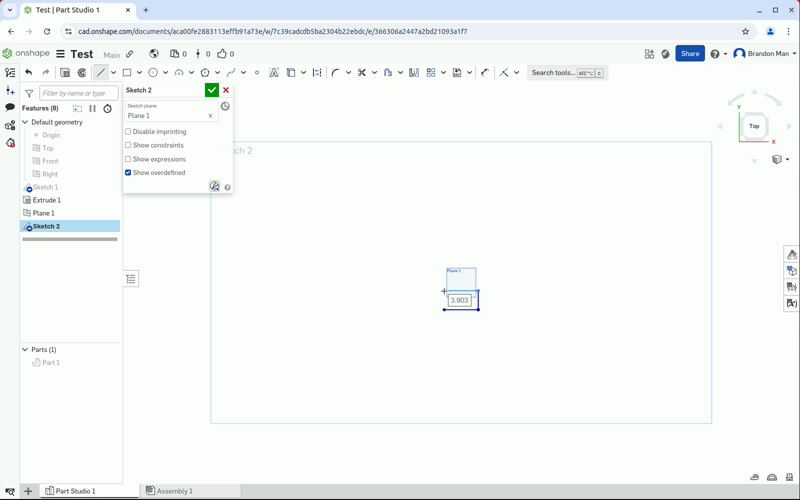
click(444, 290)
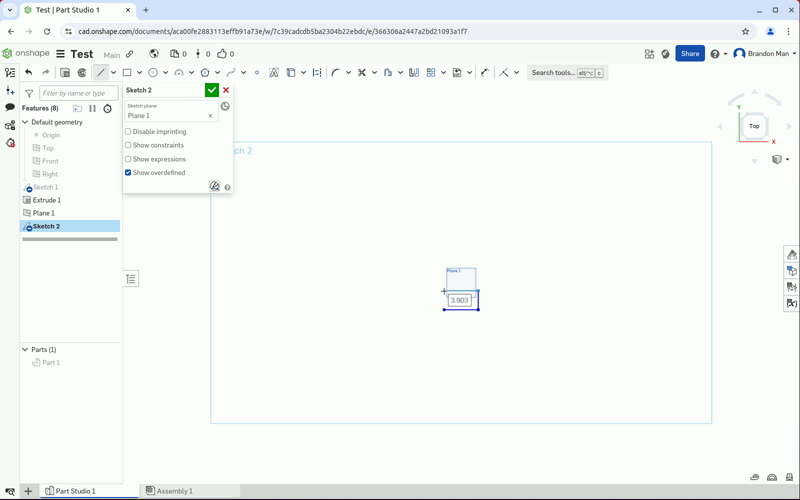
key_up(shift)
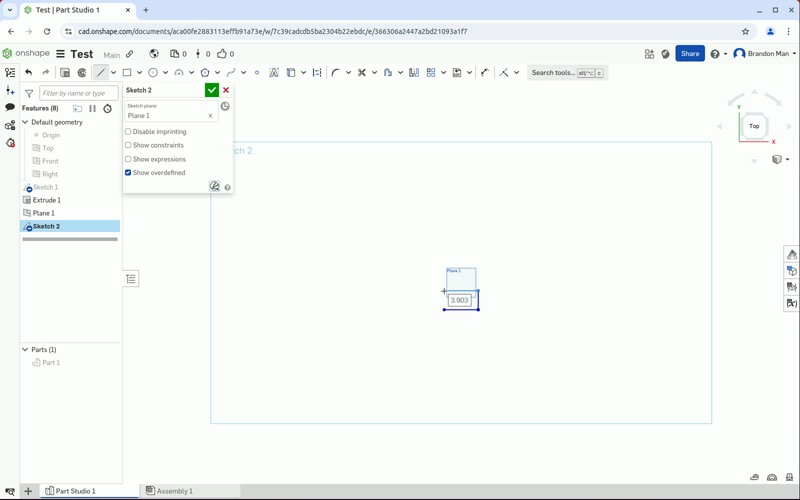
mouse_move(474, 290)
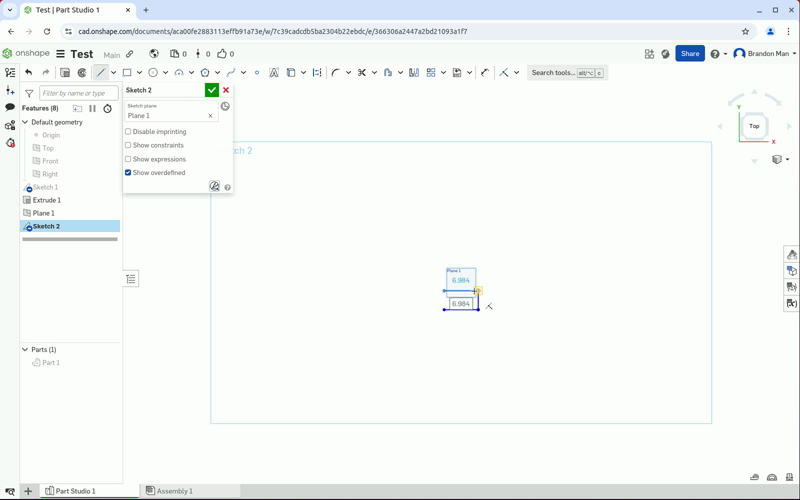
key_down(shift)
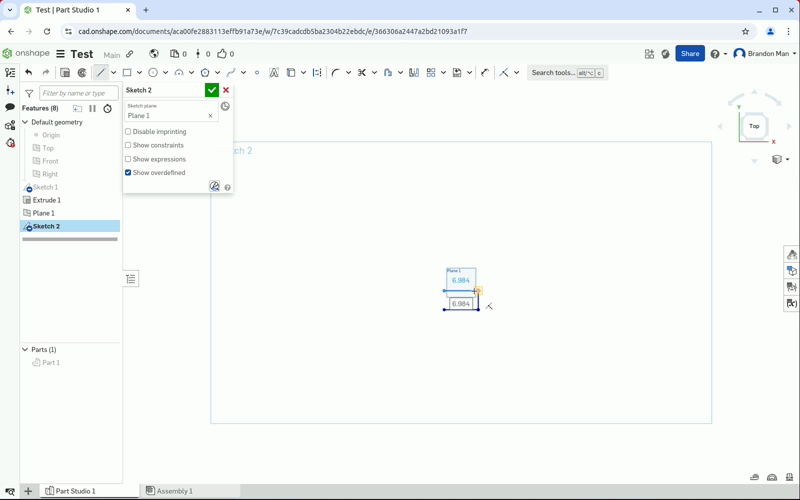
mouse_move(444, 309)
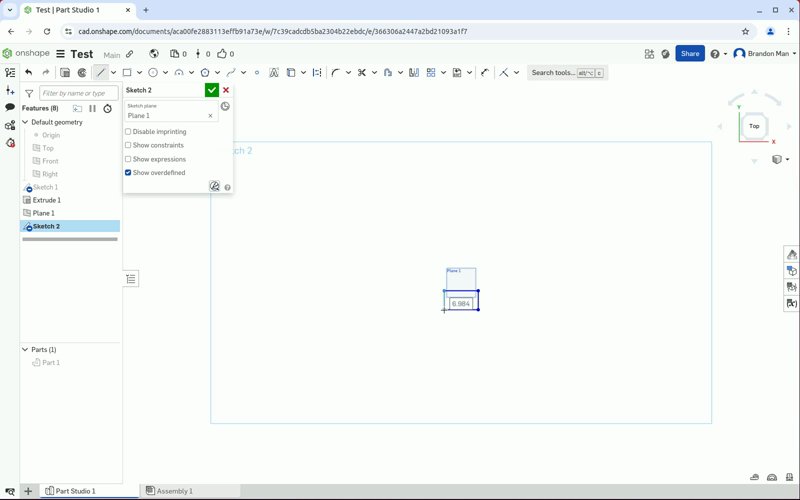
key_up(shift)
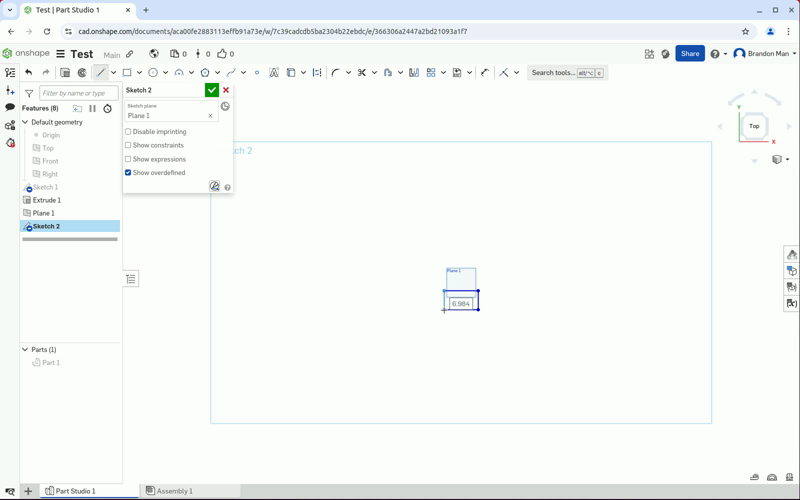
click(444, 309)
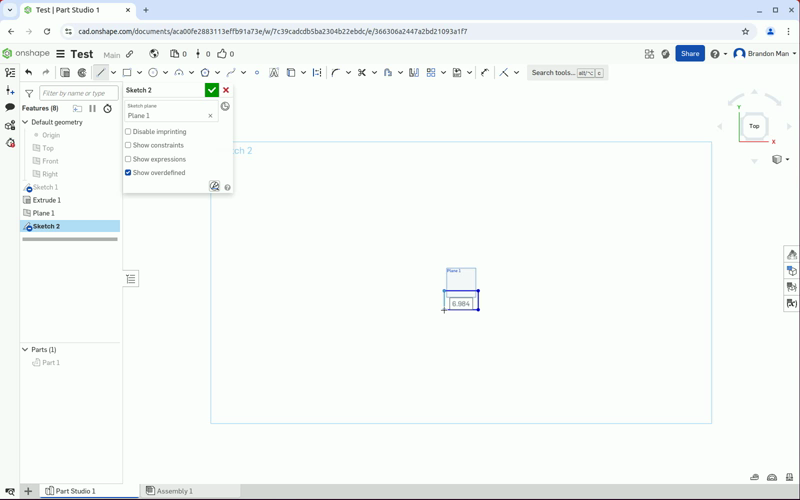
key(esc)
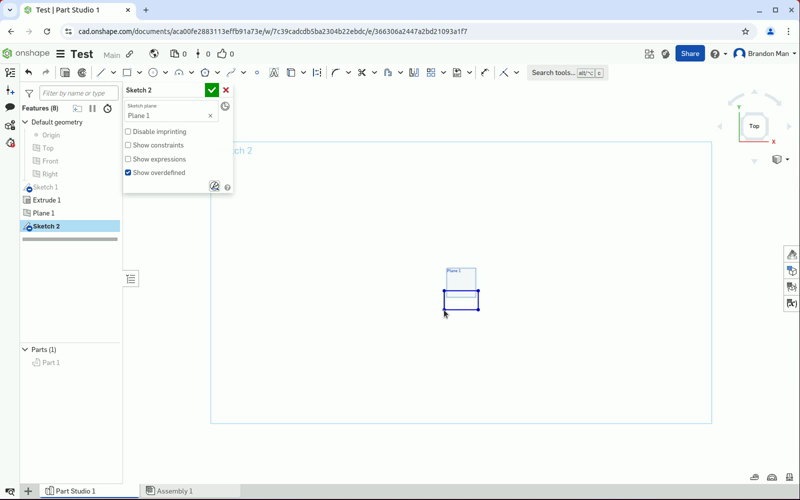
mouse_move(448, 302)
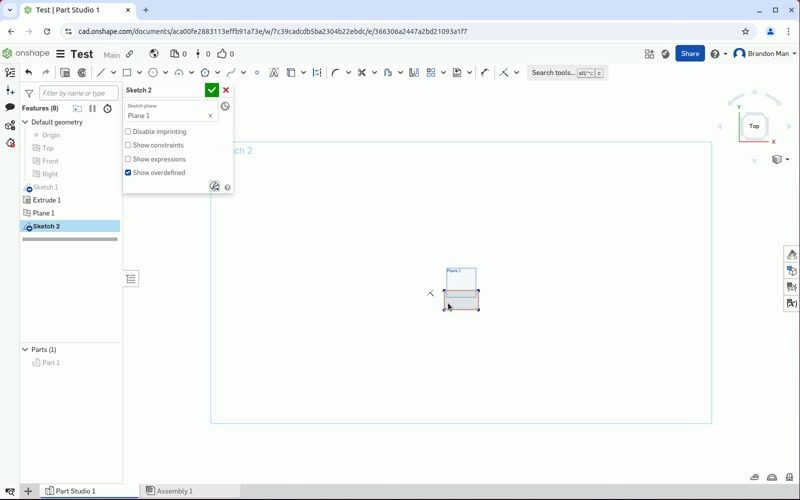
scroll(6)
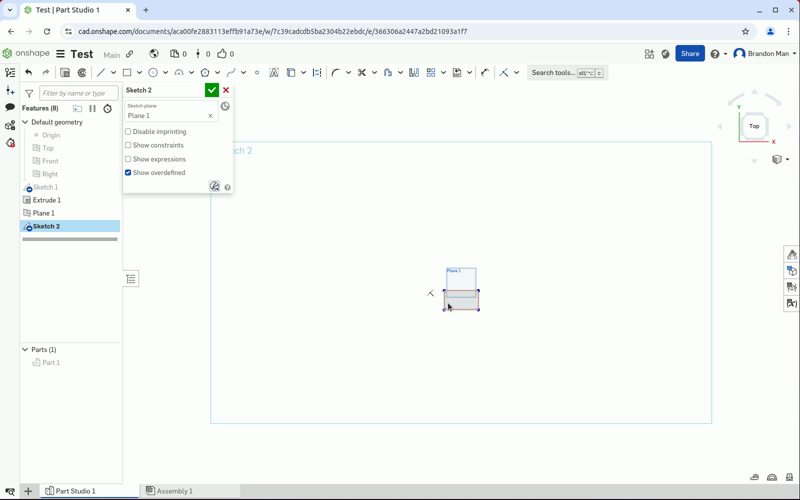
scroll(6)
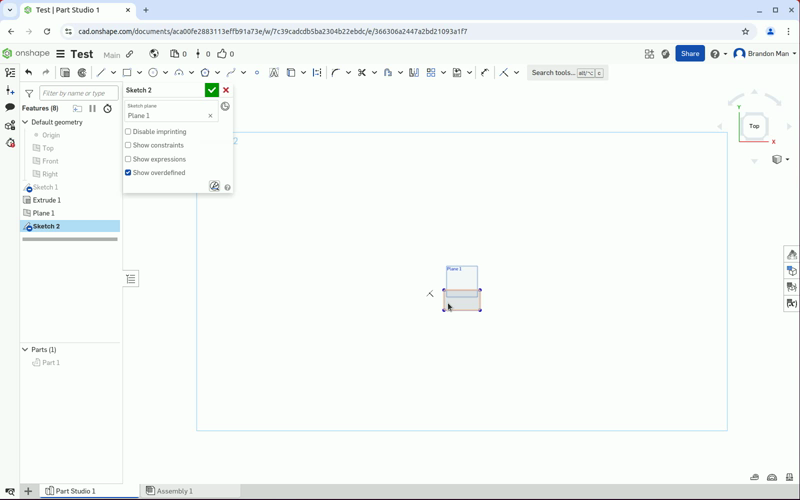
scroll(6)
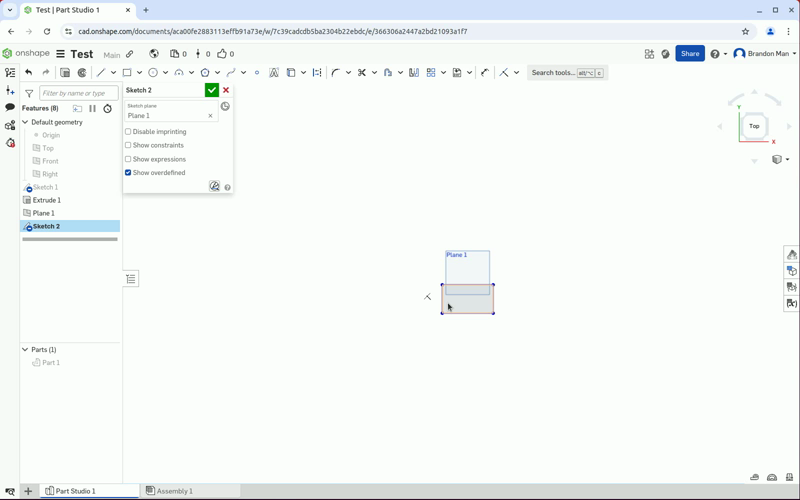
scroll(6)
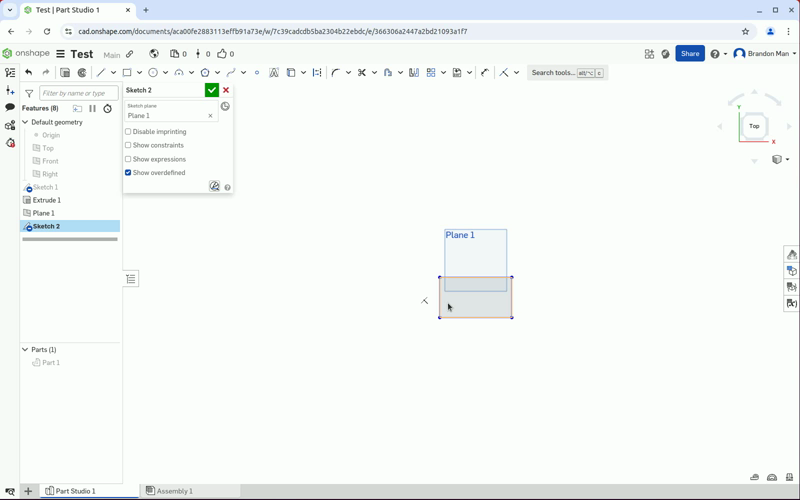
scroll(6)
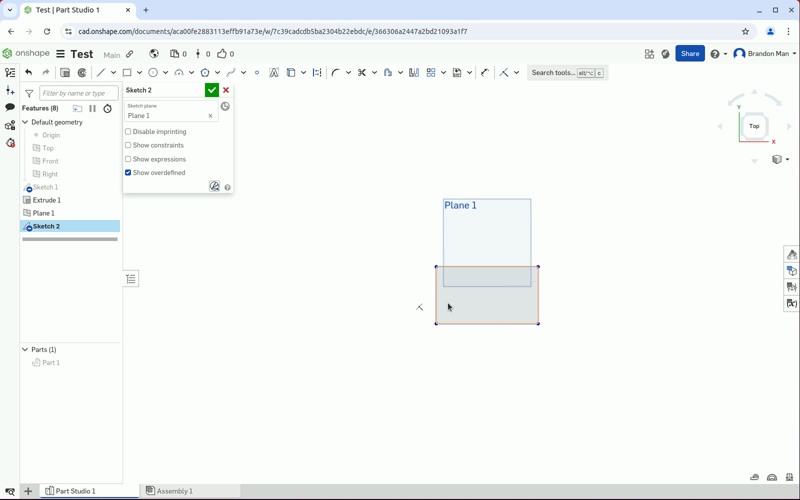
scroll(6)
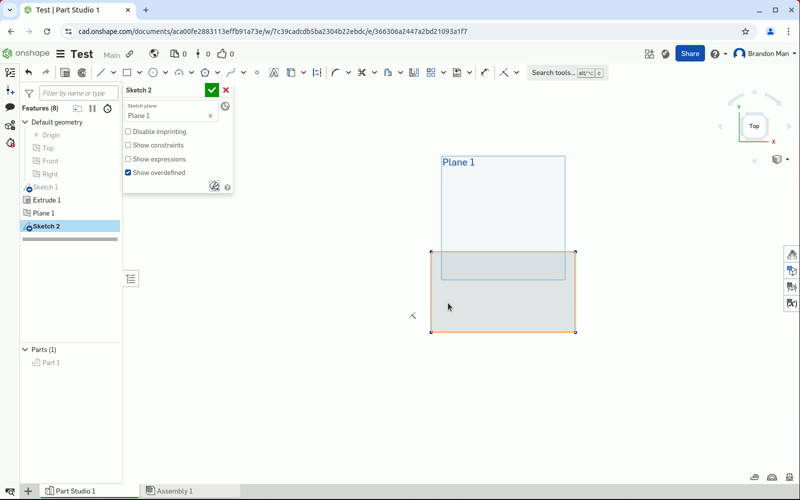
scroll(6)
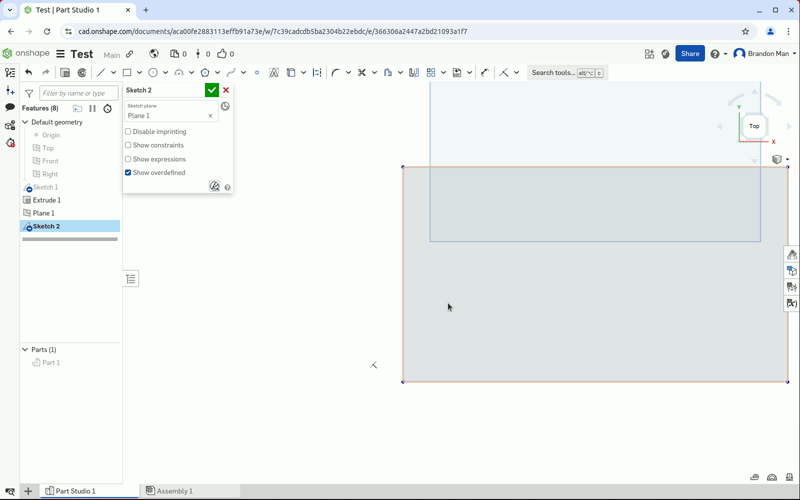
click(448, 302)
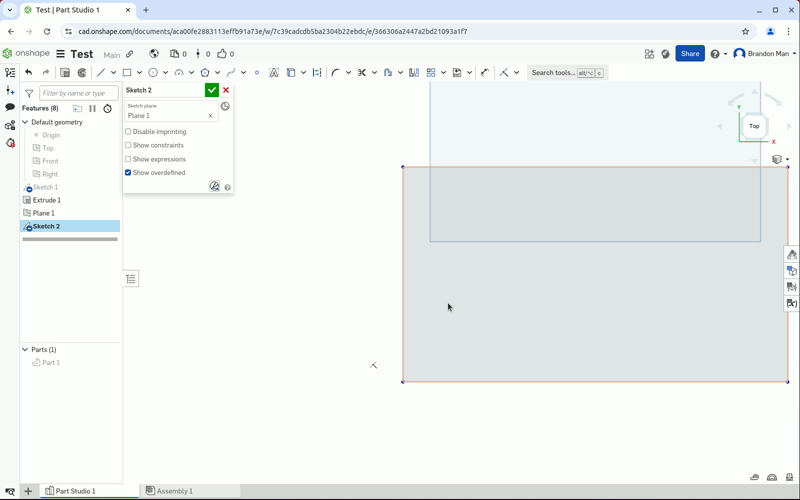
scroll(-6)
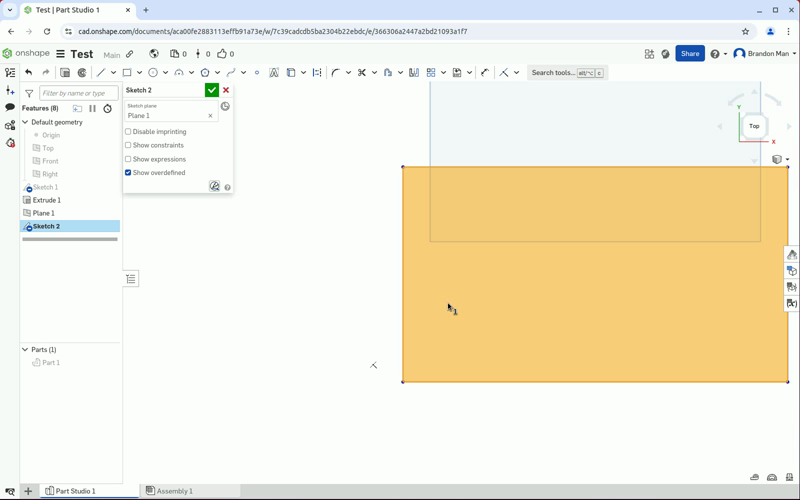
scroll(-6)
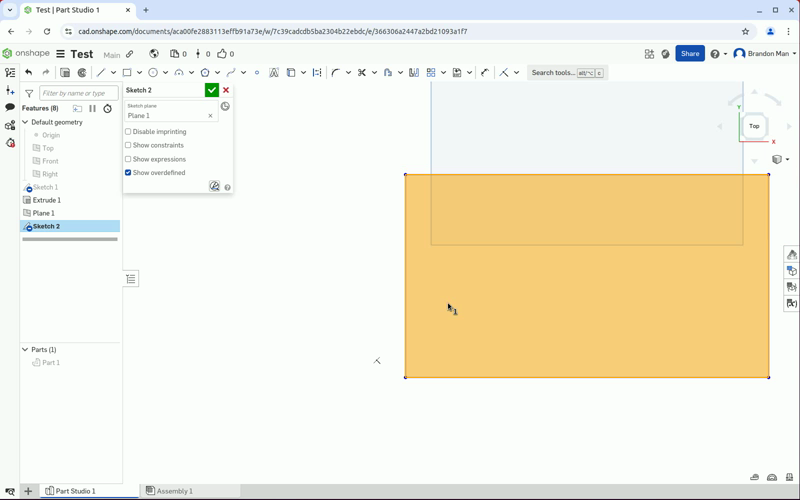
scroll(-6)
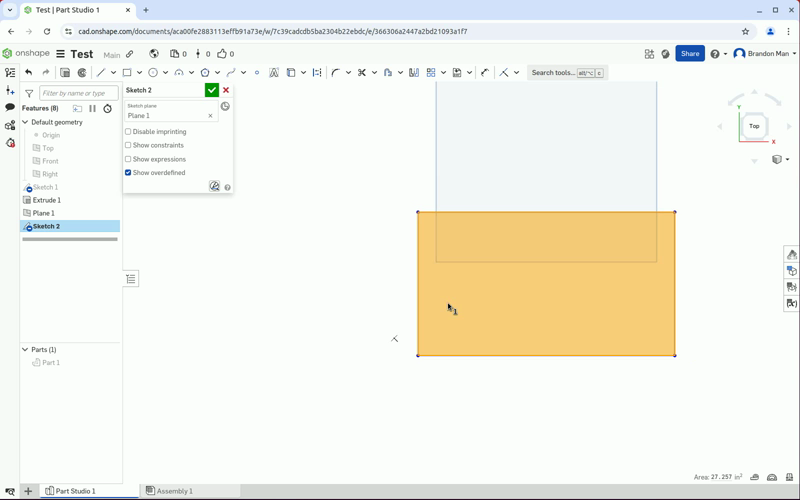
scroll(-6)
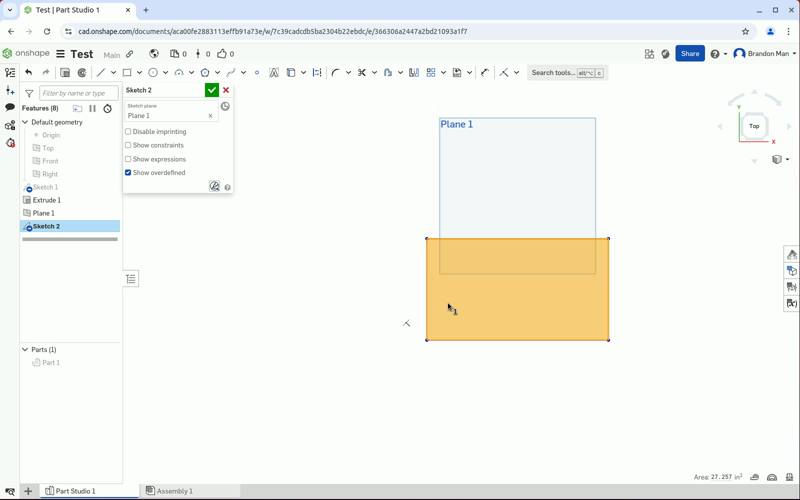
scroll(-6)
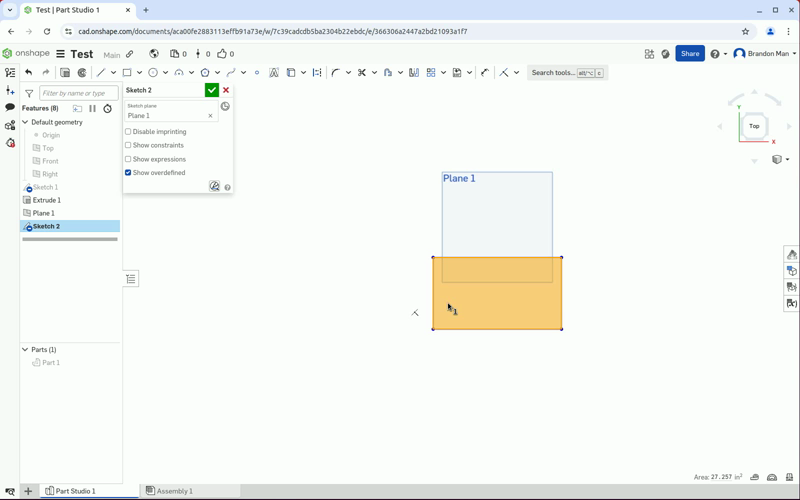
scroll(-6)
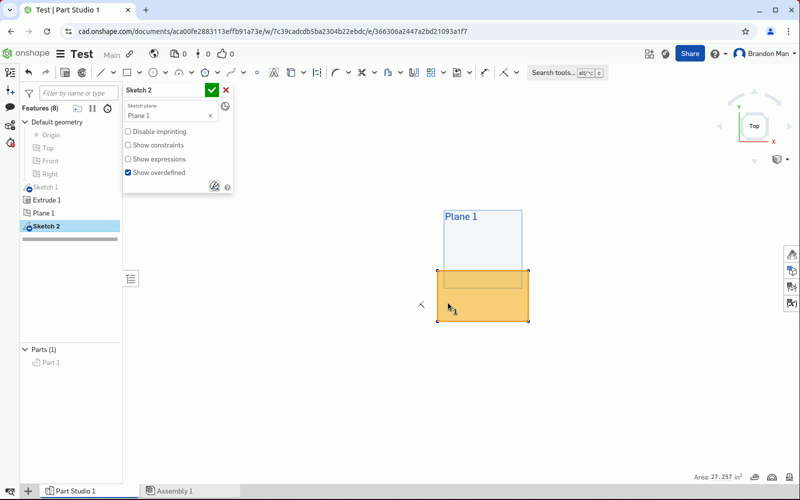
scroll(-6)
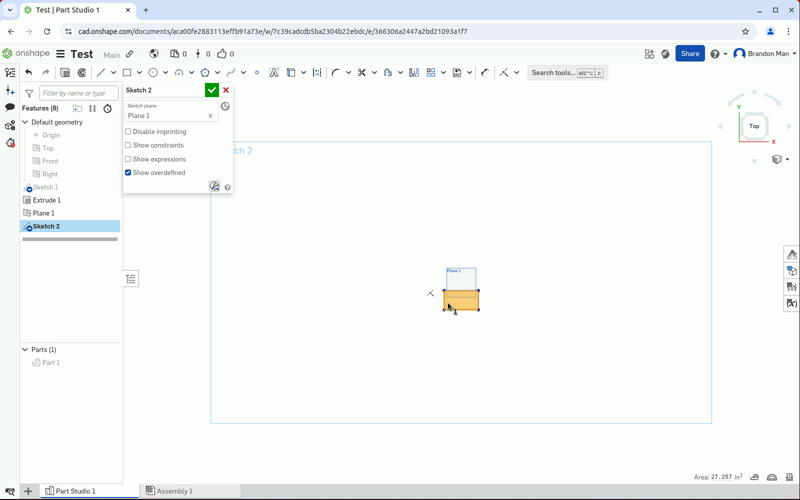
mouse_move(73, 352)
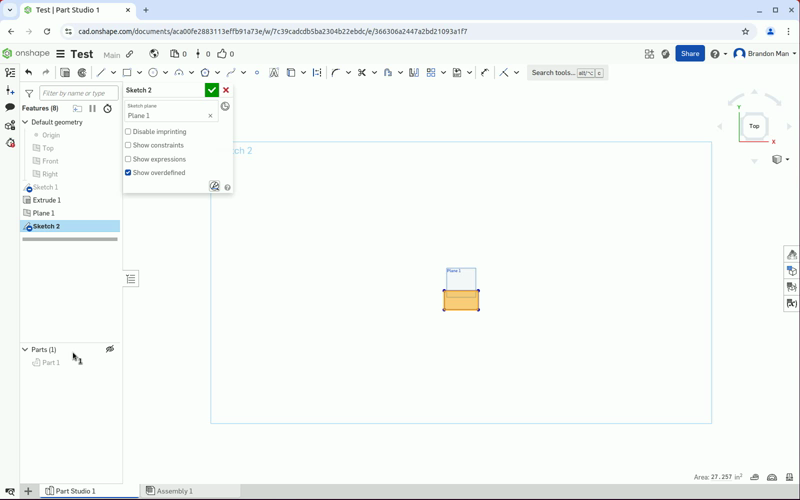
key(shift+y)
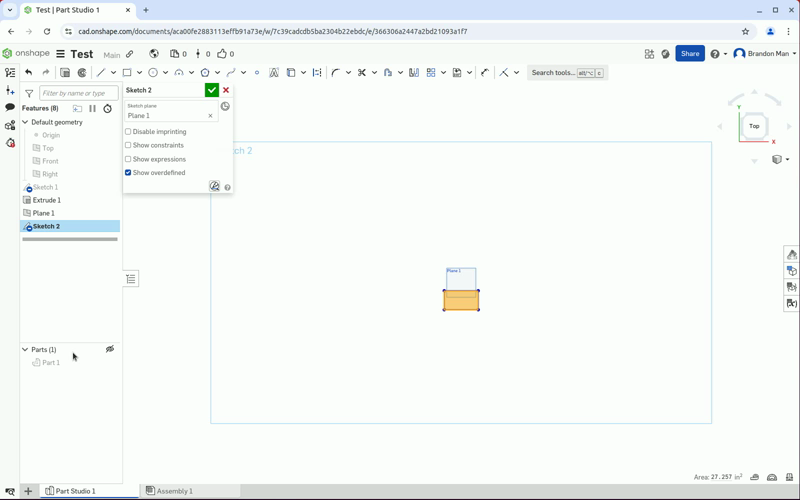
key(shift+e)
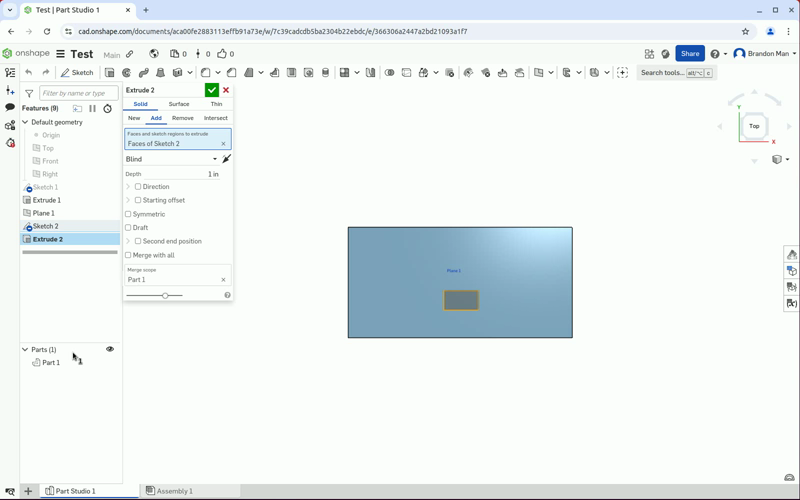
mouse_move(143, 106)
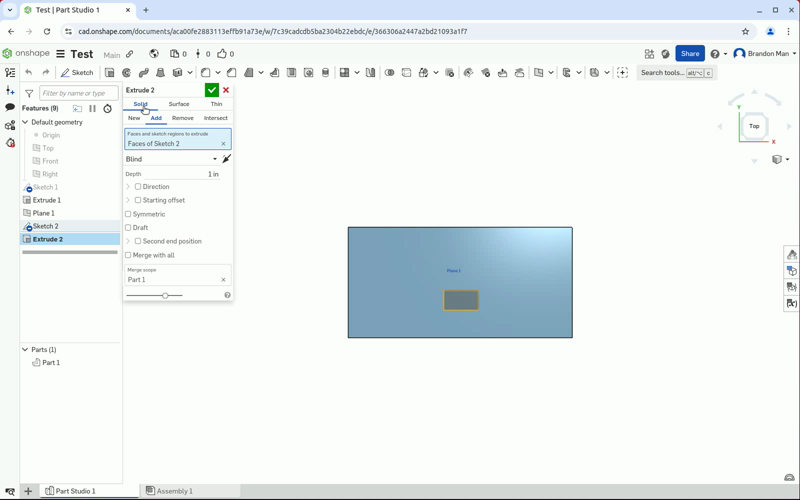
click(143, 106)
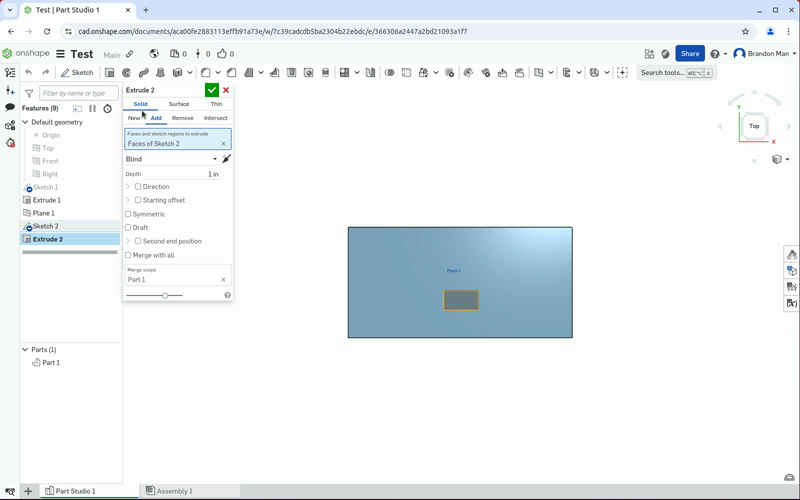
mouse_move(137, 120)
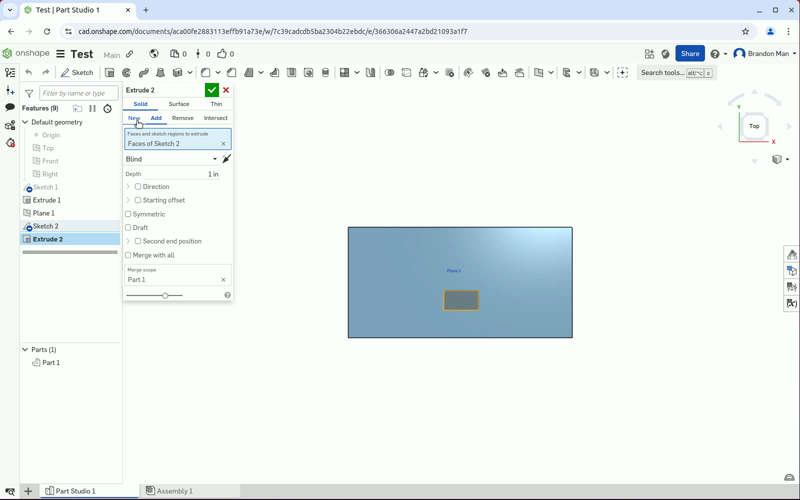
click(137, 120)
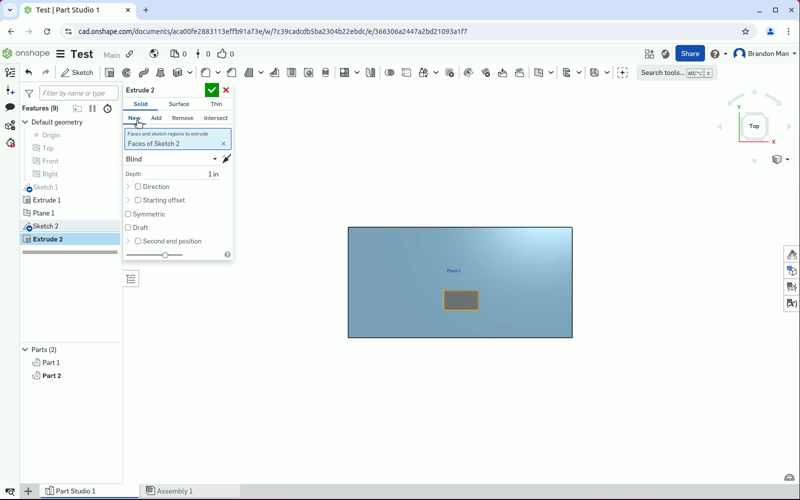
key(tab, 4)
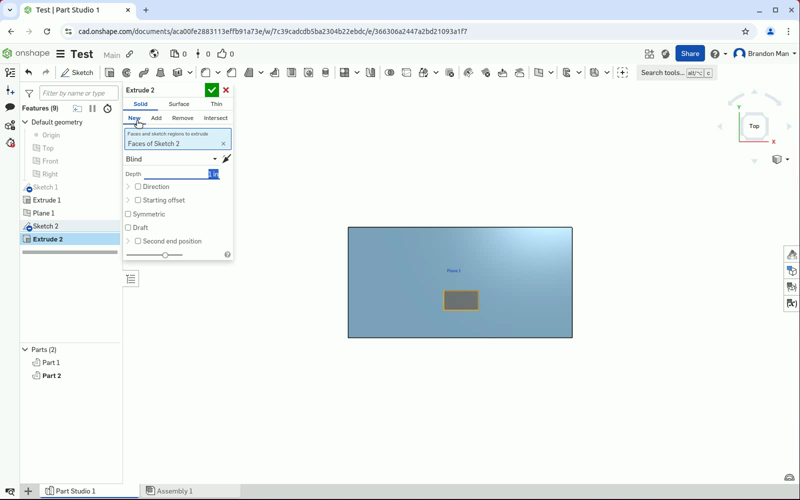
text(0.722)
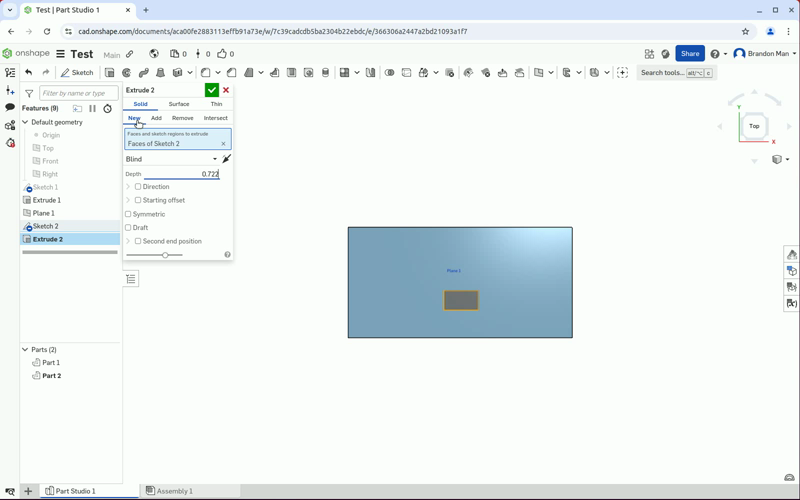
key(enter)
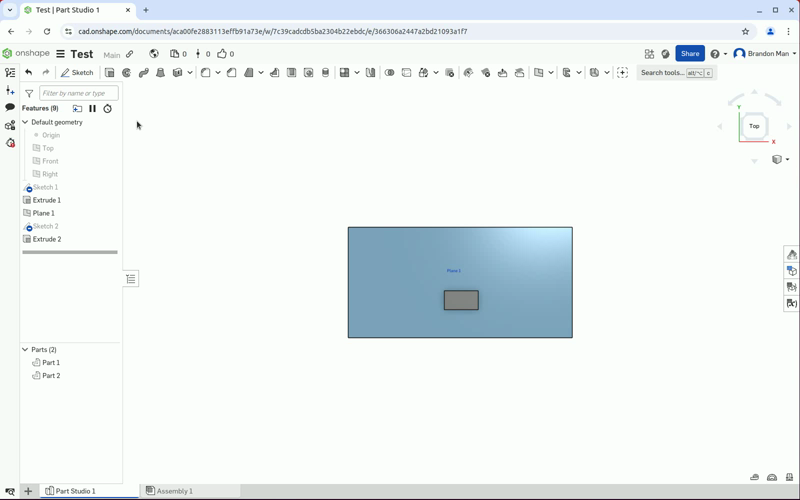
key(shift+h)
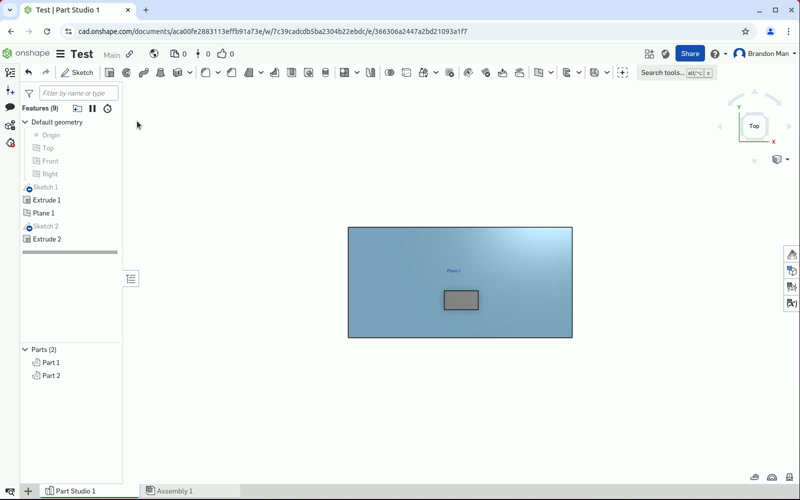
key(shift+h)
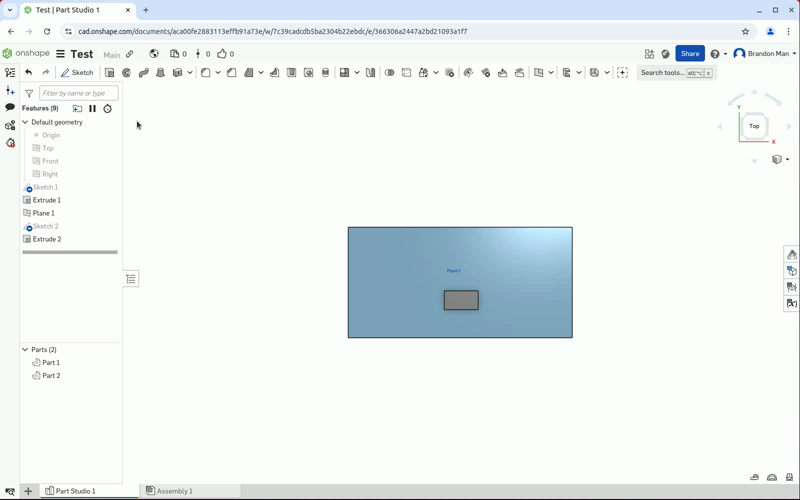
mouse_move(73, 189)
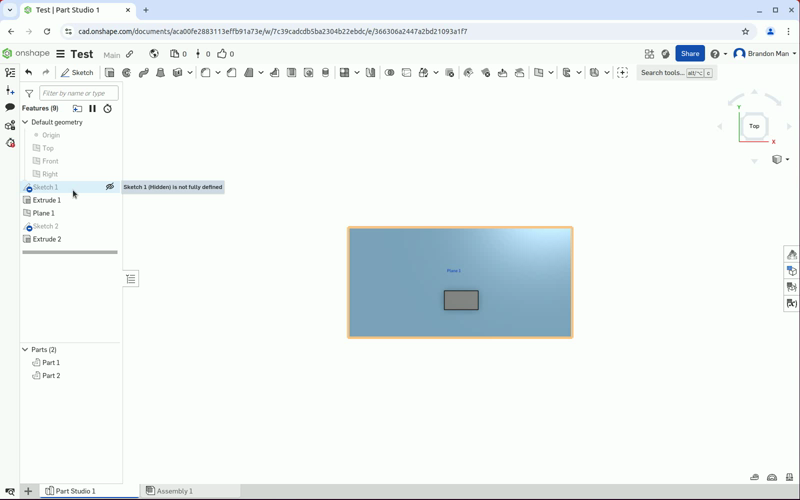
click(73, 189)
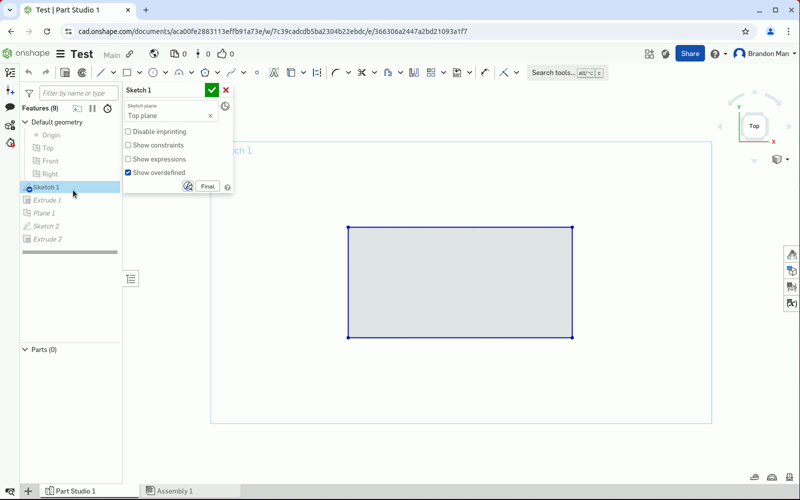
mouse_move(229, 92)
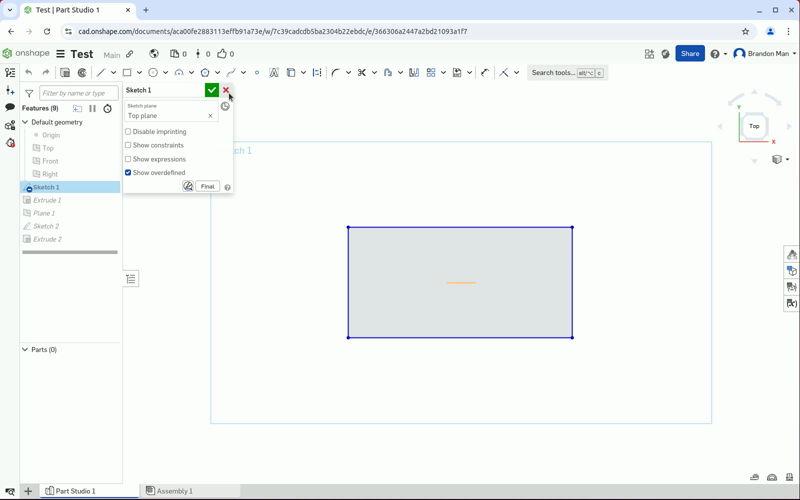
click(229, 92)
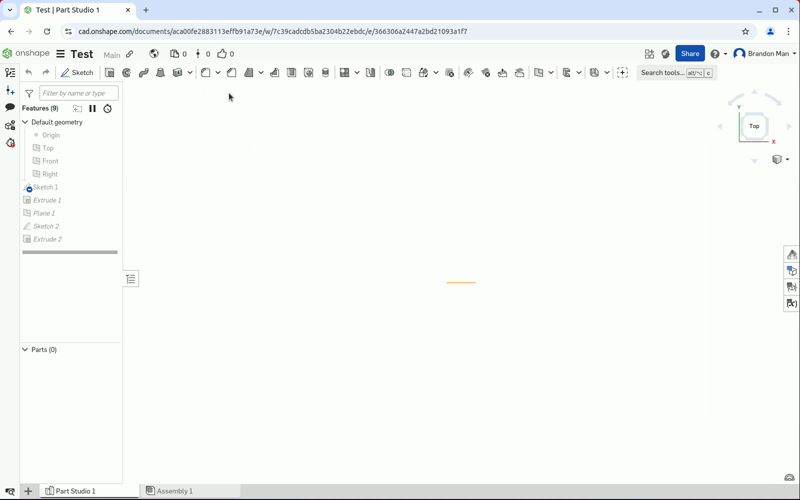
key(shift+s)
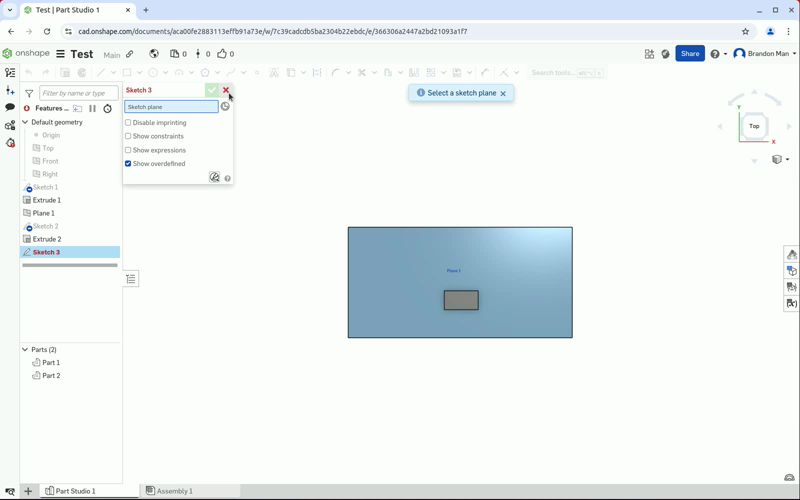
mouse_move(73, 215)
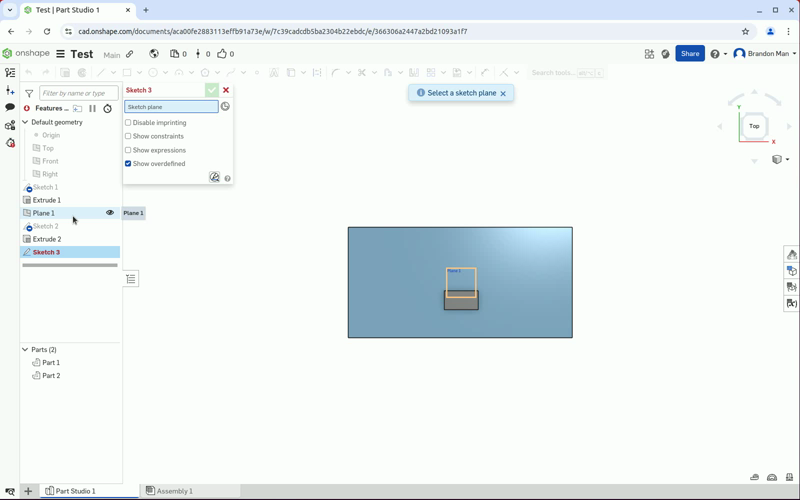
click(73, 215)
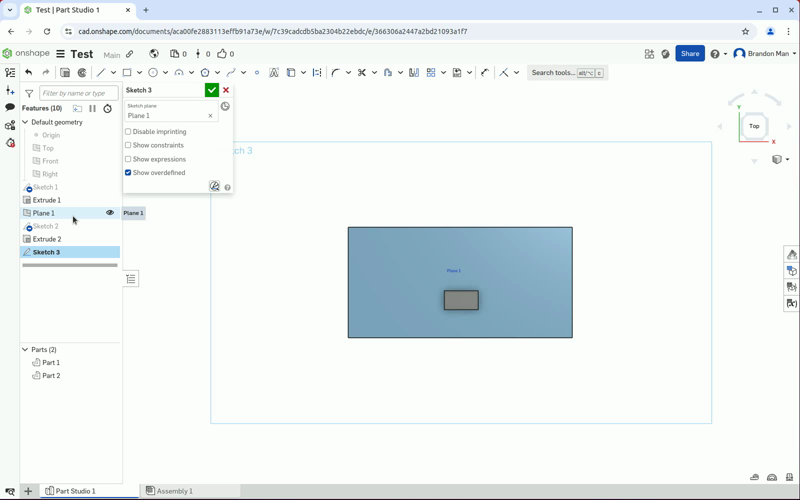
mouse_move(73, 352)
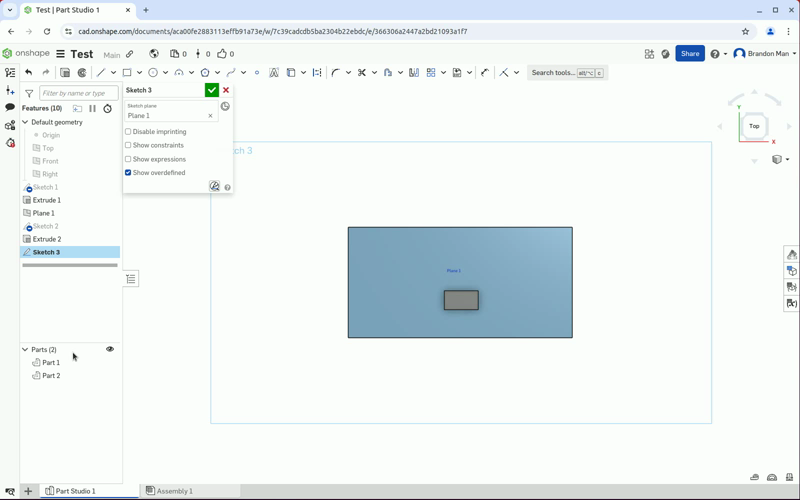
key(y)
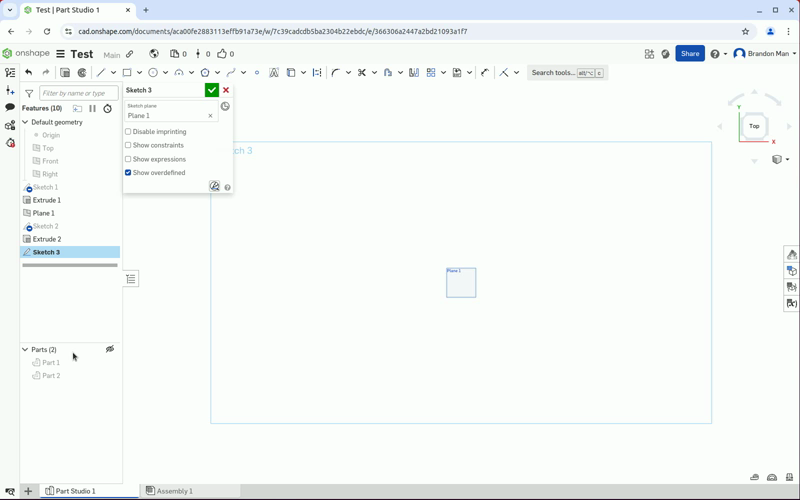
key(l)
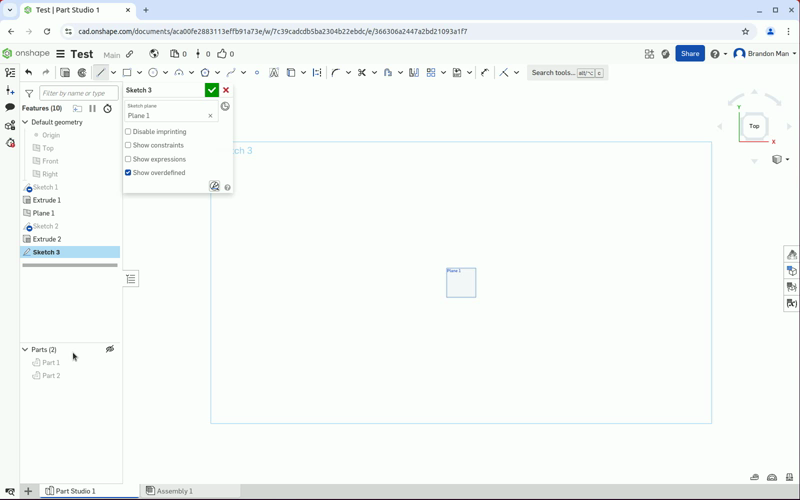
key_down(shift)
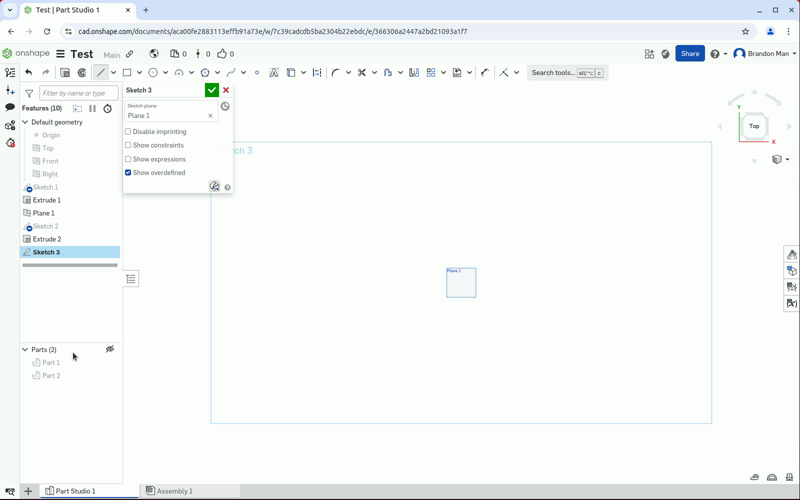
mouse_move(389, 275)
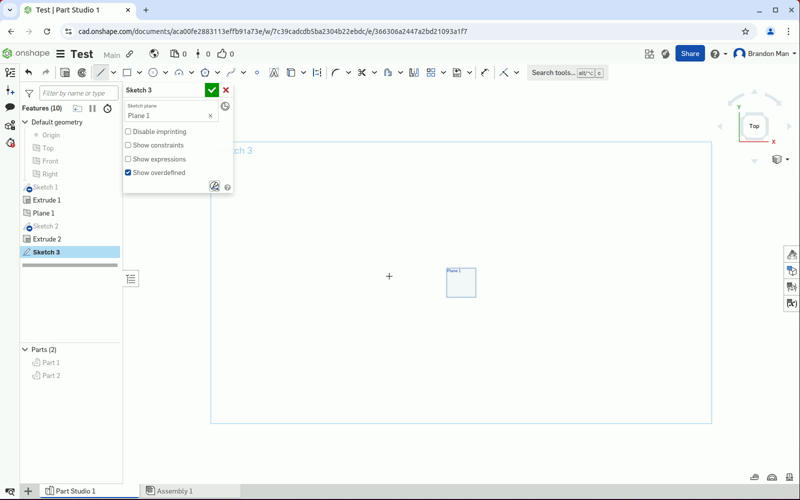
click(389, 275)
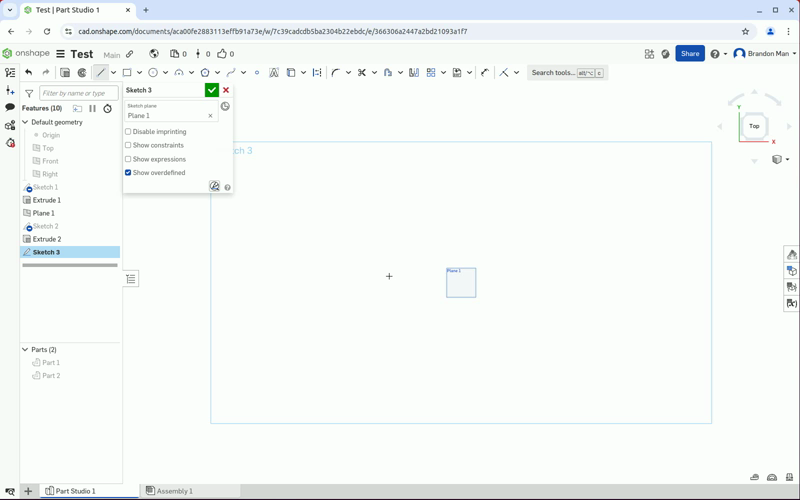
key_up(shift)
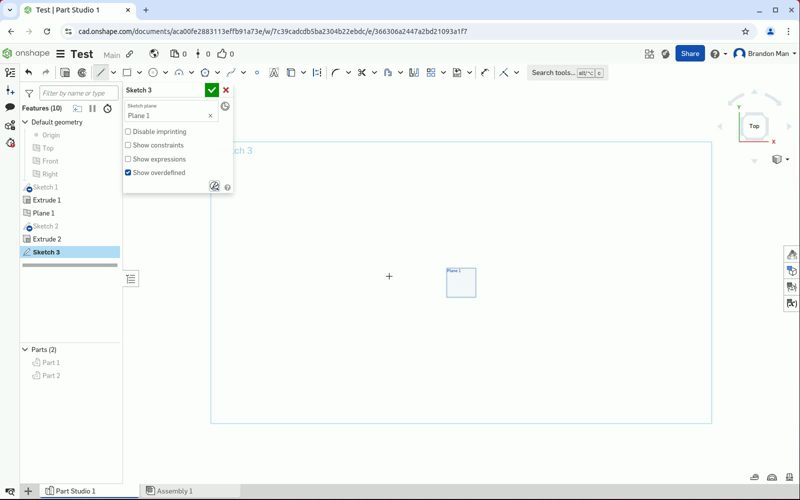
key_down(shift)
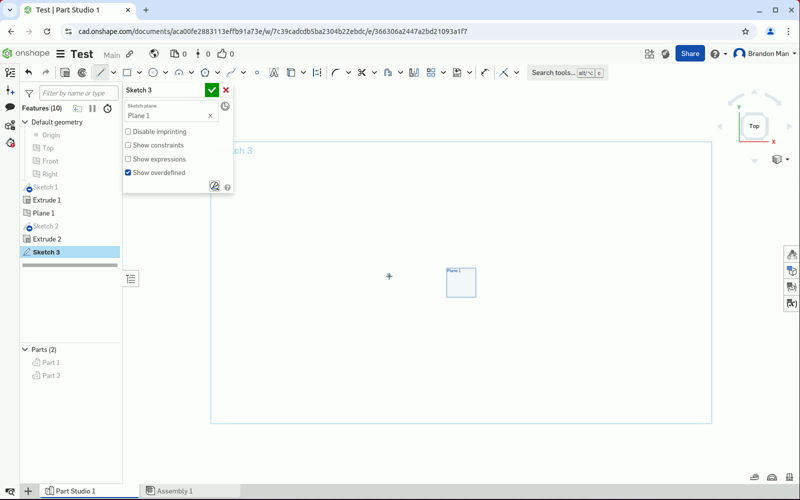
mouse_move(419, 275)
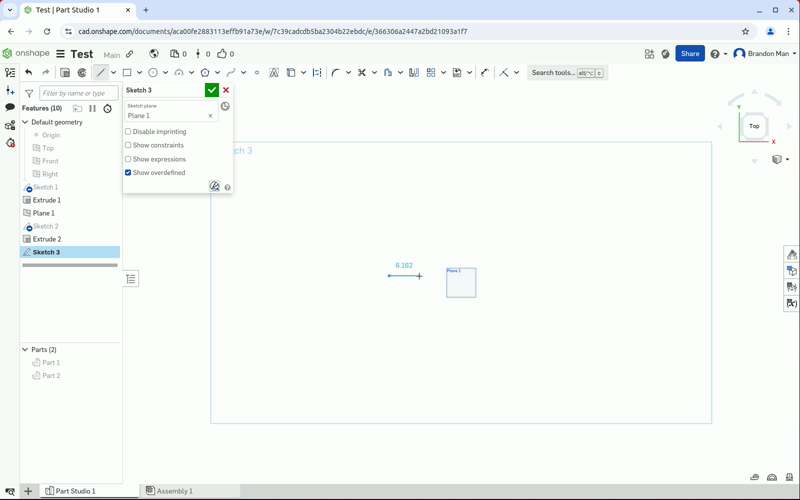
mouse_move(412, 309)
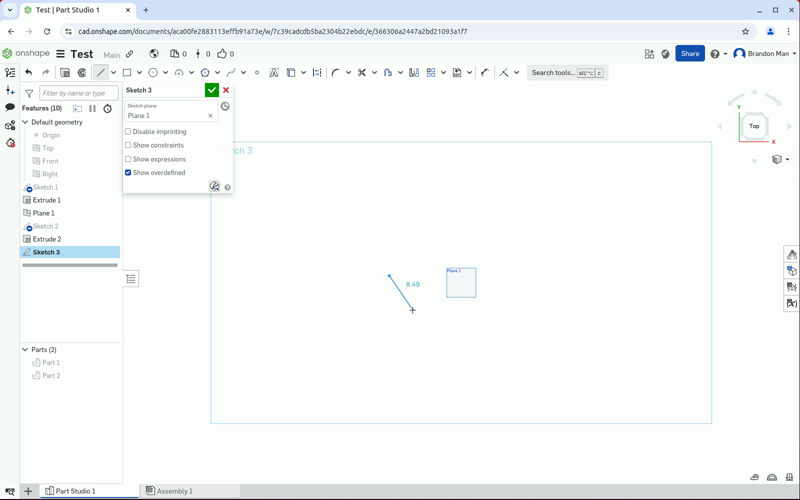
click(412, 309)
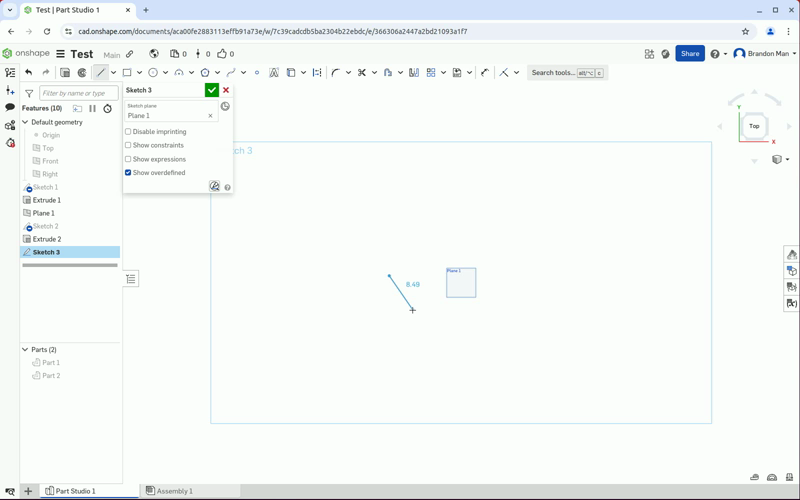
key_up(shift)
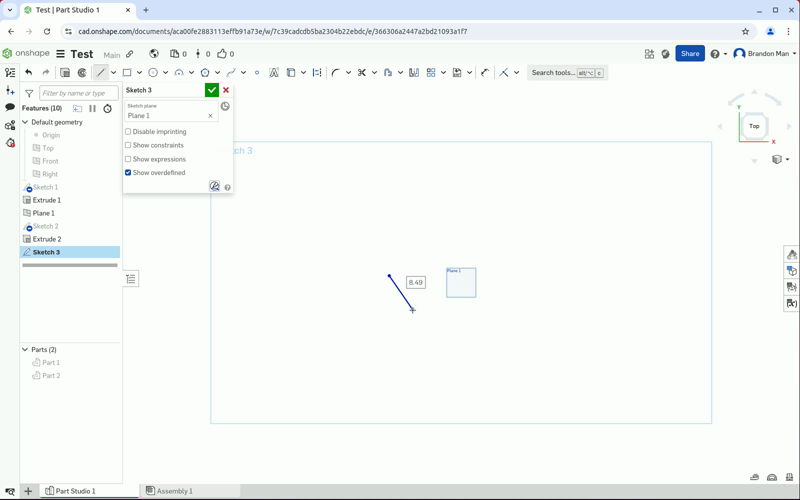
key_down(shift)
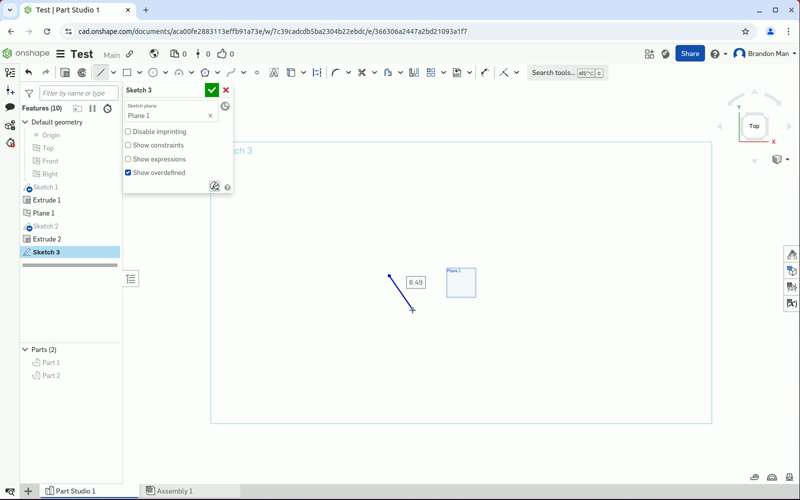
mouse_move(442, 309)
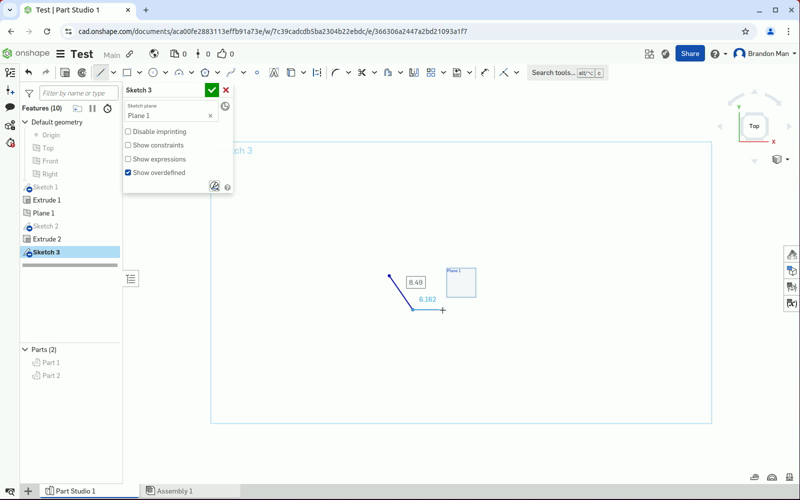
mouse_move(440, 291)
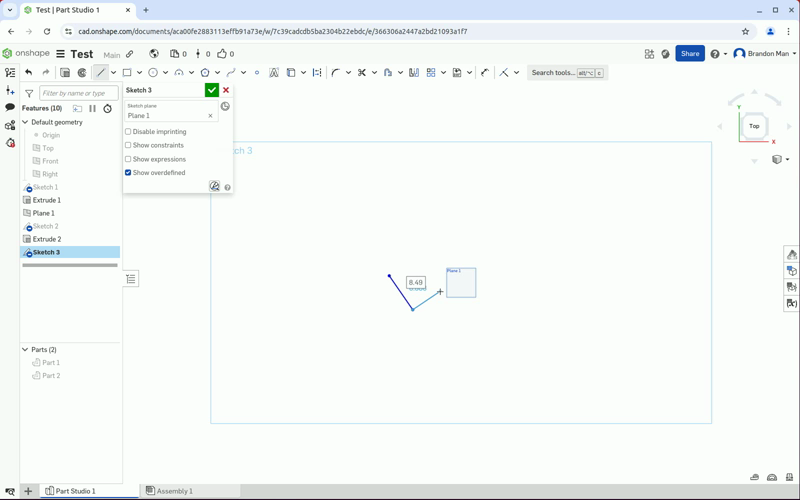
click(440, 291)
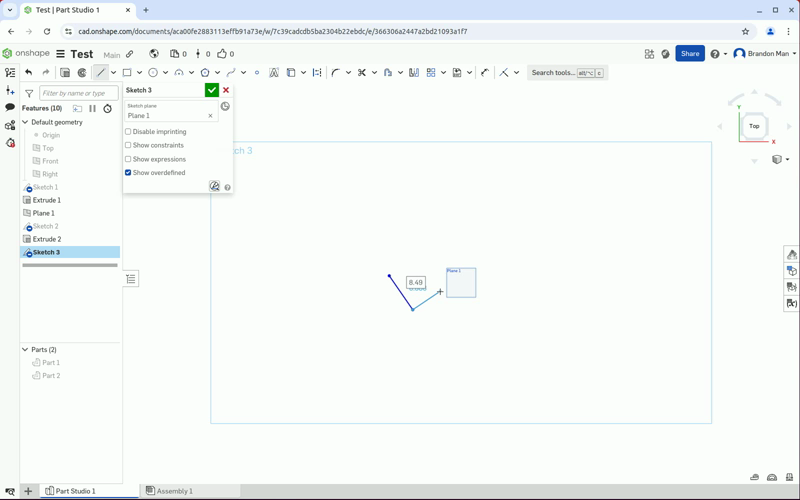
key_up(shift)
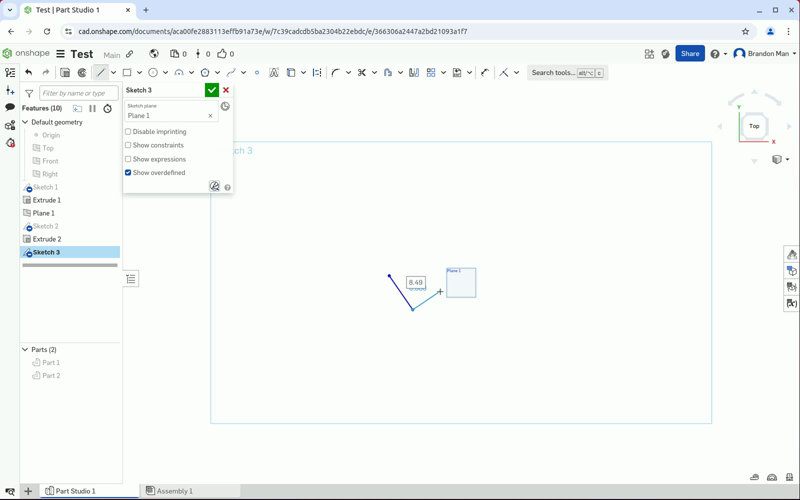
key_down(shift)
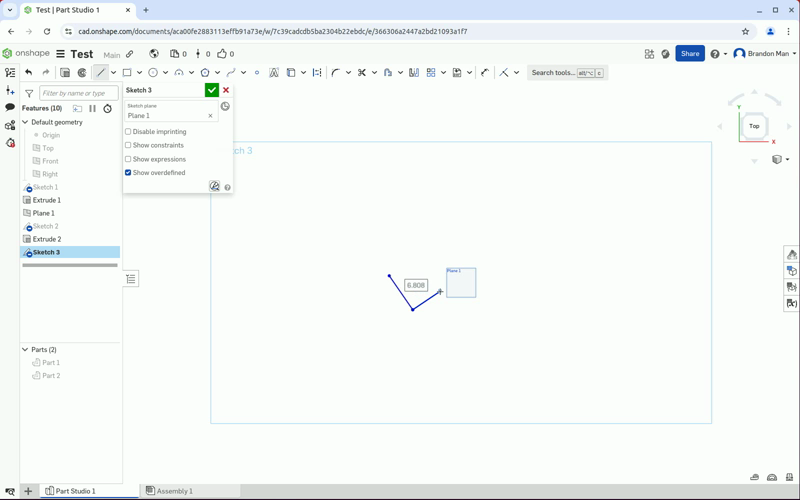
mouse_move(470, 291)
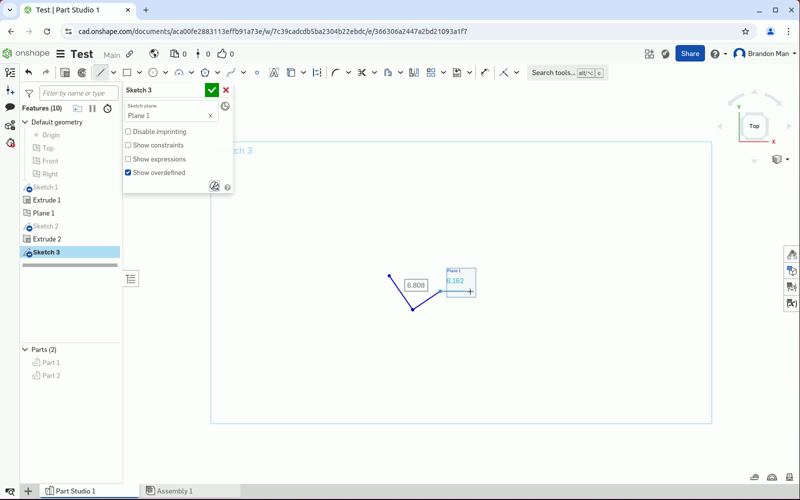
mouse_move(416, 257)
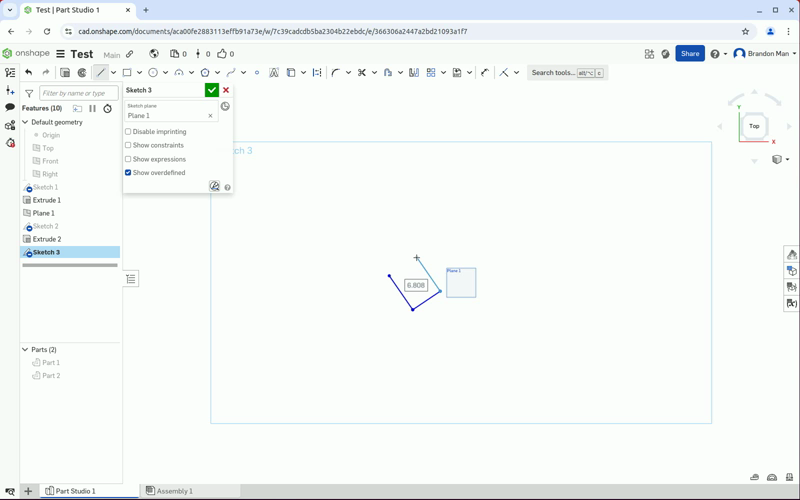
click(416, 257)
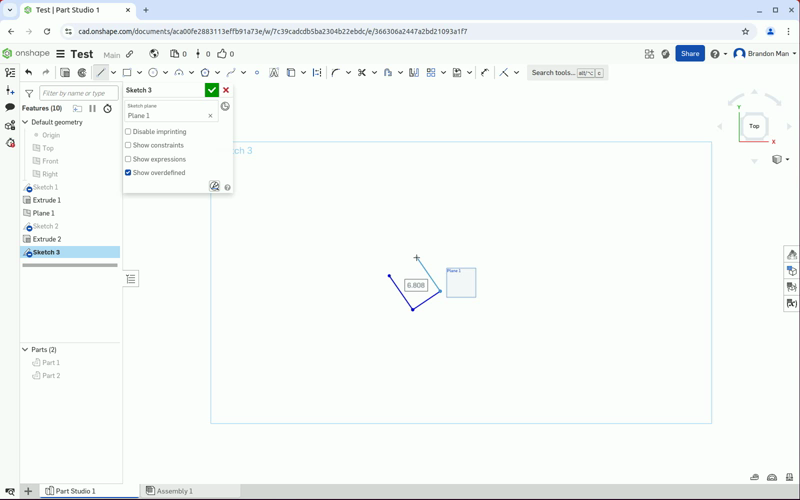
key_up(shift)
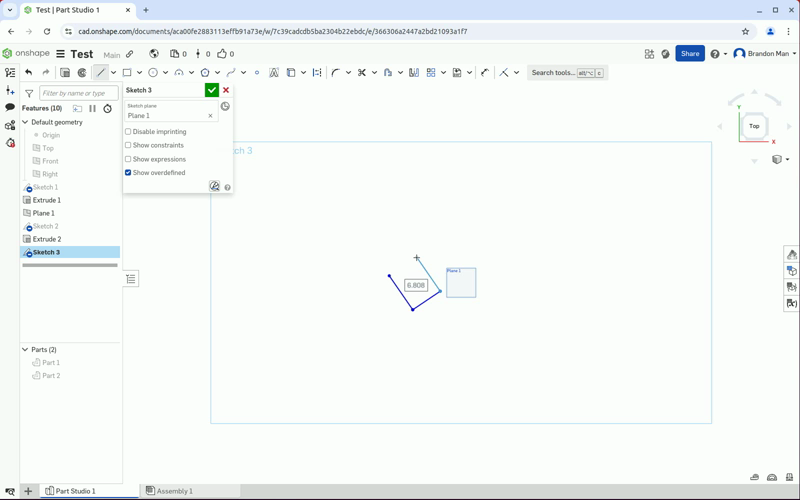
mouse_move(446, 257)
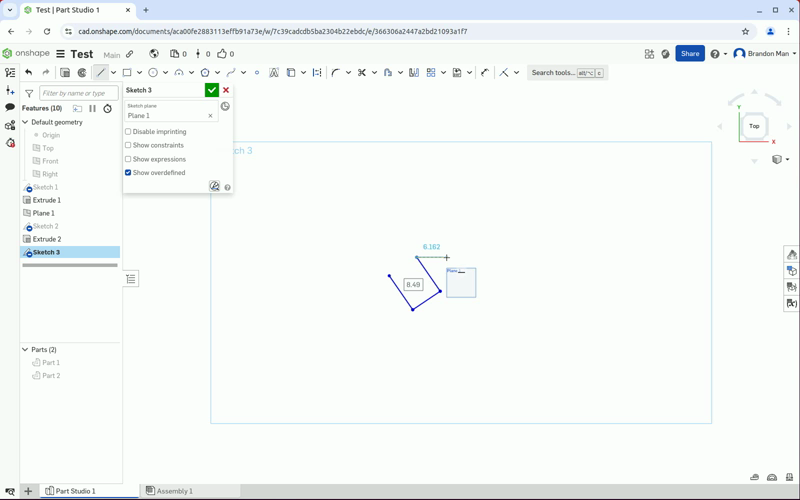
key_down(shift)
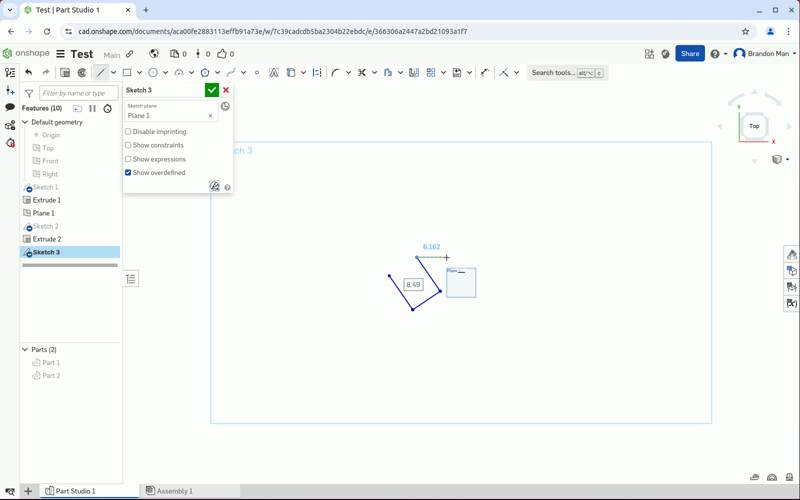
mouse_move(389, 275)
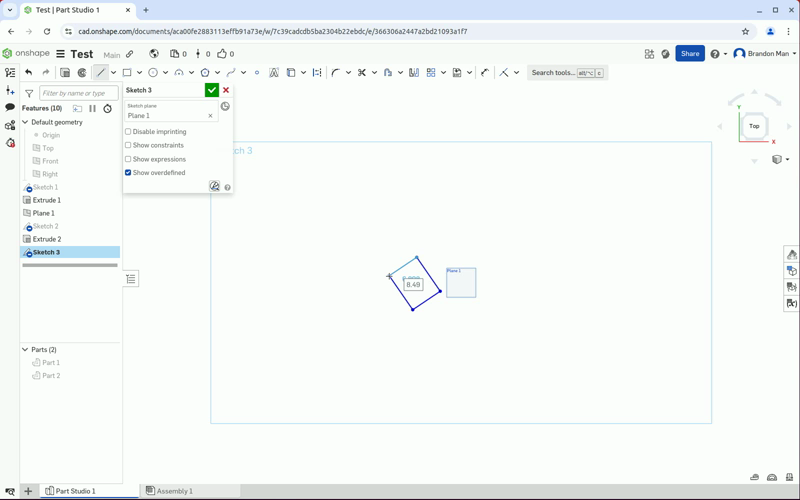
key_up(shift)
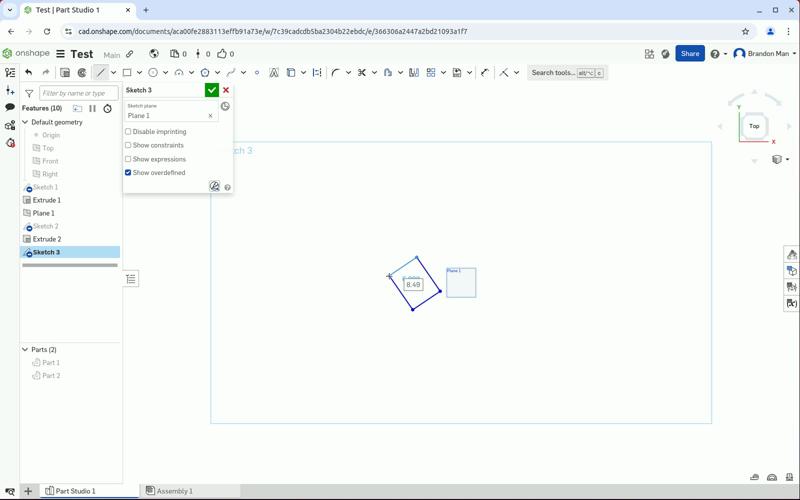
click(389, 275)
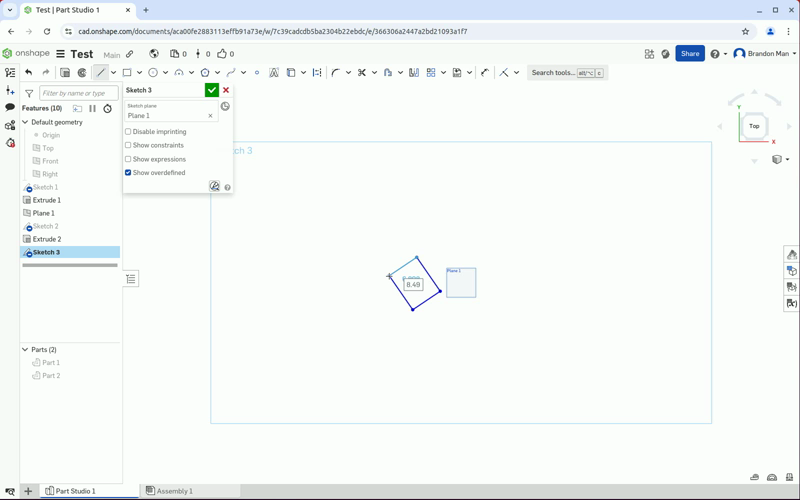
key(esc)
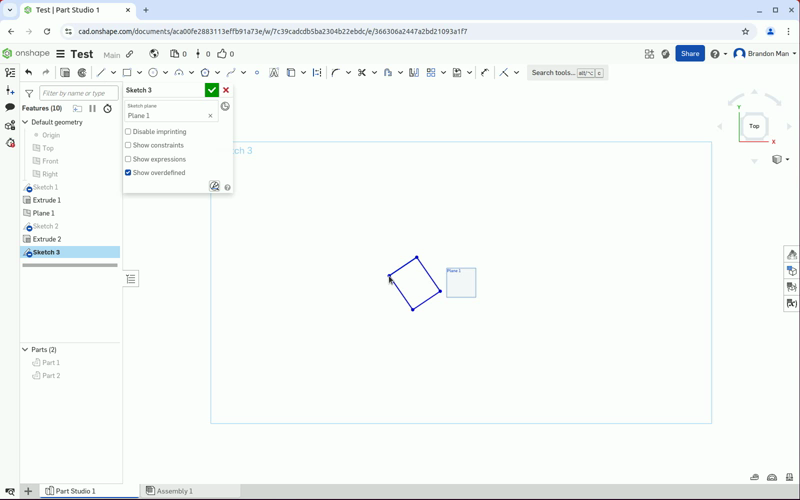
mouse_move(414, 284)
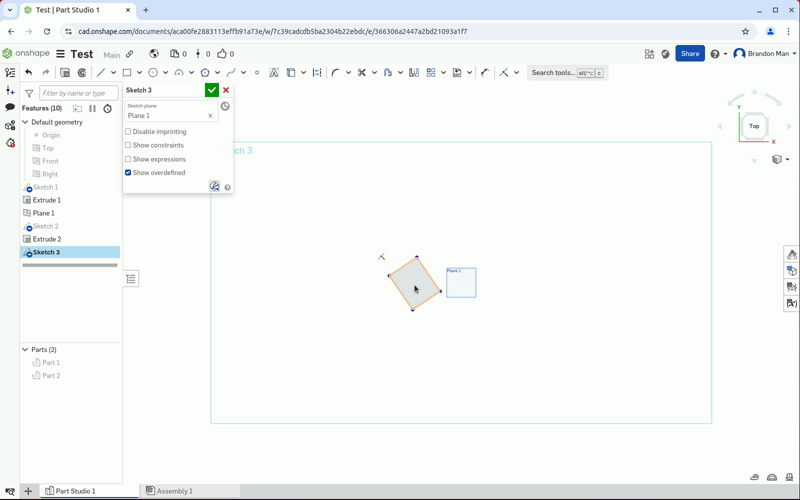
scroll(6)
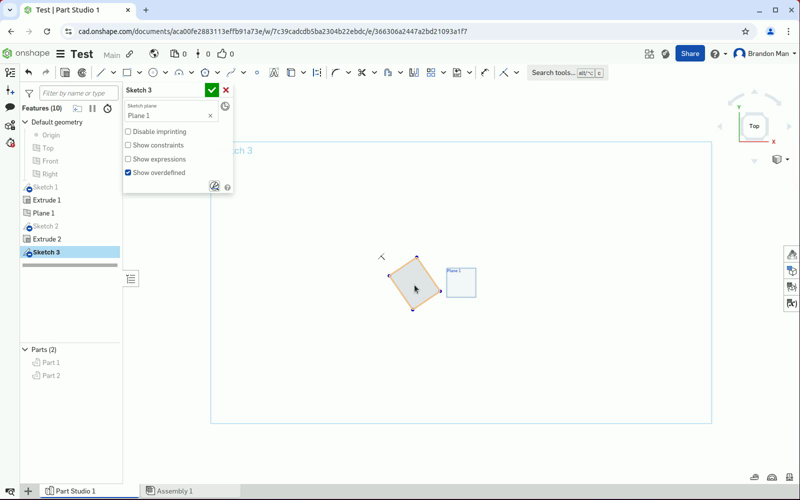
scroll(6)
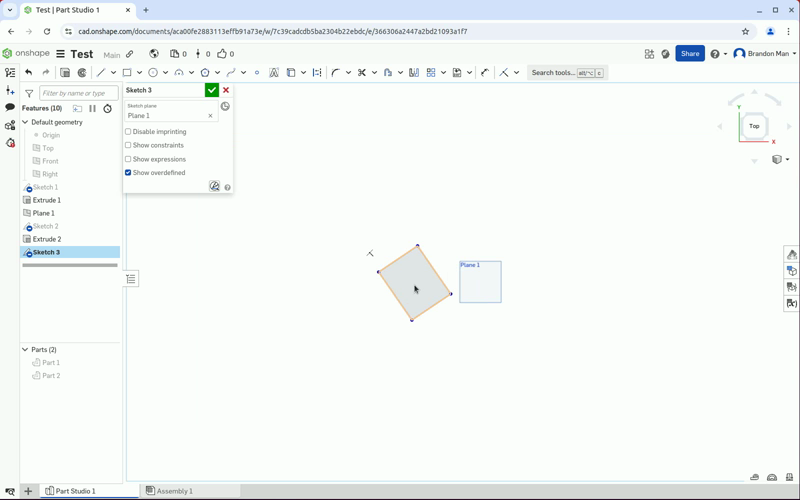
scroll(6)
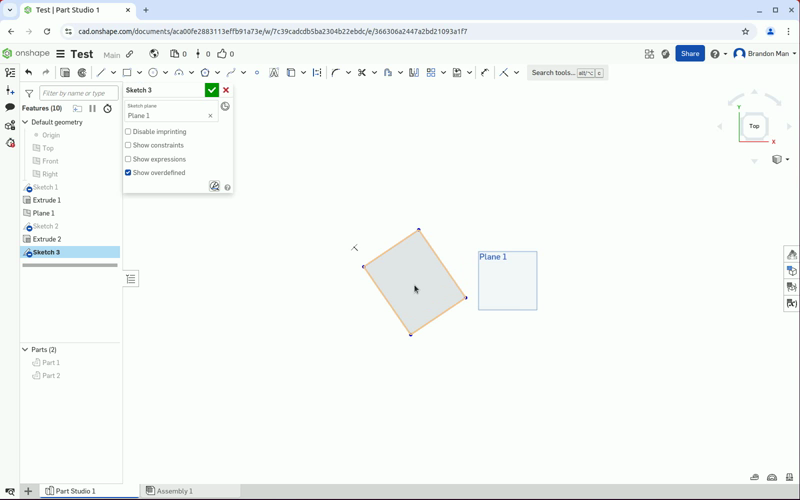
scroll(6)
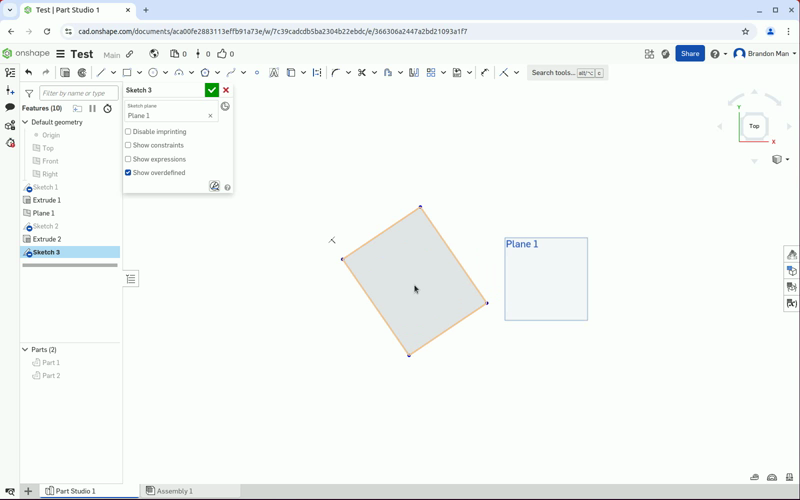
scroll(6)
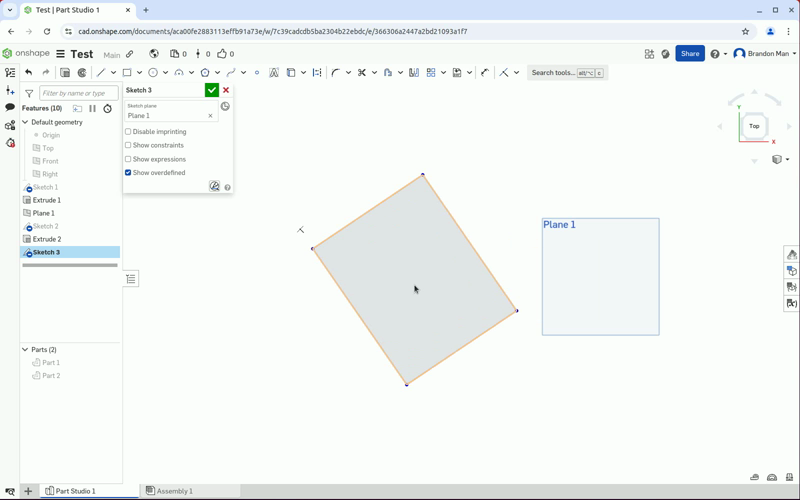
scroll(6)
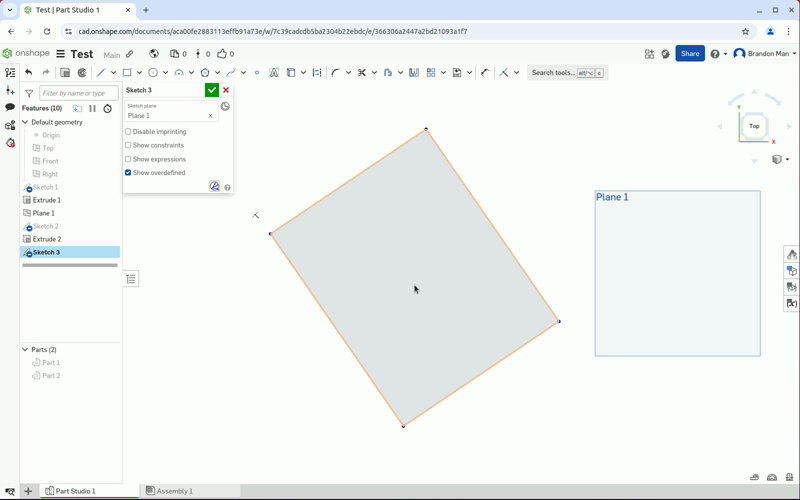
scroll(6)
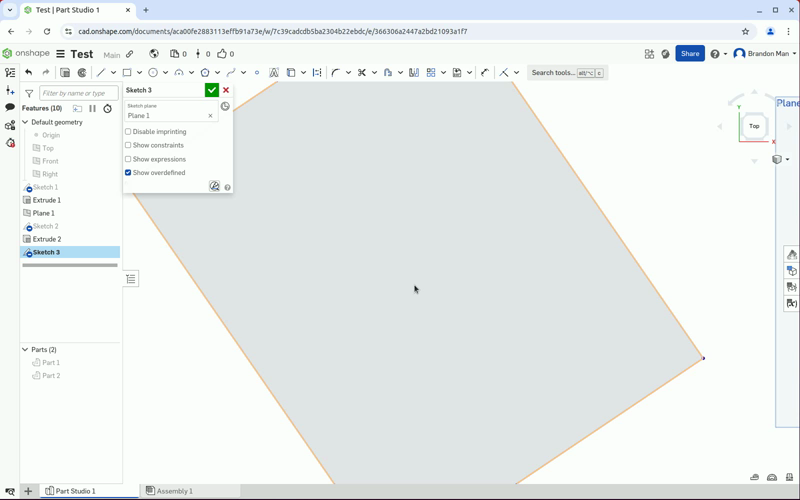
click(414, 284)
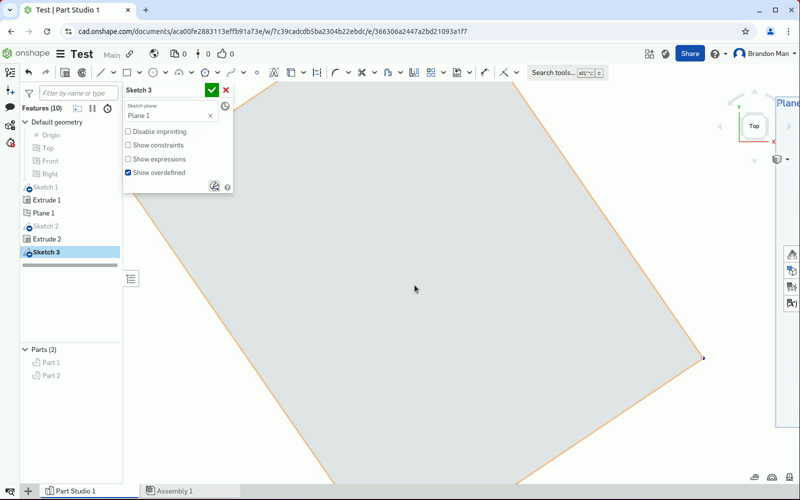
scroll(-6)
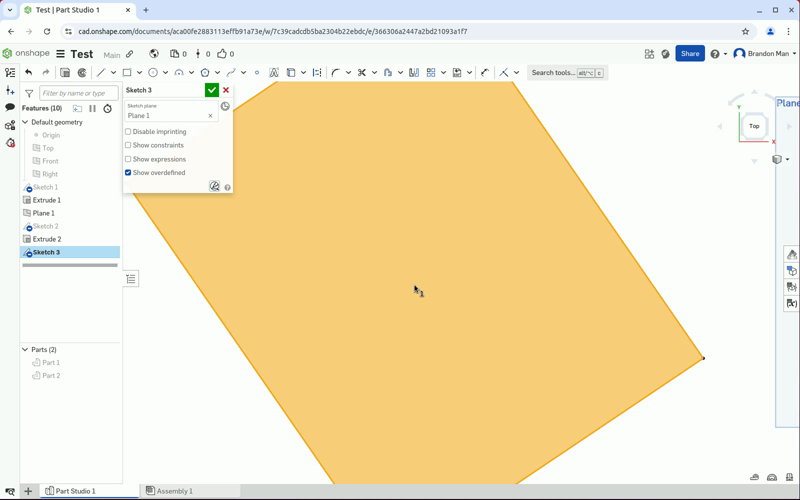
scroll(-6)
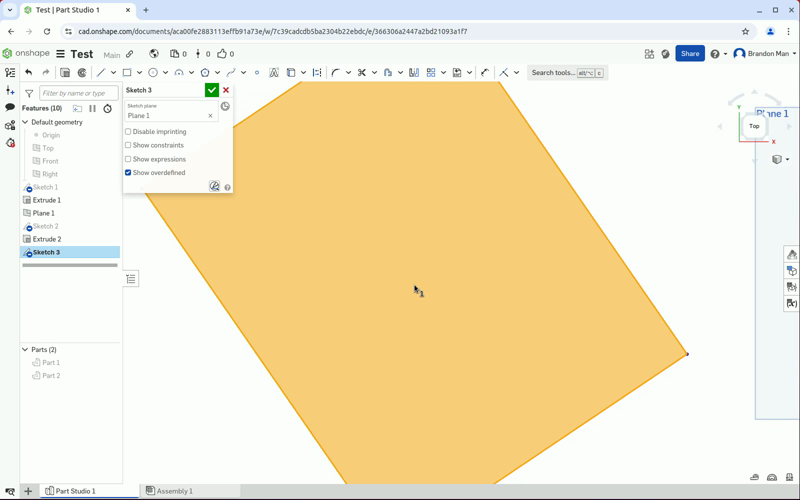
scroll(-6)
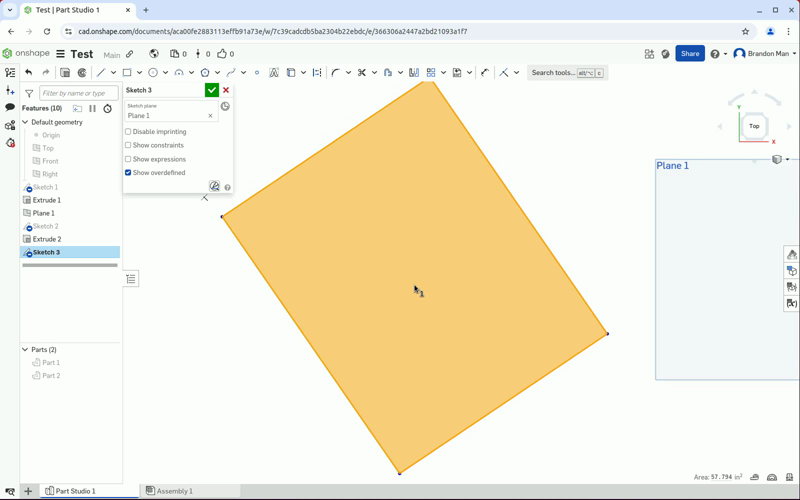
scroll(-6)
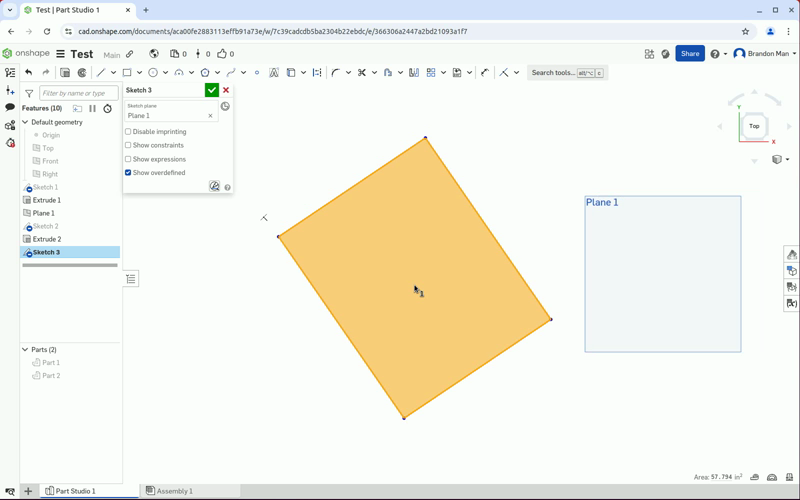
scroll(-6)
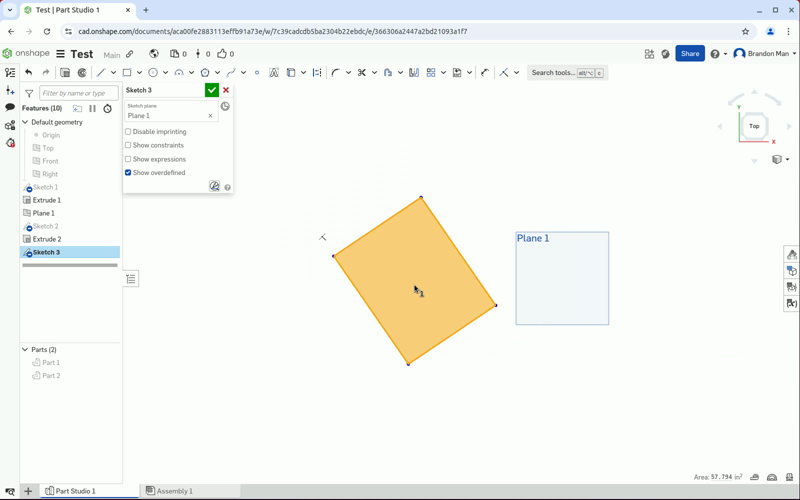
scroll(-6)
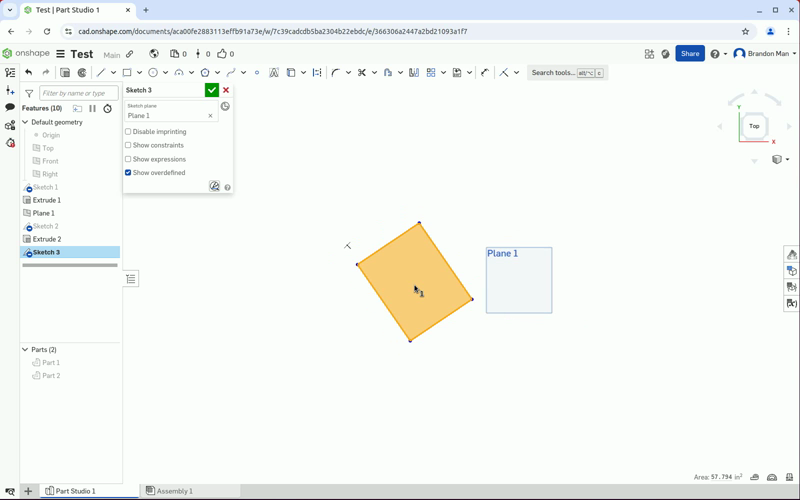
scroll(-6)
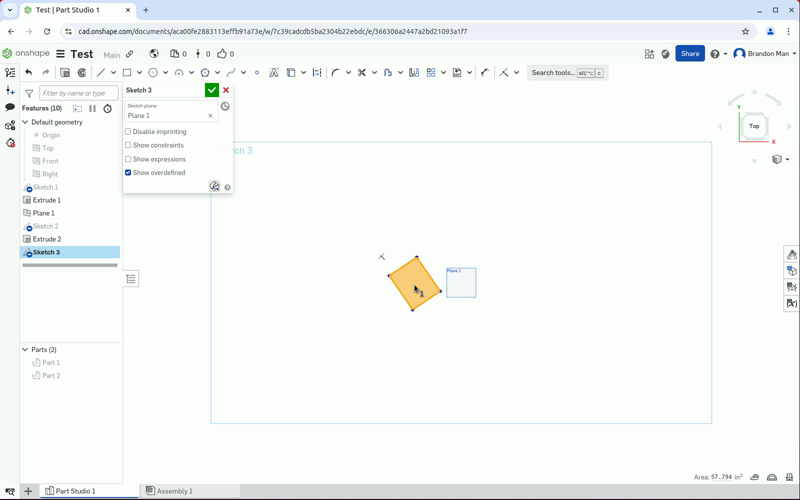
mouse_move(73, 352)
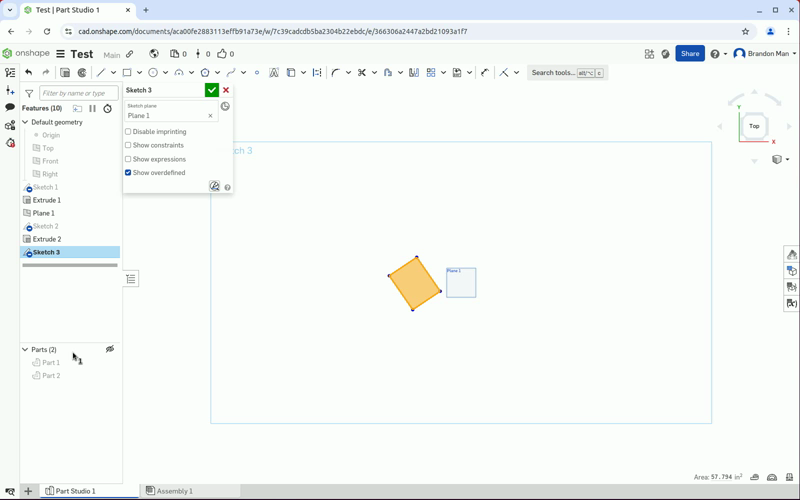
key(shift+y)
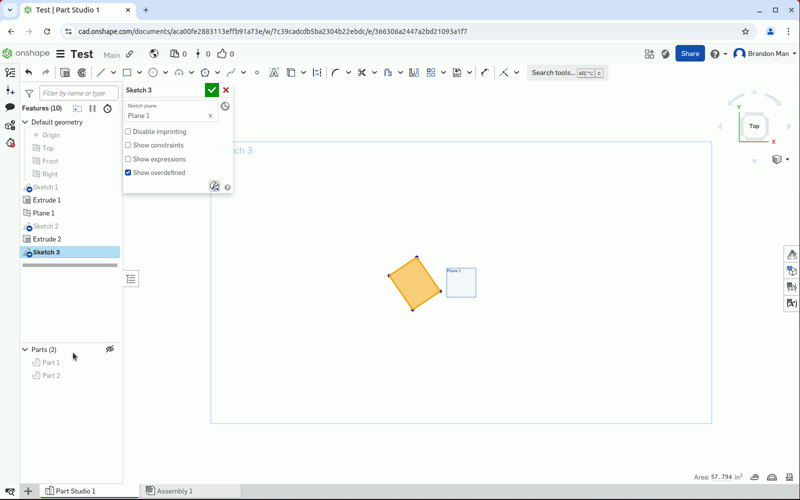
key(shift+e)
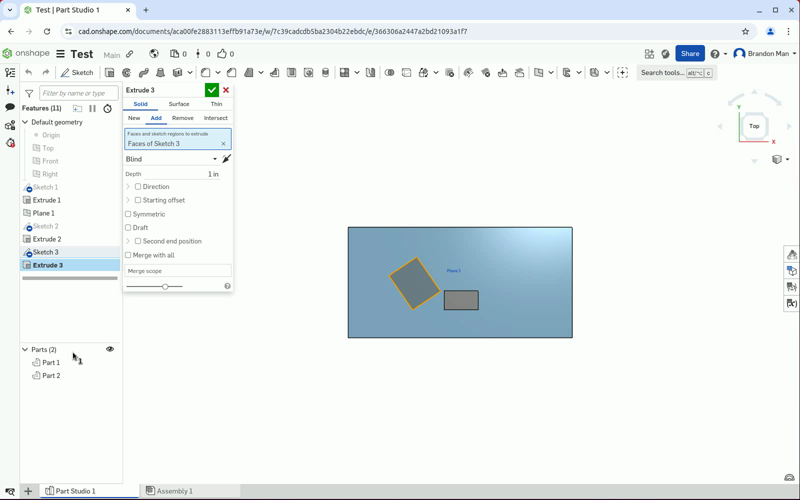
mouse_move(143, 106)
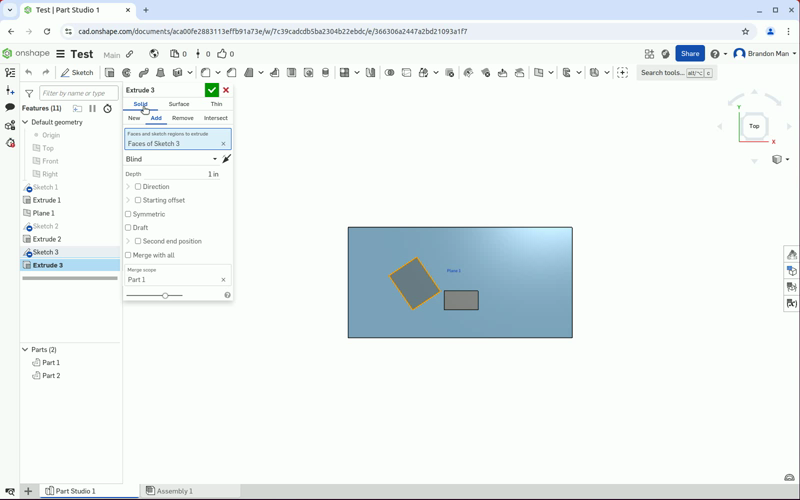
click(143, 106)
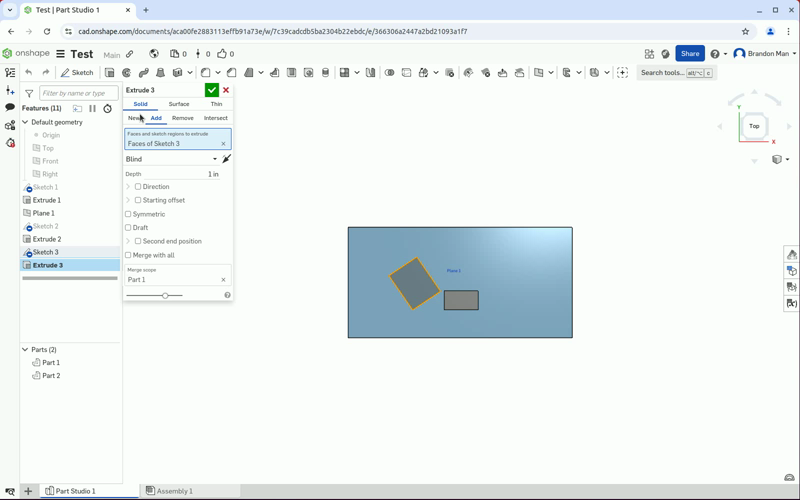
mouse_move(137, 120)
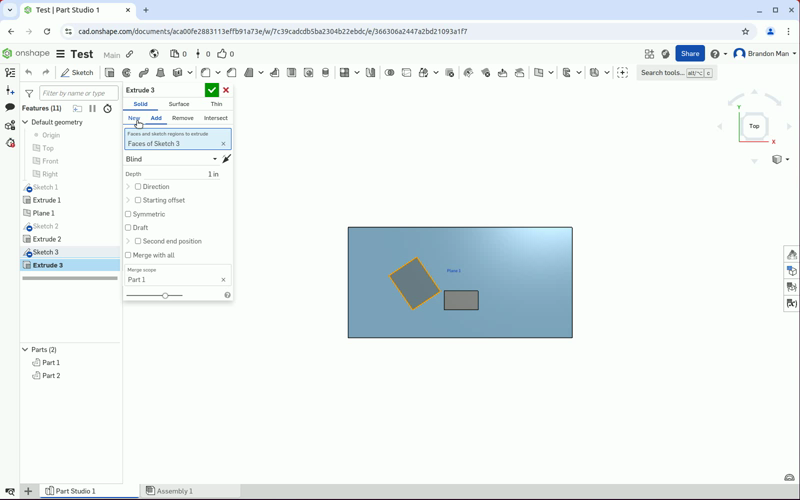
click(137, 120)
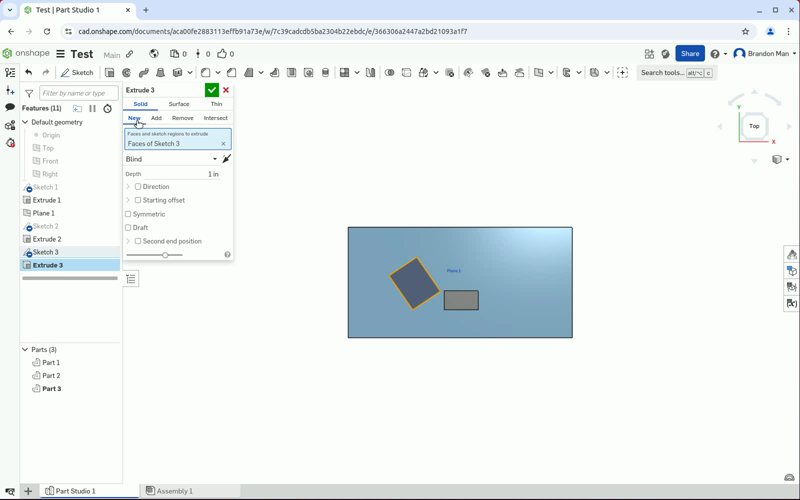
key(tab, 4)
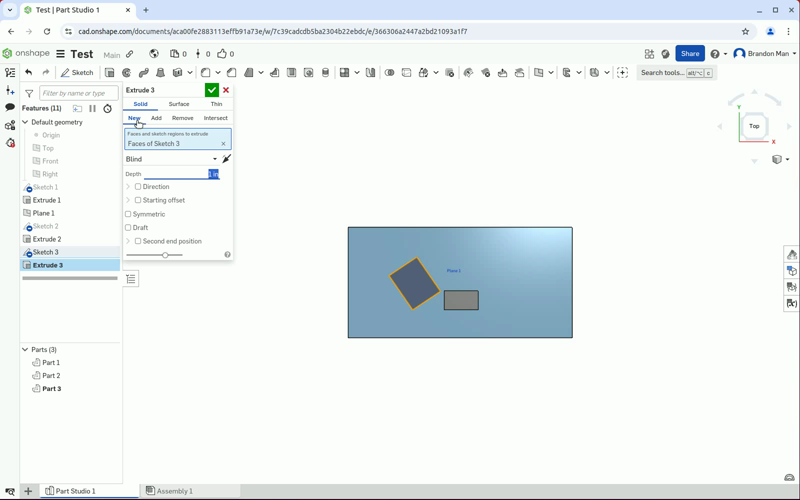
text(0.722)
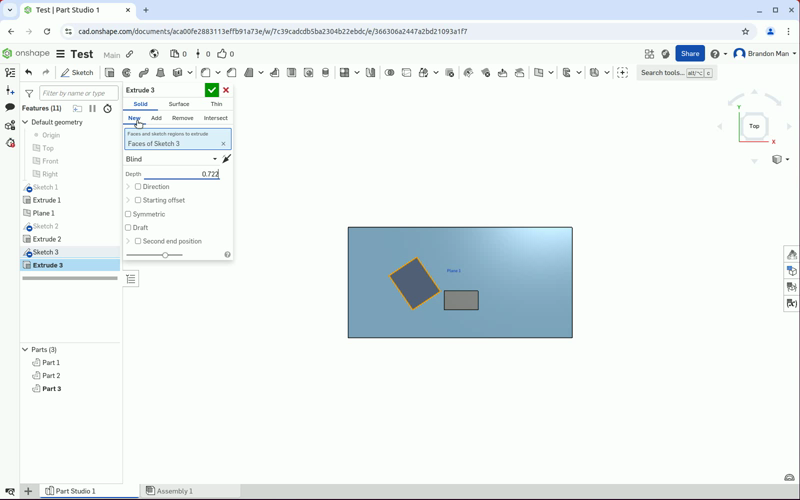
key(enter)
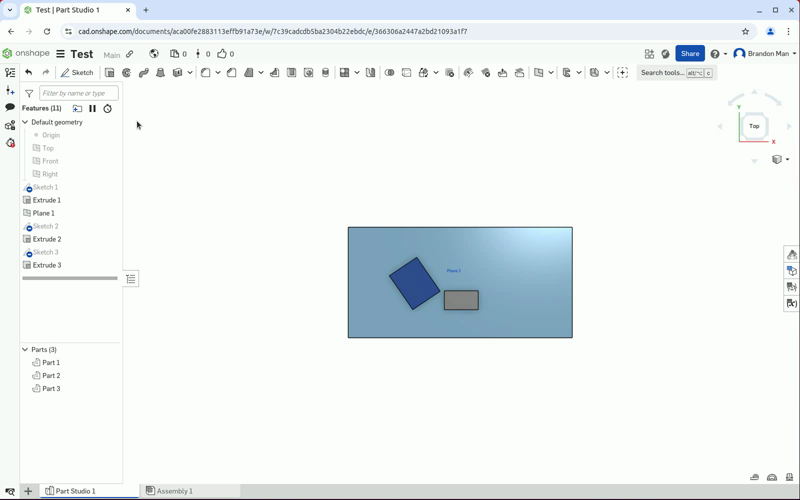
key(shift+h)
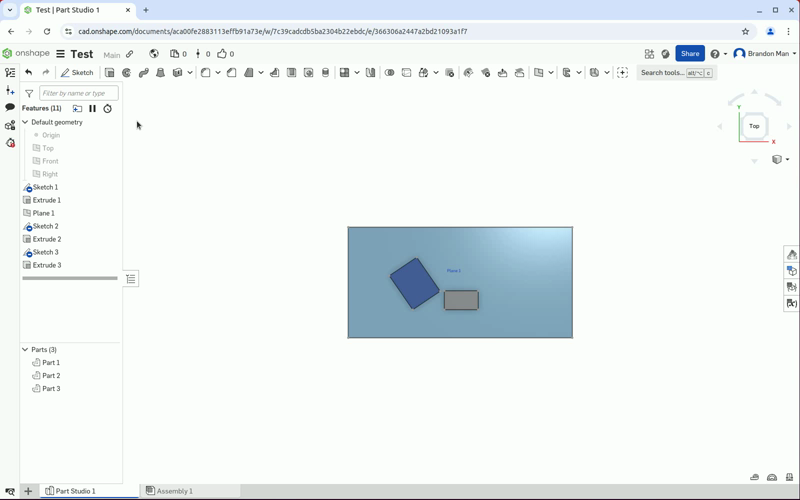
key(shift+h)
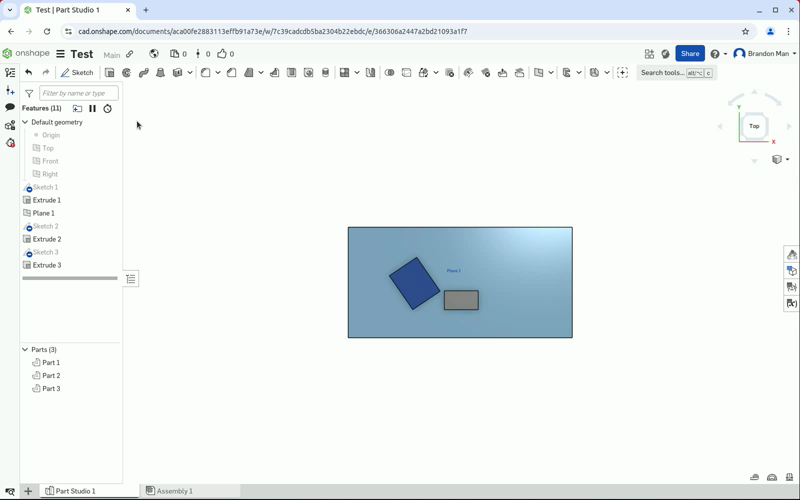
mouse_move(73, 189)
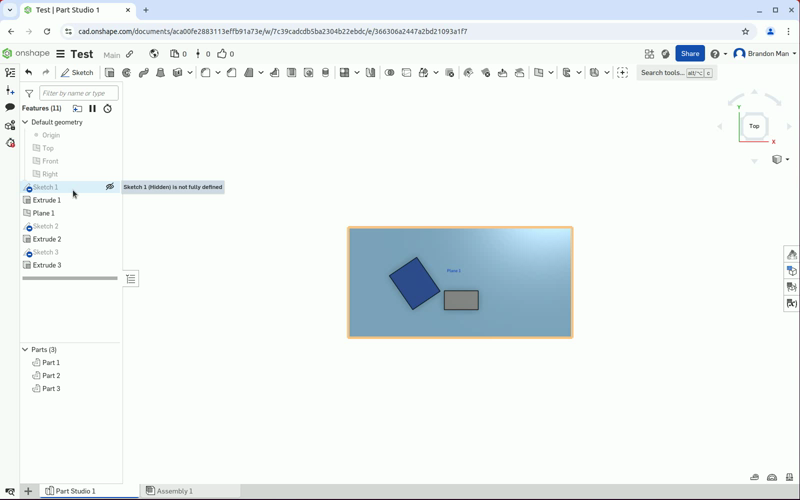
click(73, 189)
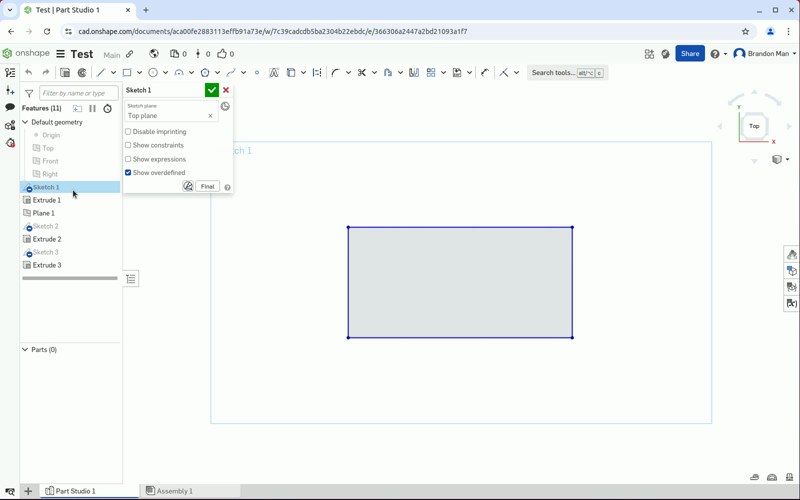
mouse_move(229, 92)
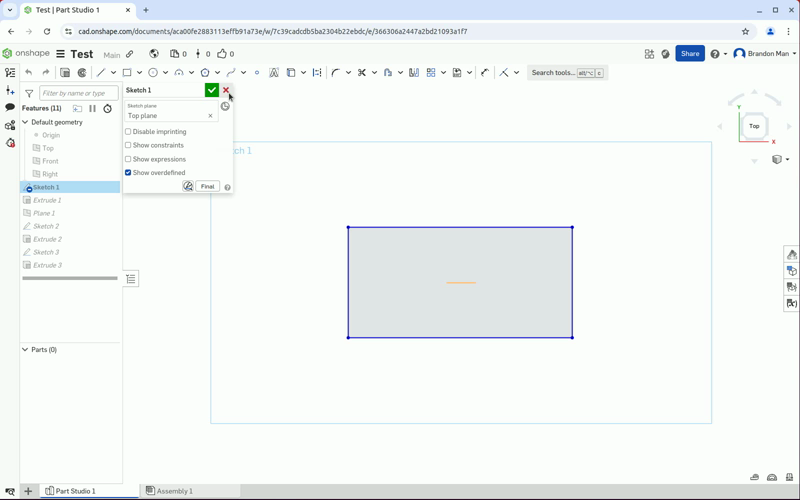
click(229, 92)
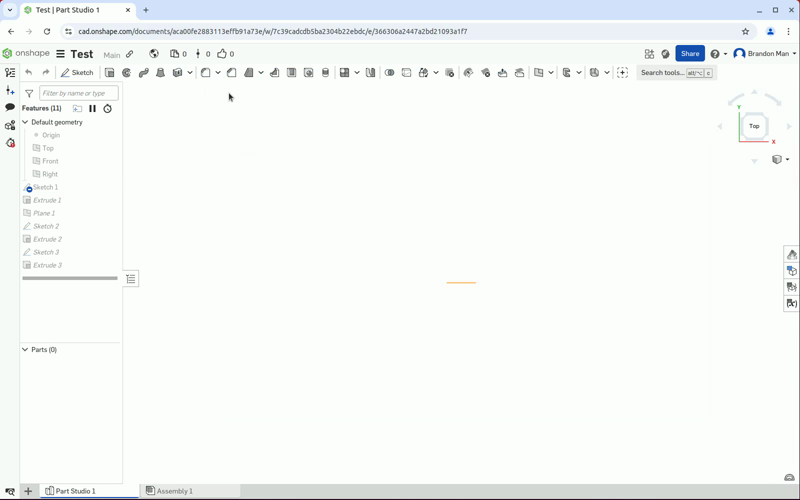
key(shift+s)
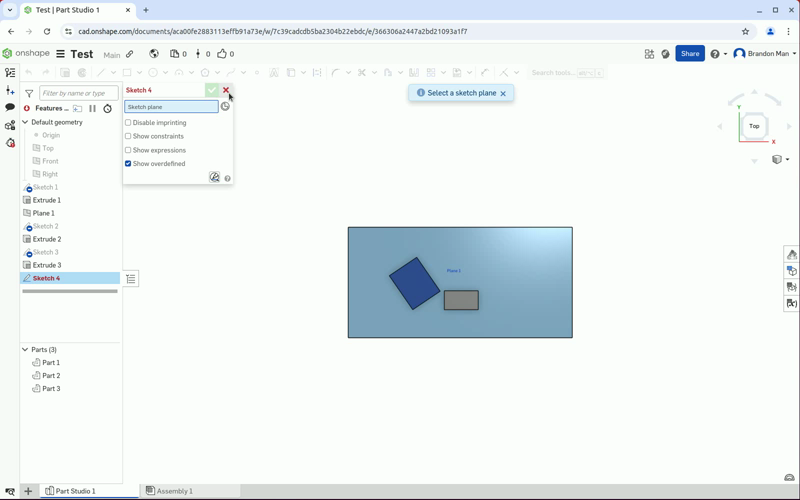
mouse_move(73, 215)
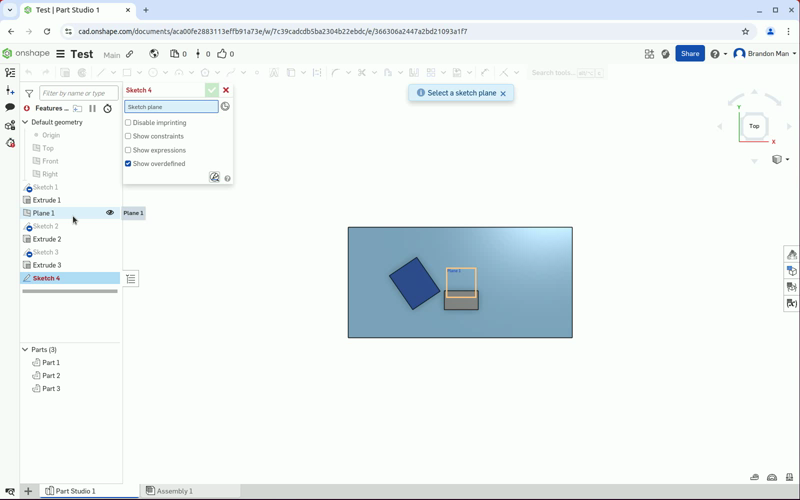
click(73, 215)
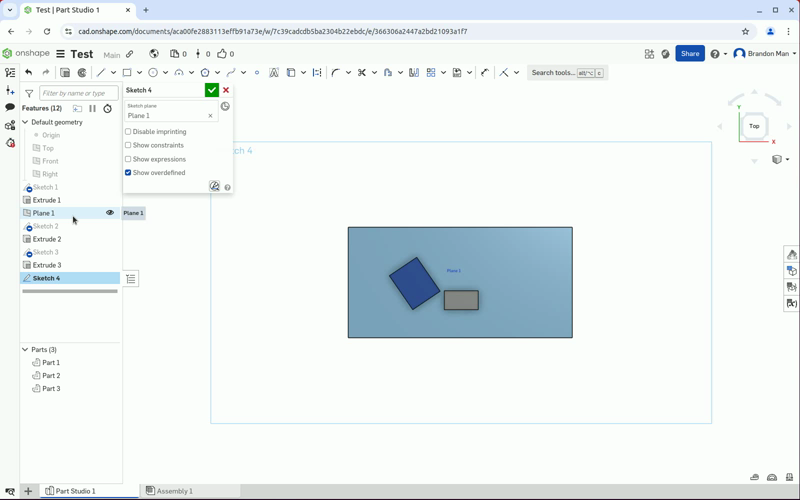
mouse_move(73, 352)
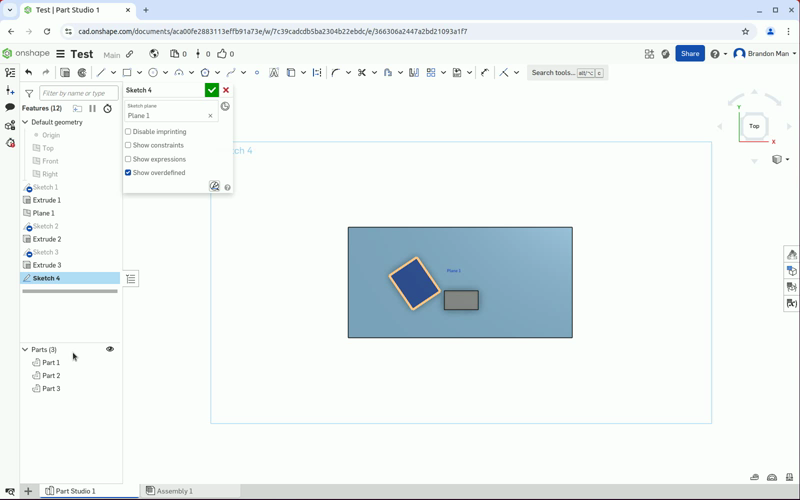
key(y)
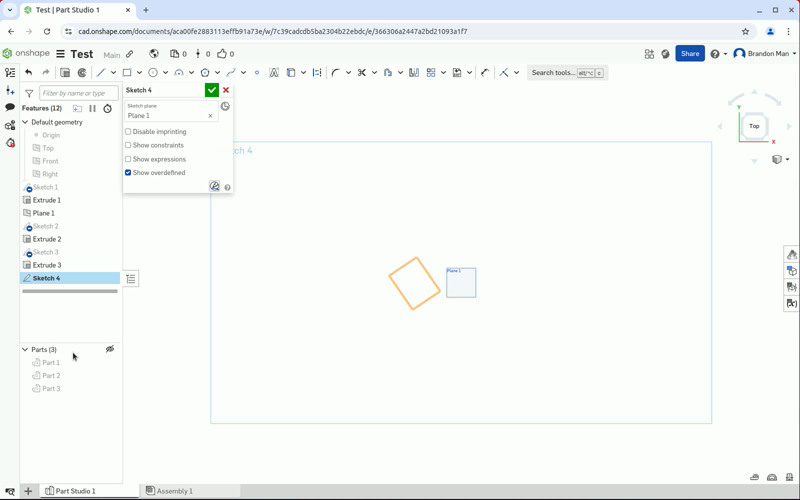
key(l)
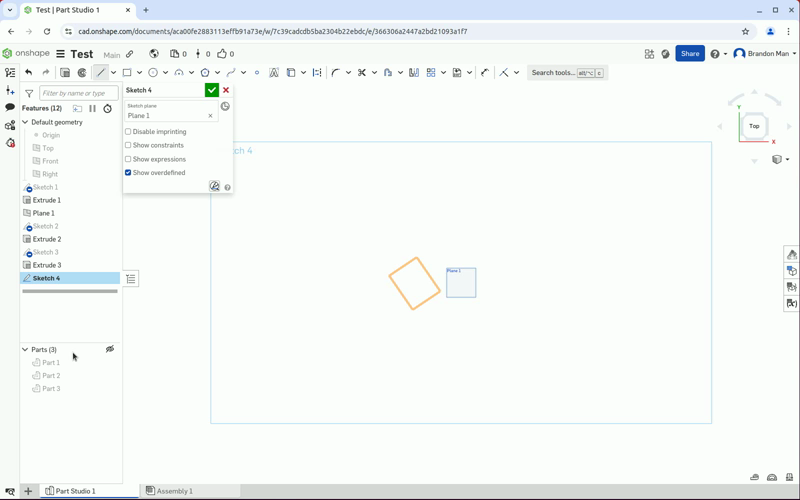
key_down(shift)
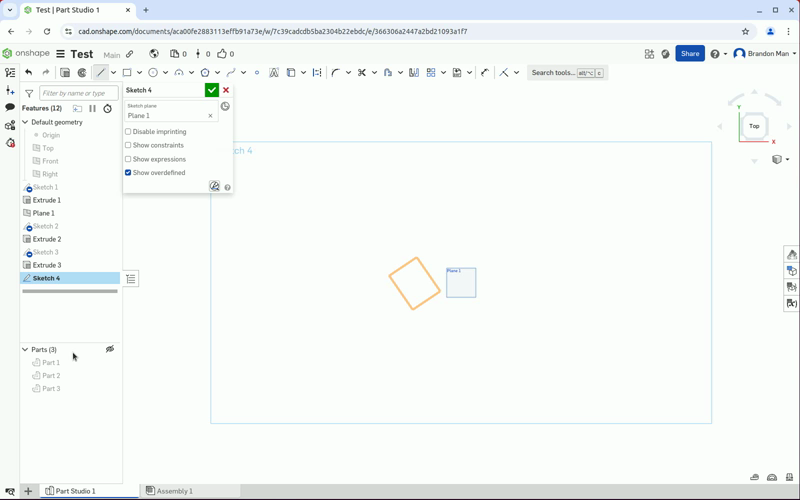
mouse_move(481, 291)
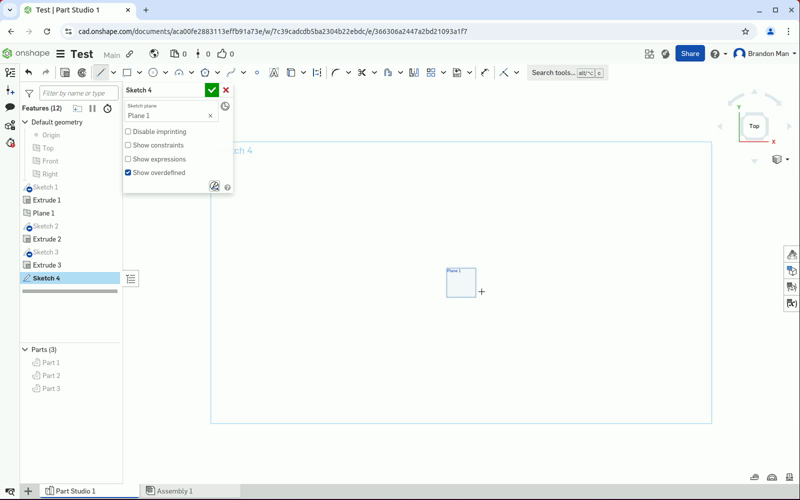
click(481, 291)
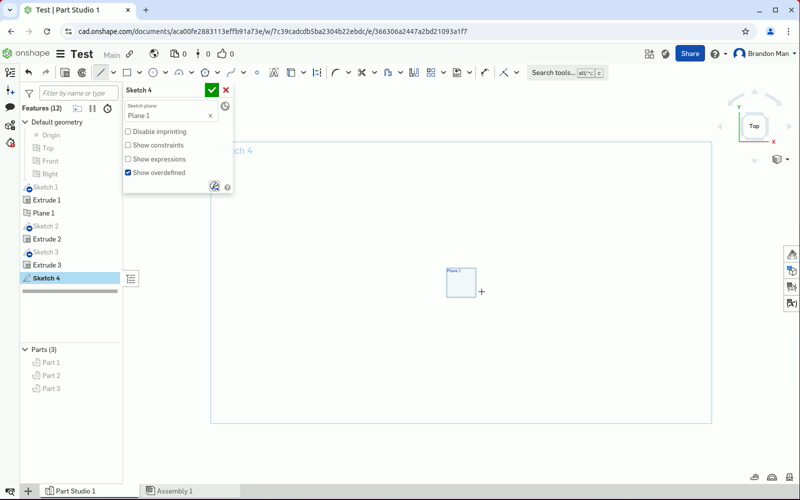
key_up(shift)
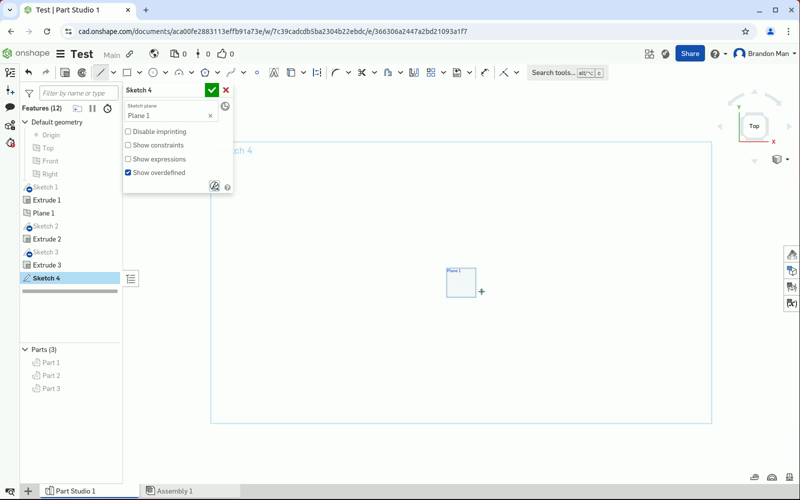
key_down(shift)
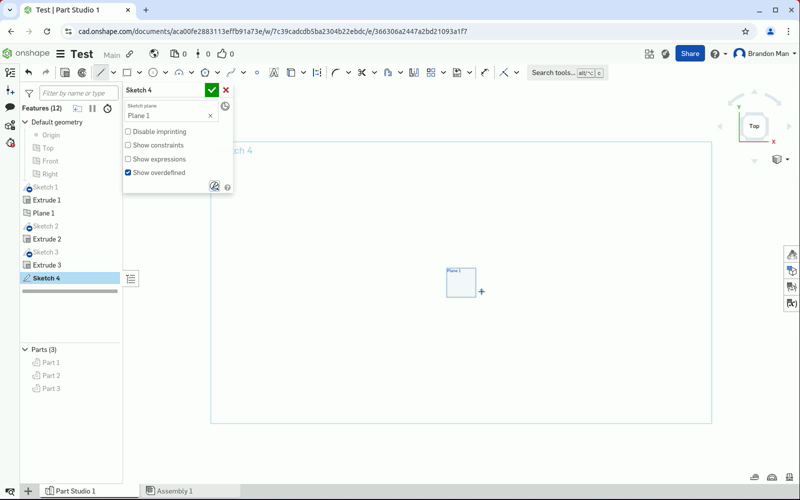
mouse_move(511, 291)
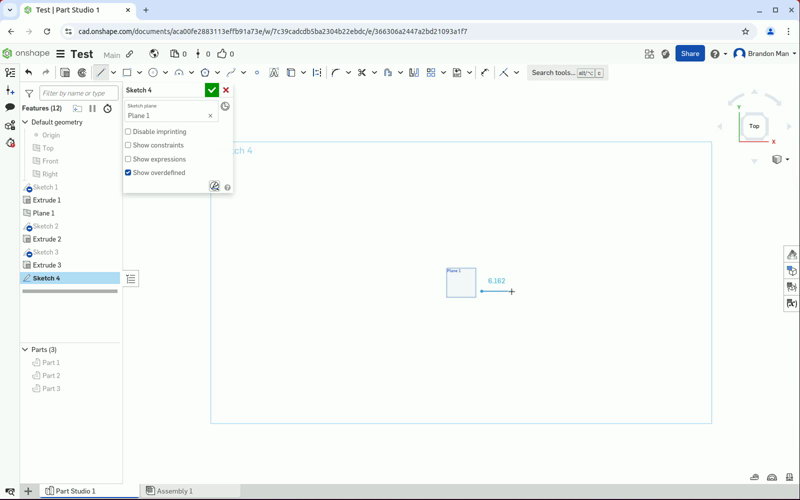
mouse_move(501, 300)
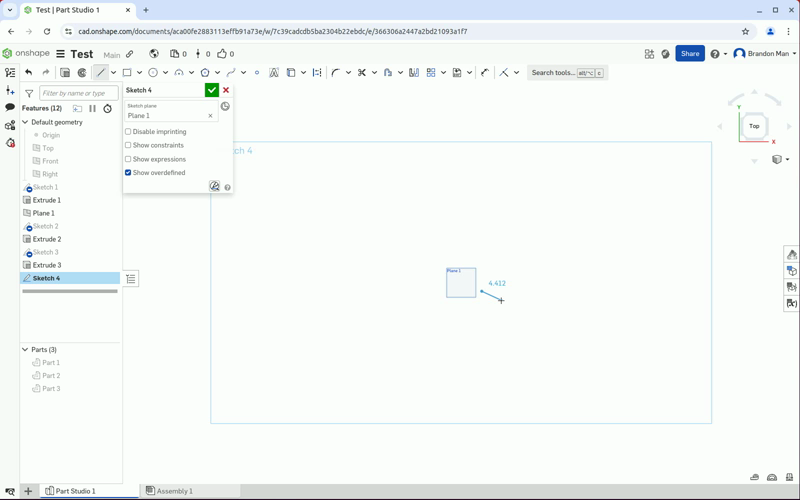
click(501, 300)
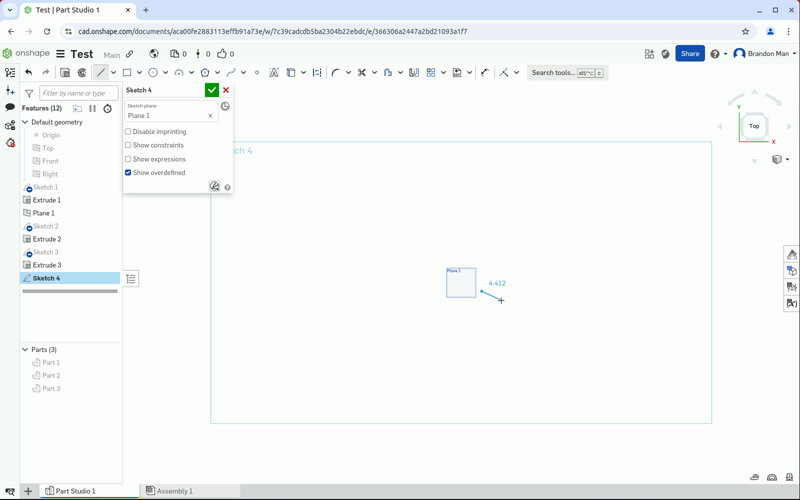
key_up(shift)
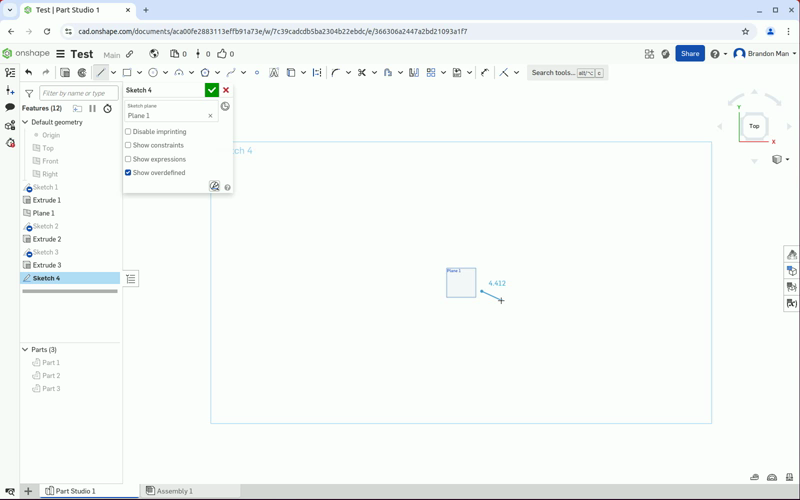
key_down(shift)
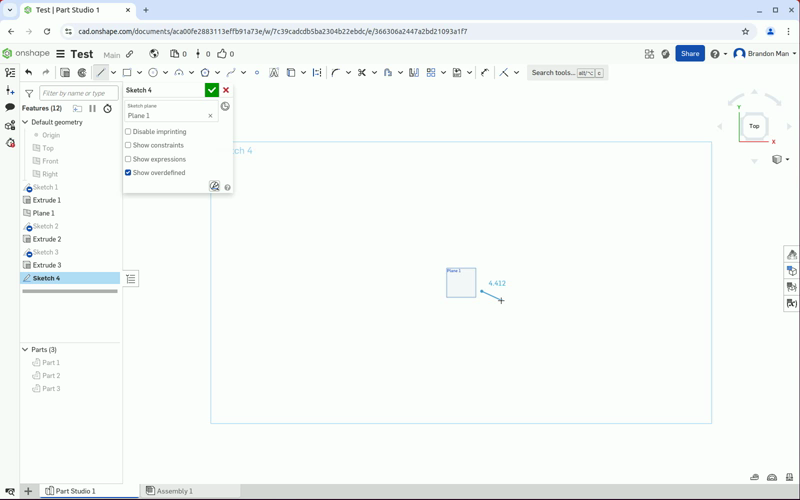
mouse_move(531, 300)
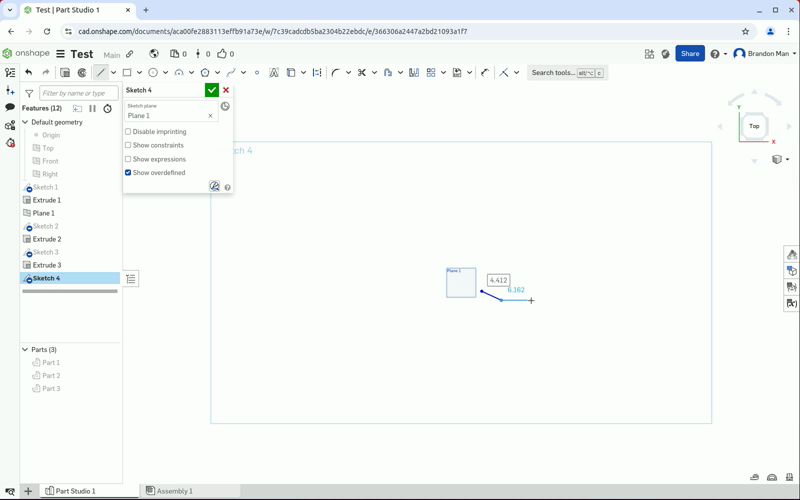
mouse_move(512, 276)
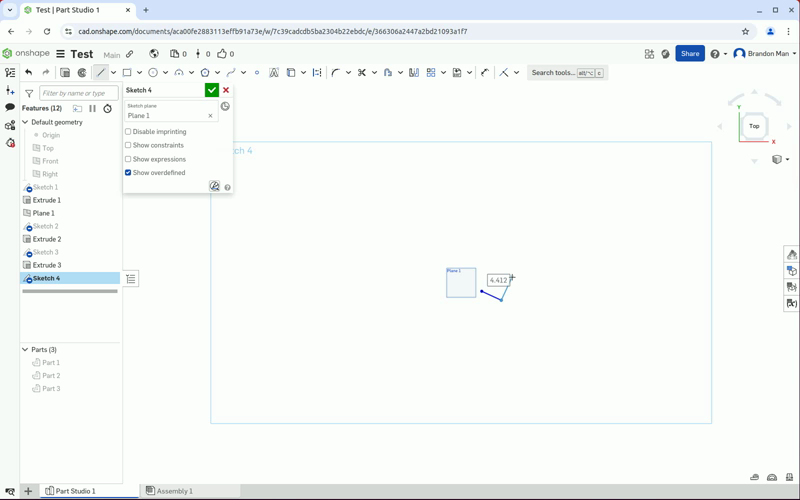
click(512, 276)
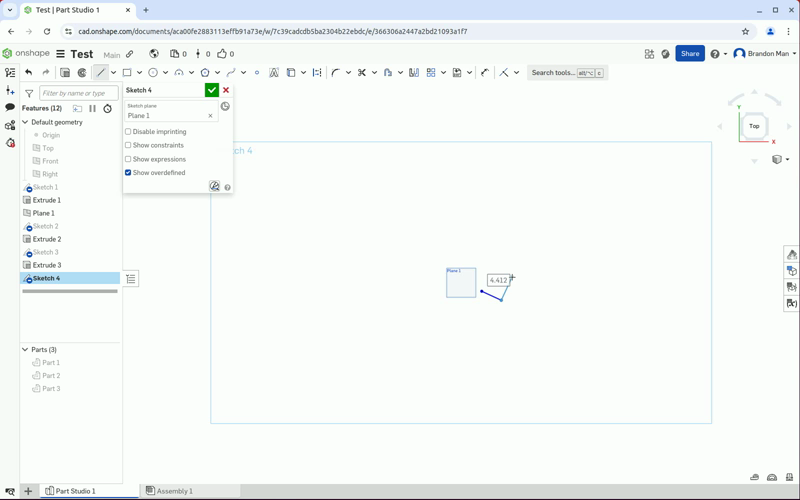
key_up(shift)
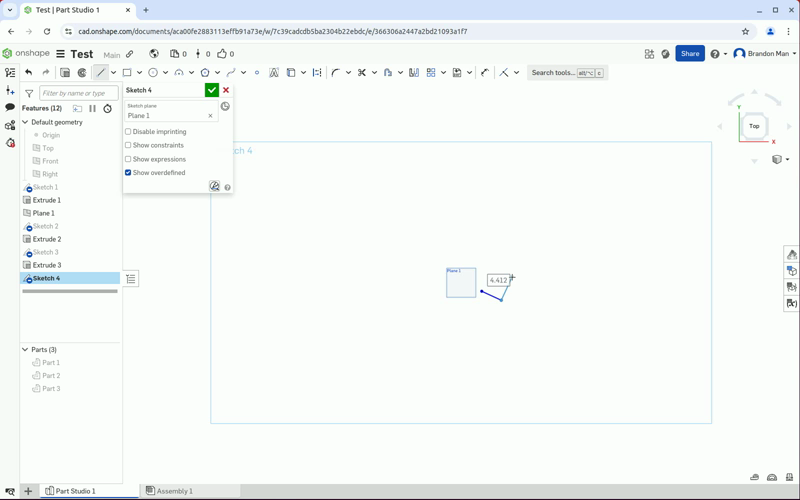
key_down(shift)
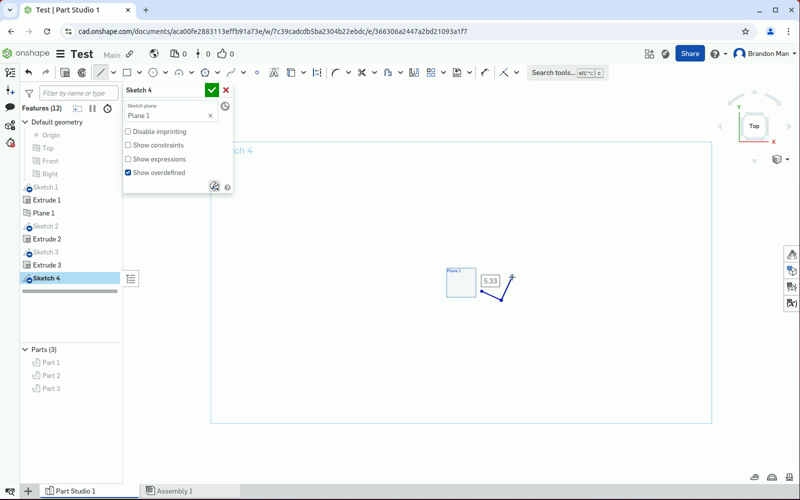
mouse_move(542, 276)
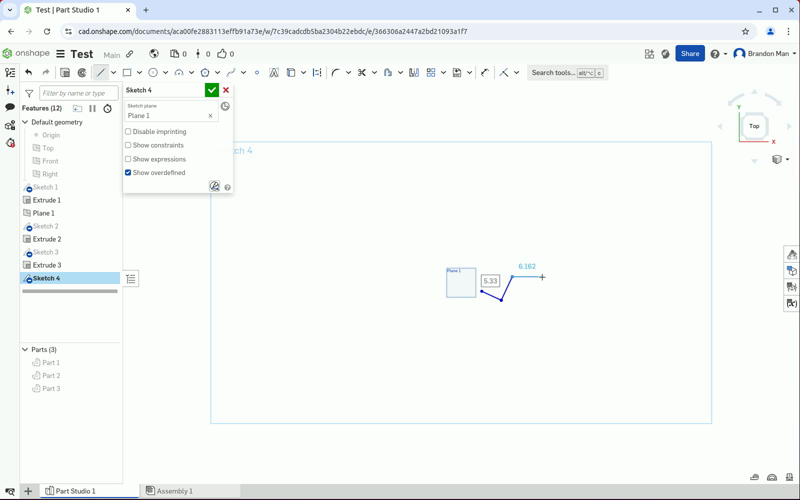
mouse_move(492, 267)
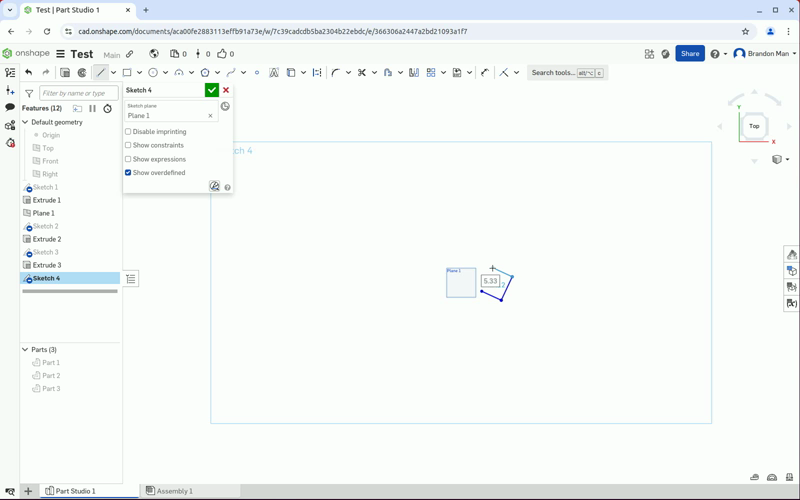
click(492, 267)
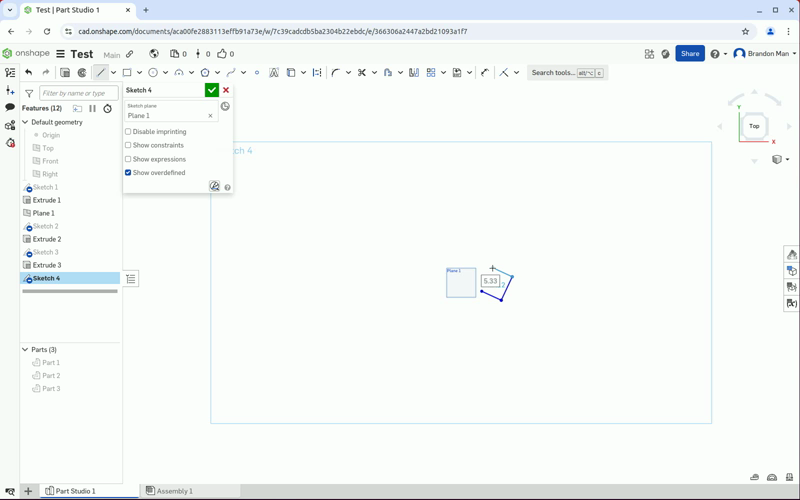
key_up(shift)
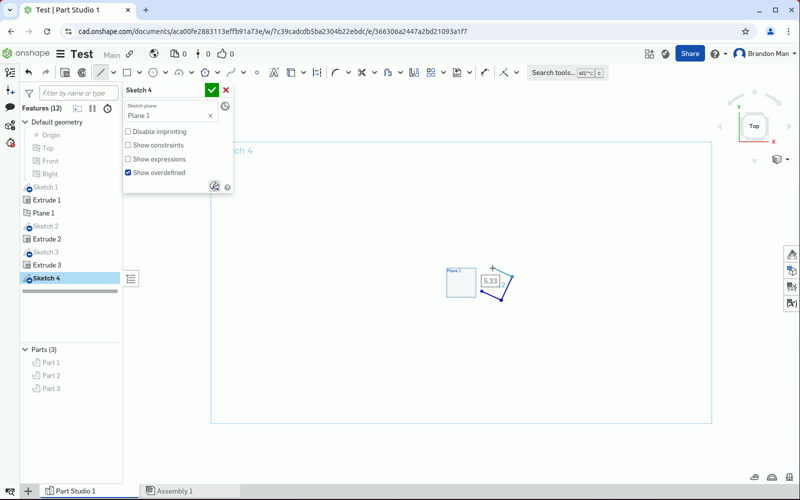
mouse_move(522, 267)
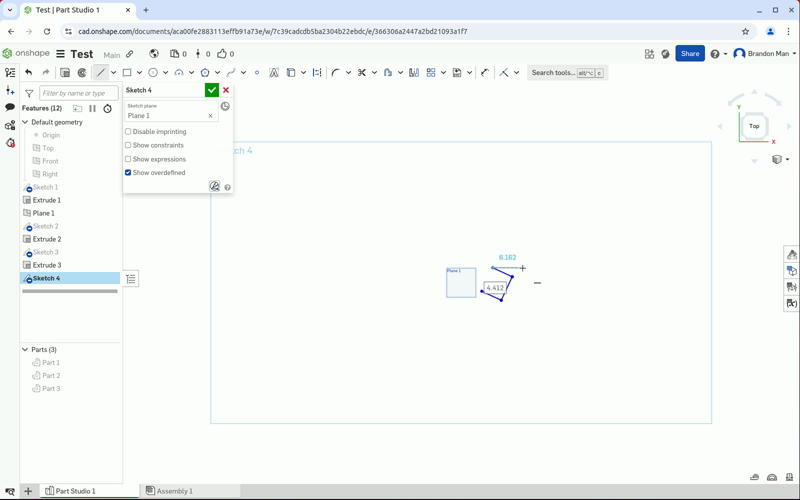
key_down(shift)
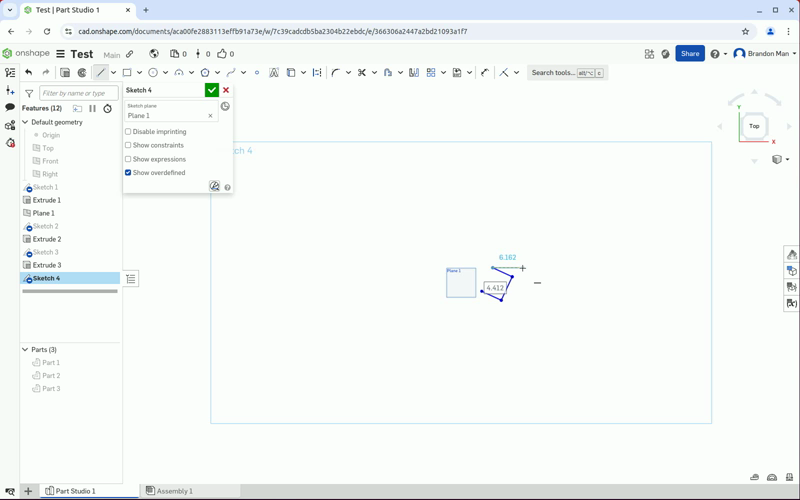
mouse_move(481, 291)
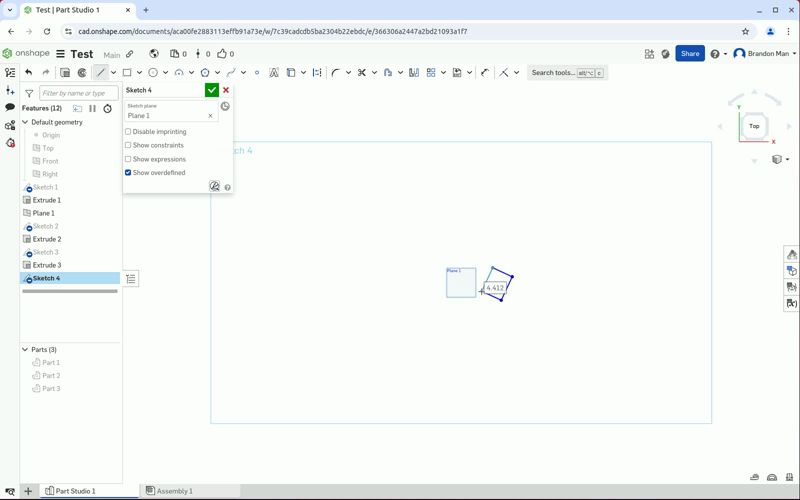
key_up(shift)
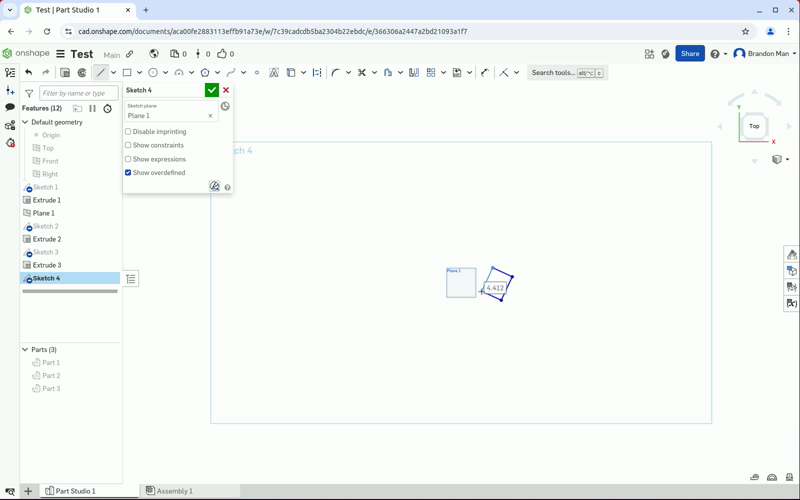
click(481, 291)
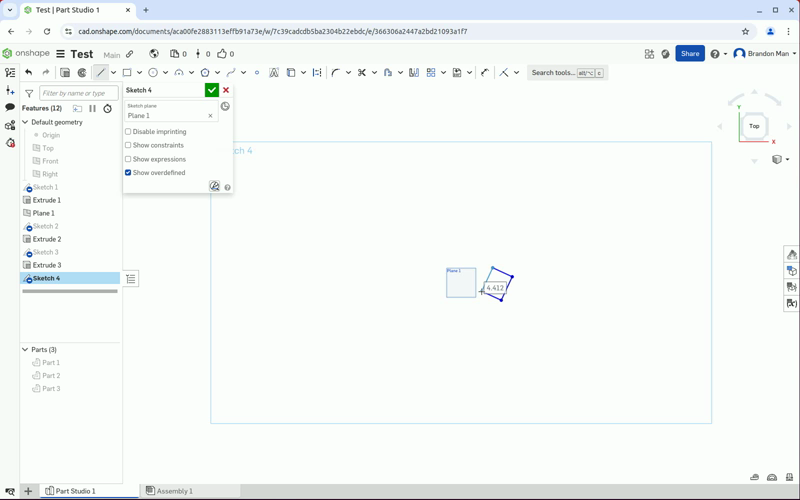
key(esc)
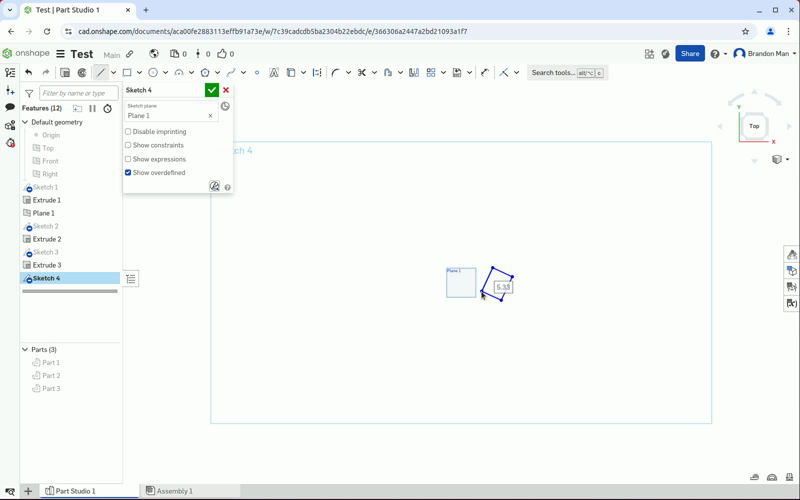
mouse_move(495, 278)
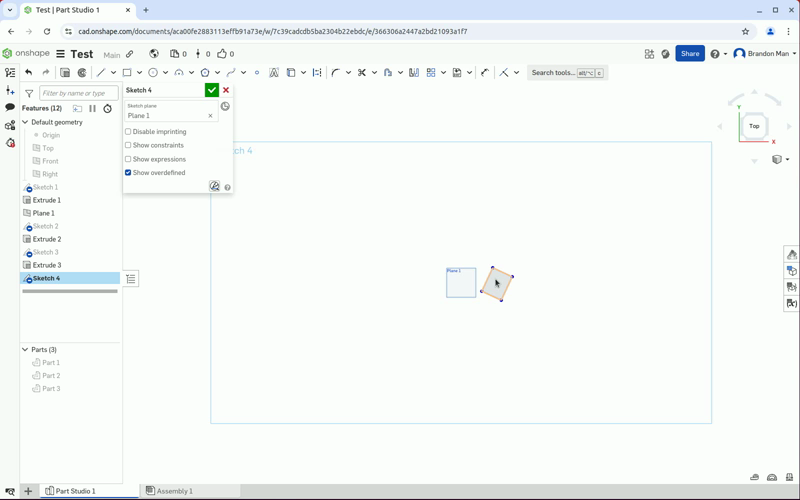
scroll(6)
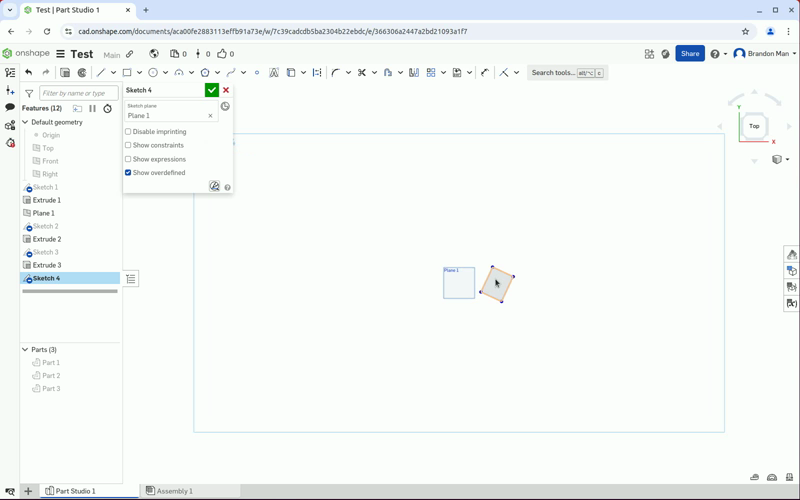
scroll(6)
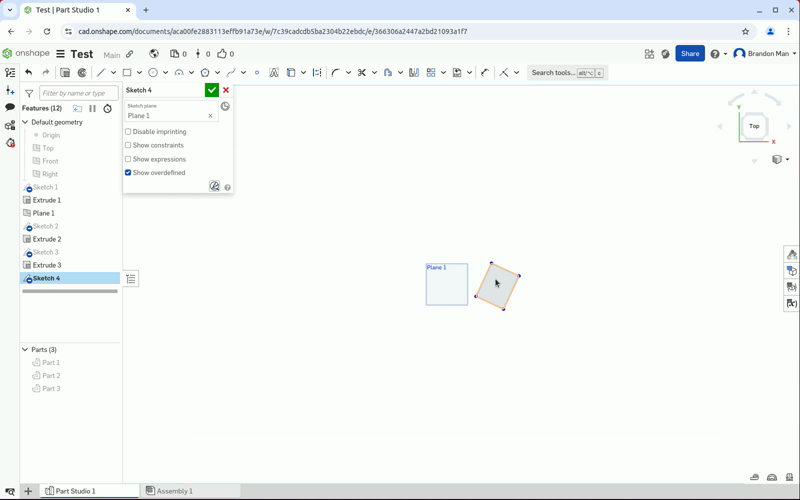
scroll(6)
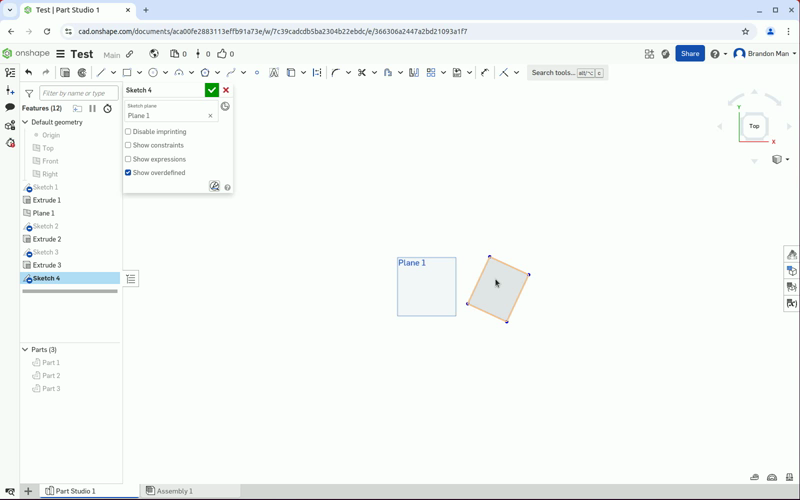
scroll(6)
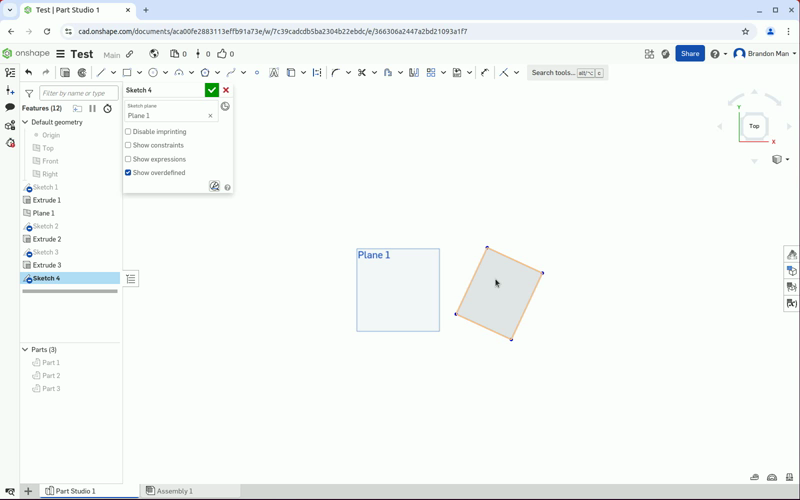
scroll(6)
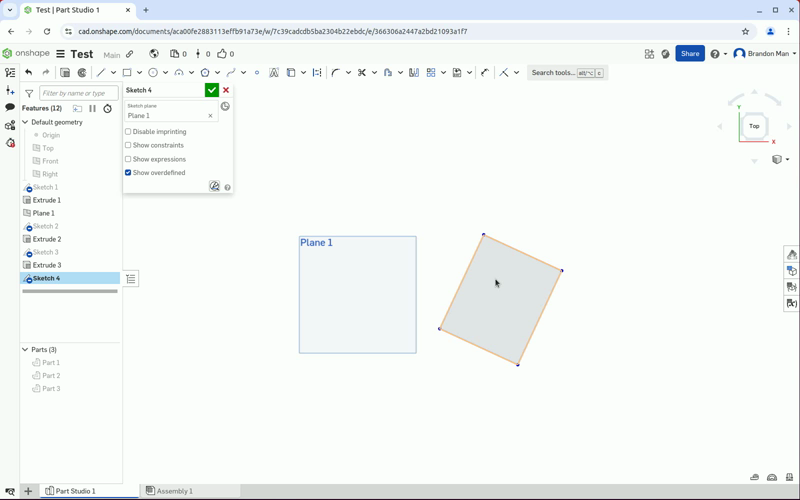
scroll(6)
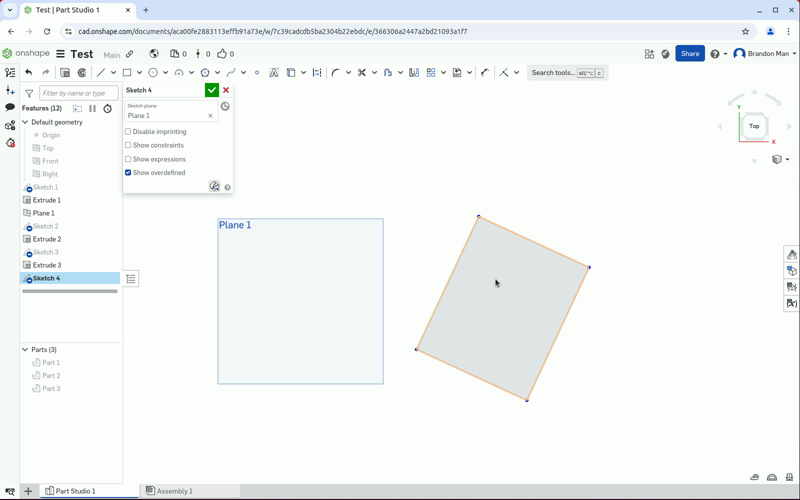
scroll(6)
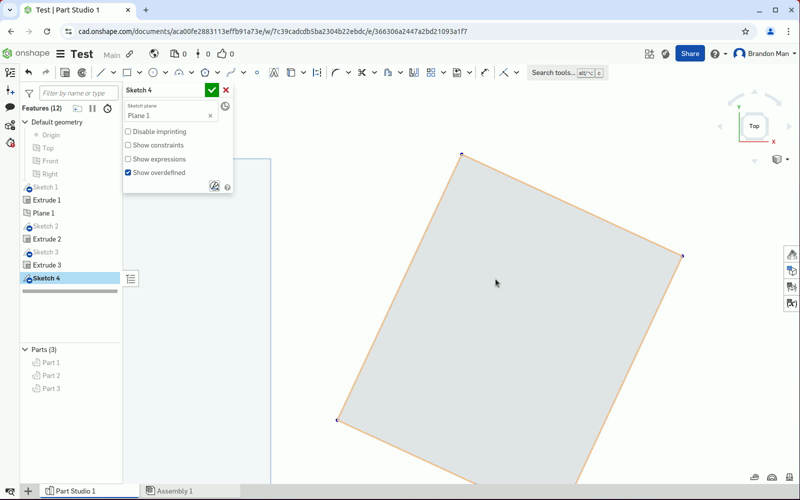
click(495, 278)
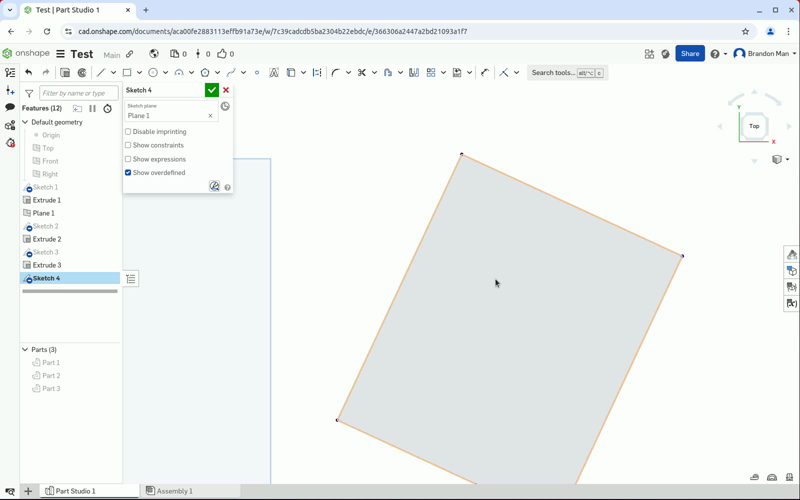
scroll(-6)
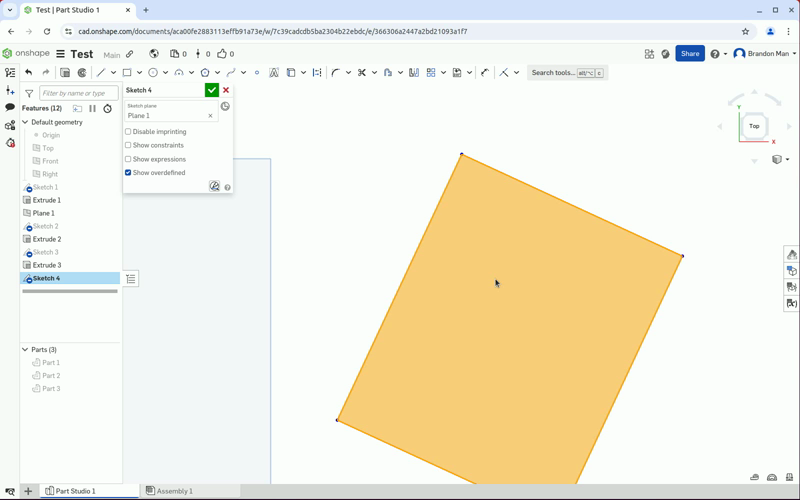
scroll(-6)
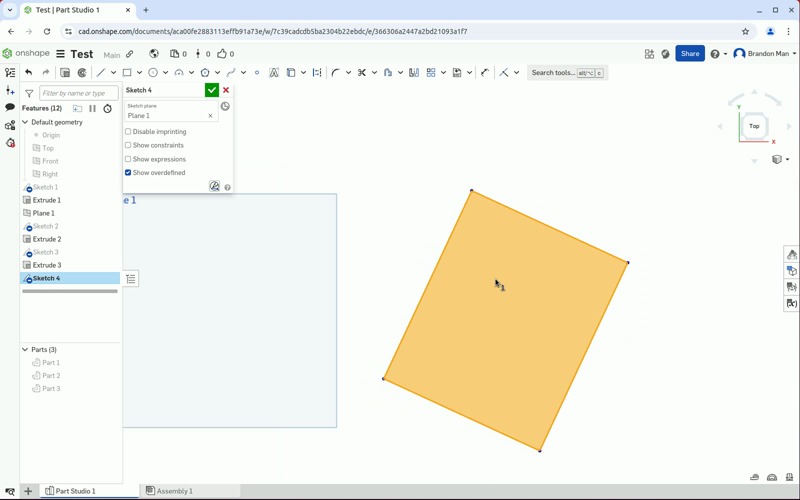
scroll(-6)
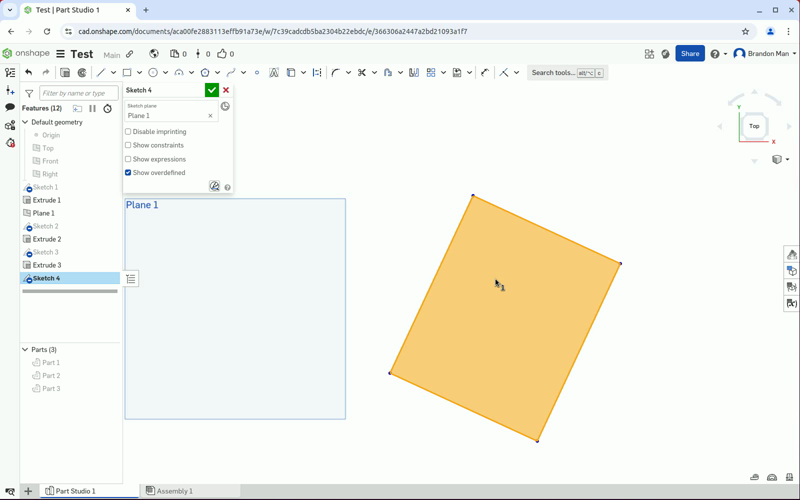
scroll(-6)
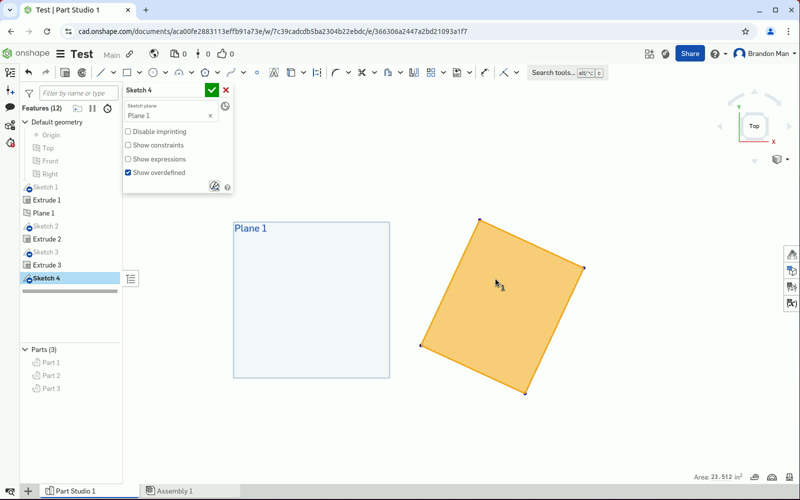
scroll(-6)
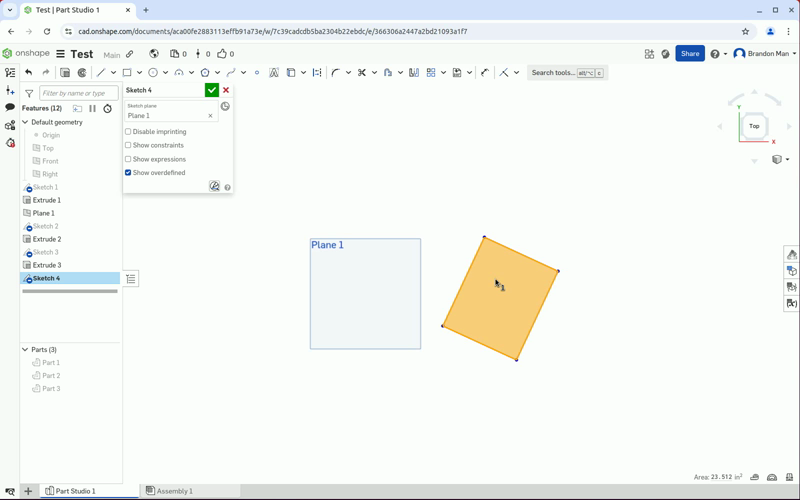
scroll(-6)
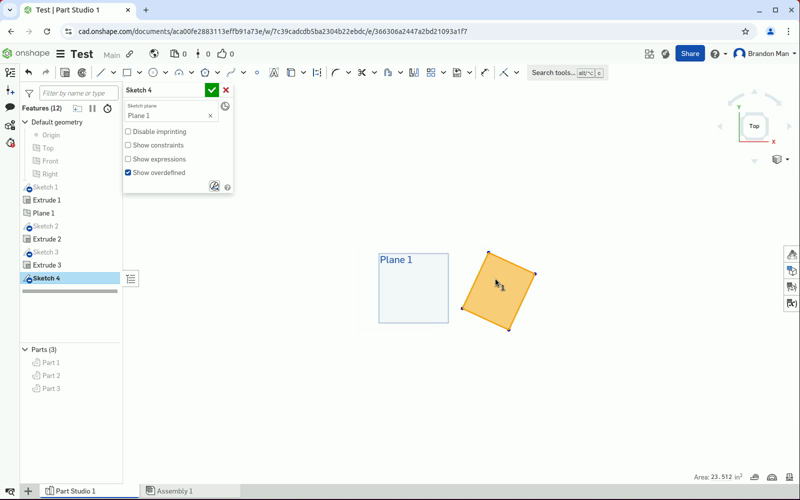
scroll(-6)
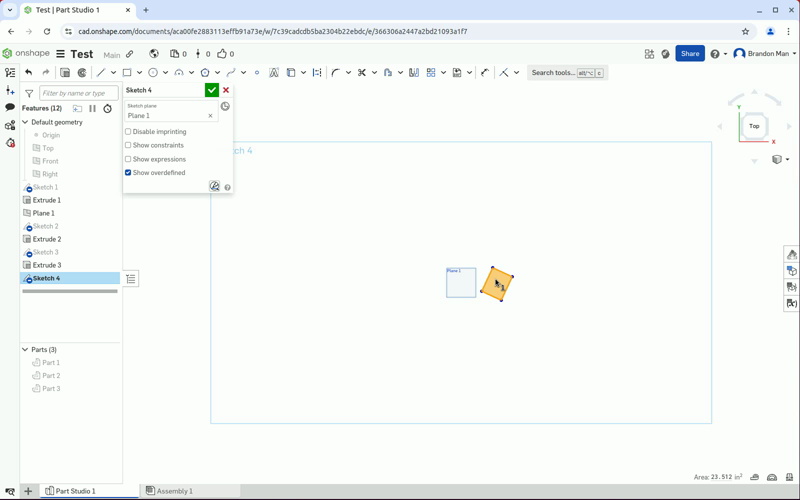
mouse_move(73, 352)
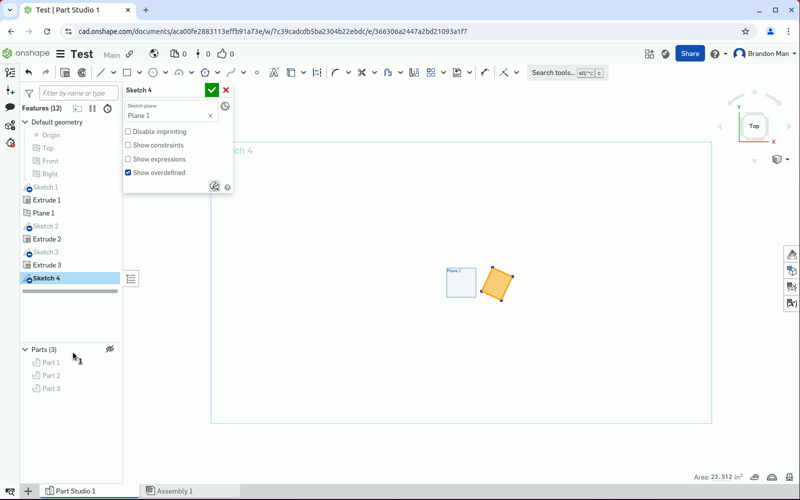
key(shift+y)
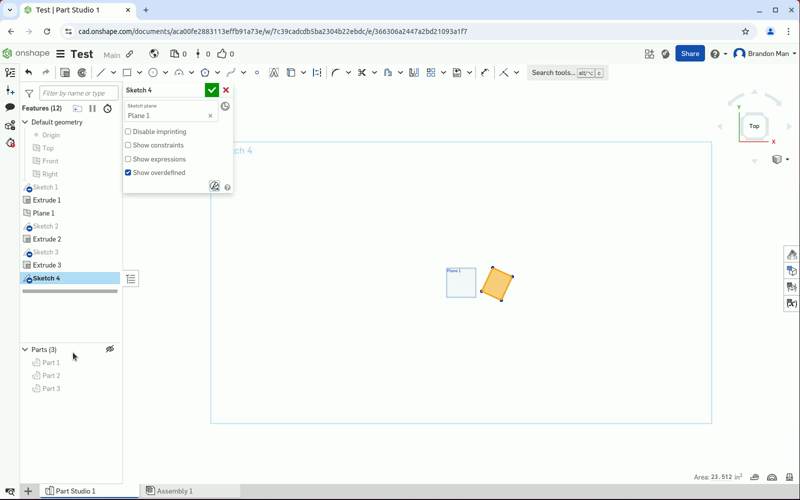
key(shift+e)
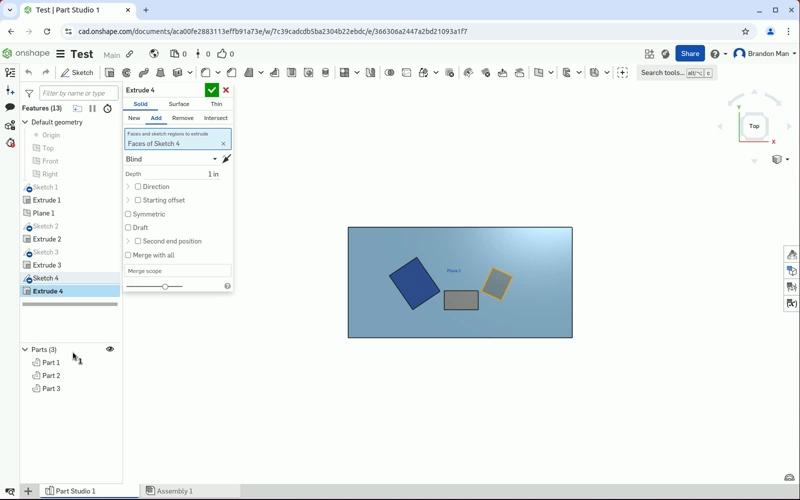
mouse_move(143, 106)
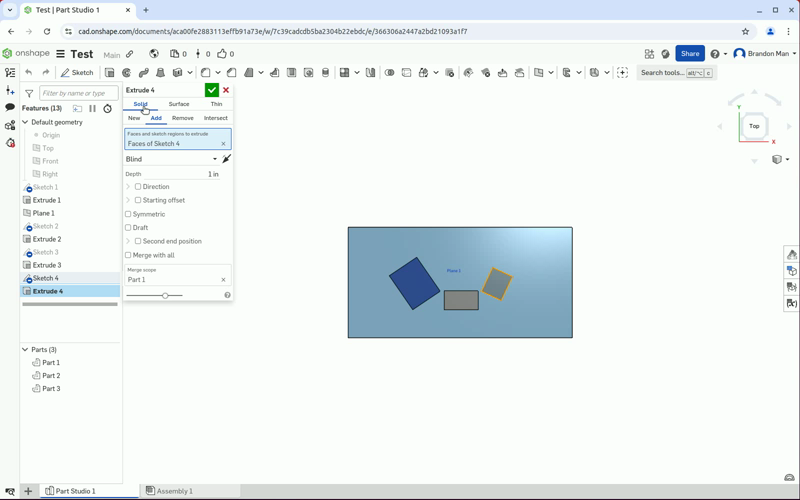
click(143, 106)
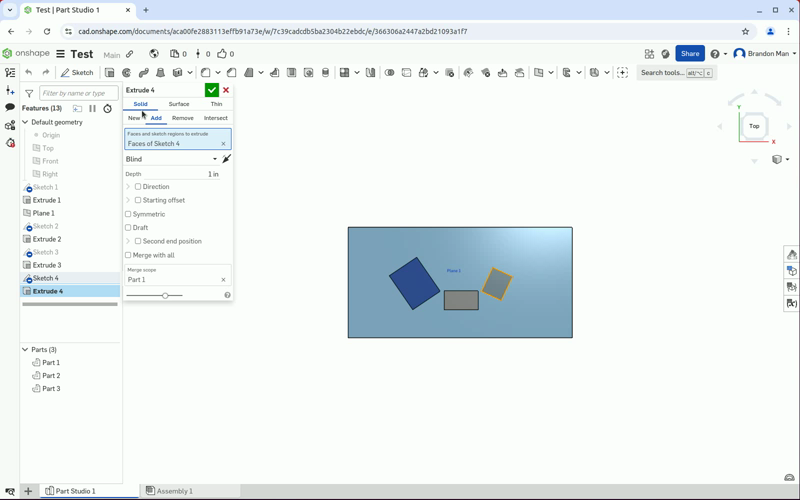
mouse_move(137, 120)
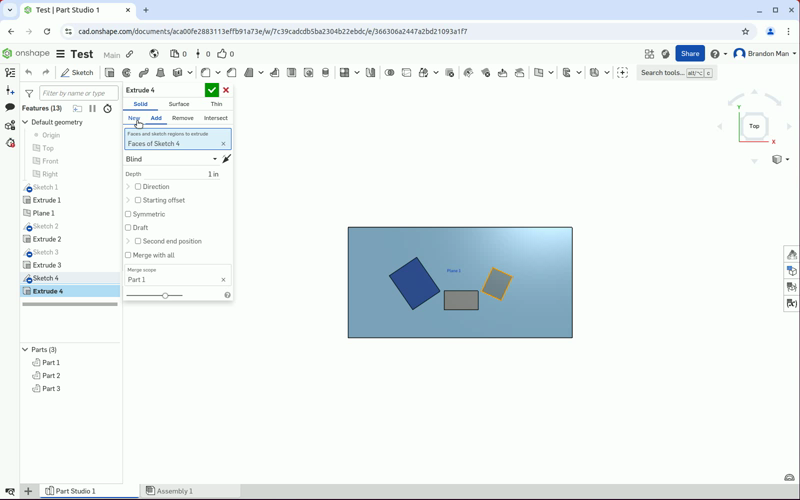
click(137, 120)
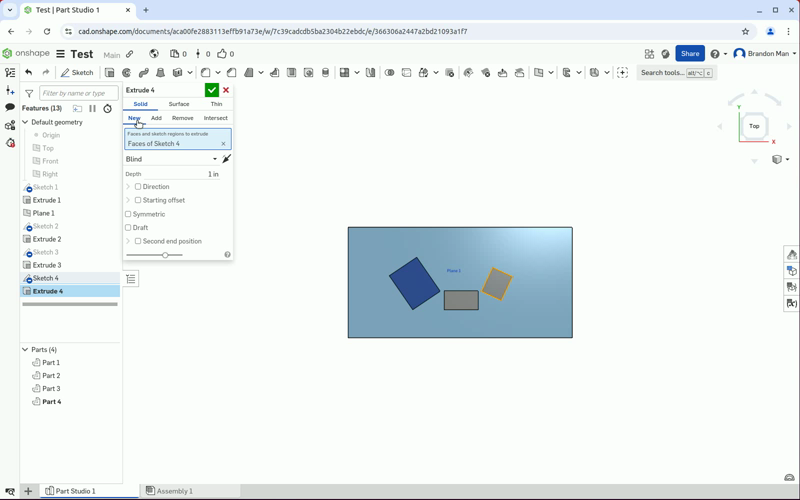
key(tab, 4)
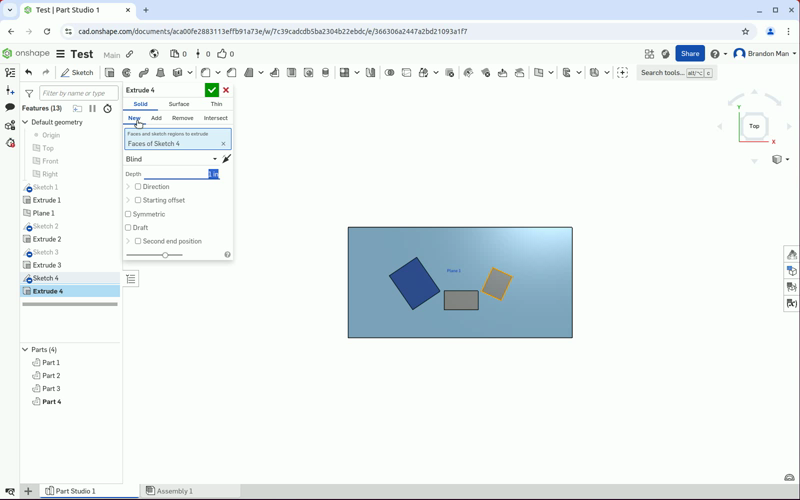
text(0.722)
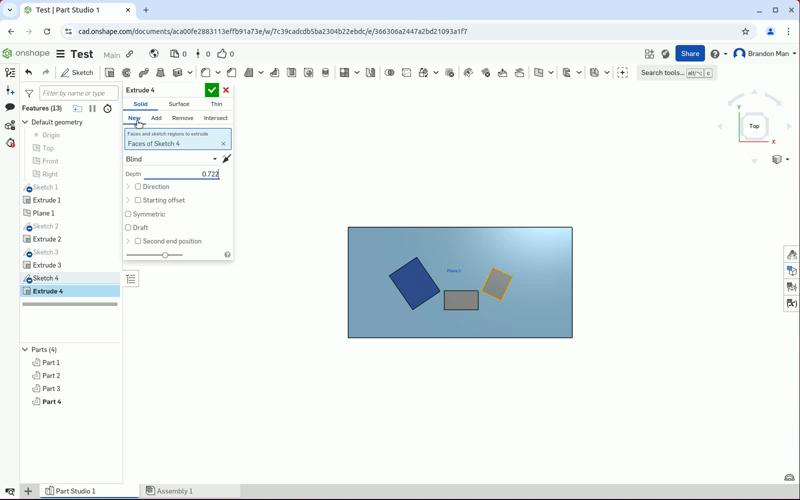
key(enter)
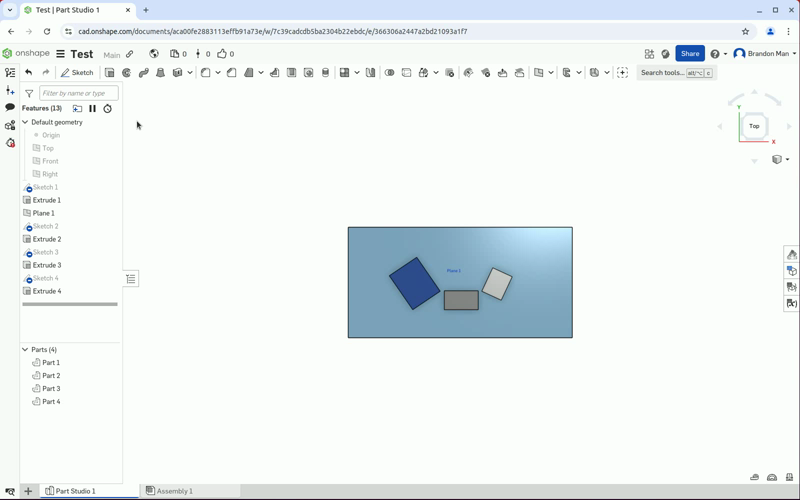
key(shift+h)
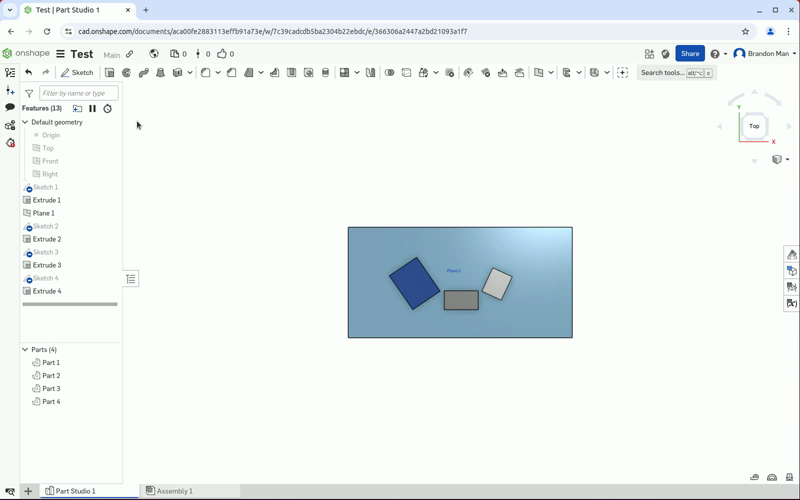
key(shift+h)
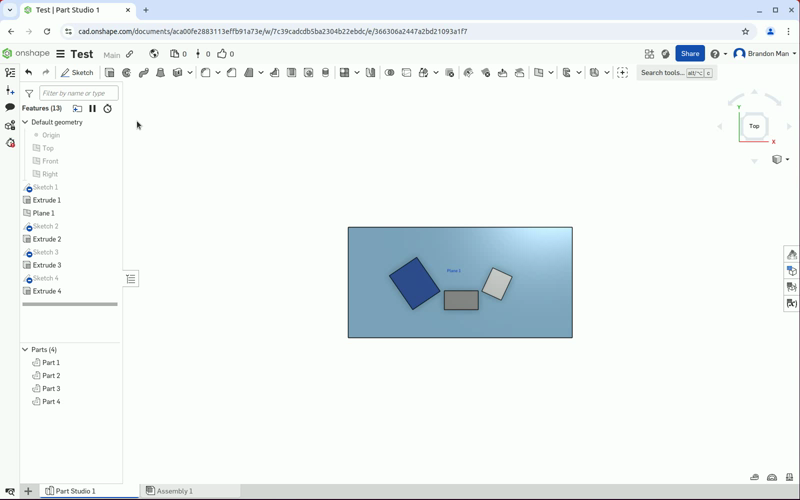
mouse_move(73, 189)
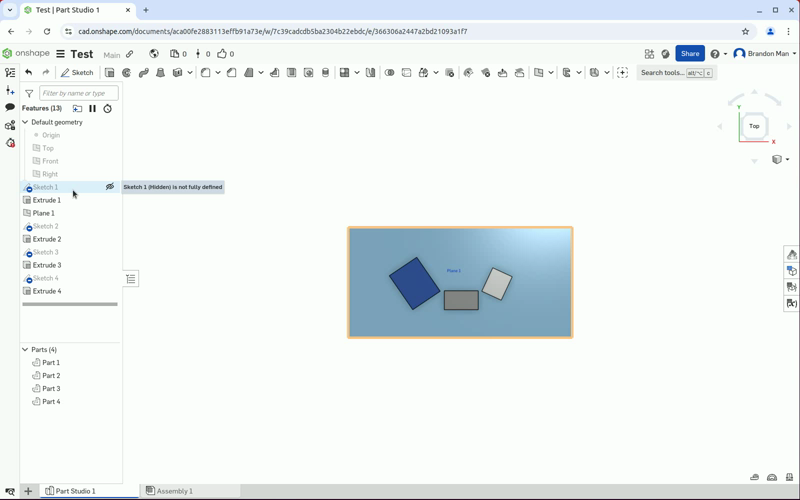
click(73, 189)
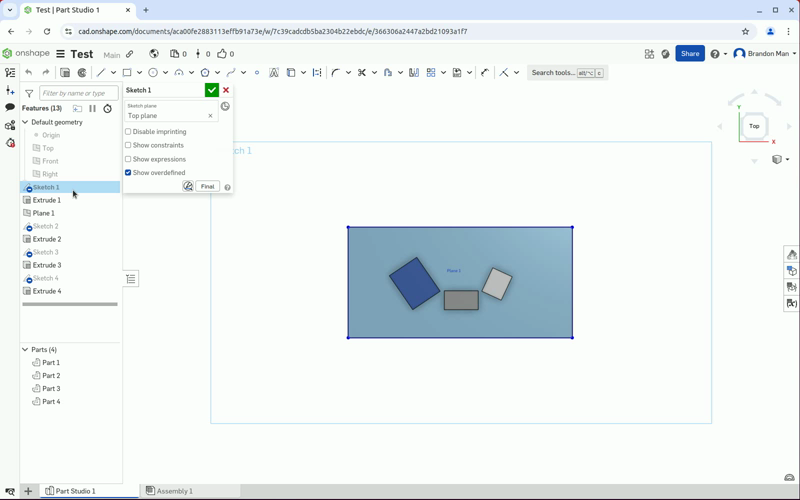
mouse_move(229, 92)
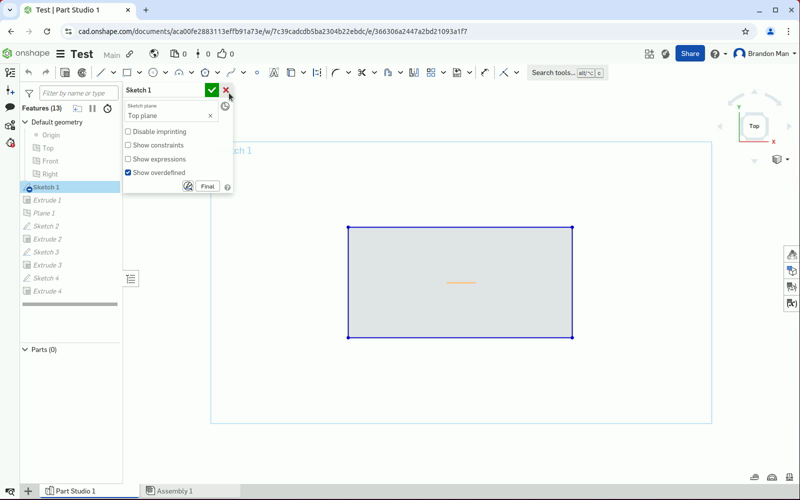
click(229, 92)
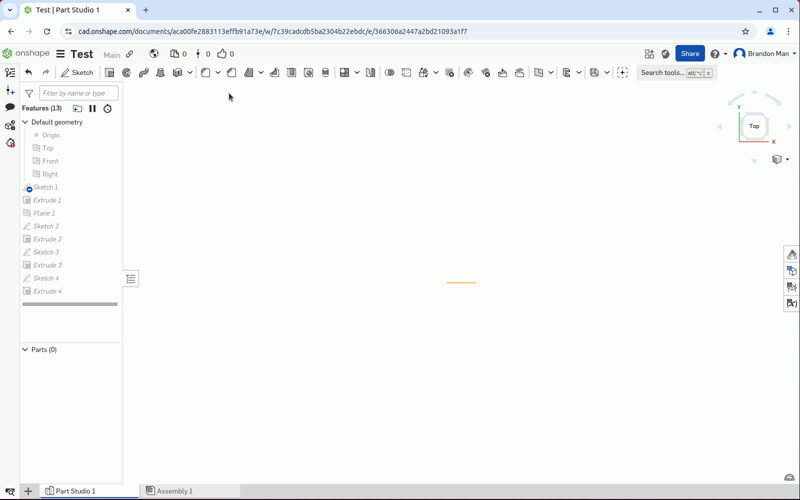
key(shift+s)
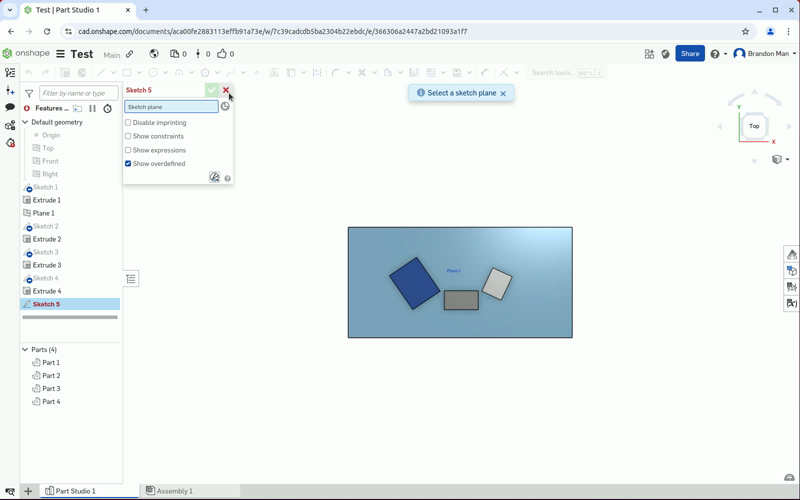
mouse_move(73, 215)
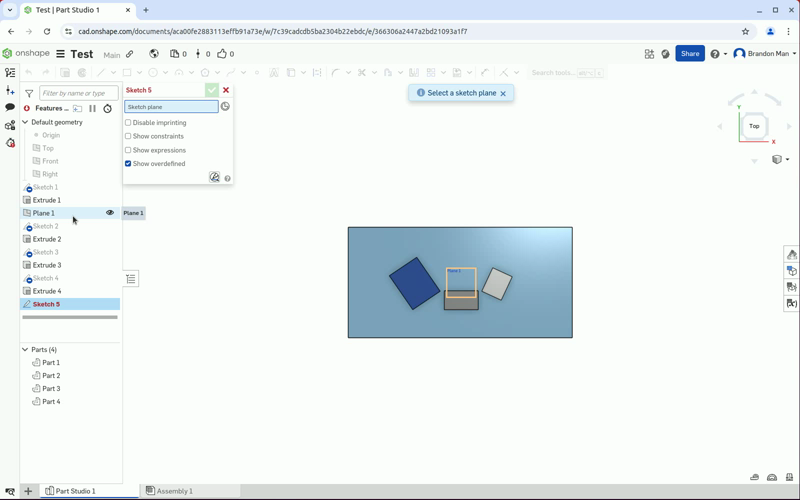
click(73, 215)
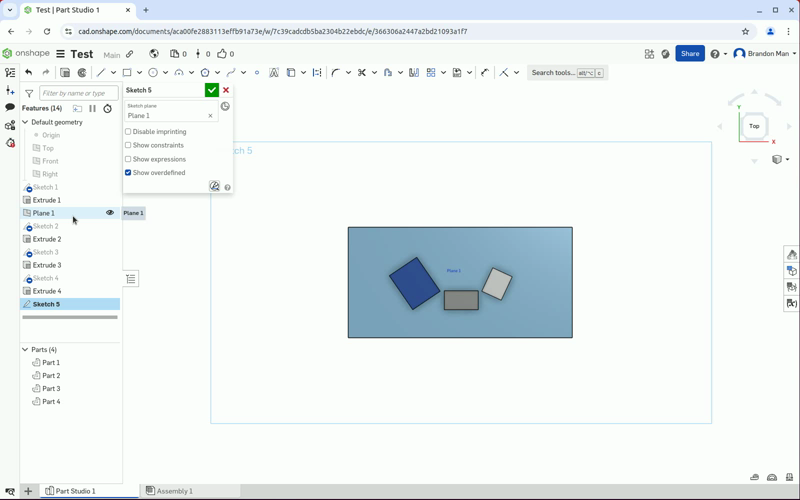
mouse_move(73, 352)
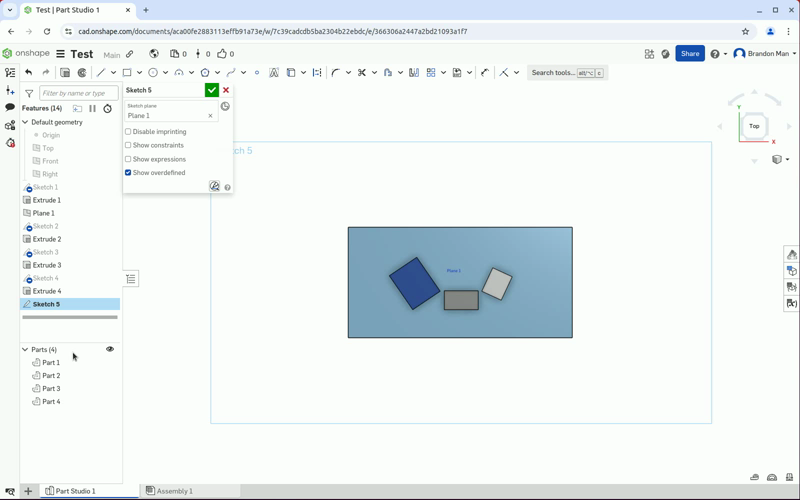
key(y)
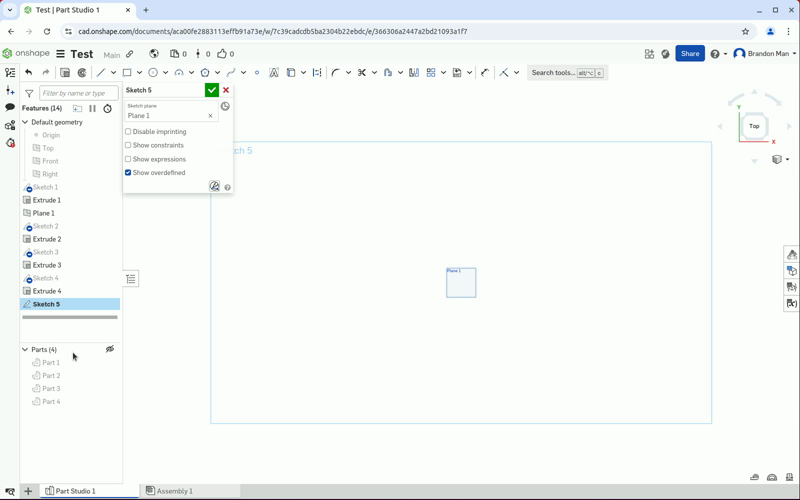
key(l)
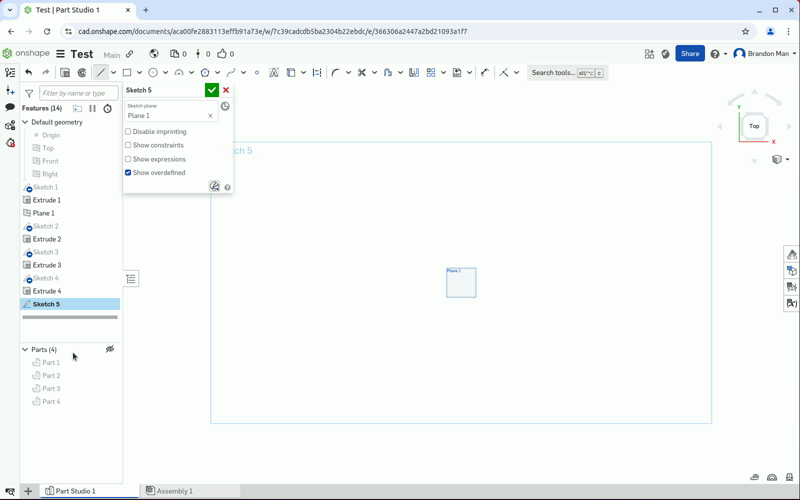
key_down(shift)
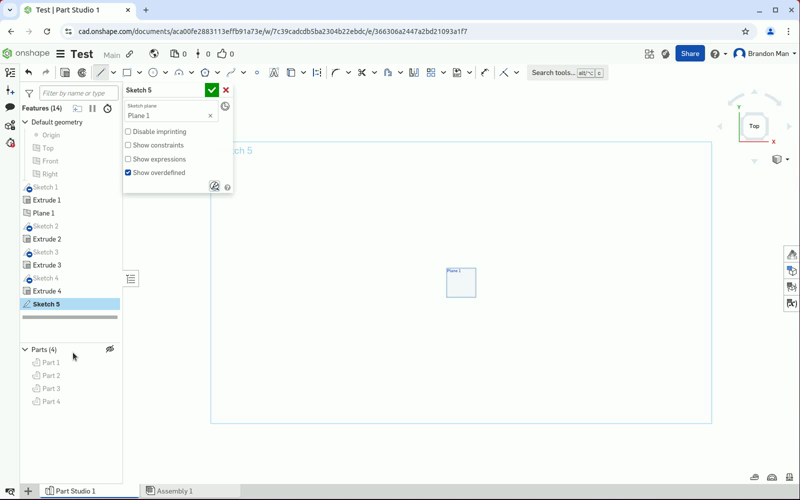
mouse_move(449, 285)
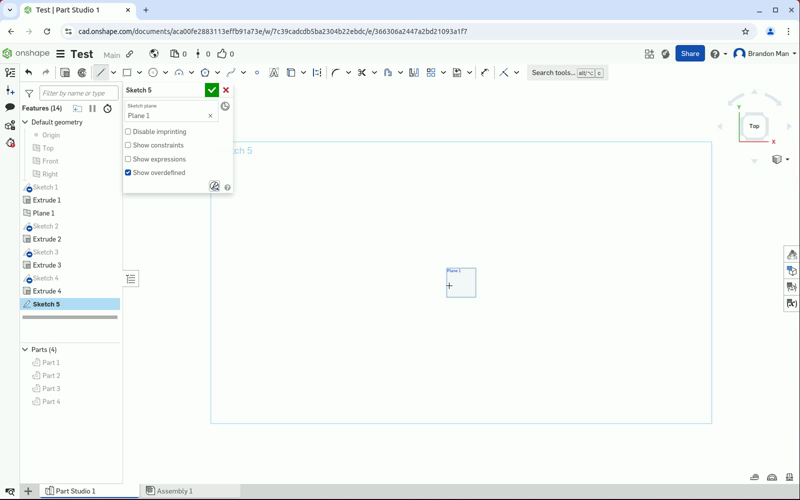
click(449, 285)
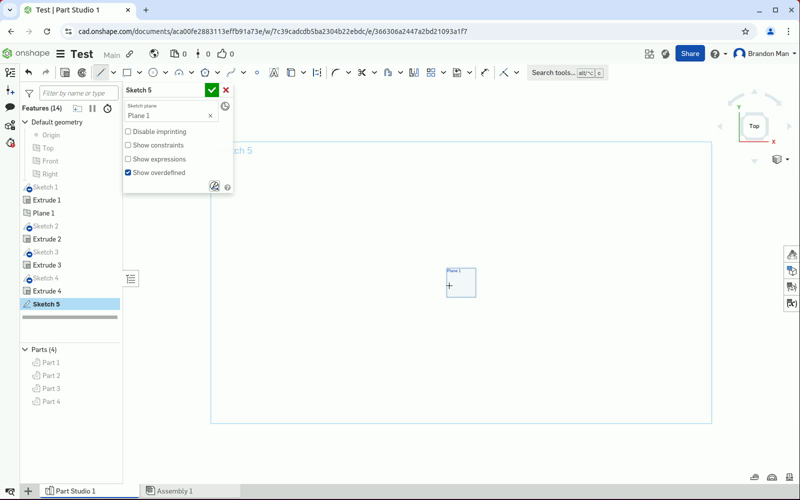
key_up(shift)
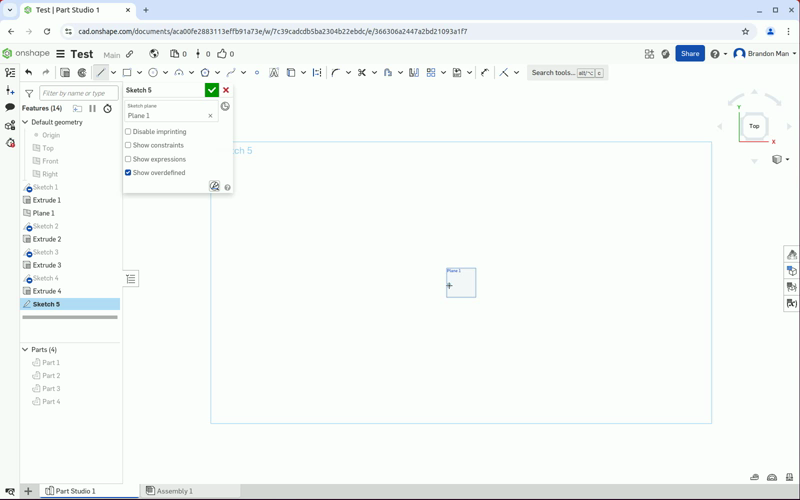
key_down(shift)
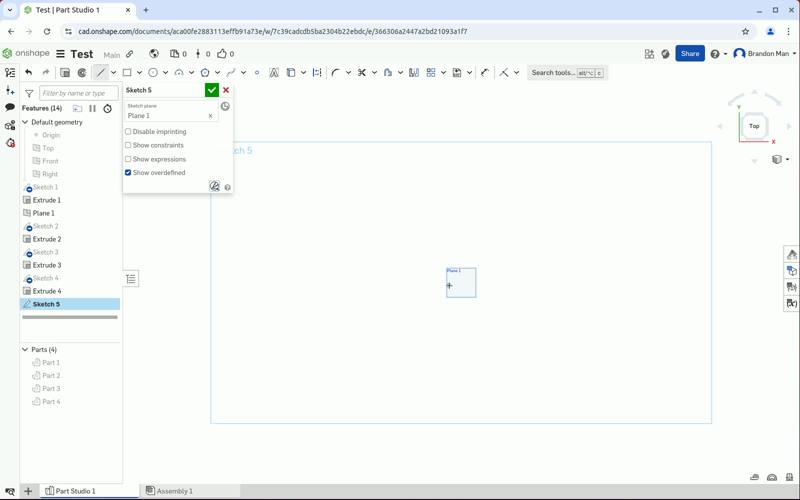
mouse_move(479, 285)
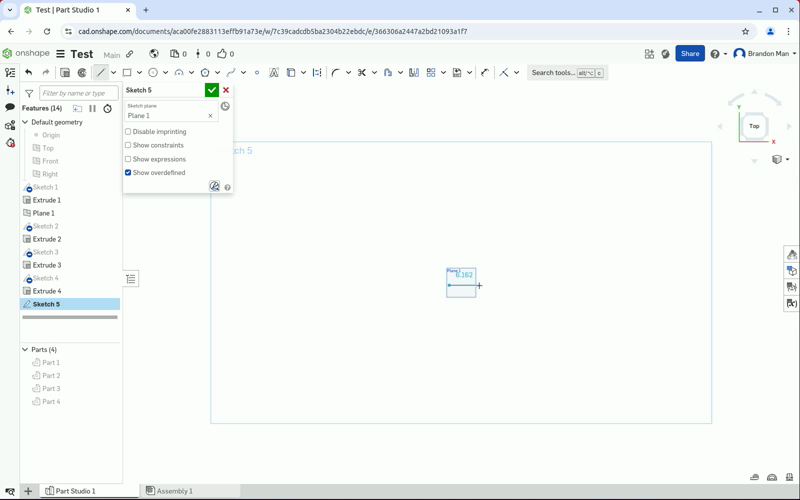
mouse_move(474, 285)
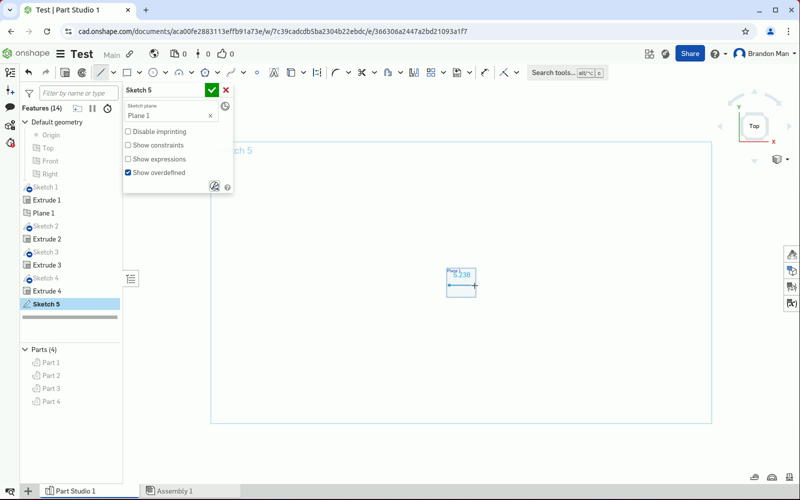
click(474, 285)
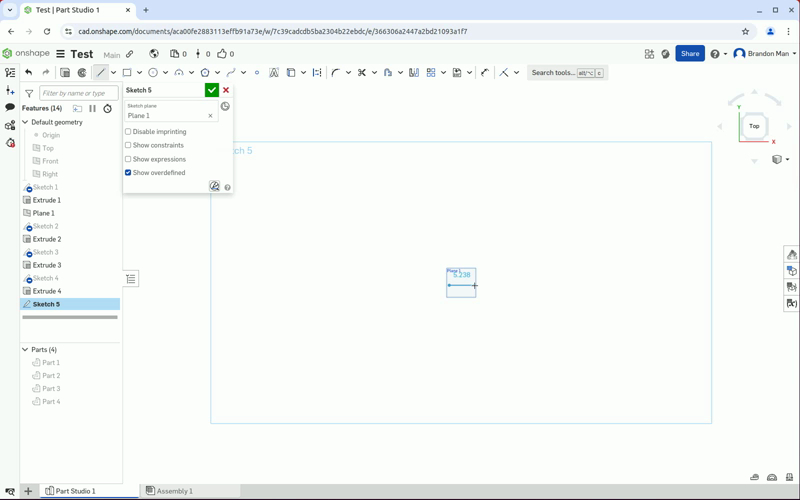
key_up(shift)
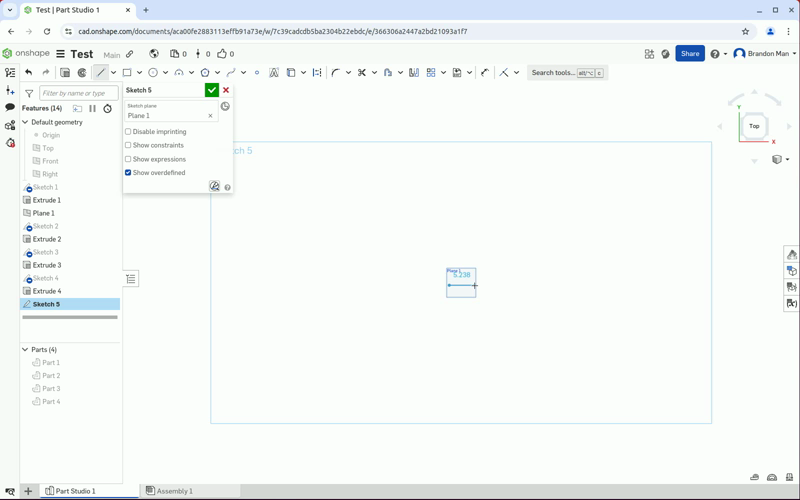
key_down(shift)
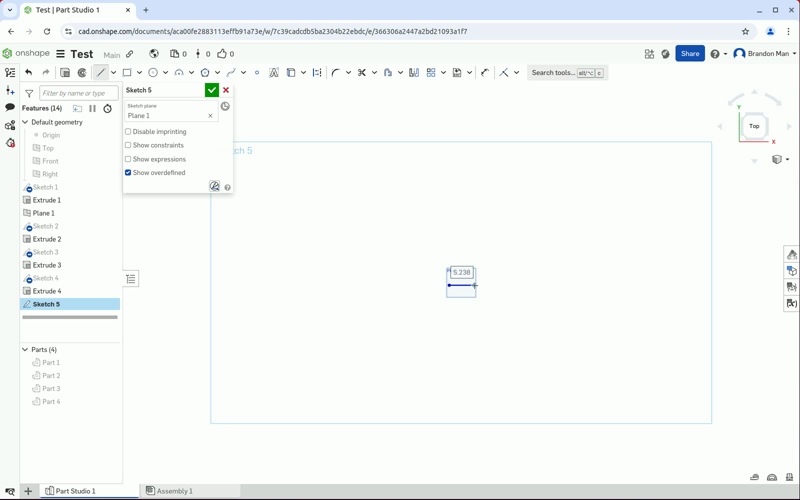
mouse_move(504, 285)
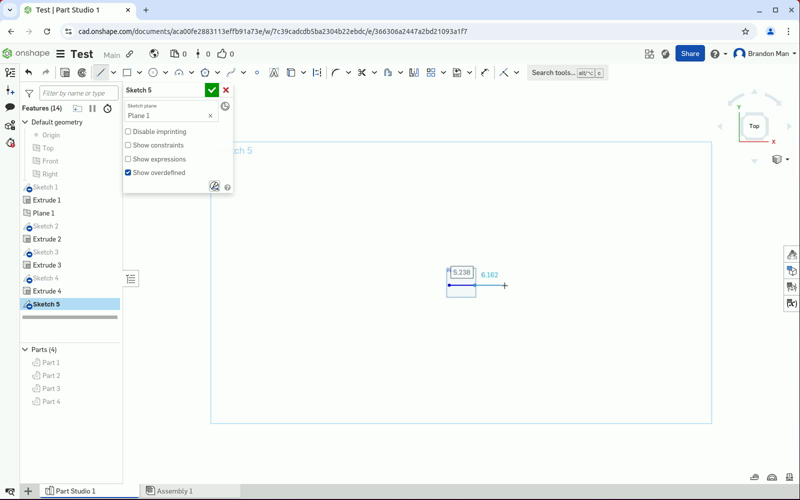
mouse_move(474, 272)
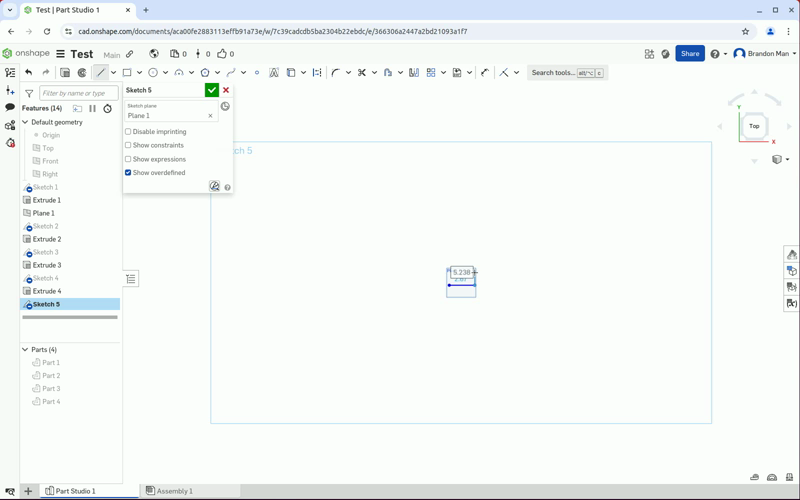
click(474, 272)
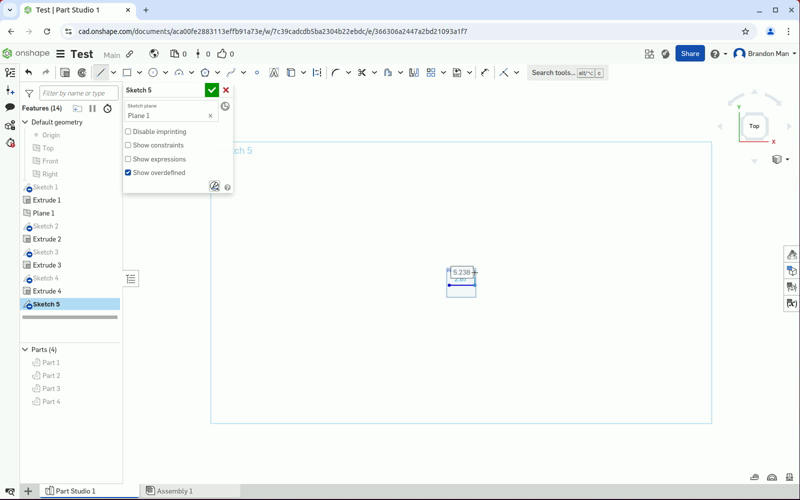
key_up(shift)
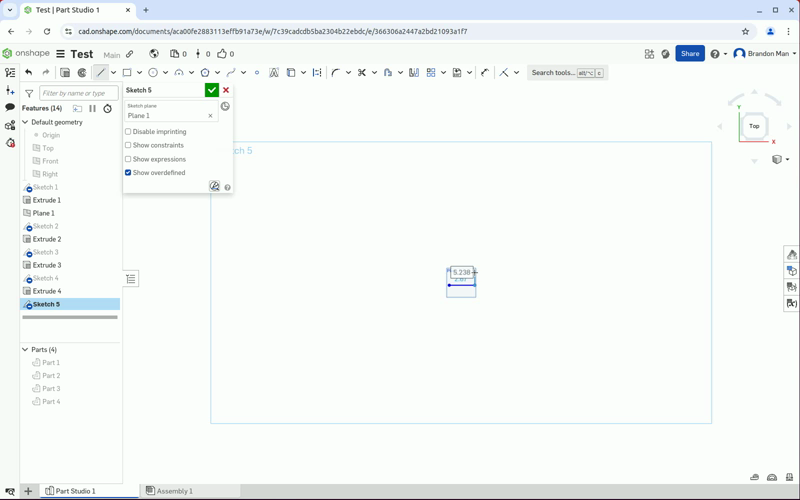
key_down(shift)
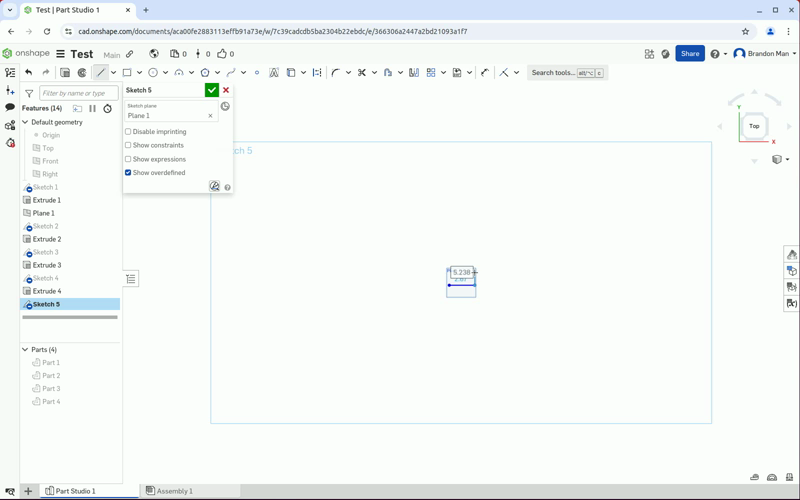
mouse_move(504, 272)
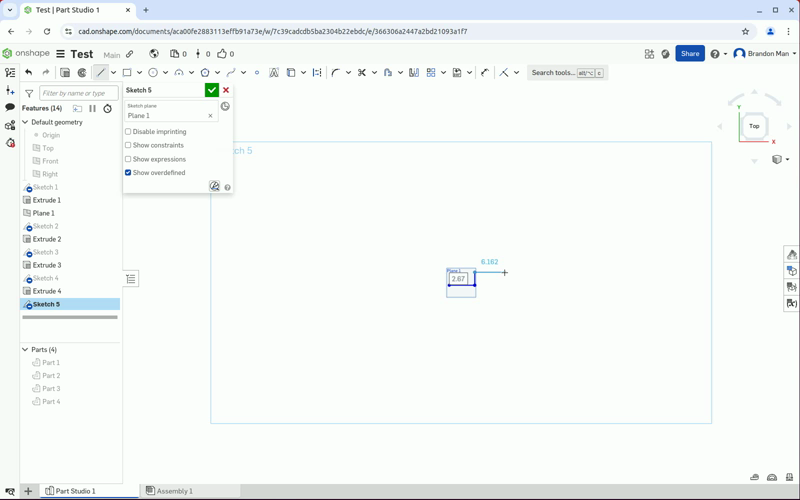
mouse_move(449, 272)
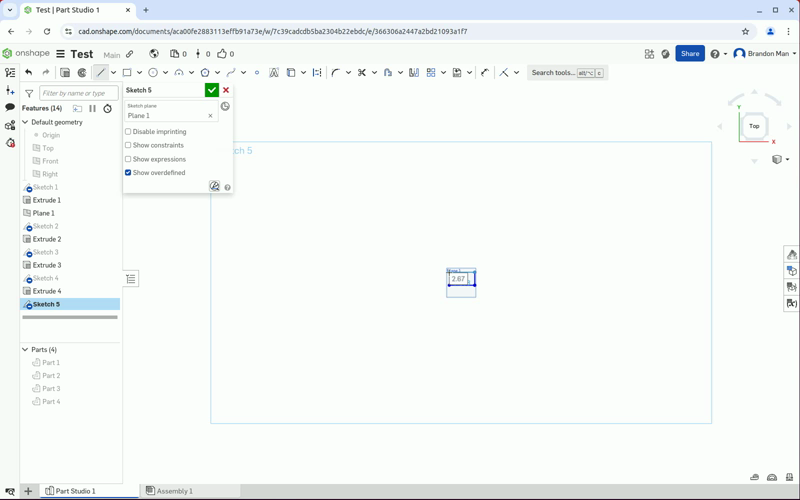
click(449, 272)
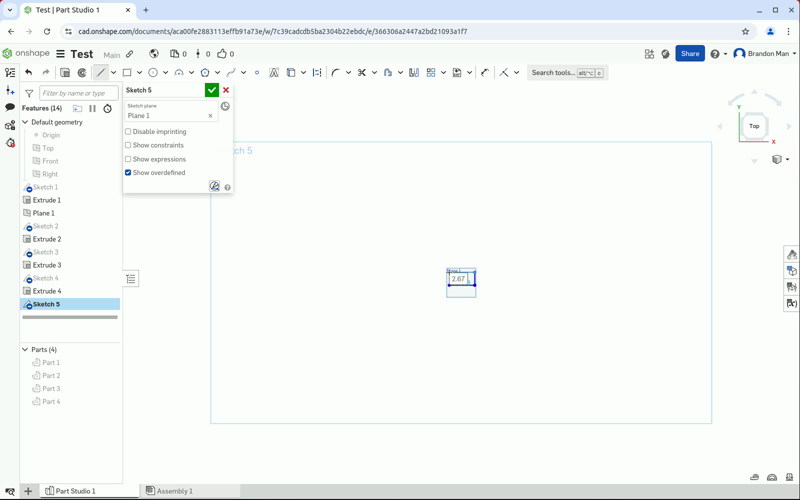
key_up(shift)
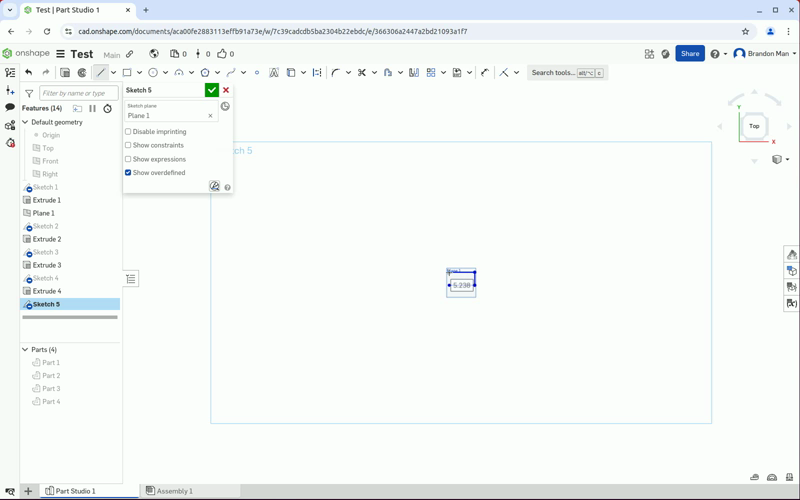
mouse_move(479, 272)
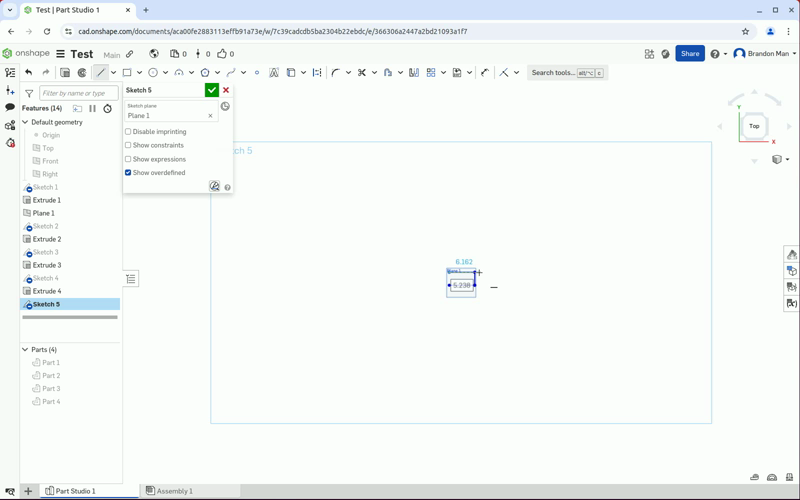
key_down(shift)
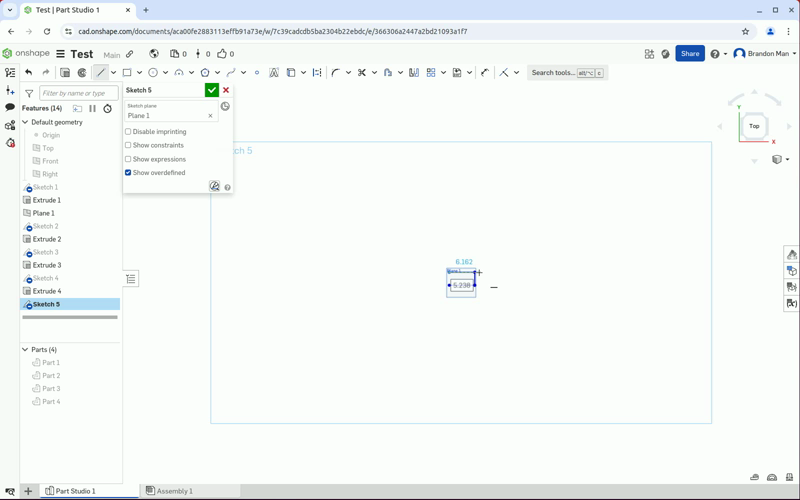
mouse_move(449, 285)
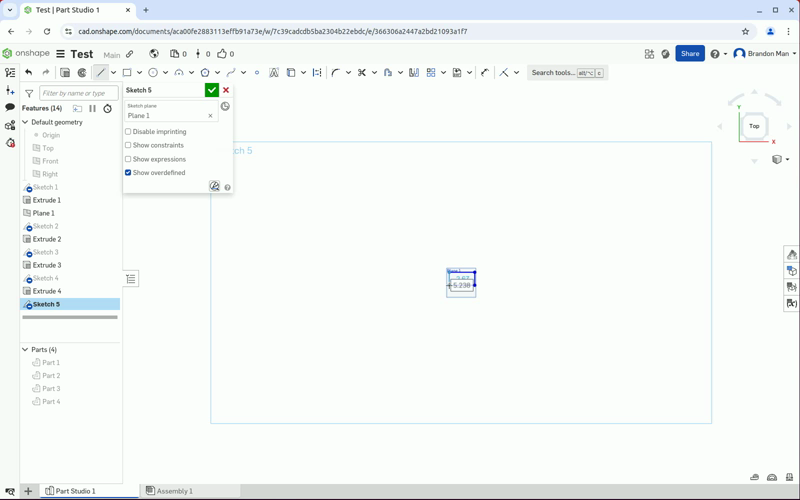
key_up(shift)
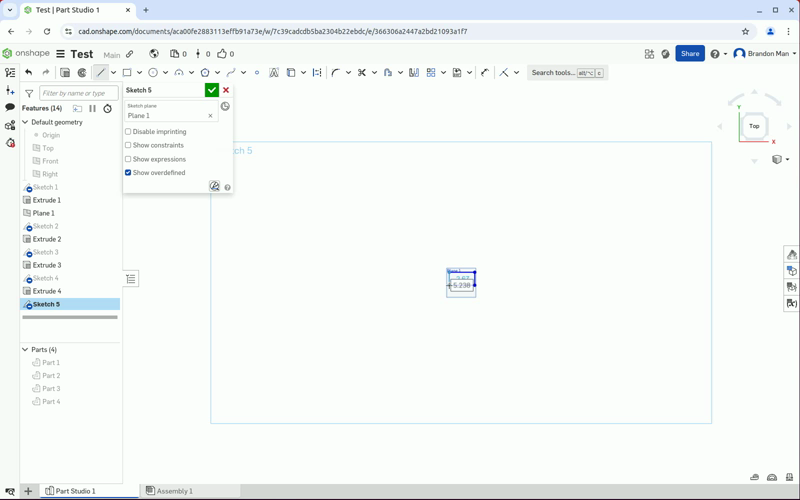
click(449, 285)
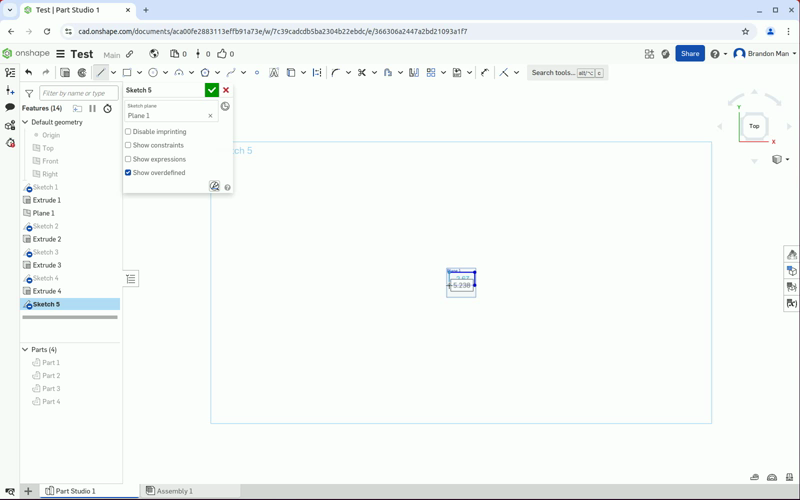
key(esc)
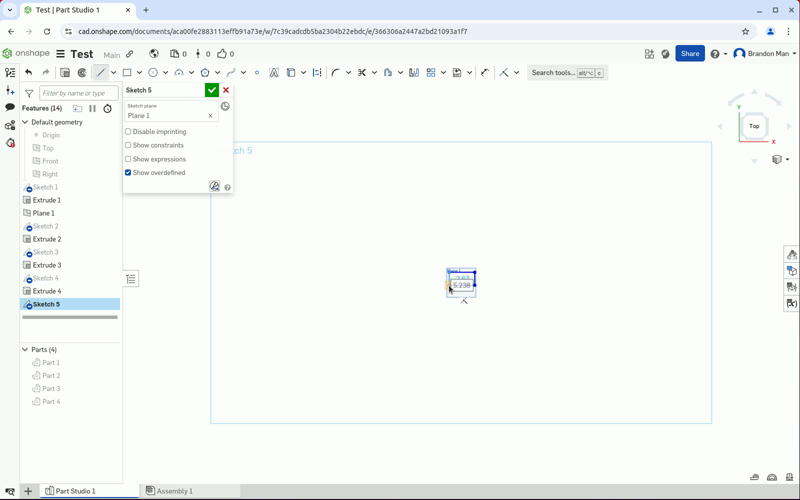
mouse_move(463, 284)
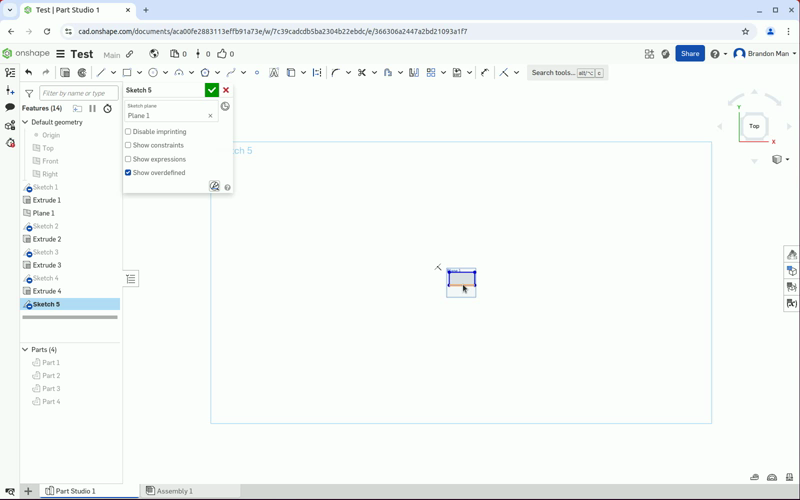
scroll(6)
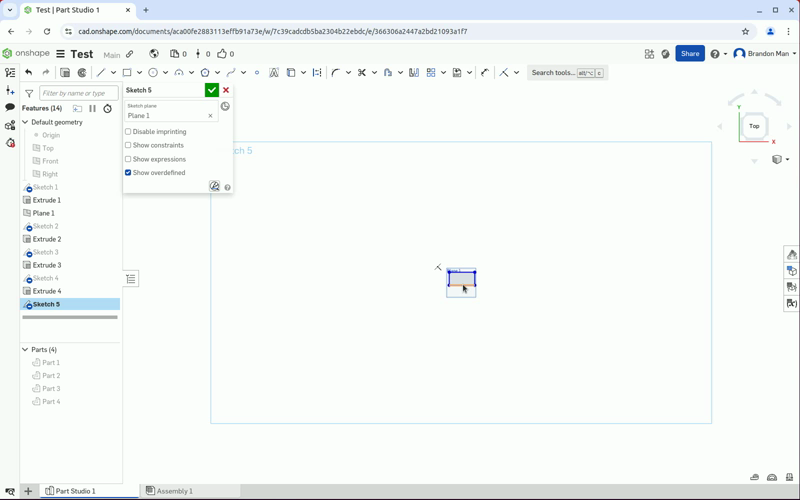
scroll(6)
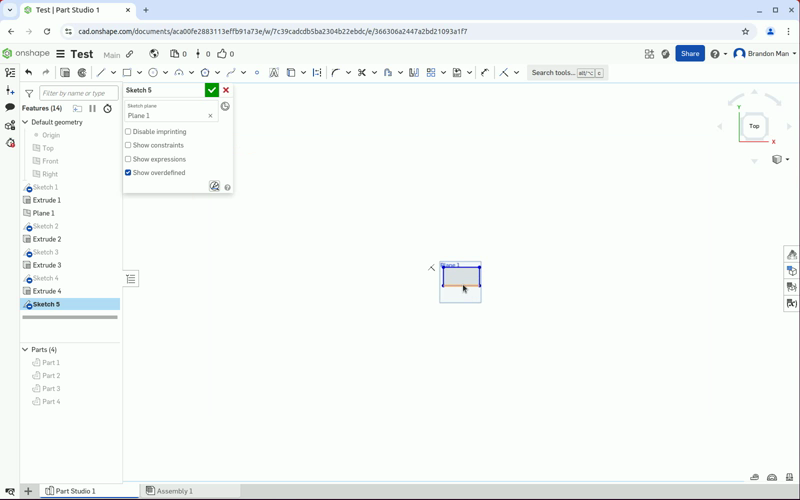
scroll(6)
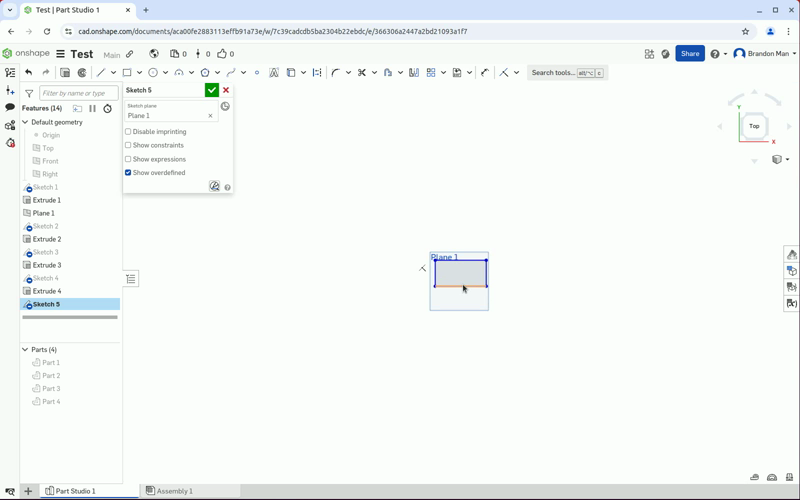
scroll(6)
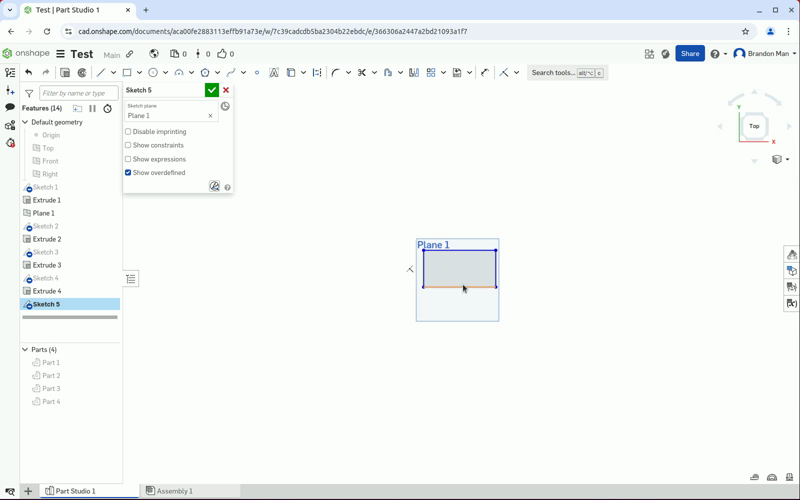
scroll(6)
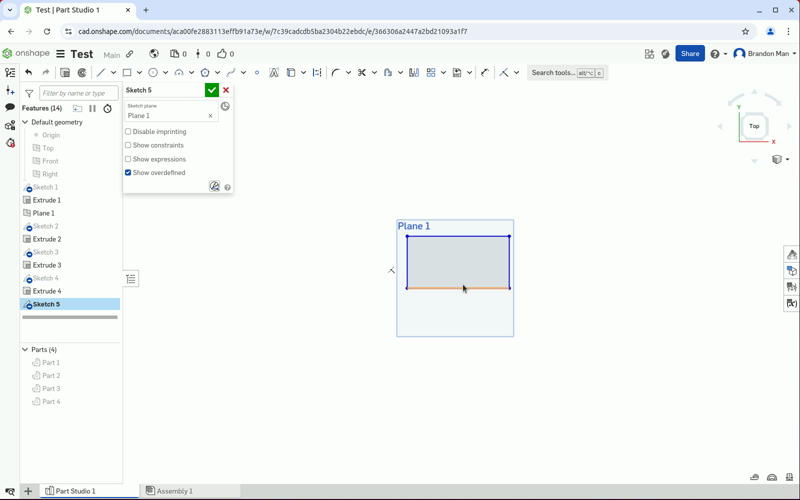
scroll(6)
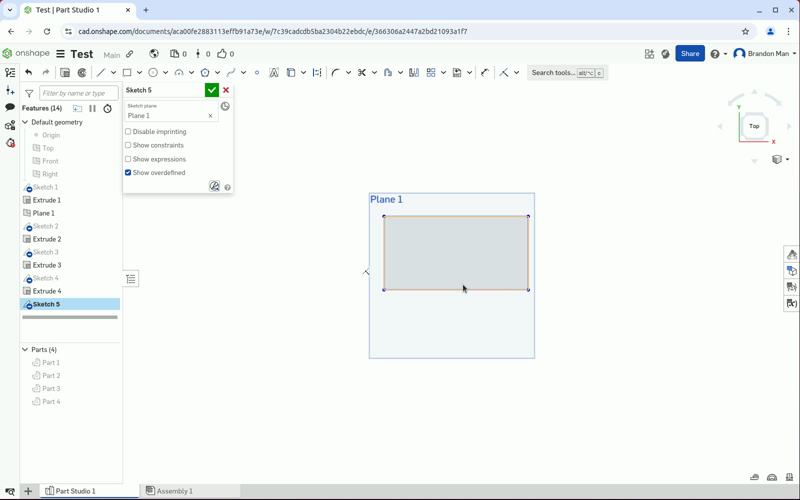
scroll(6)
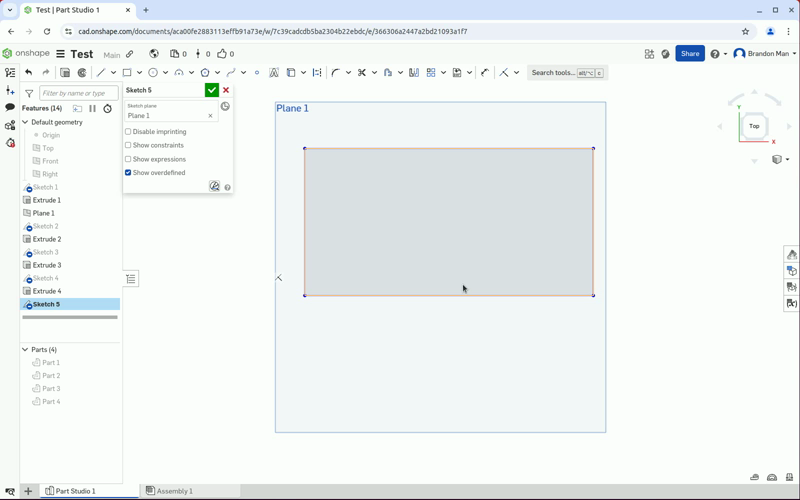
click(463, 284)
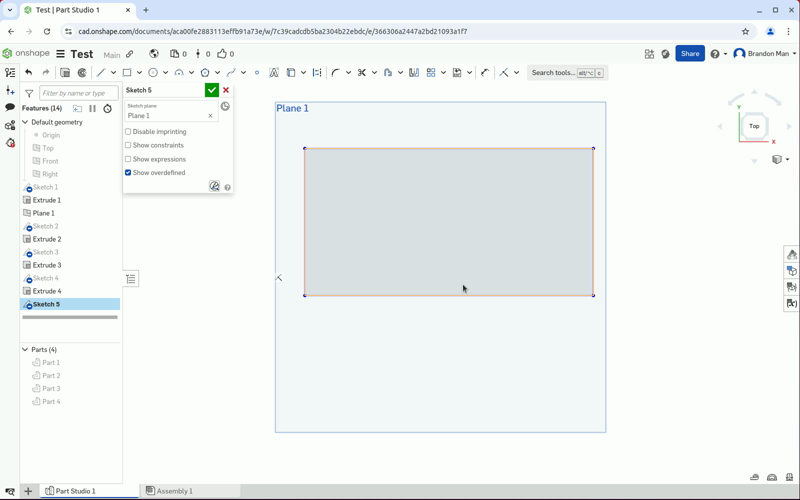
scroll(-6)
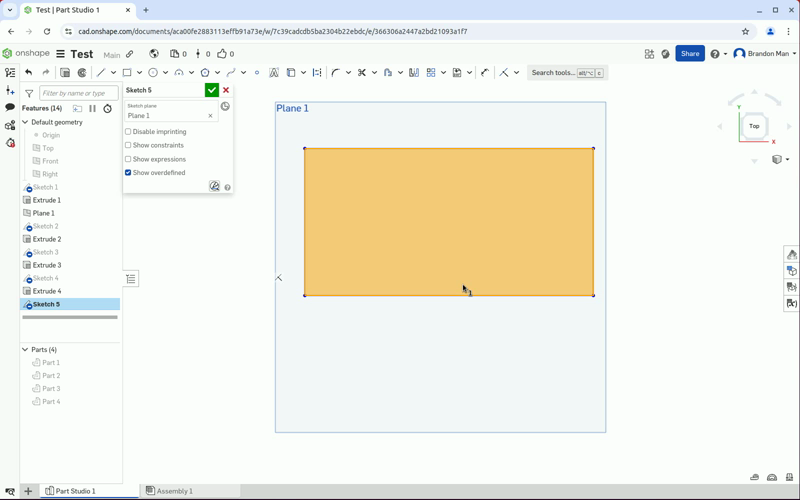
scroll(-6)
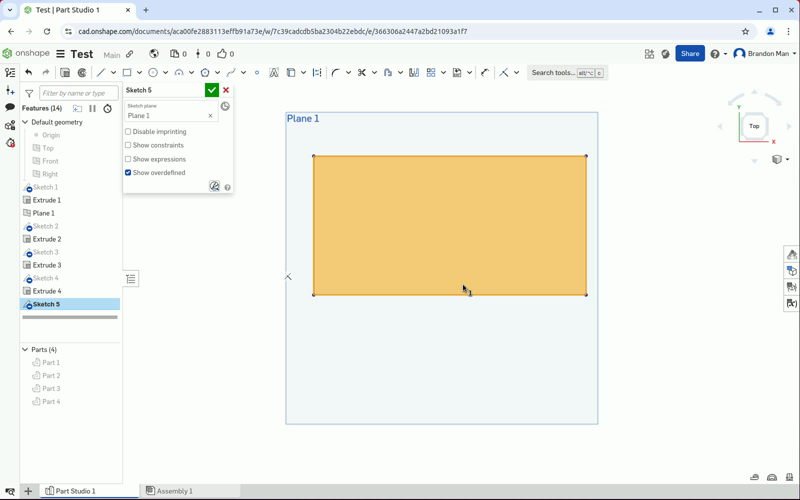
scroll(-6)
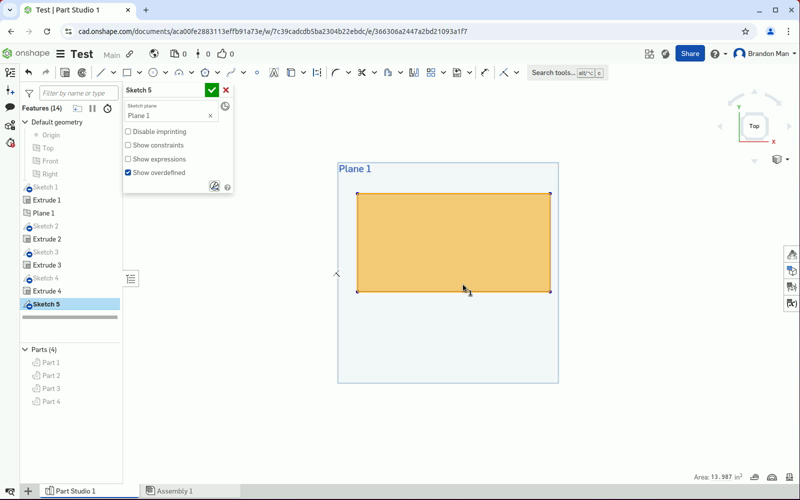
scroll(-6)
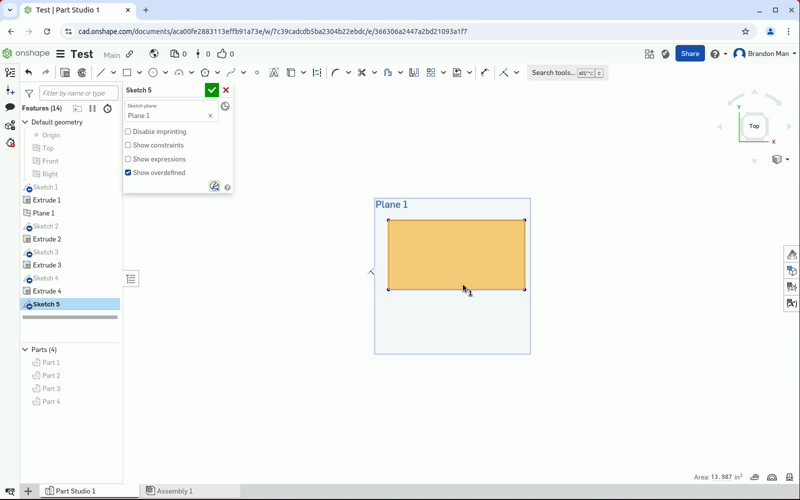
scroll(-6)
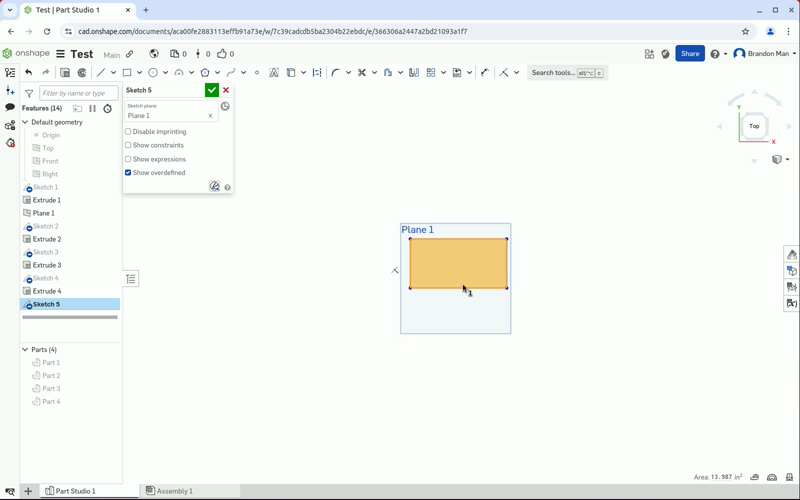
scroll(-6)
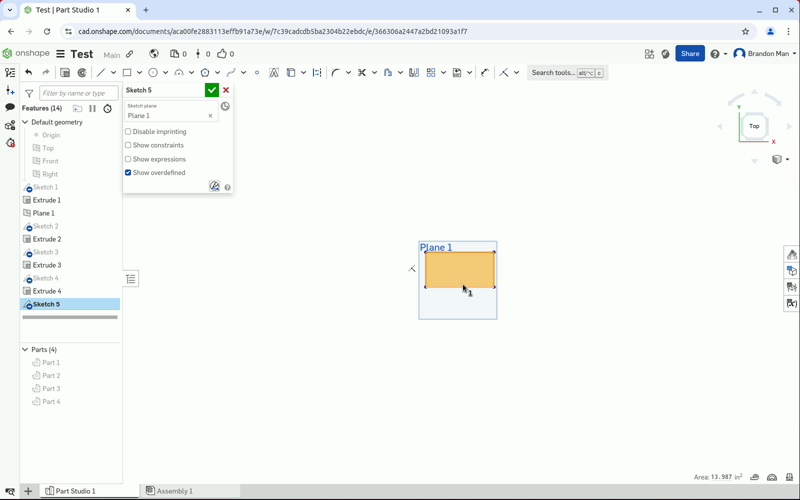
scroll(-6)
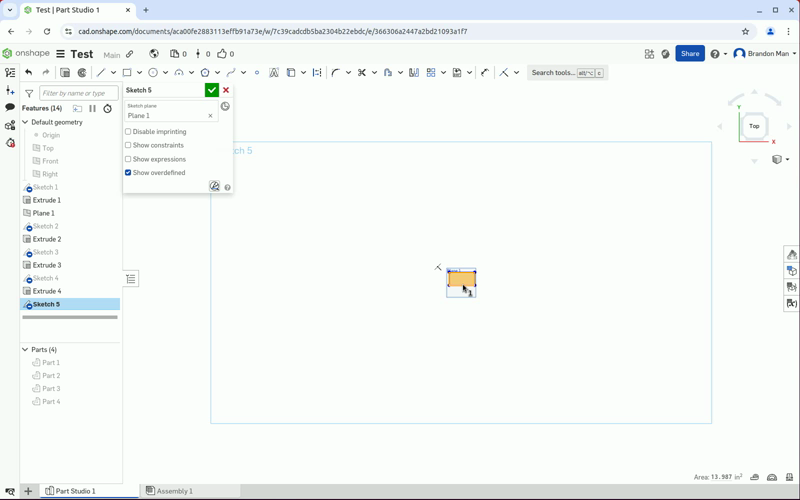
mouse_move(73, 352)
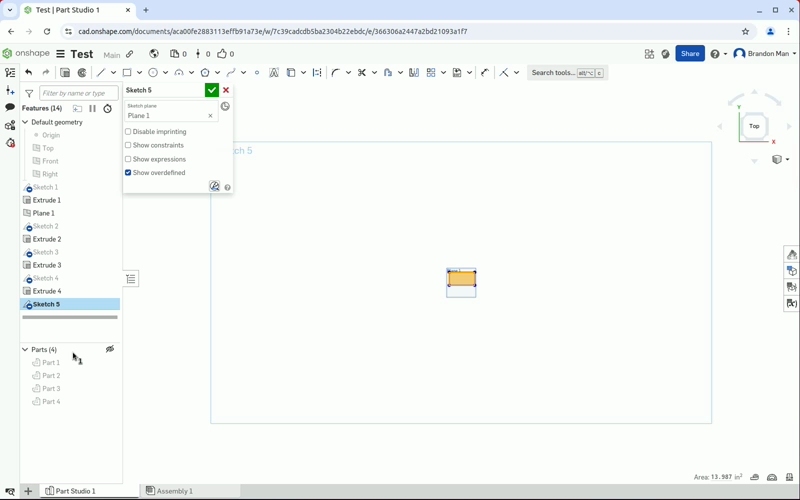
key(shift+y)
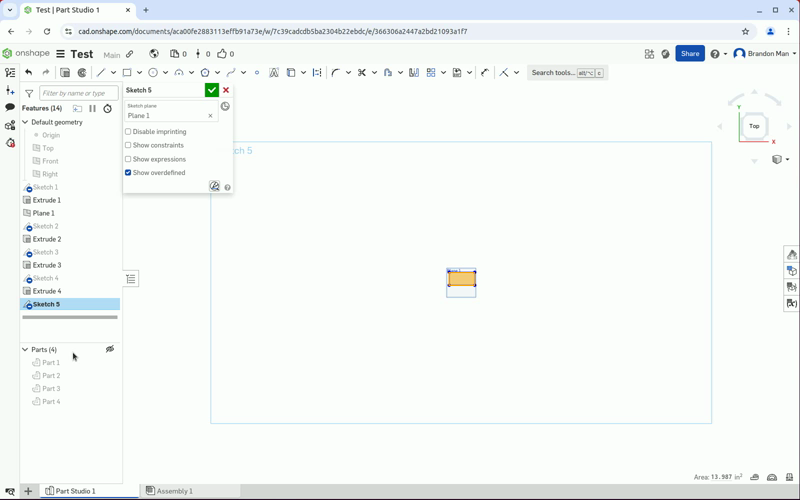
key(shift+e)
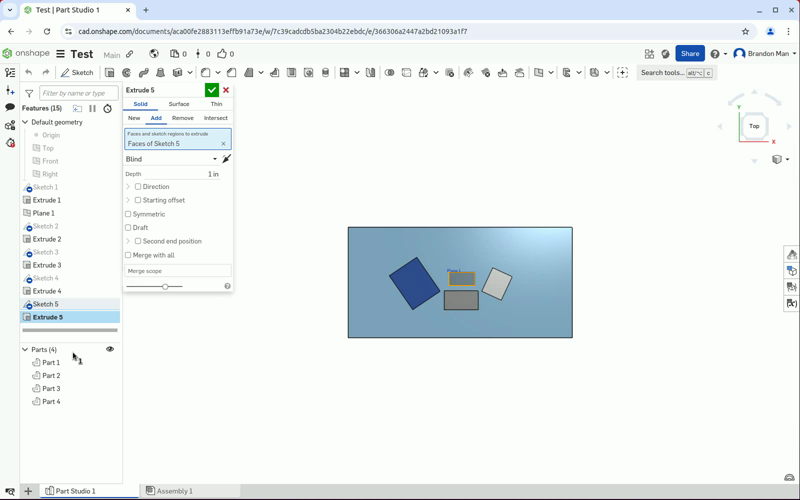
mouse_move(143, 106)
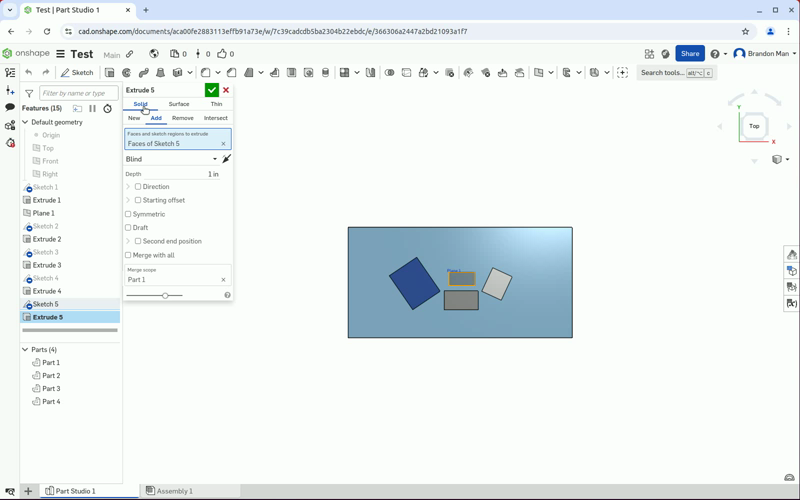
click(143, 106)
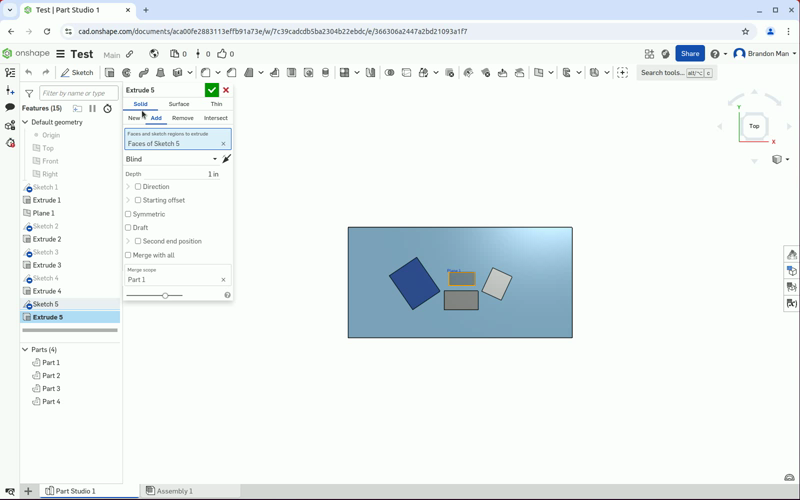
mouse_move(137, 120)
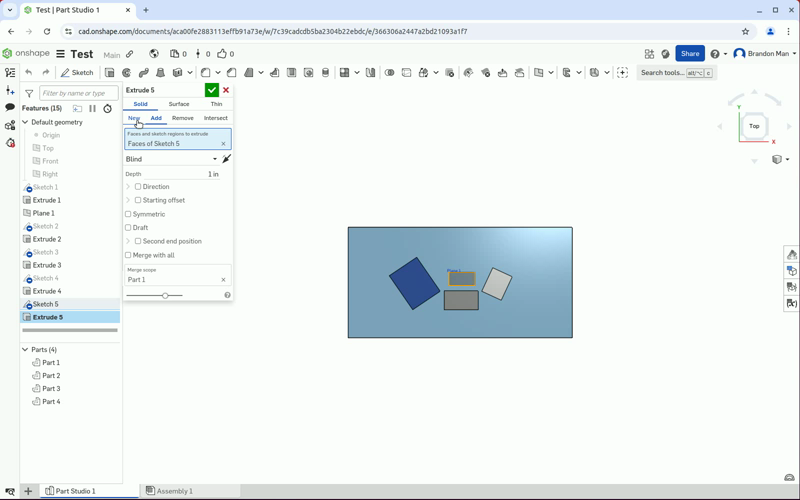
click(137, 120)
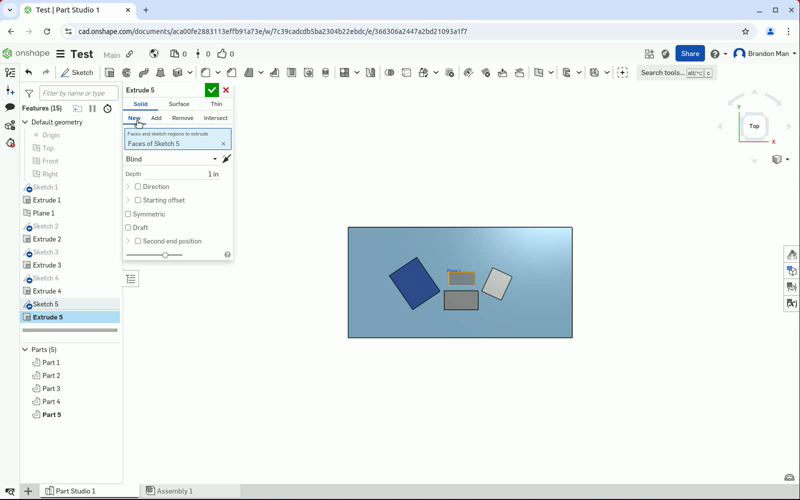
key(tab, 4)
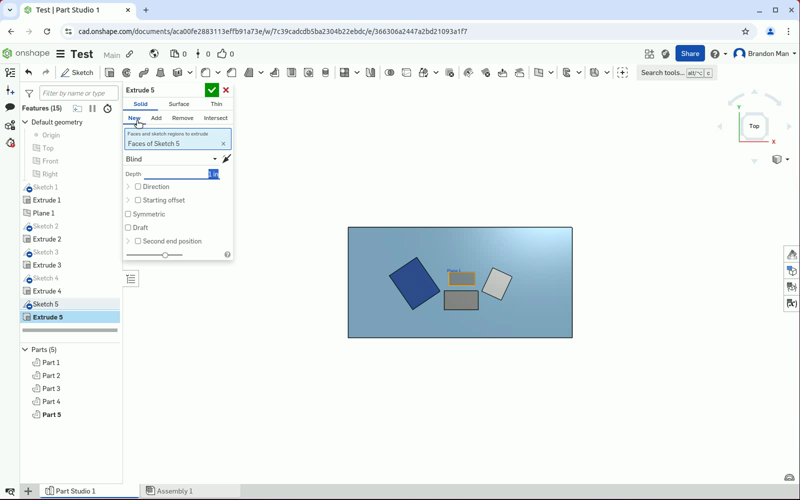
text(0.722)
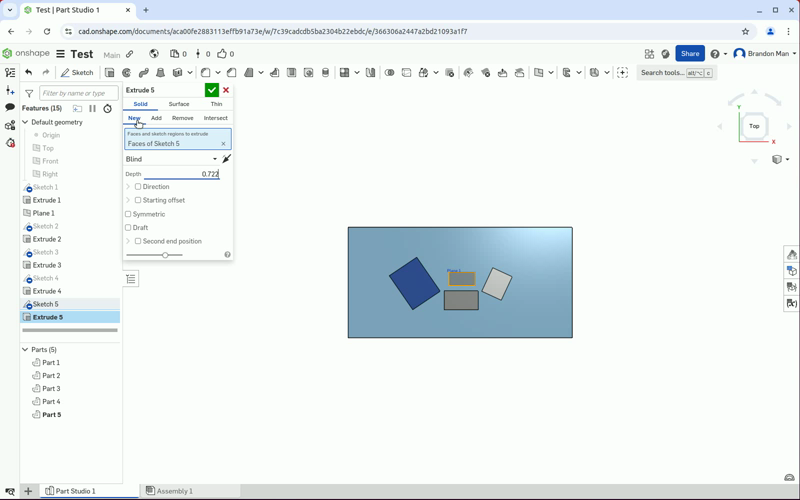
key(enter)
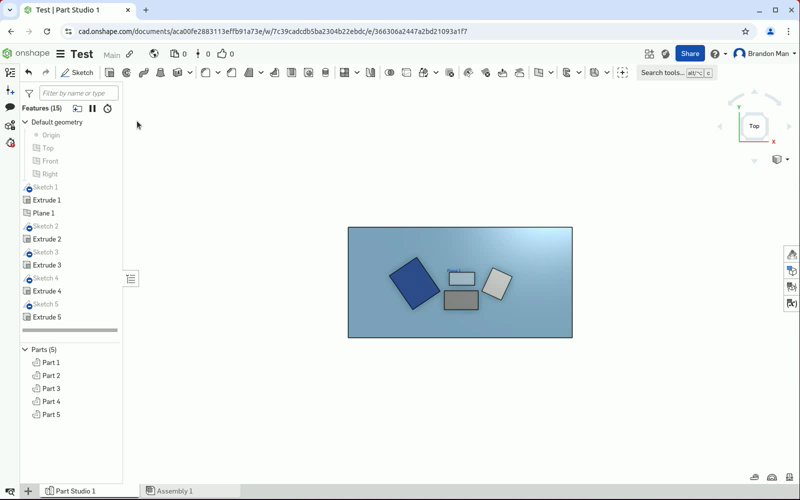
key(shift+h)
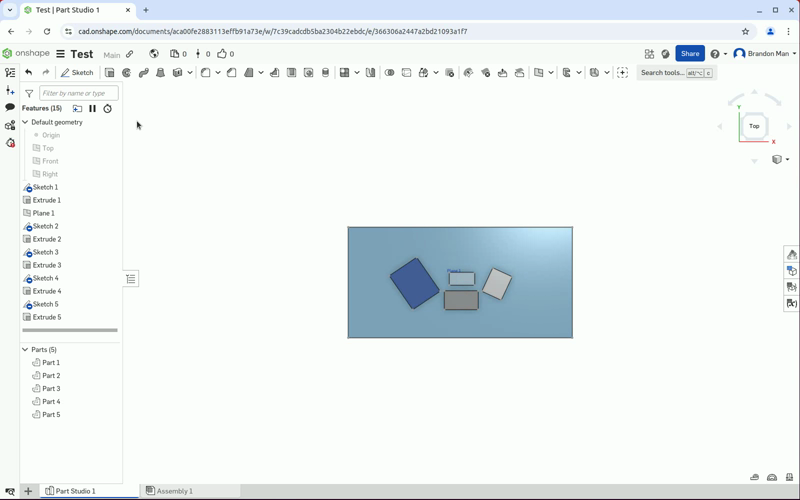
key(shift+h)
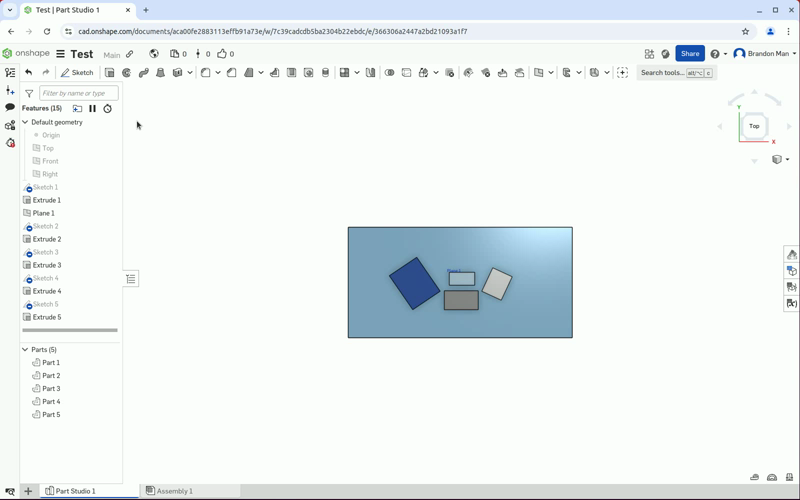
mouse_move(73, 189)
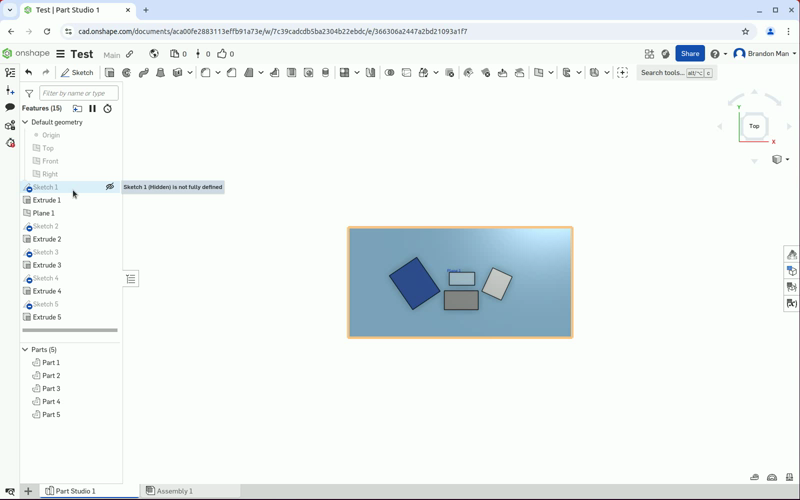
click(73, 189)
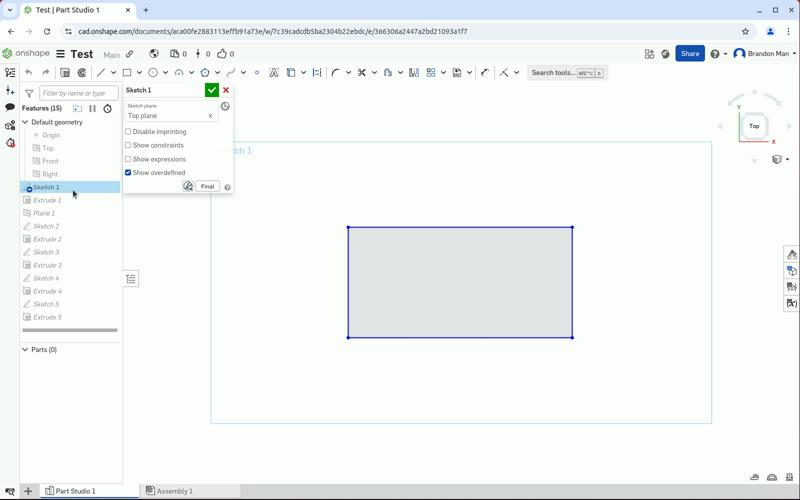
mouse_move(229, 92)
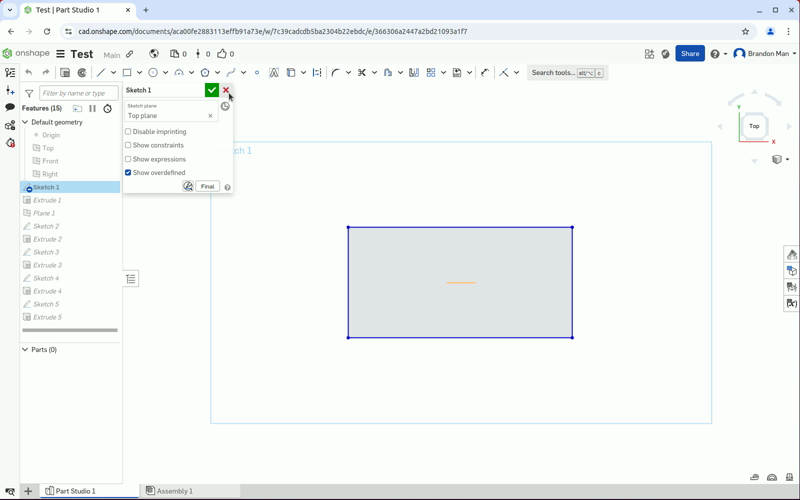
click(229, 92)
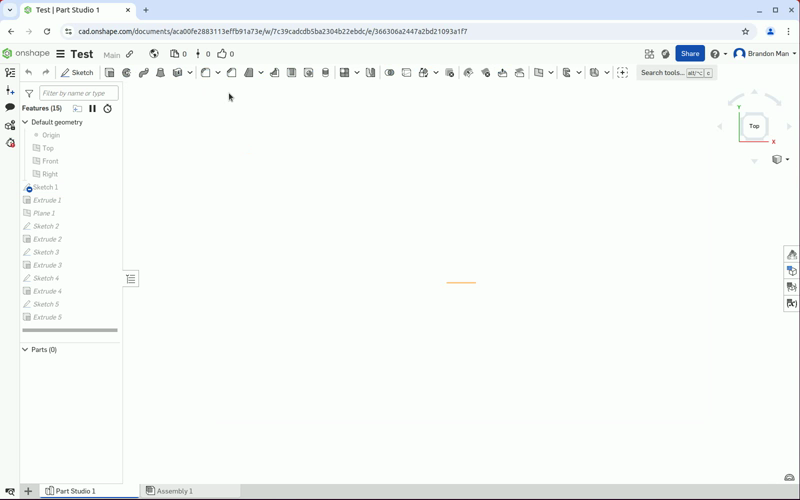
key(shift+s)
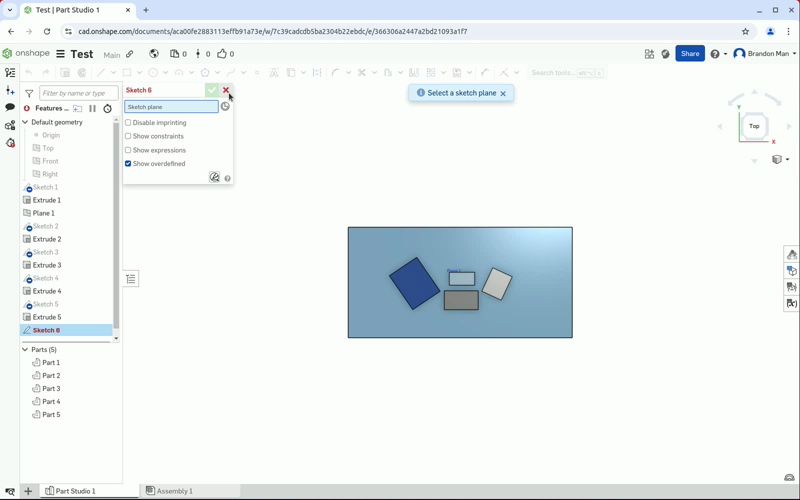
mouse_move(69, 215)
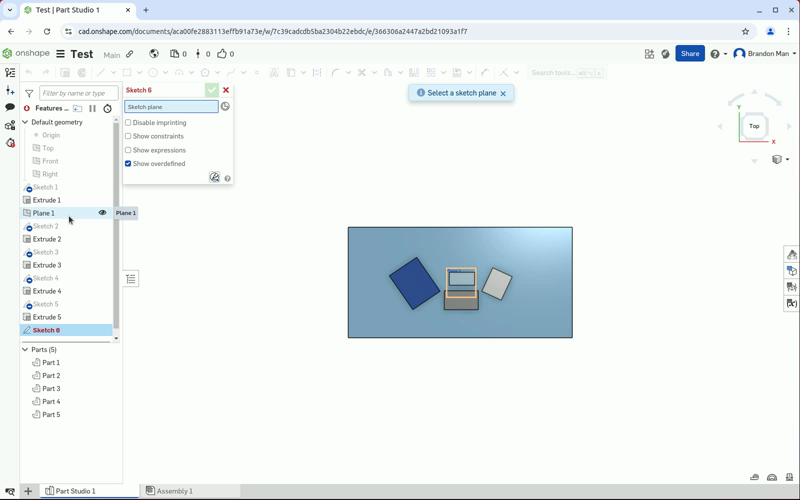
click(69, 215)
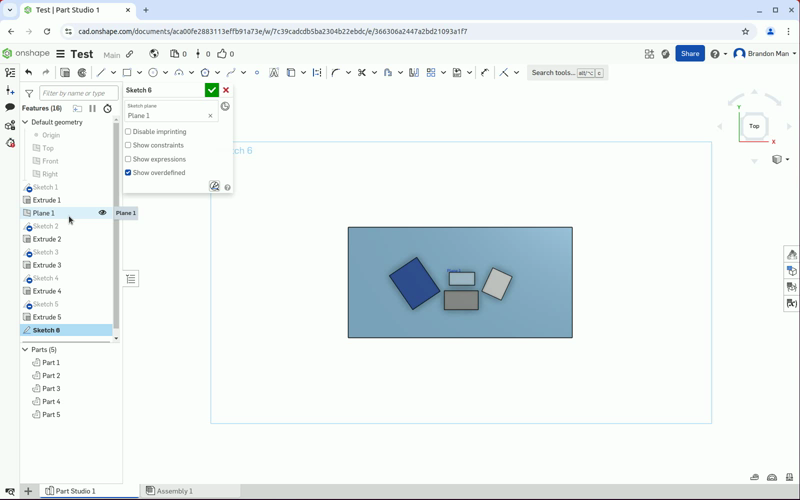
mouse_move(73, 352)
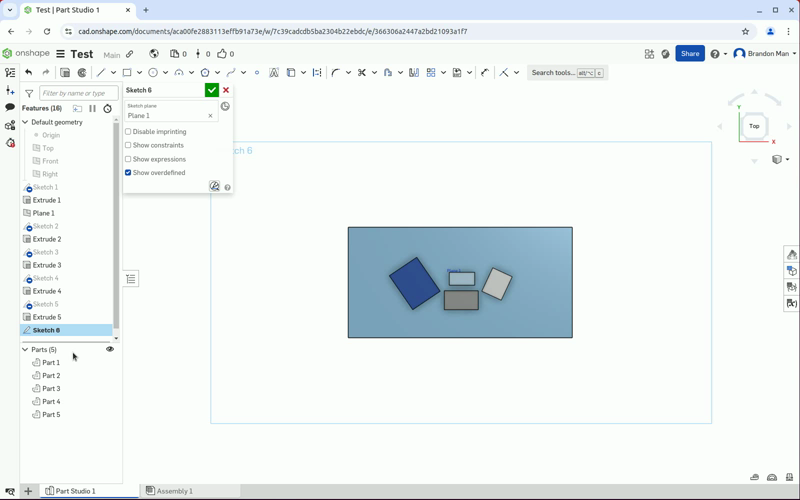
key(y)
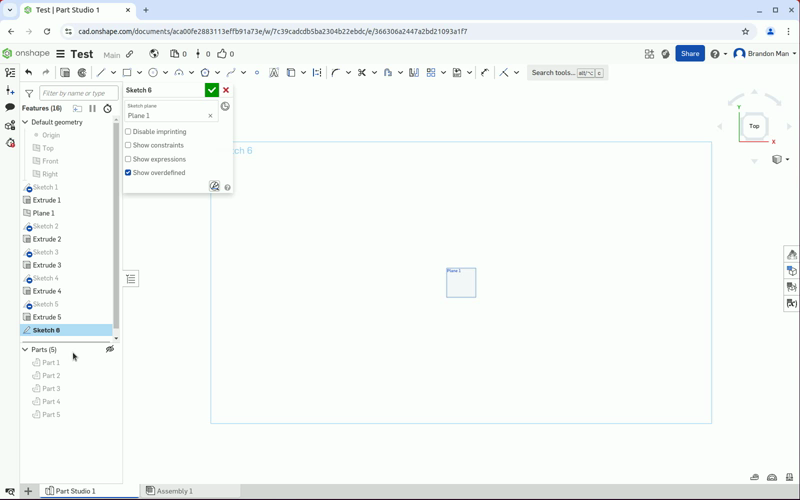
key(l)
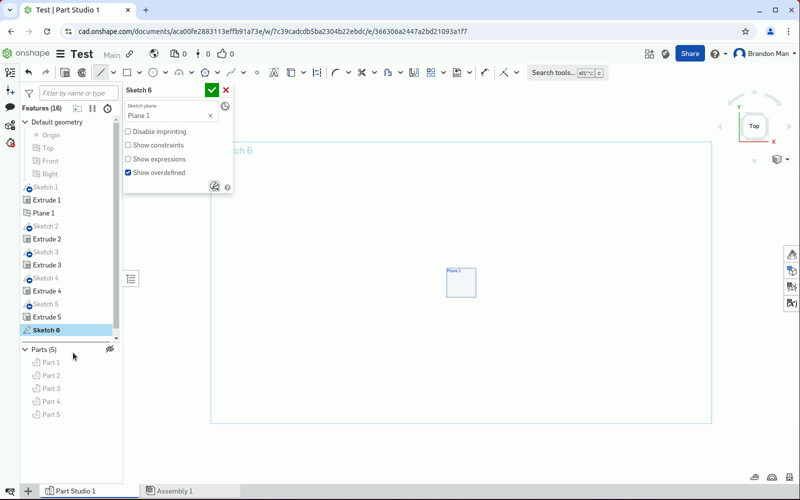
key_down(shift)
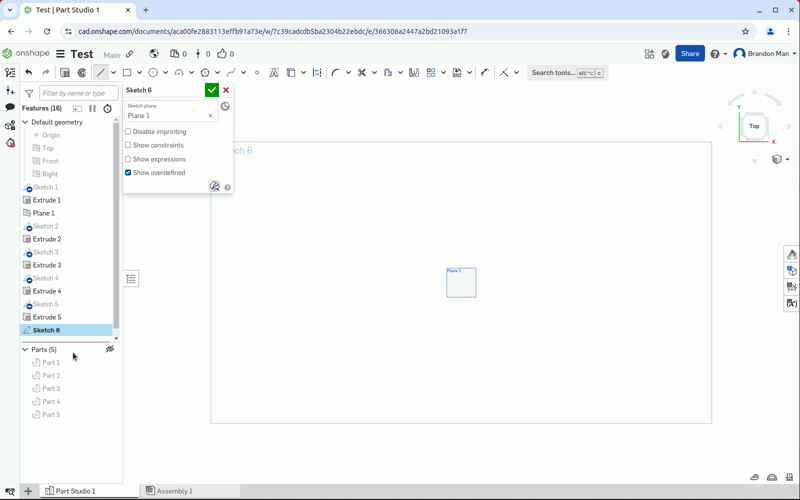
mouse_move(457, 285)
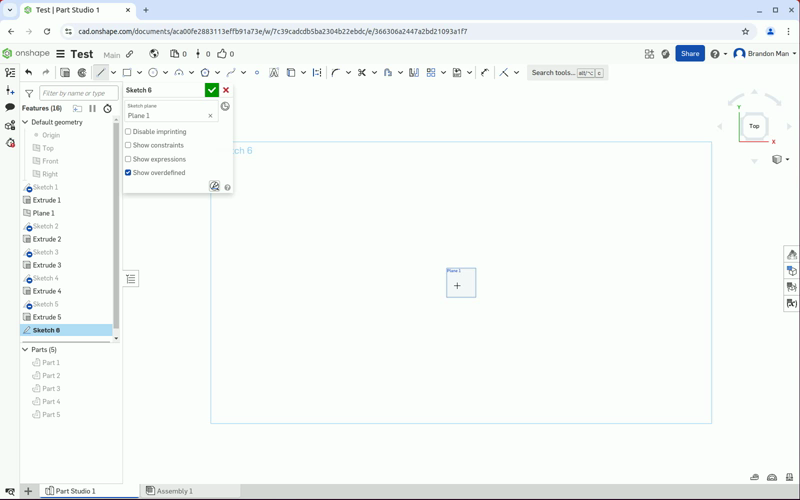
click(457, 285)
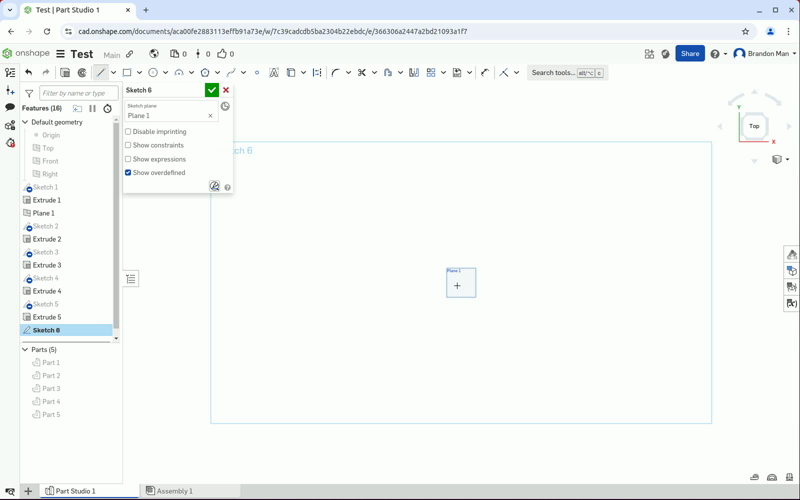
key_up(shift)
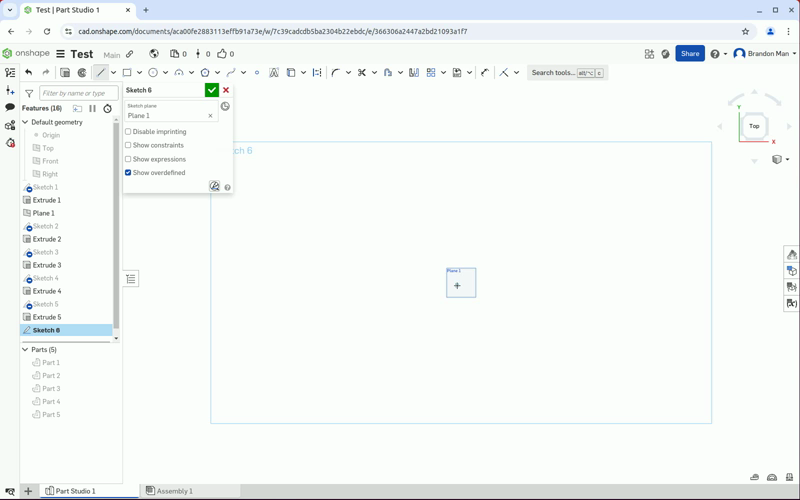
key_down(shift)
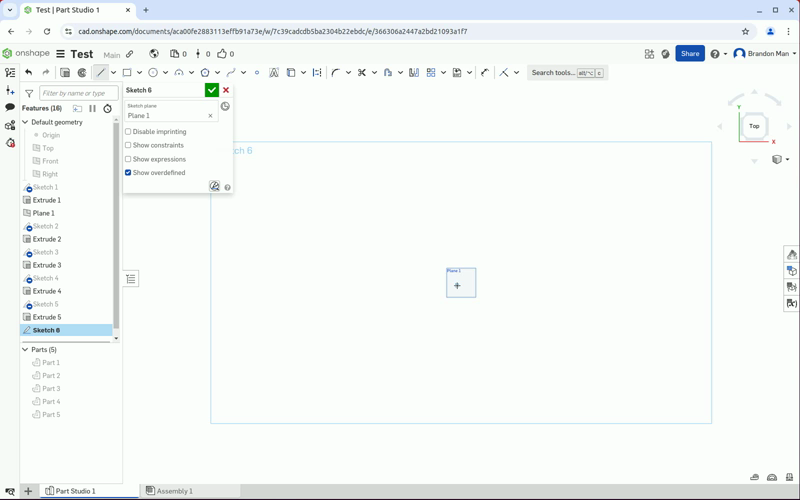
mouse_move(487, 285)
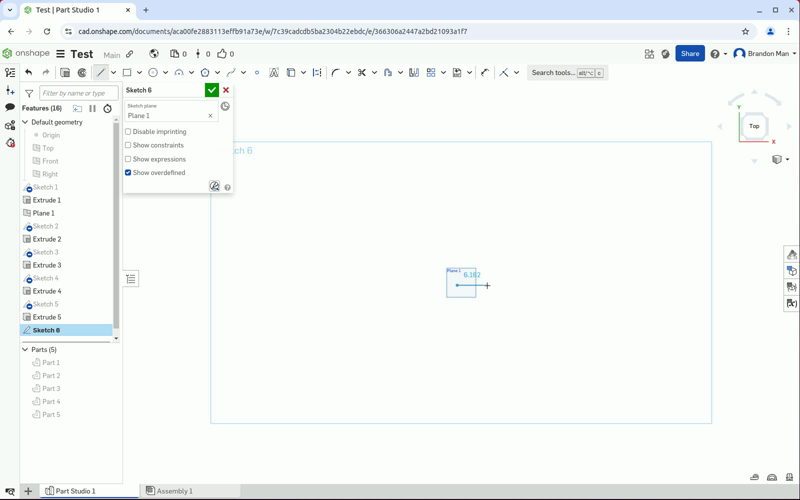
mouse_move(461, 288)
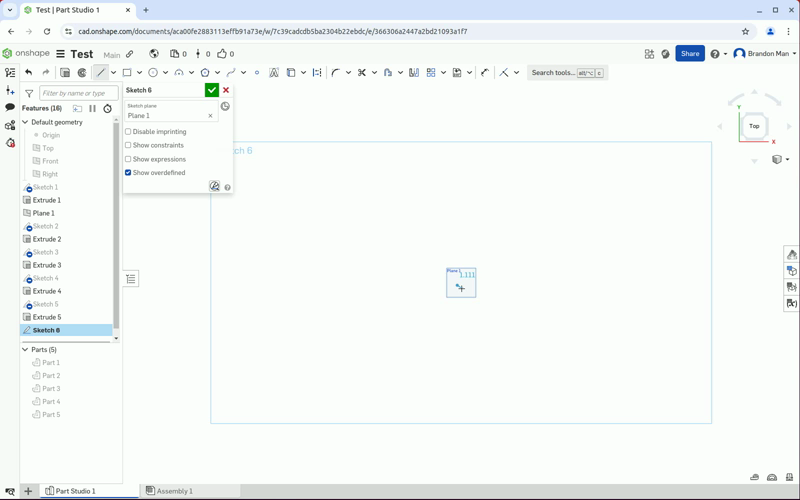
scroll(6)
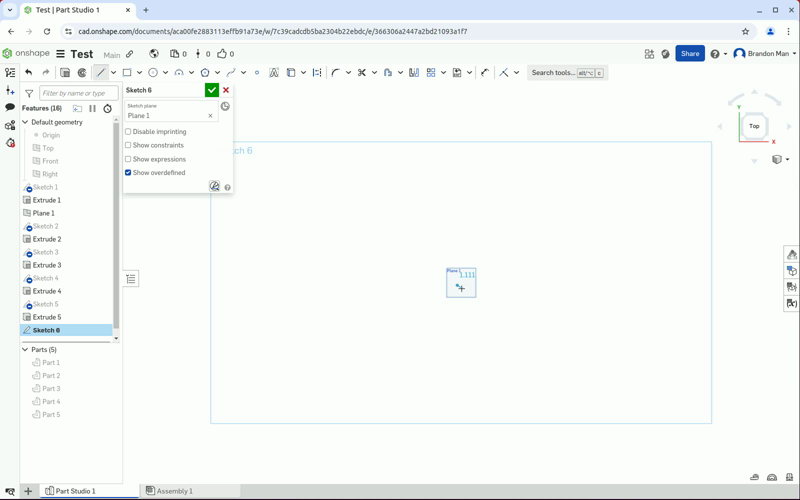
scroll(6)
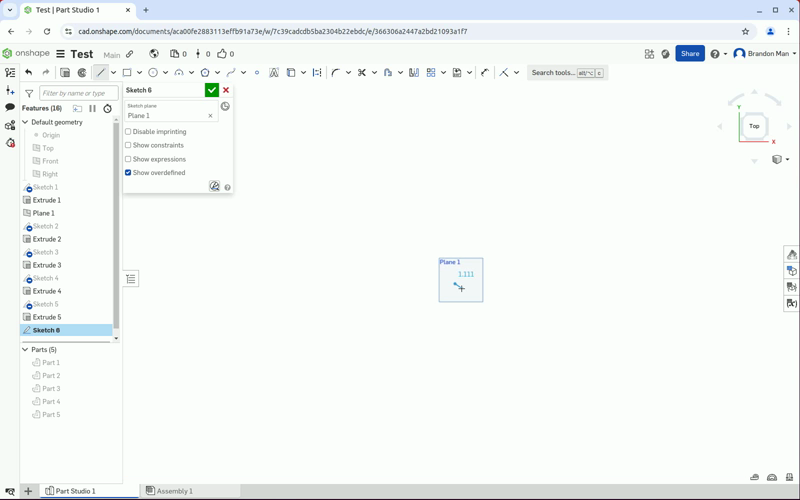
scroll(6)
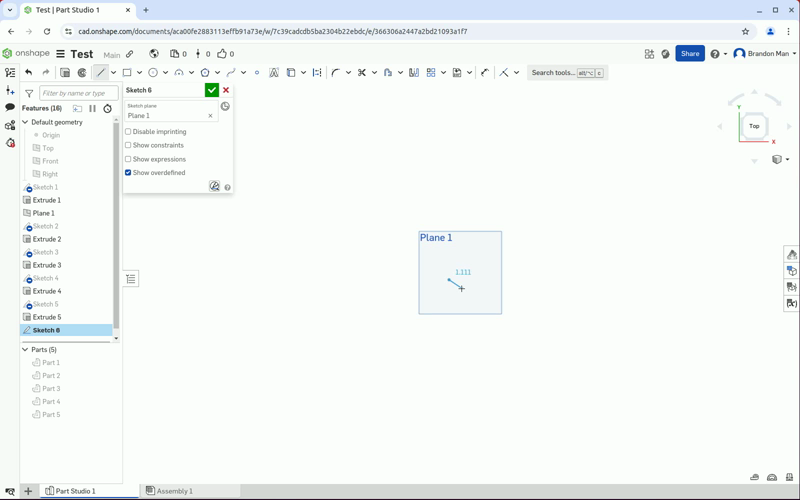
scroll(6)
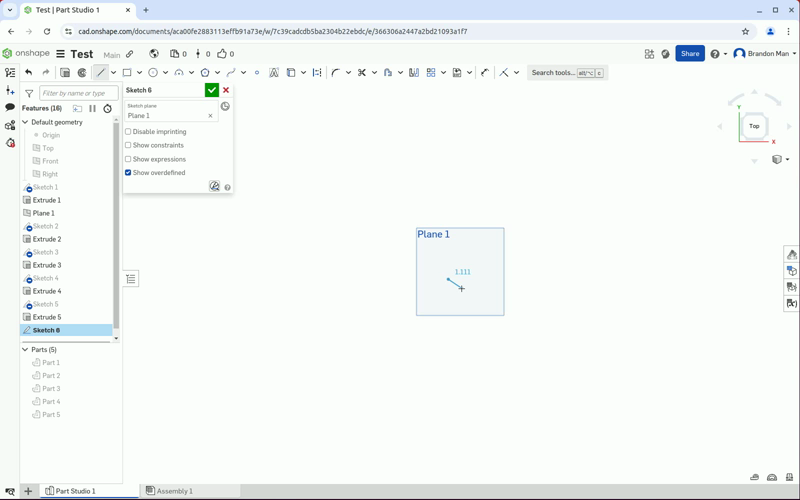
scroll(6)
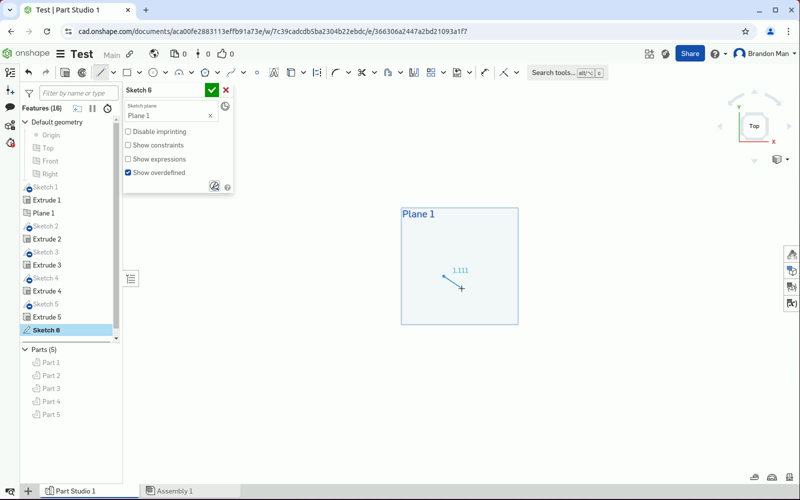
scroll(6)
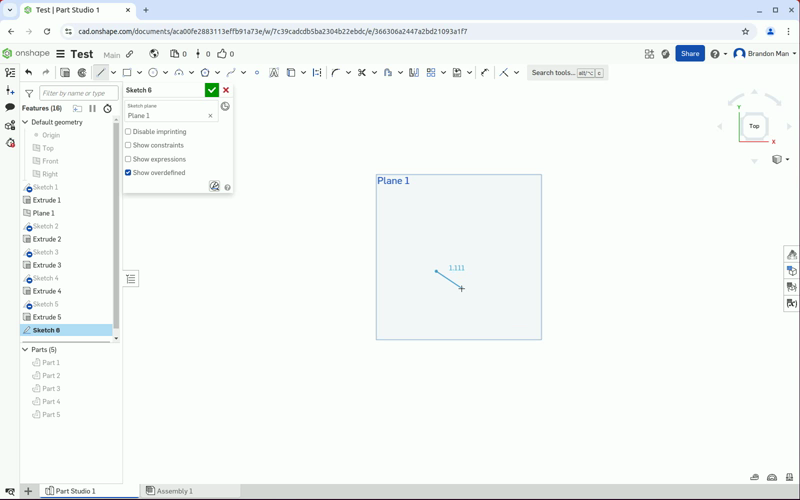
scroll(6)
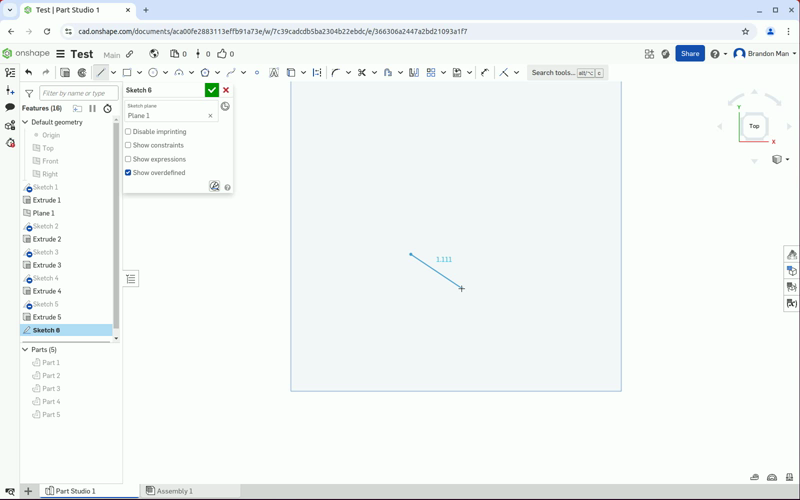
click(461, 288)
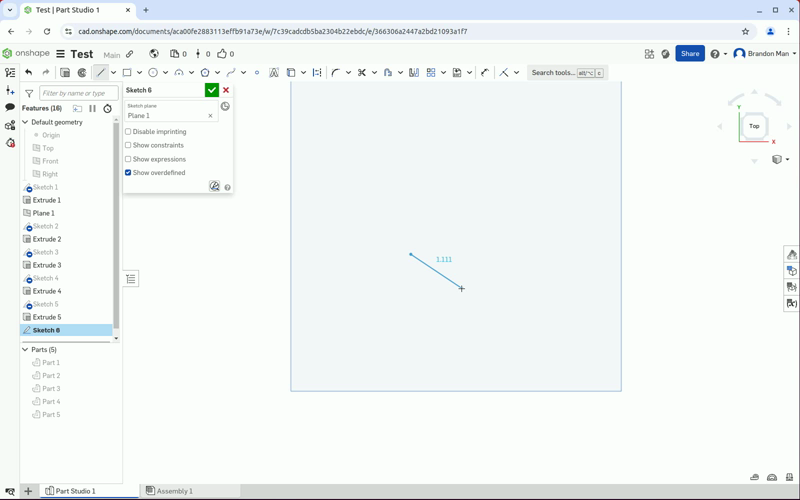
scroll(-6)
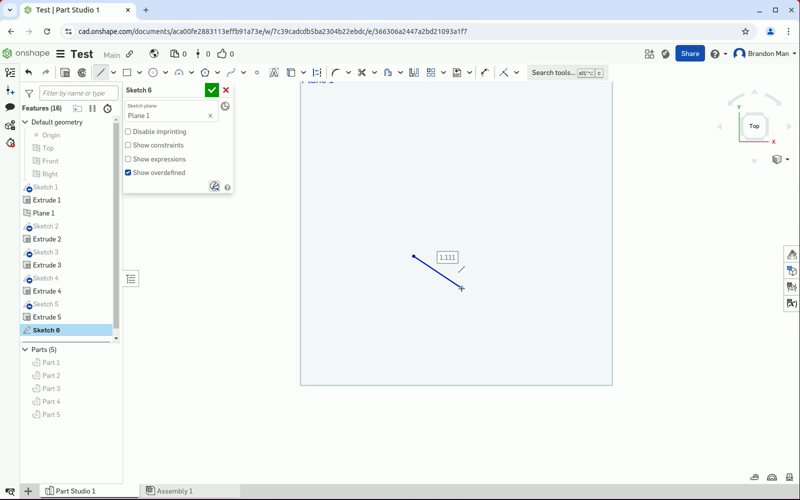
scroll(-6)
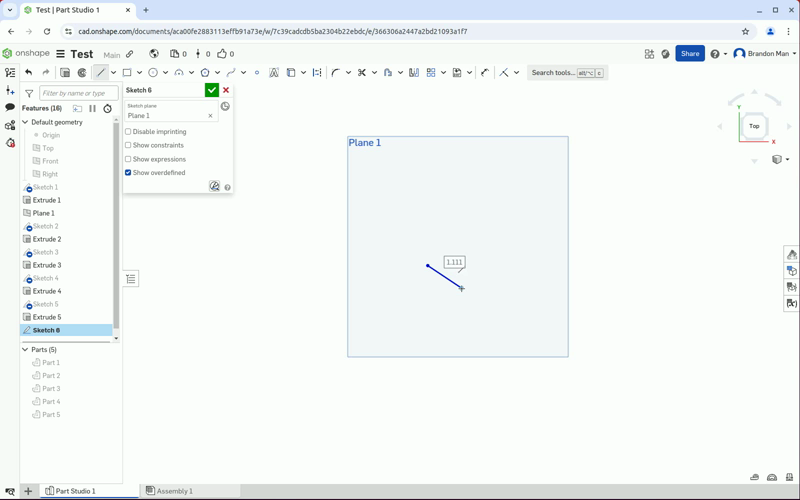
scroll(-6)
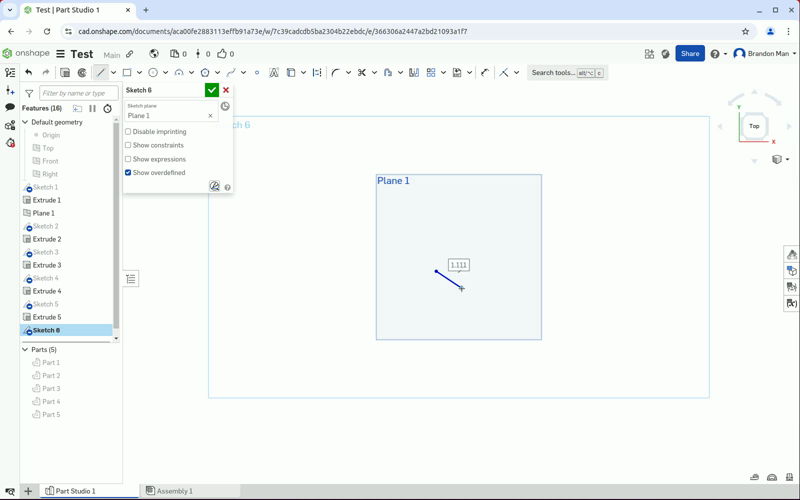
scroll(-6)
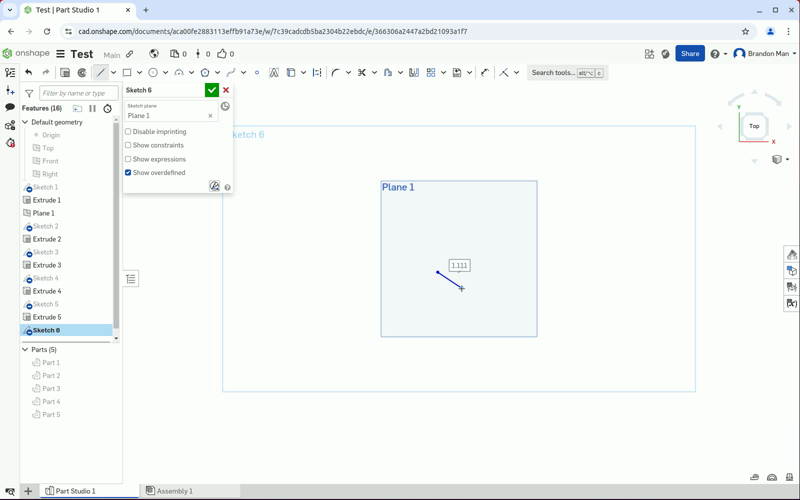
scroll(-6)
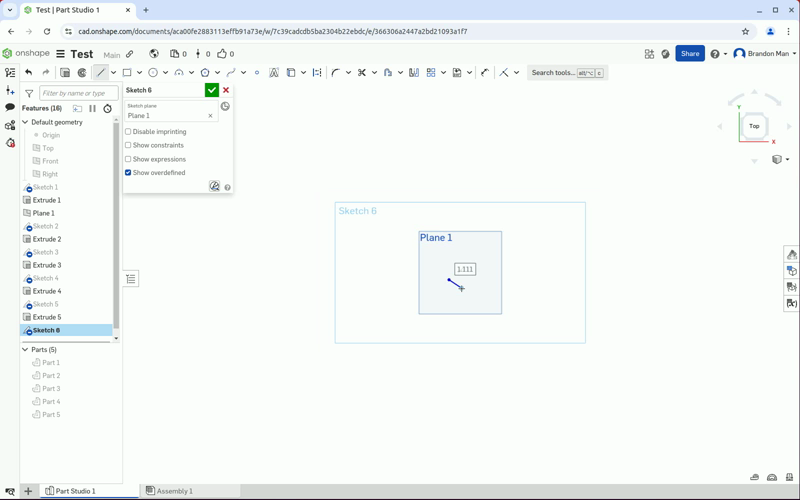
scroll(-6)
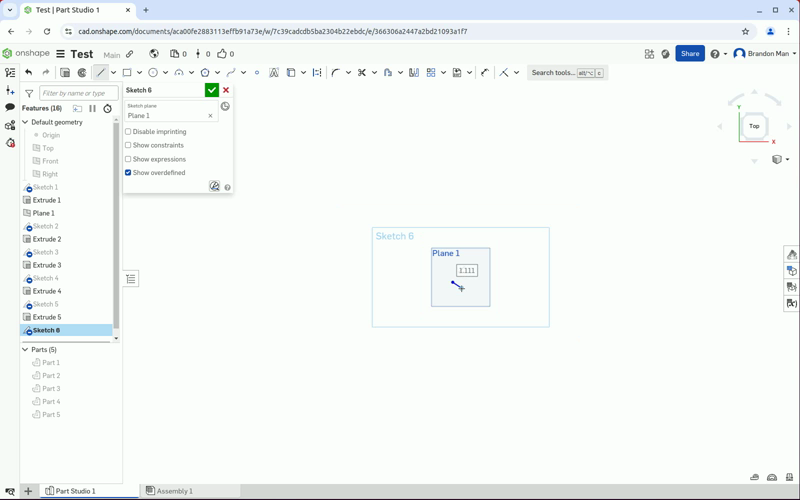
scroll(-6)
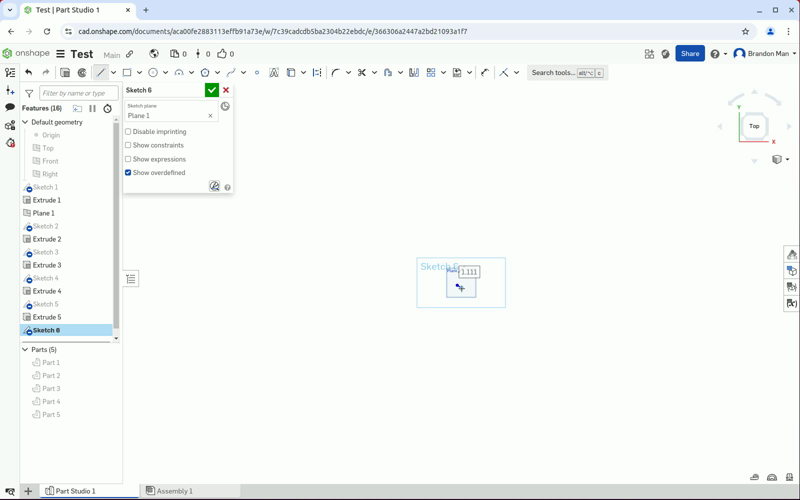
key_up(shift)
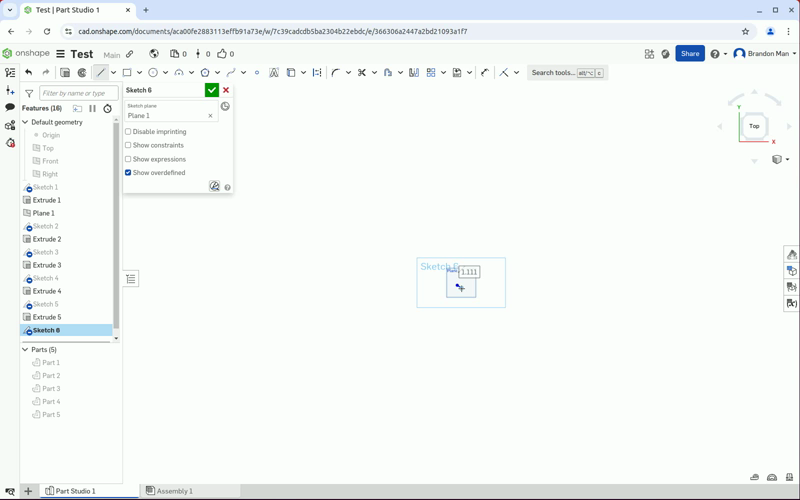
key_down(shift)
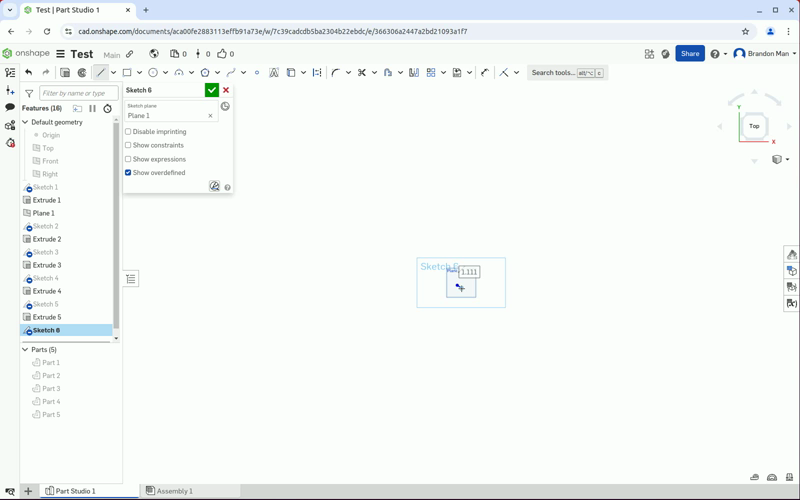
mouse_move(492, 288)
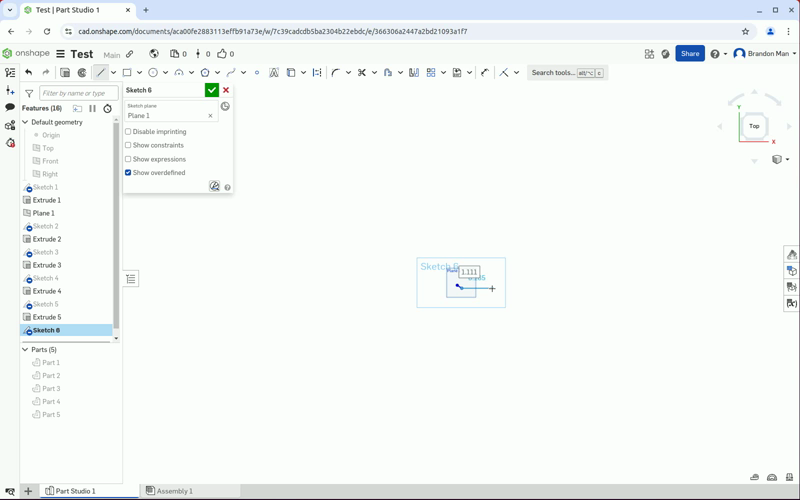
mouse_move(466, 285)
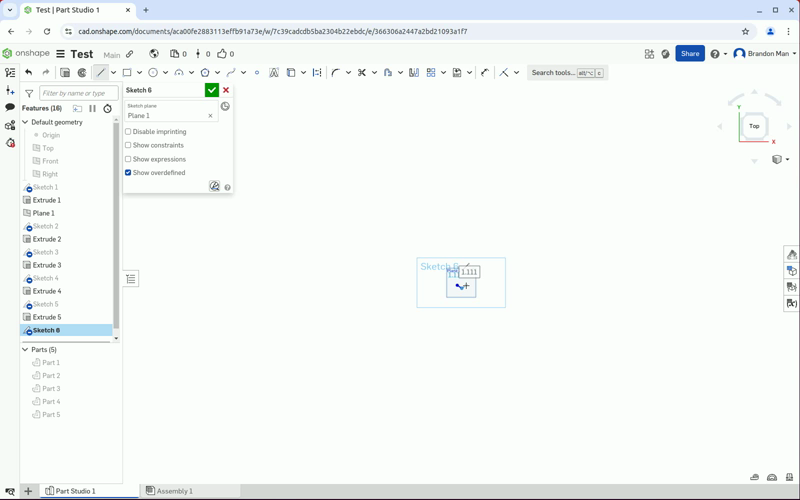
scroll(6)
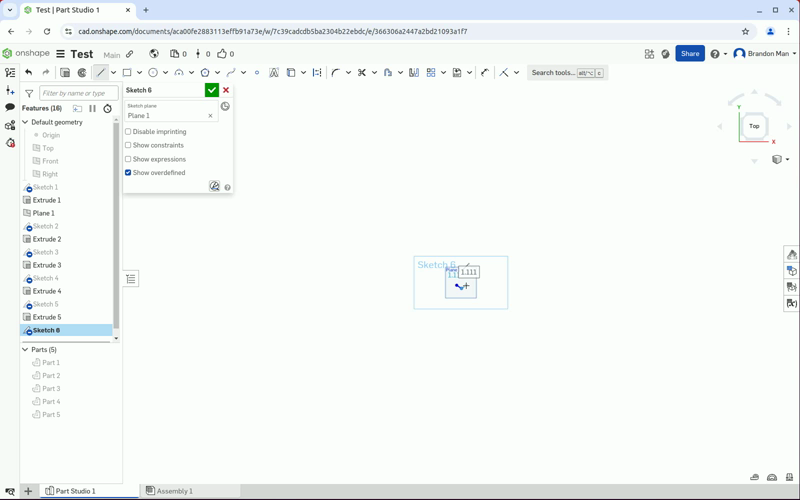
scroll(6)
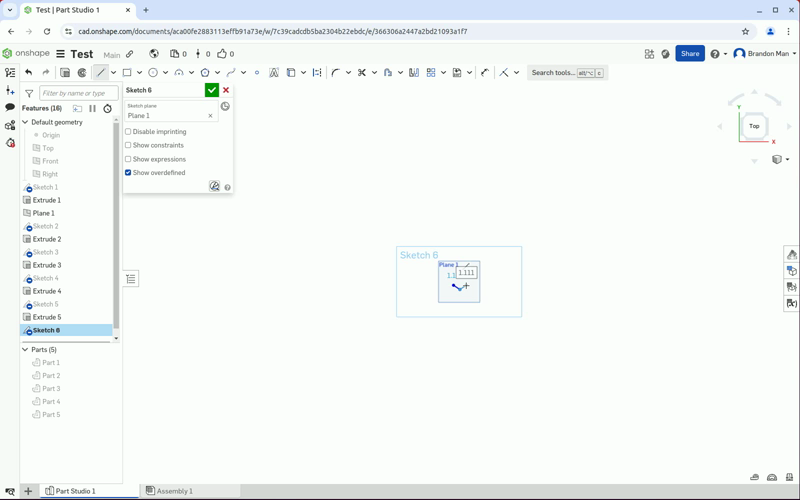
scroll(6)
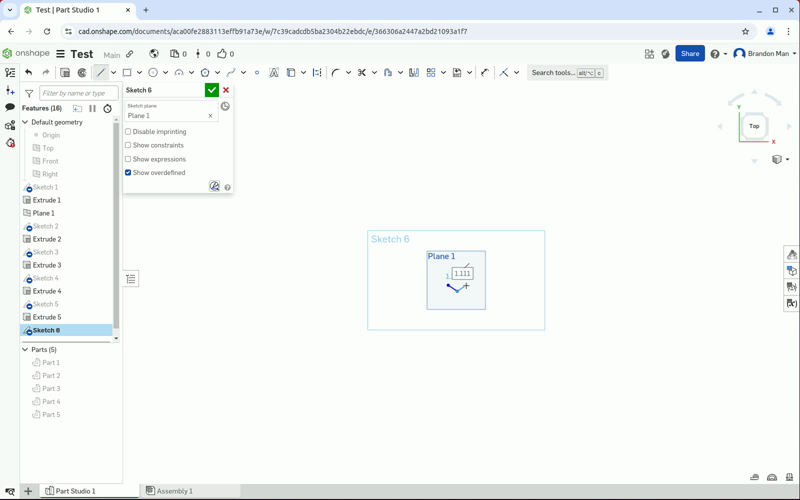
scroll(6)
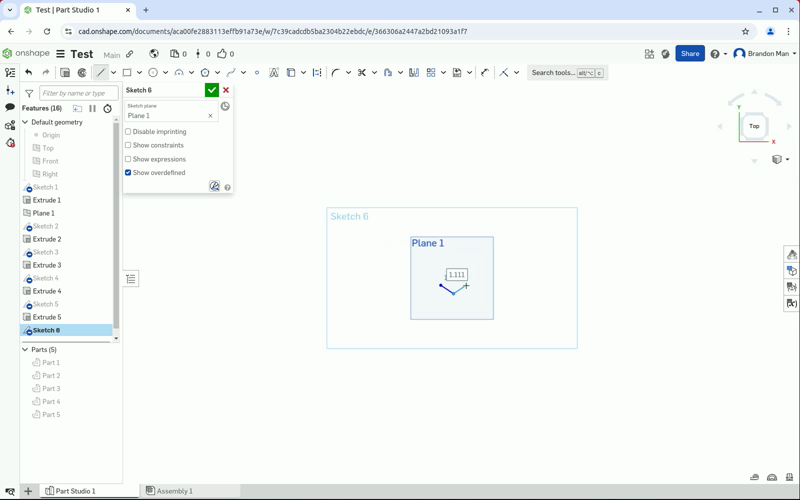
scroll(6)
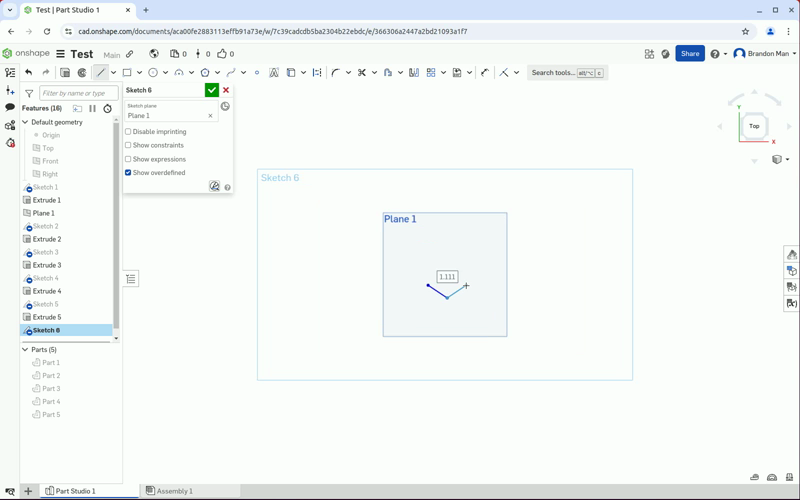
scroll(6)
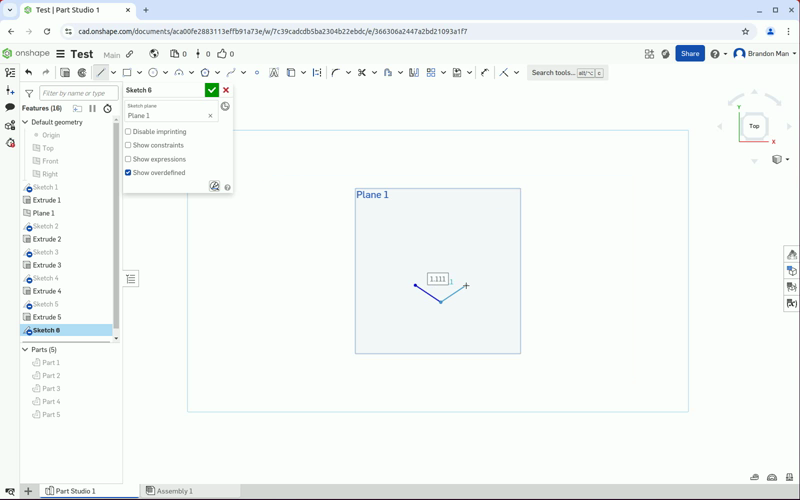
scroll(6)
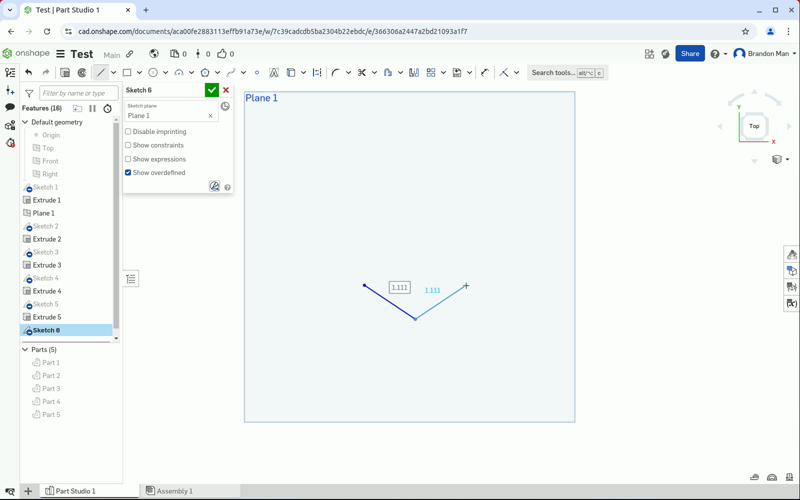
click(466, 285)
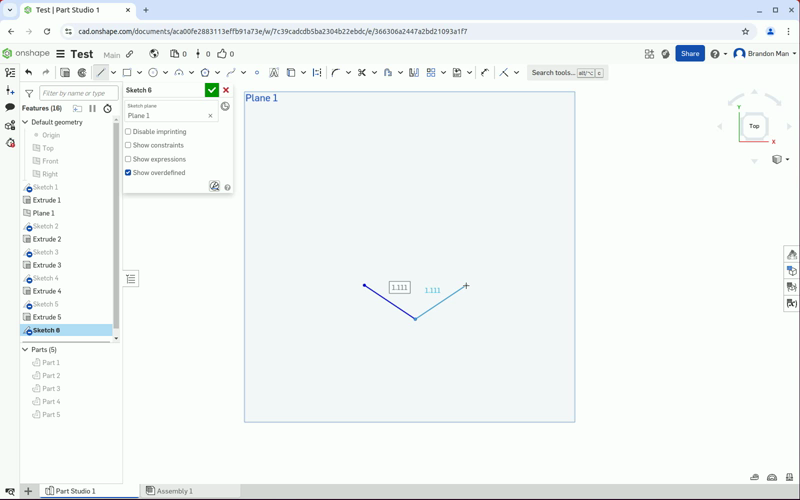
scroll(-6)
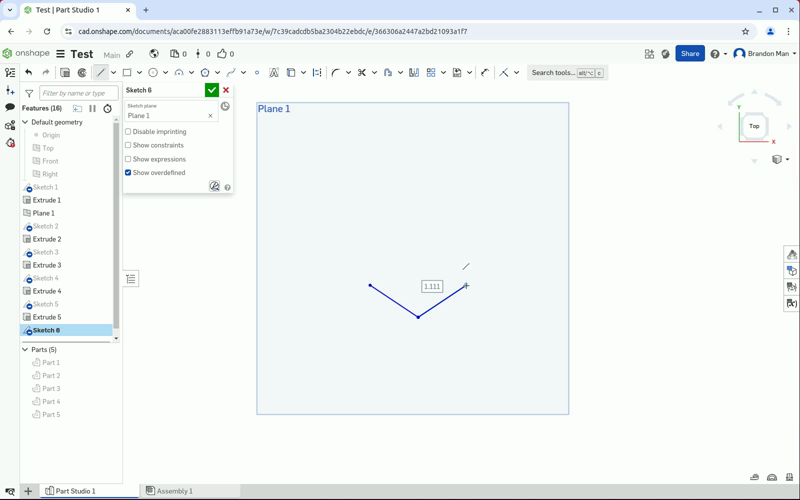
scroll(-6)
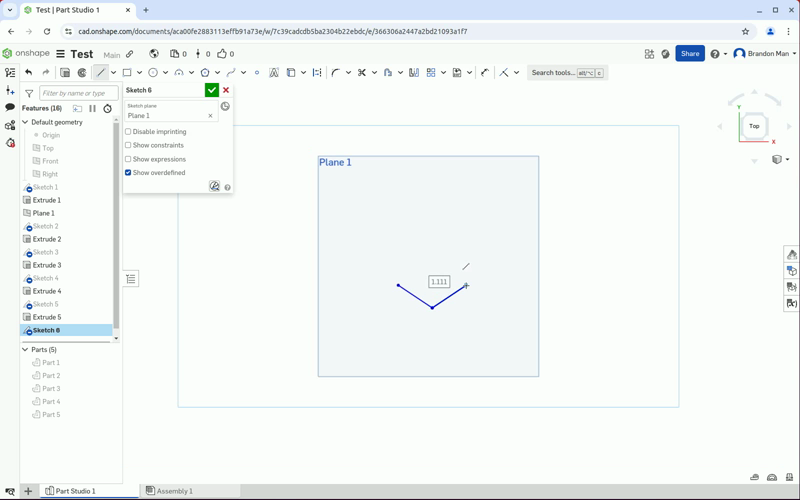
scroll(-6)
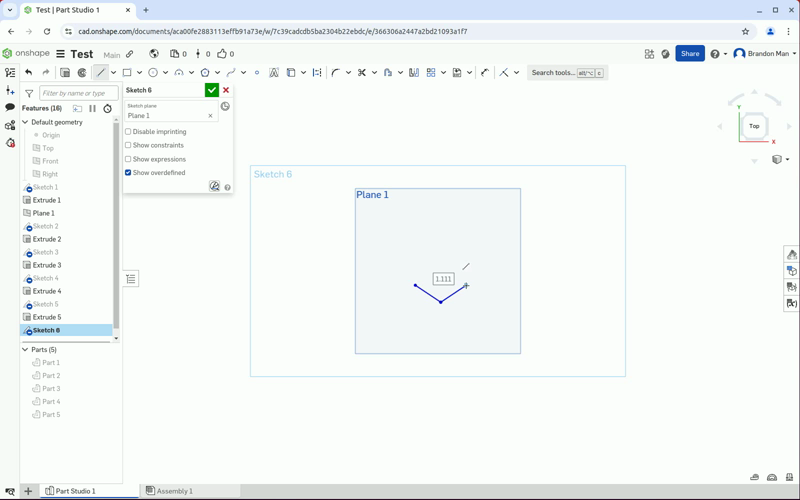
scroll(-6)
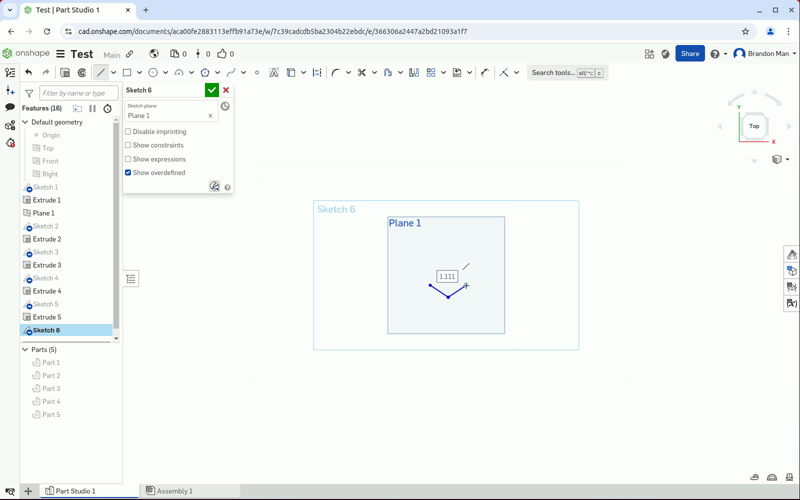
scroll(-6)
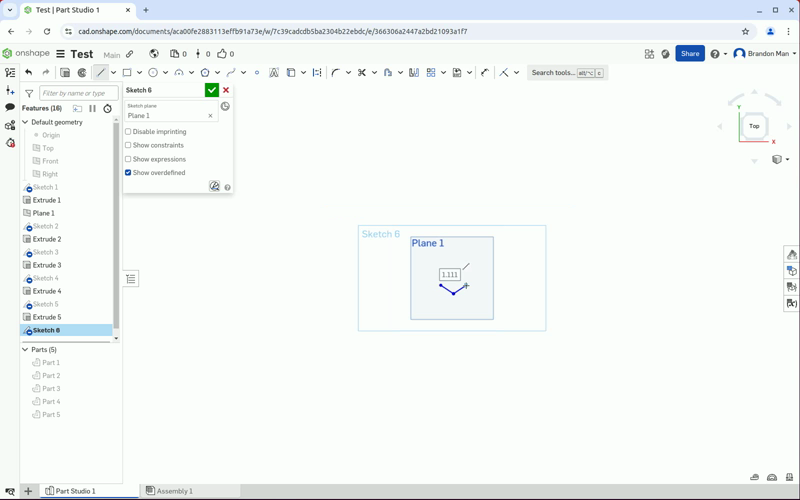
scroll(-6)
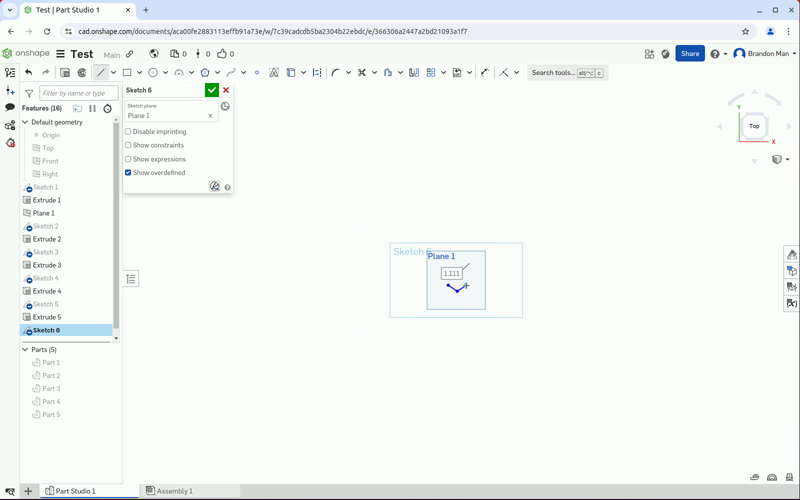
scroll(-6)
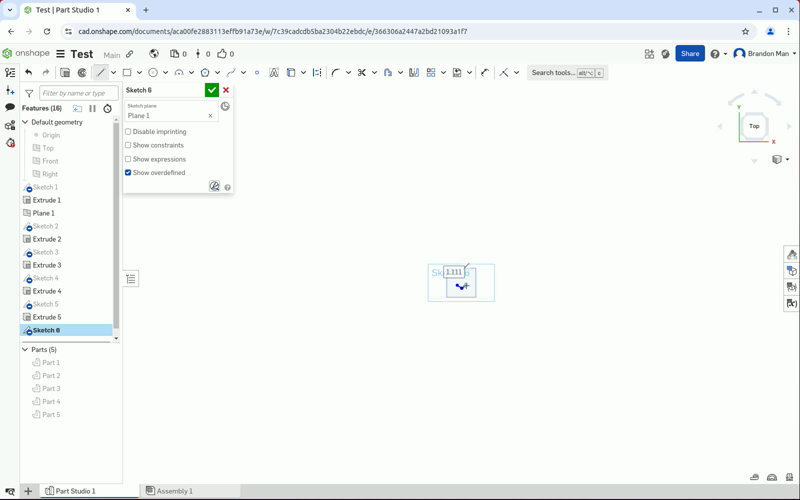
key_up(shift)
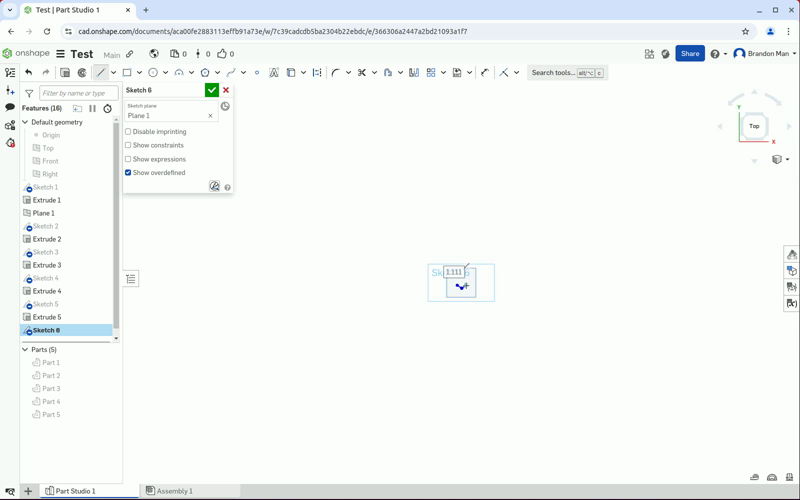
key_down(shift)
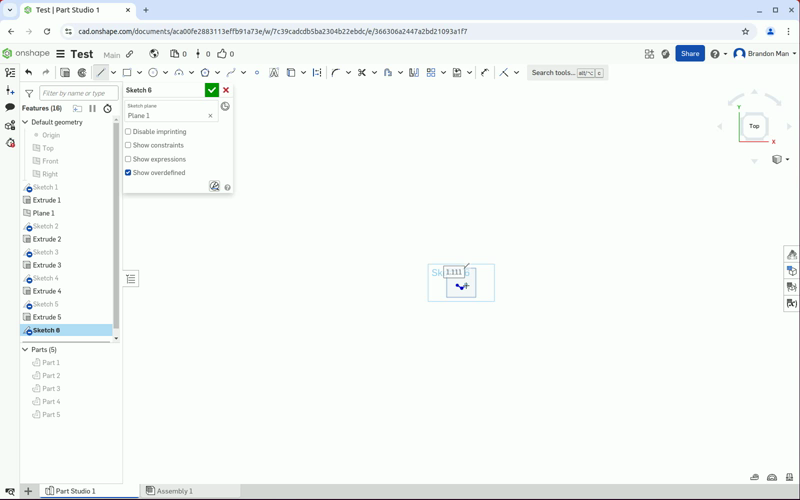
mouse_move(496, 285)
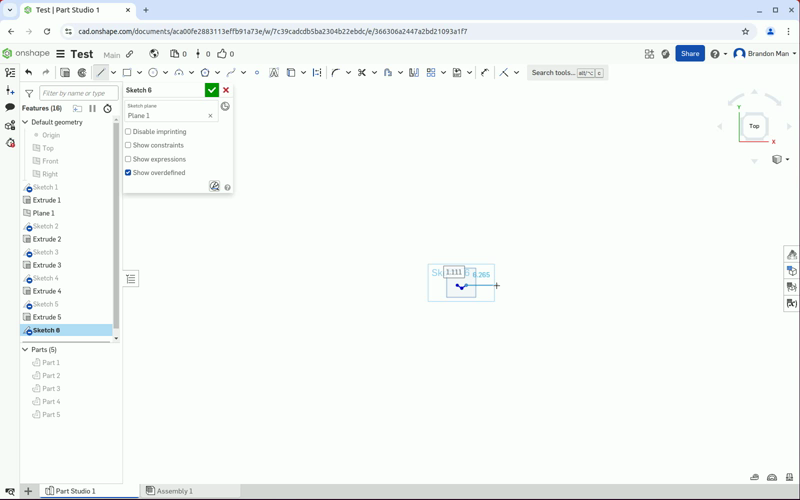
mouse_move(466, 279)
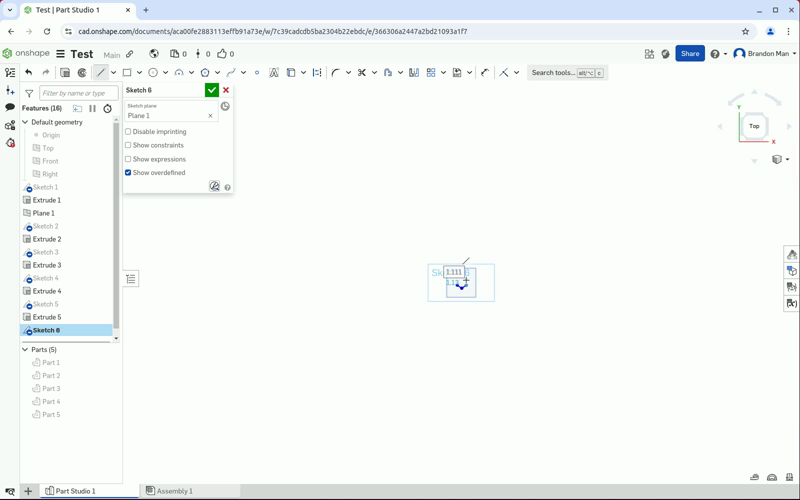
scroll(6)
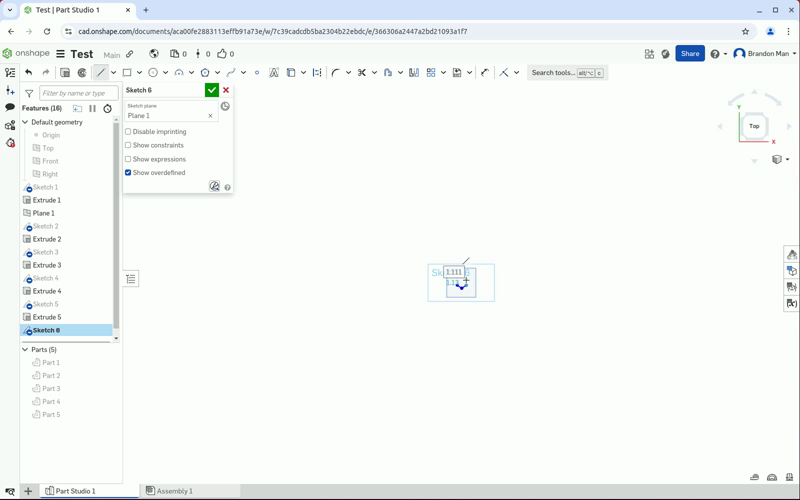
scroll(6)
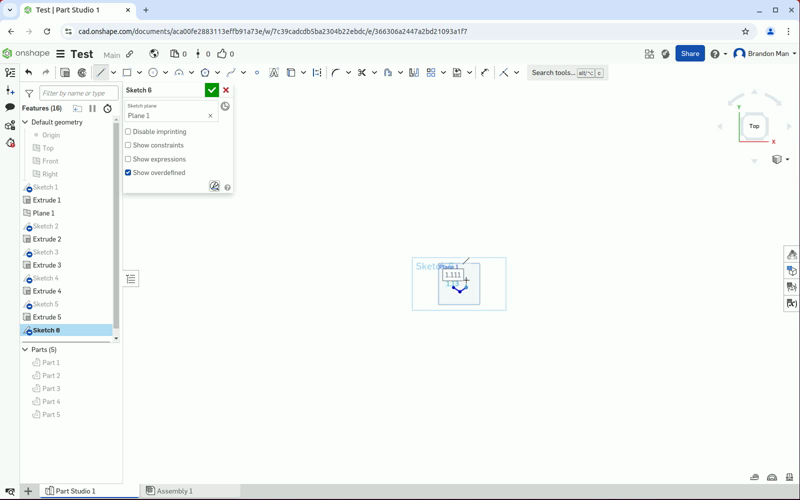
scroll(6)
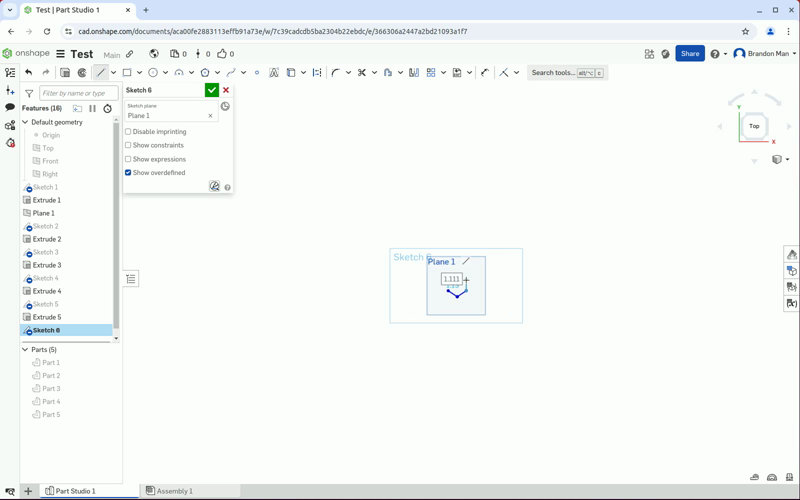
scroll(6)
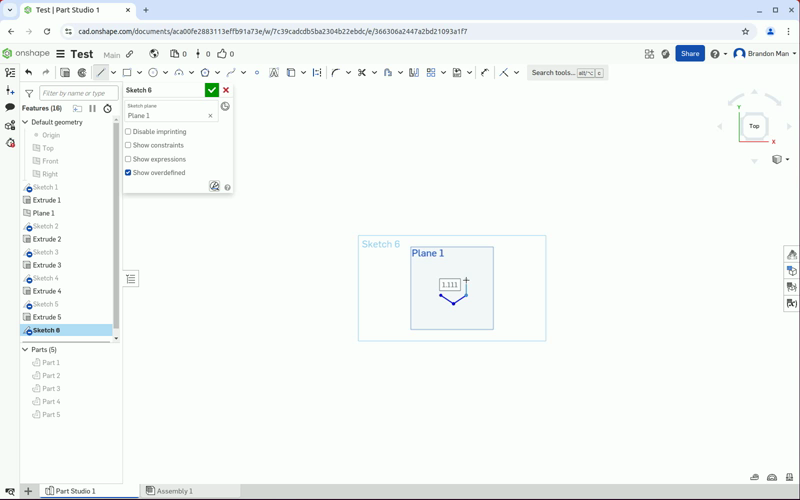
scroll(6)
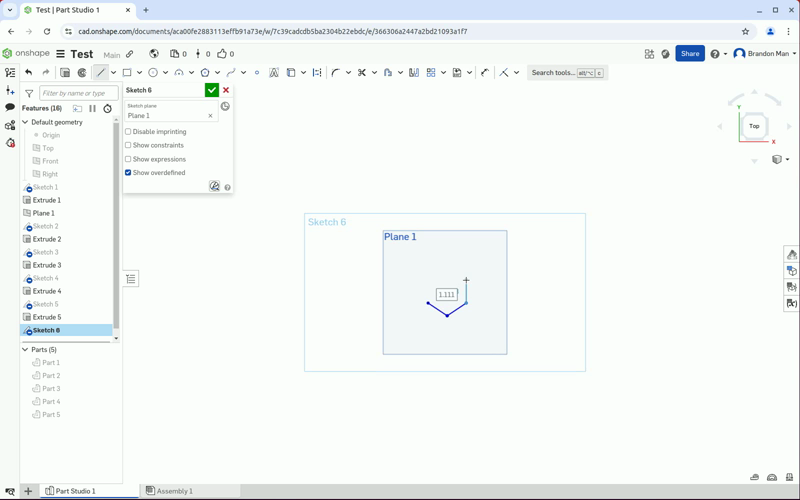
scroll(6)
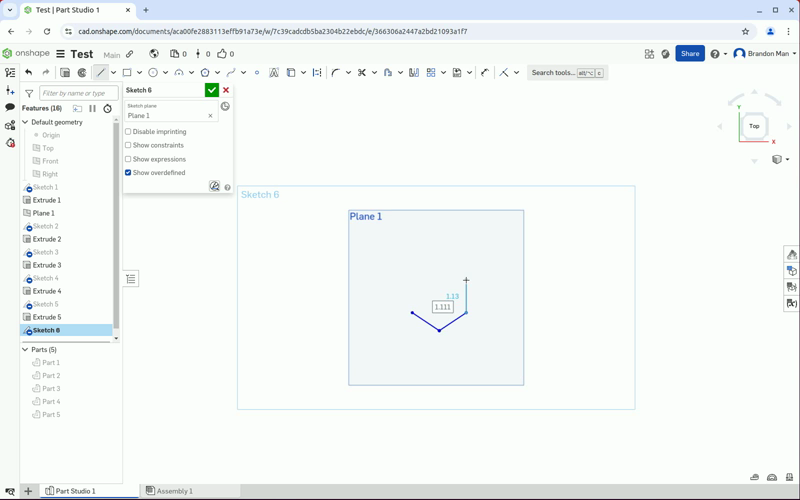
scroll(6)
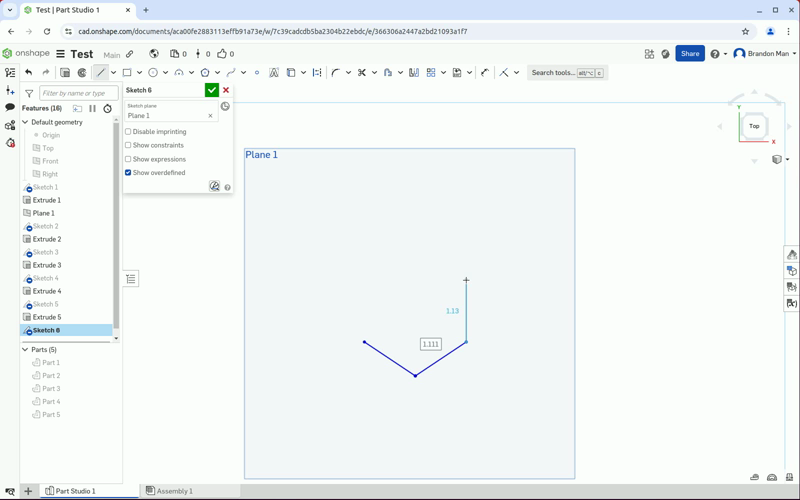
click(466, 279)
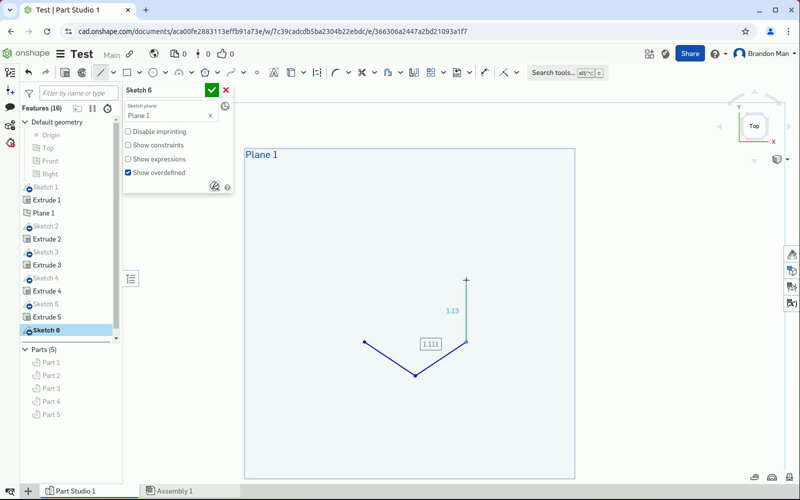
scroll(-6)
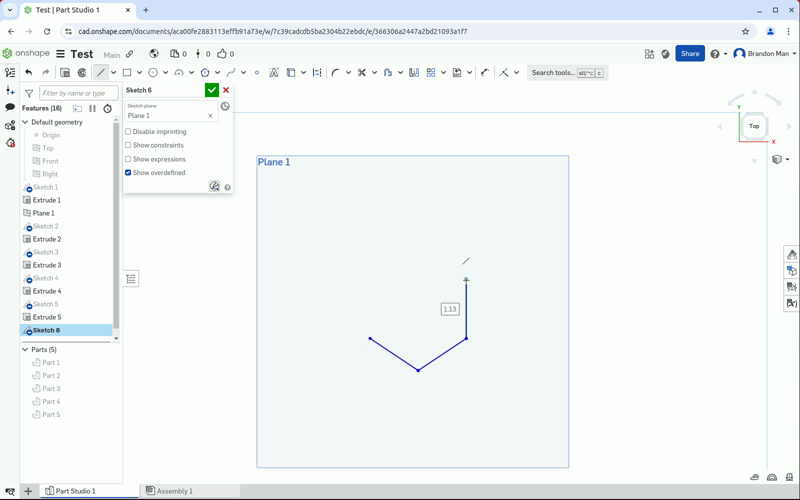
scroll(-6)
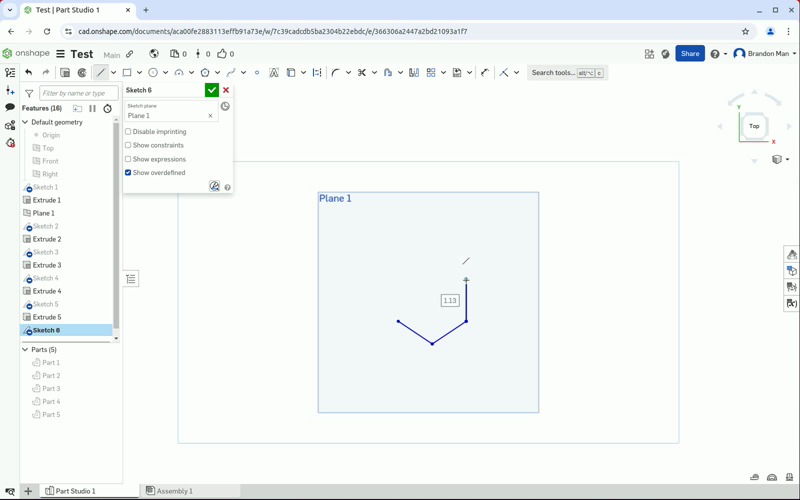
scroll(-6)
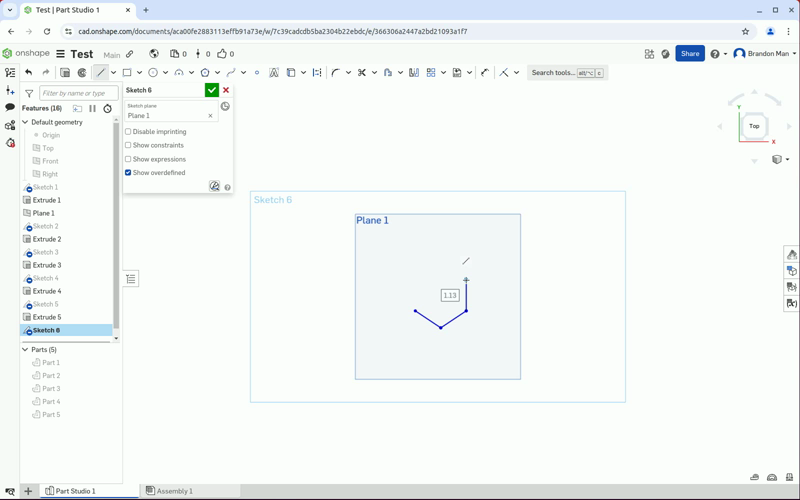
scroll(-6)
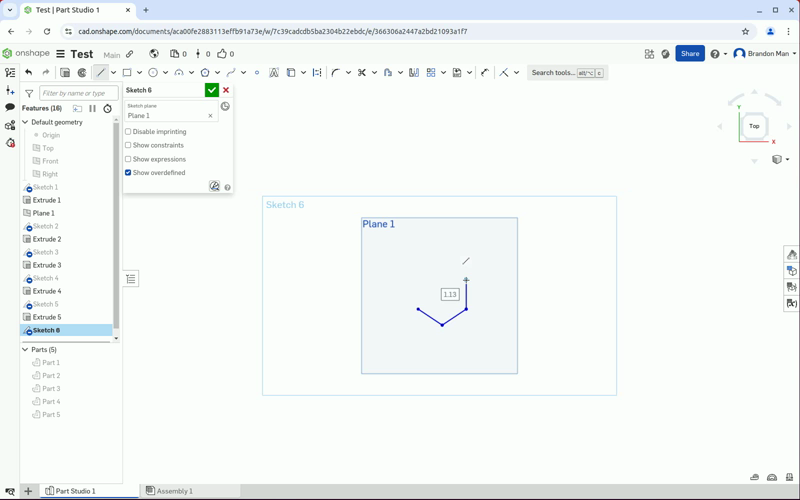
scroll(-6)
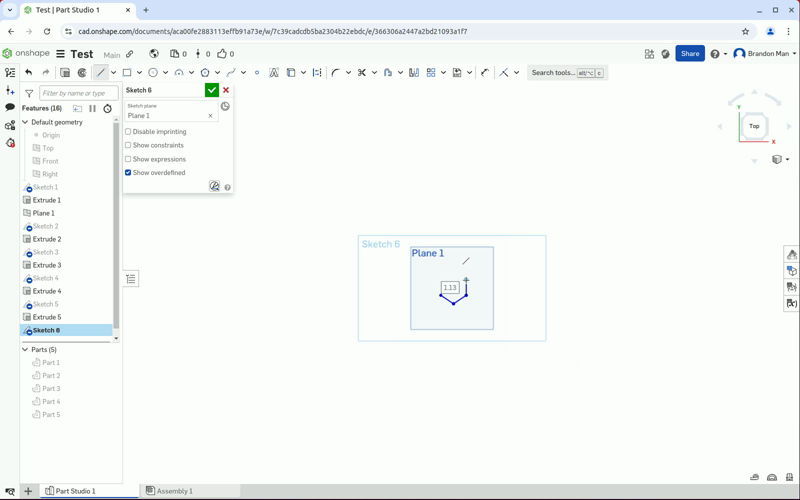
scroll(-6)
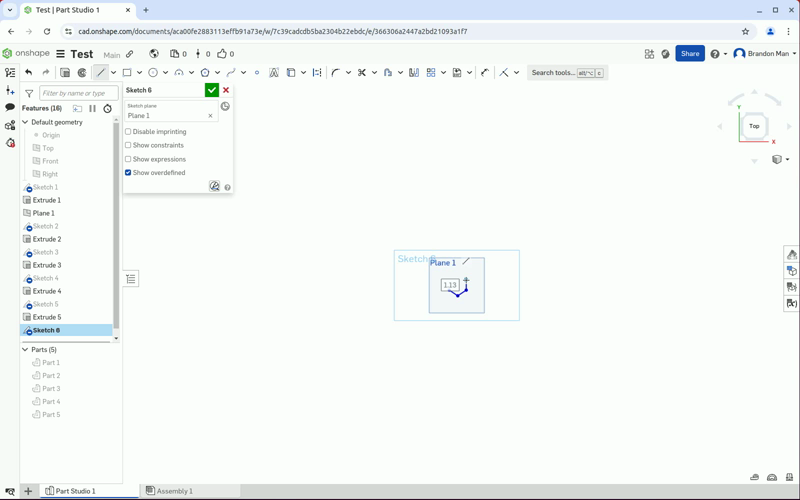
scroll(-6)
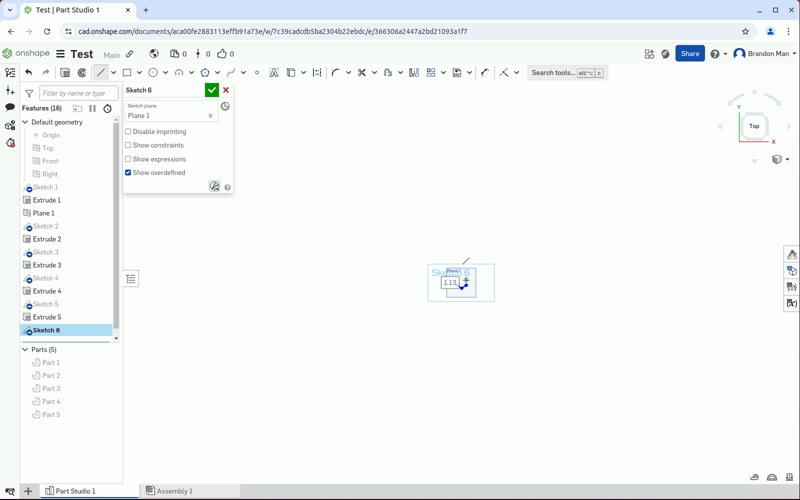
key_up(shift)
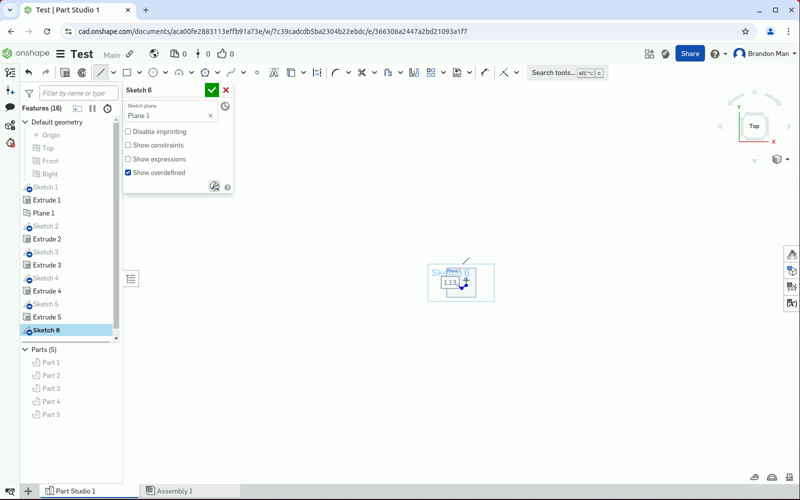
key_down(shift)
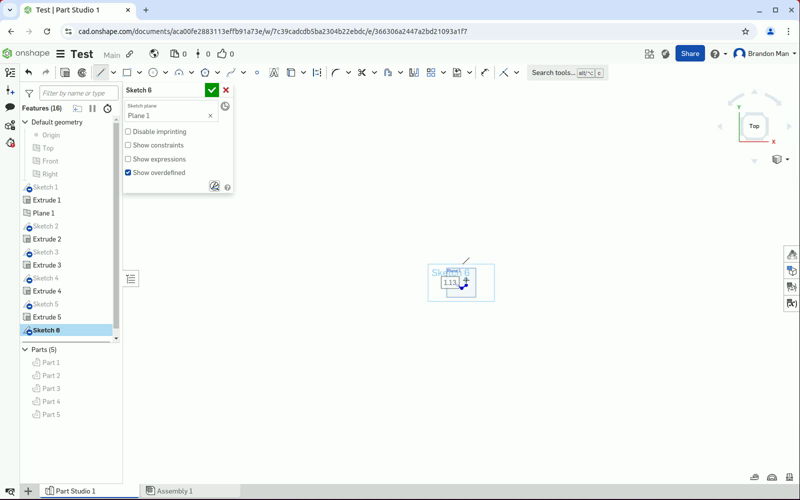
mouse_move(496, 279)
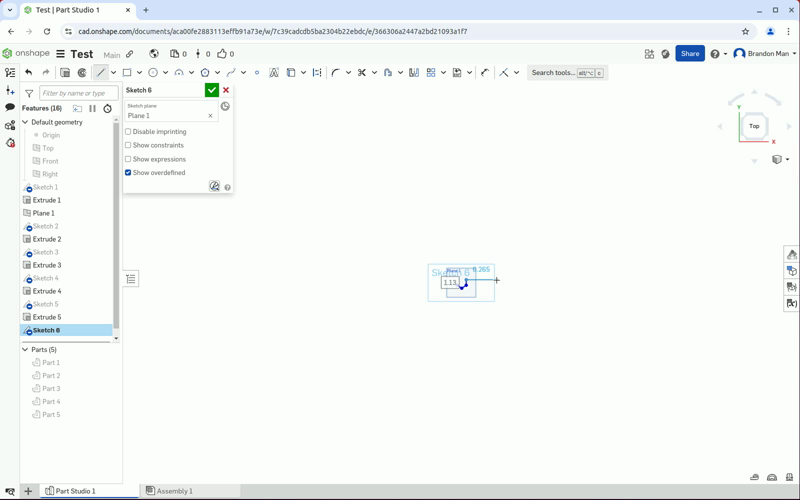
mouse_move(461, 277)
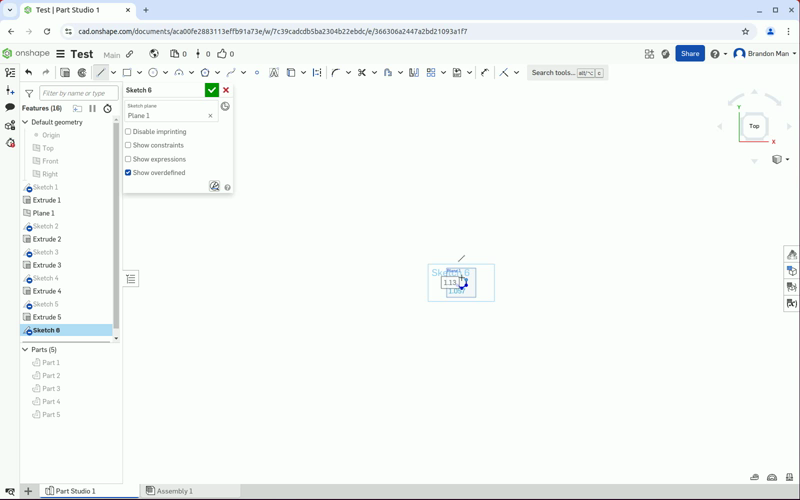
scroll(6)
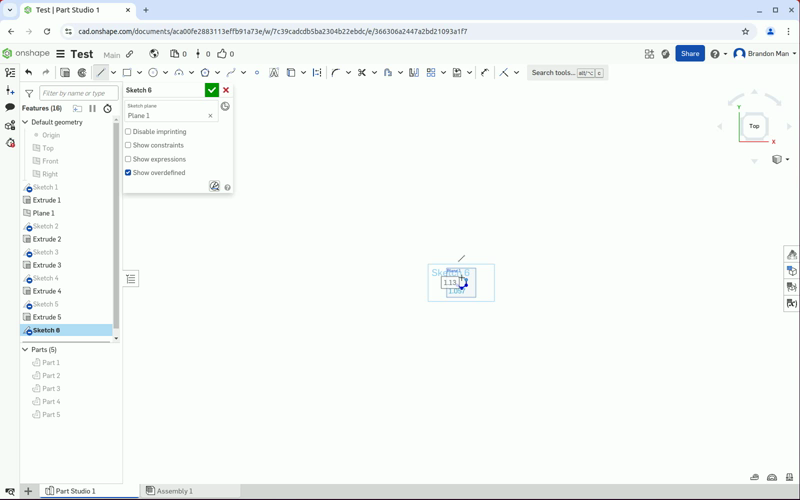
scroll(6)
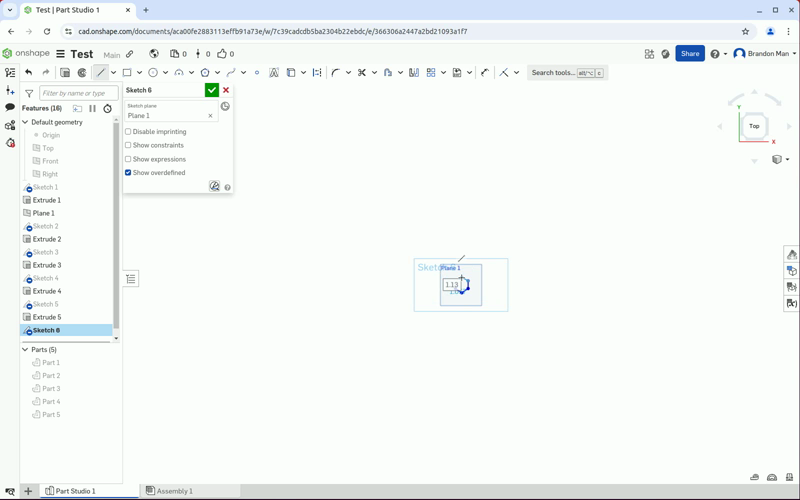
scroll(6)
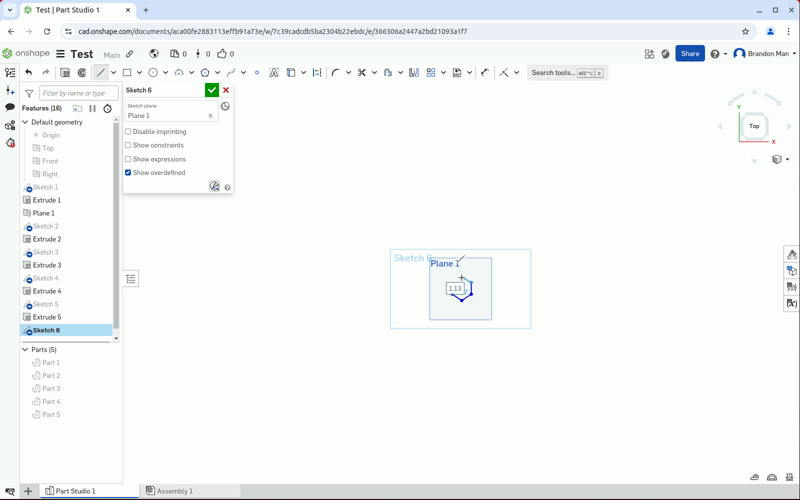
scroll(6)
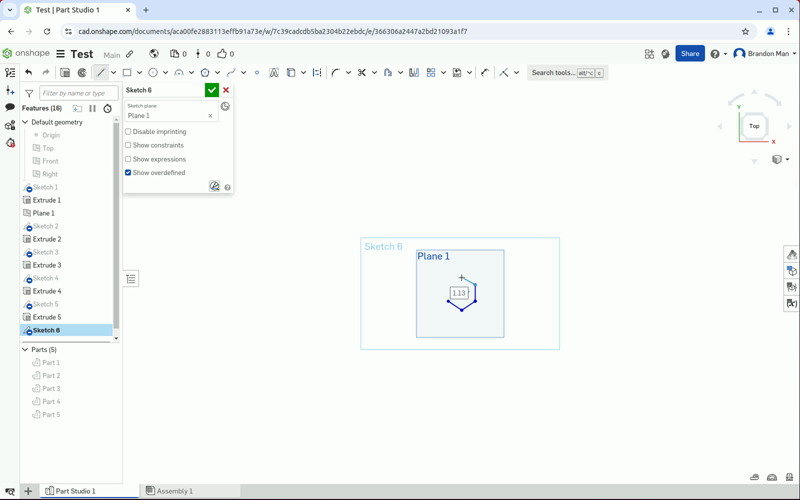
scroll(6)
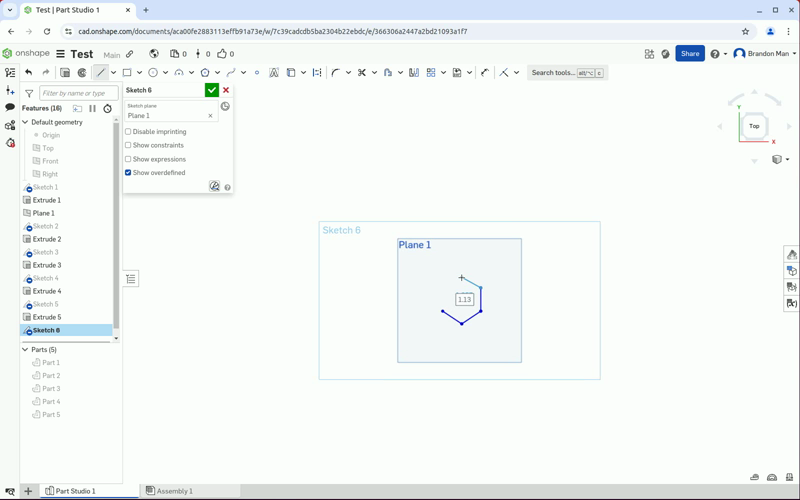
scroll(6)
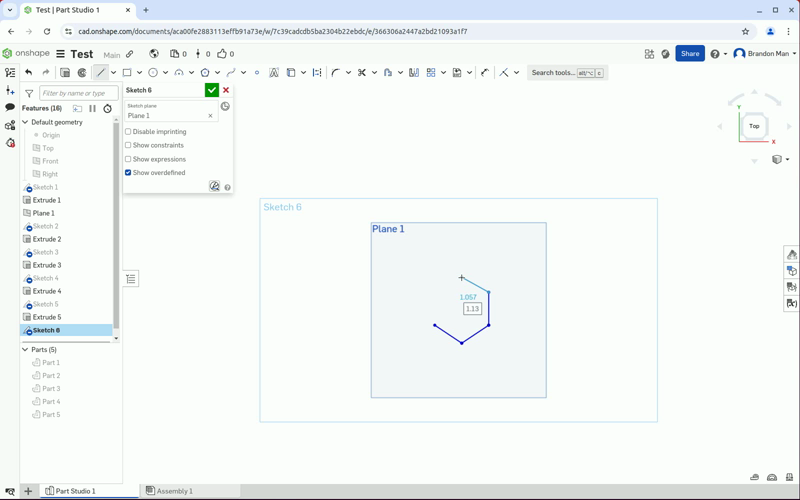
scroll(6)
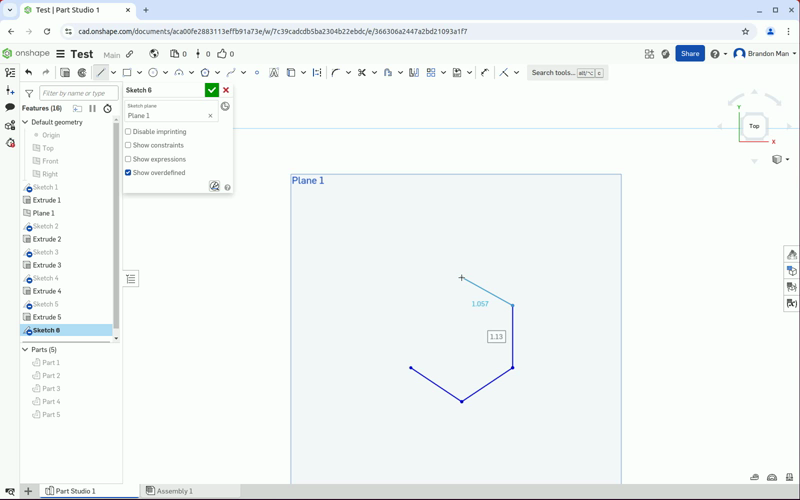
click(461, 277)
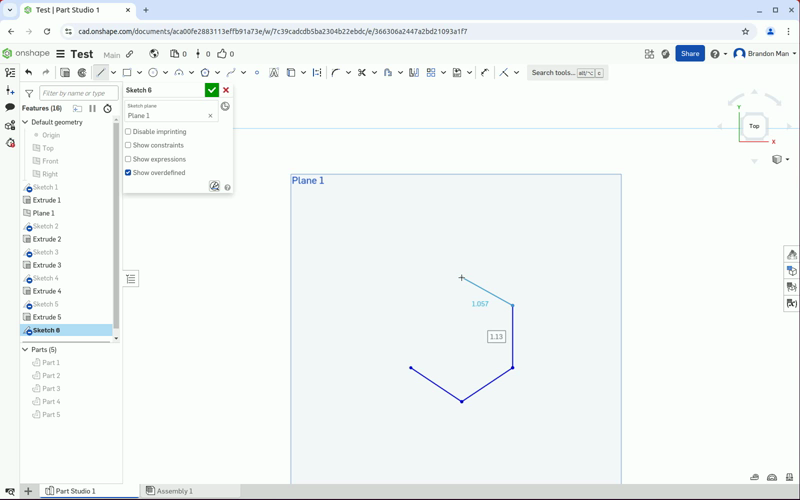
scroll(-6)
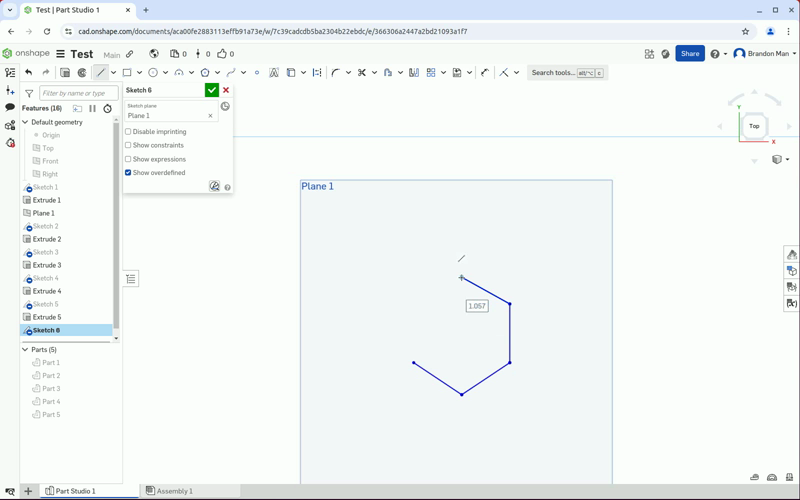
scroll(-6)
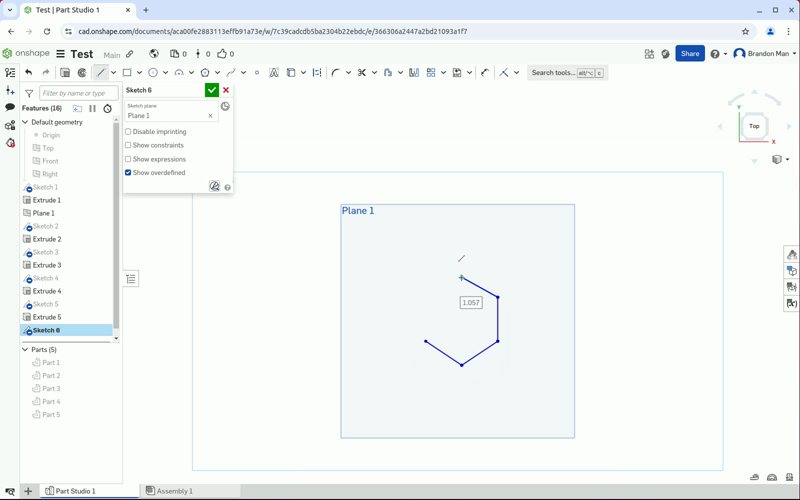
scroll(-6)
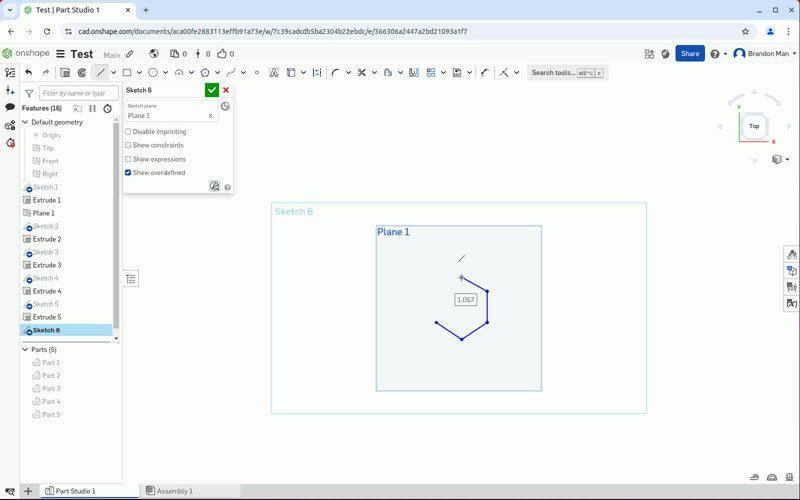
scroll(-6)
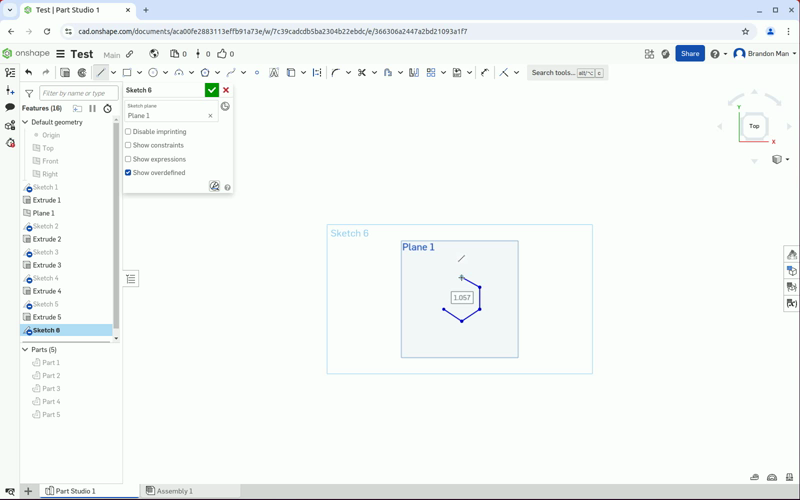
scroll(-6)
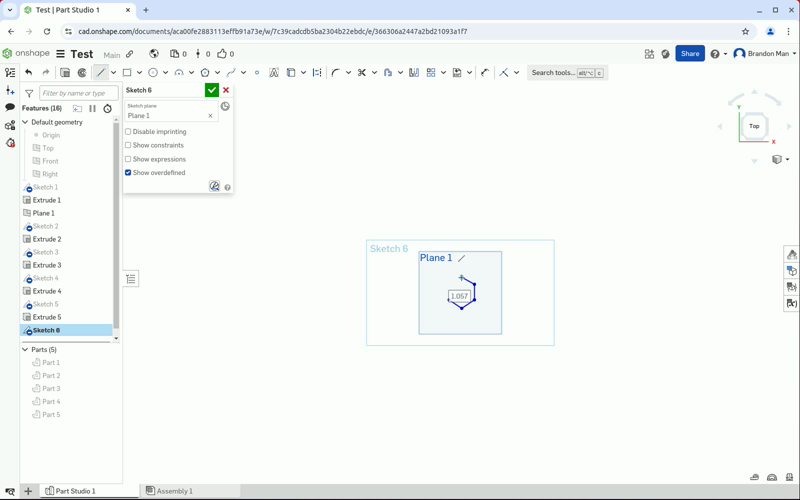
scroll(-6)
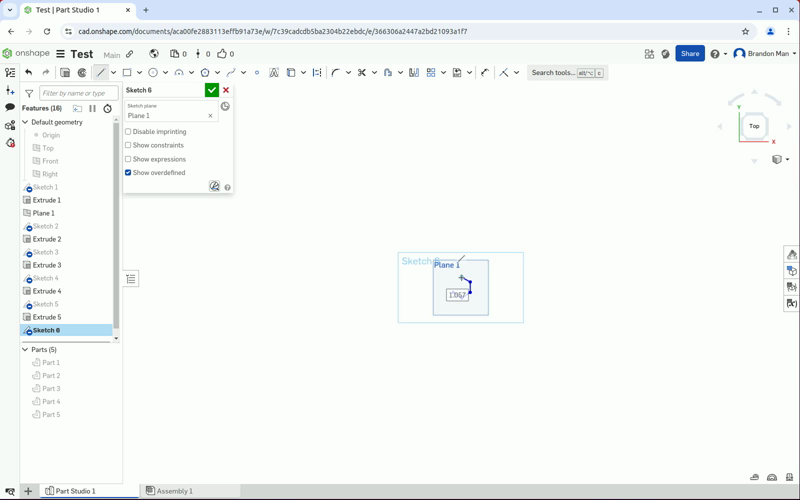
scroll(-6)
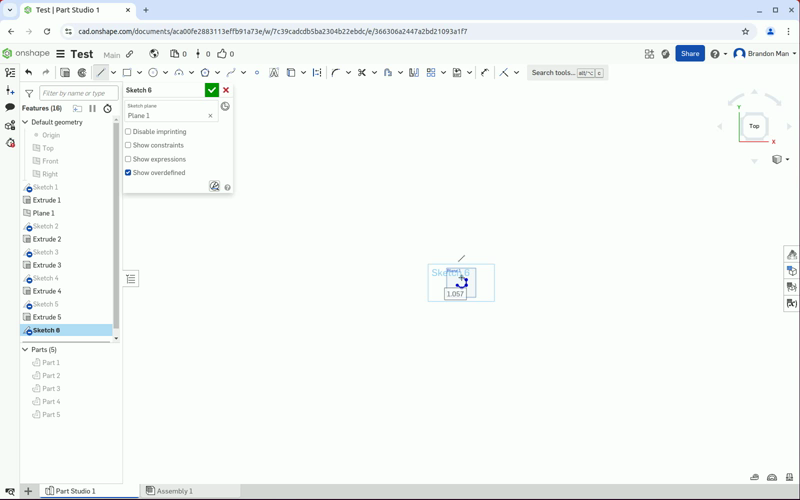
key_up(shift)
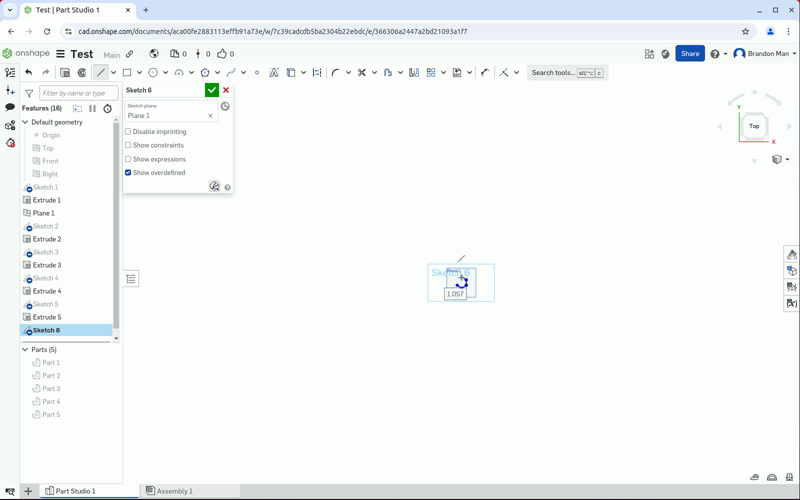
key_down(shift)
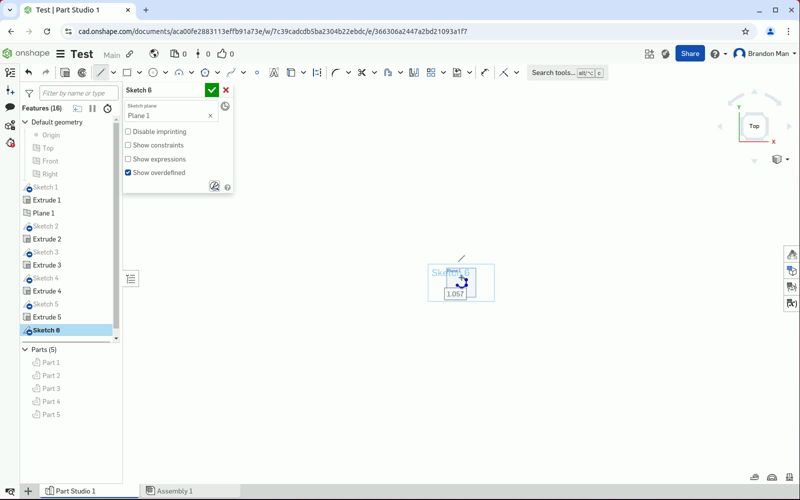
mouse_move(492, 277)
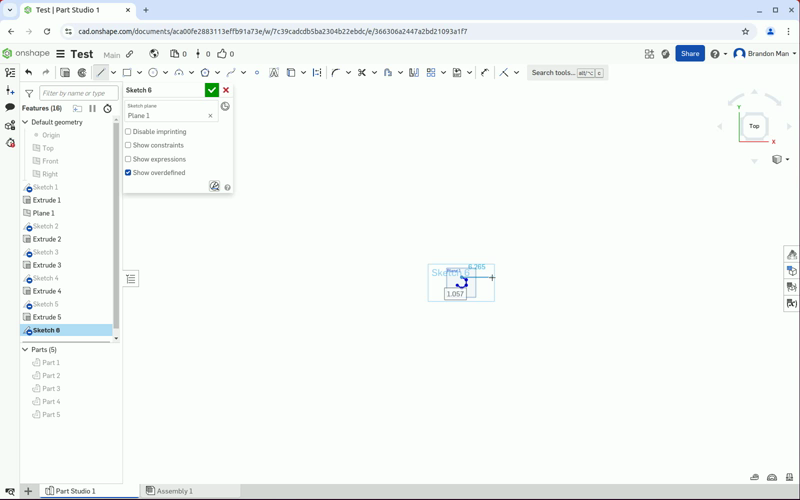
mouse_move(457, 279)
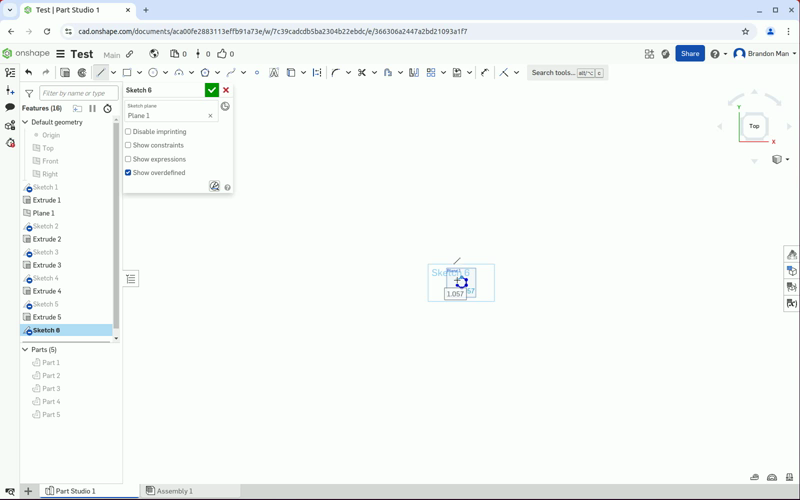
scroll(6)
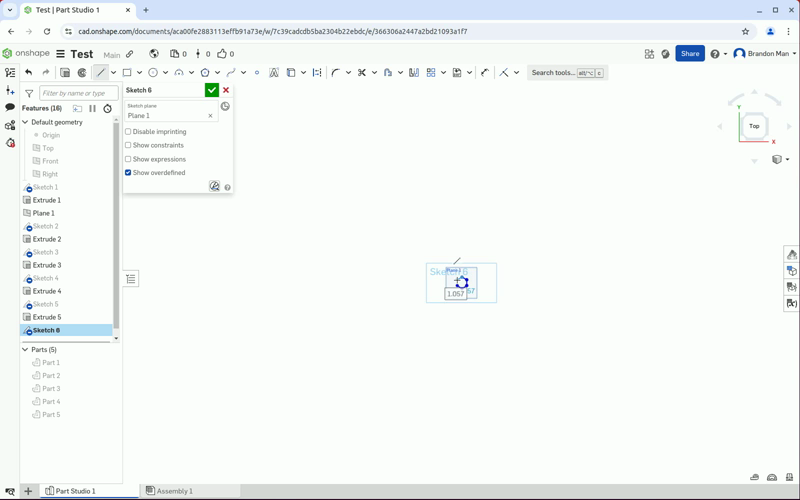
scroll(6)
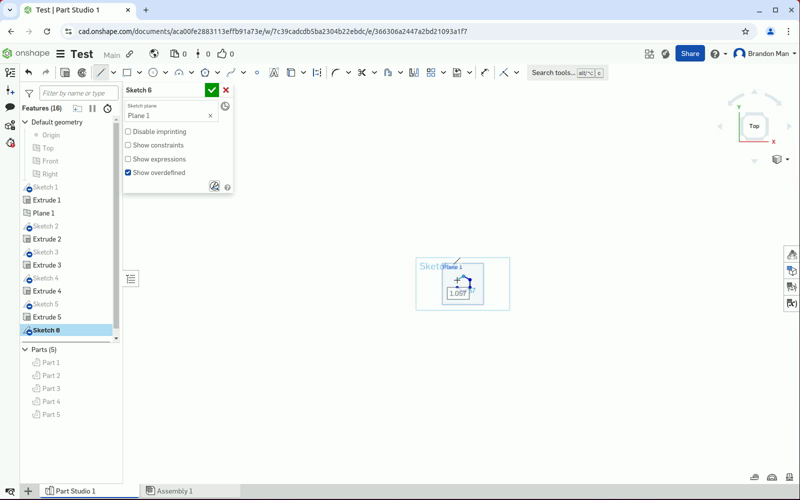
scroll(6)
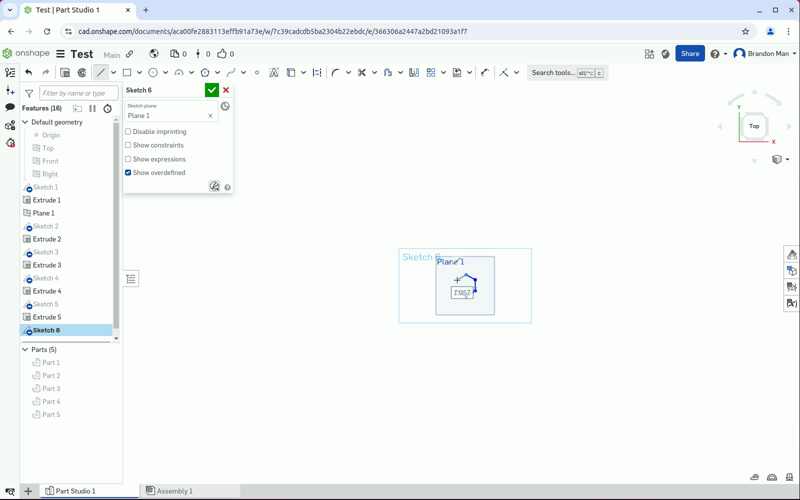
scroll(6)
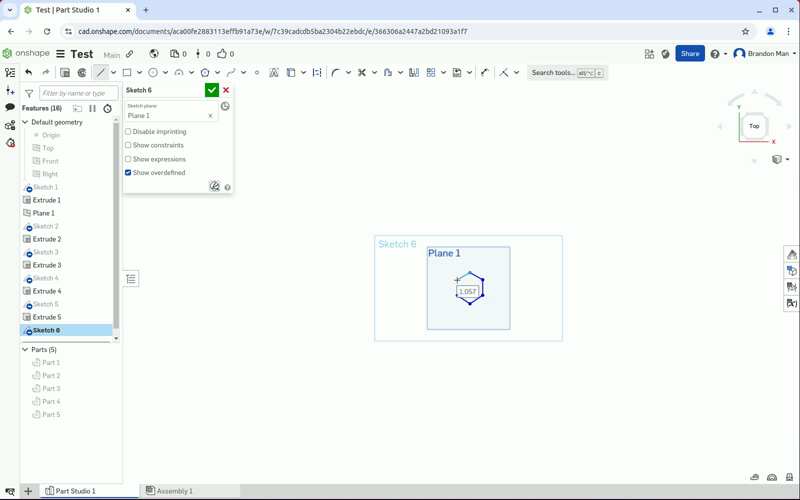
scroll(6)
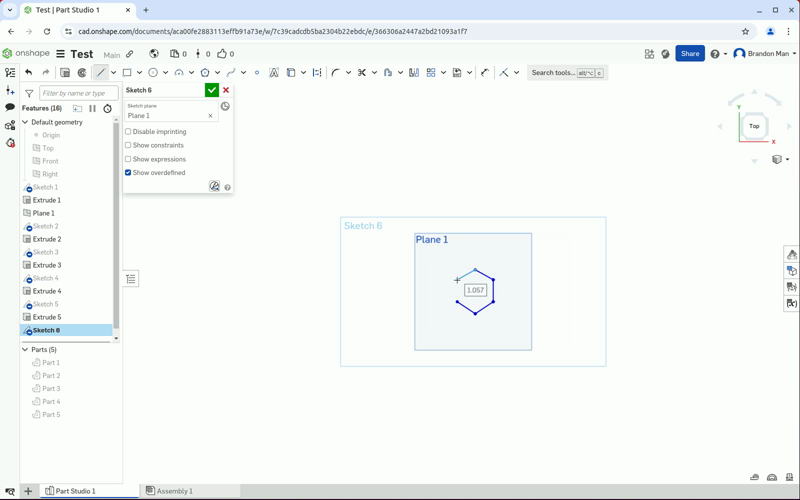
scroll(6)
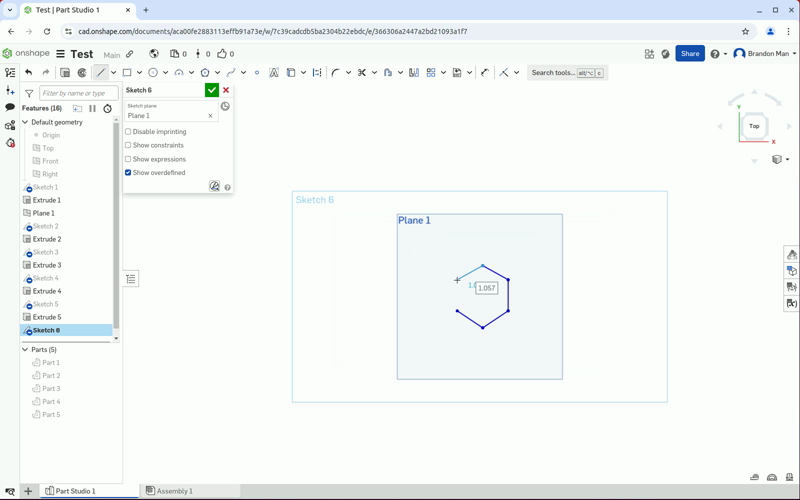
scroll(6)
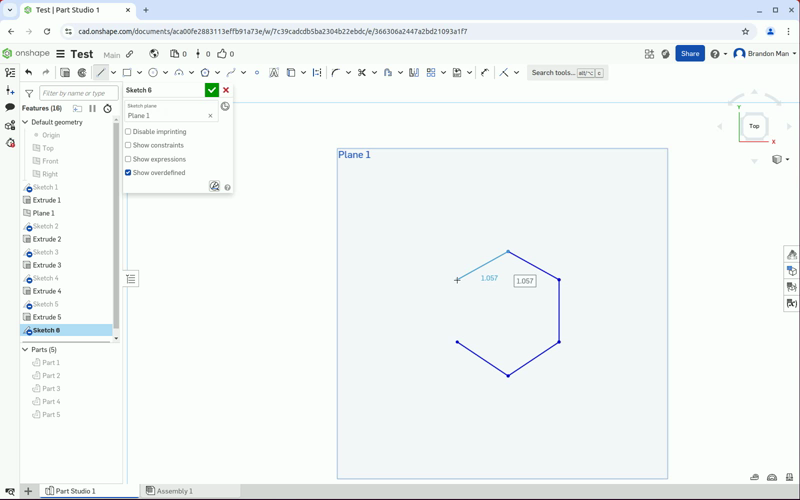
click(457, 279)
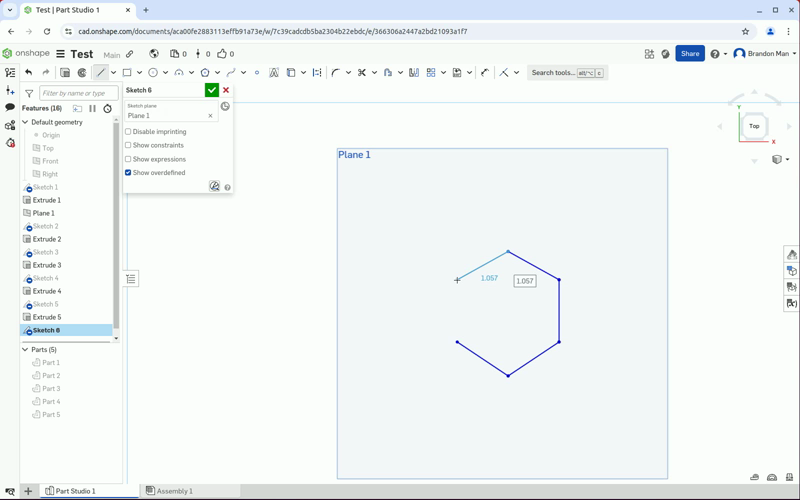
scroll(-6)
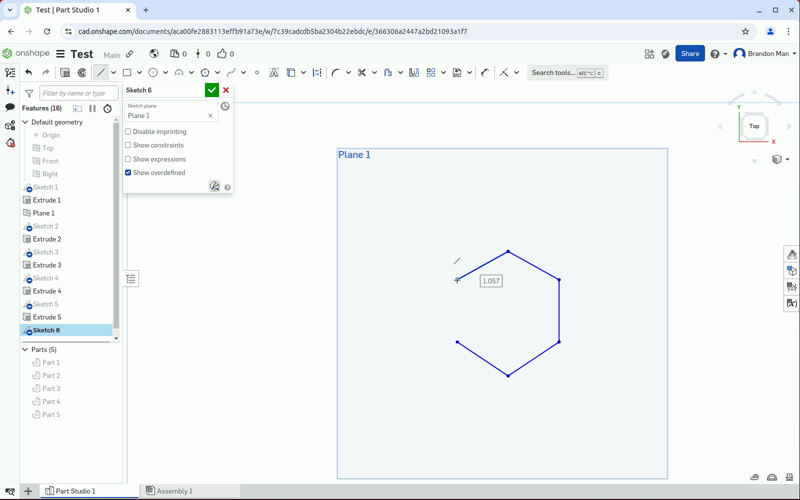
scroll(-6)
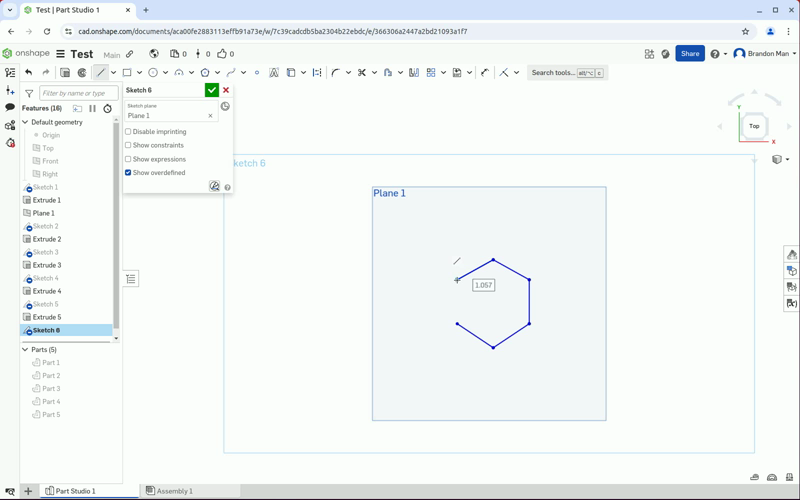
scroll(-6)
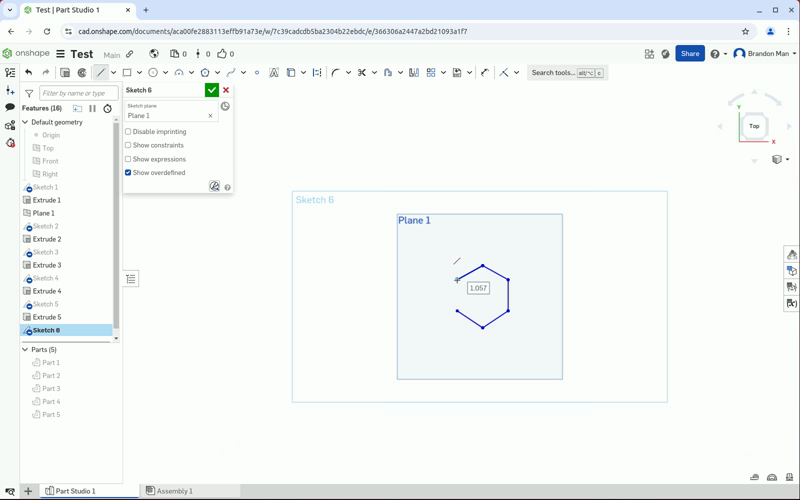
scroll(-6)
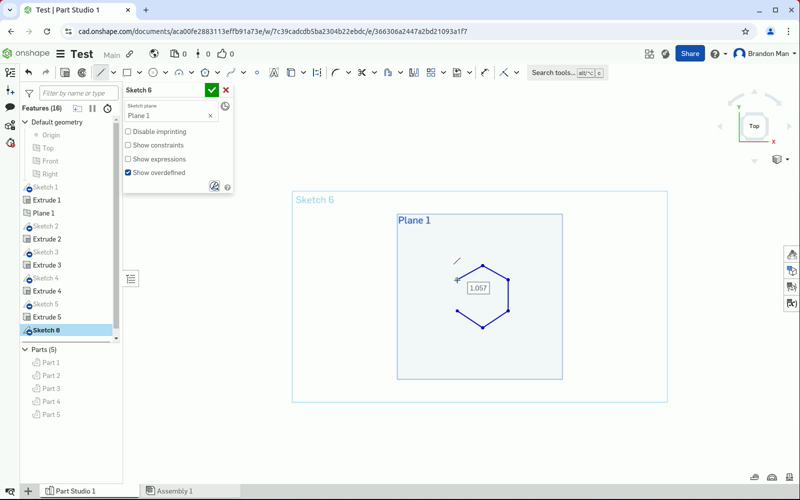
scroll(-6)
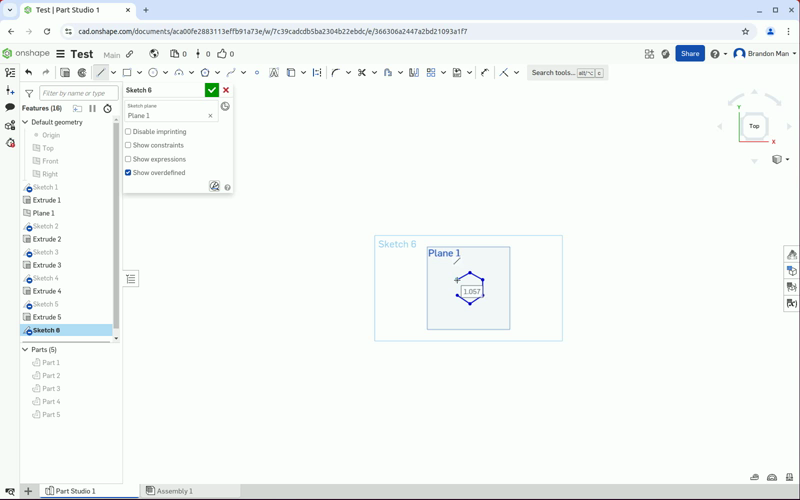
scroll(-6)
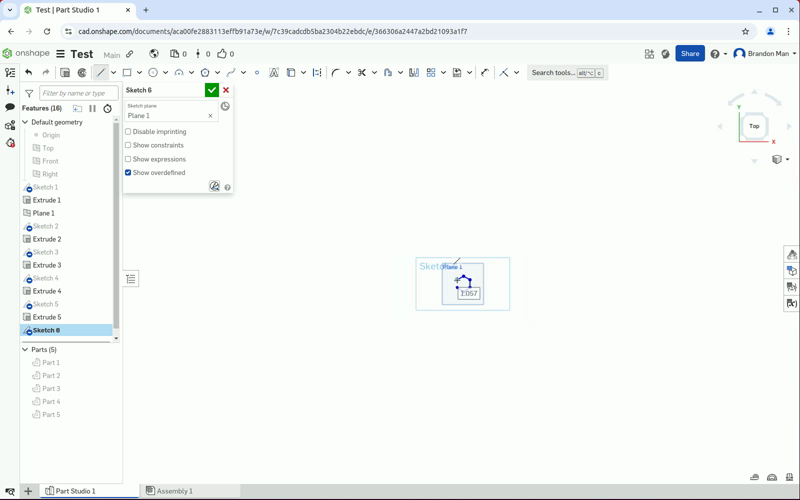
scroll(-6)
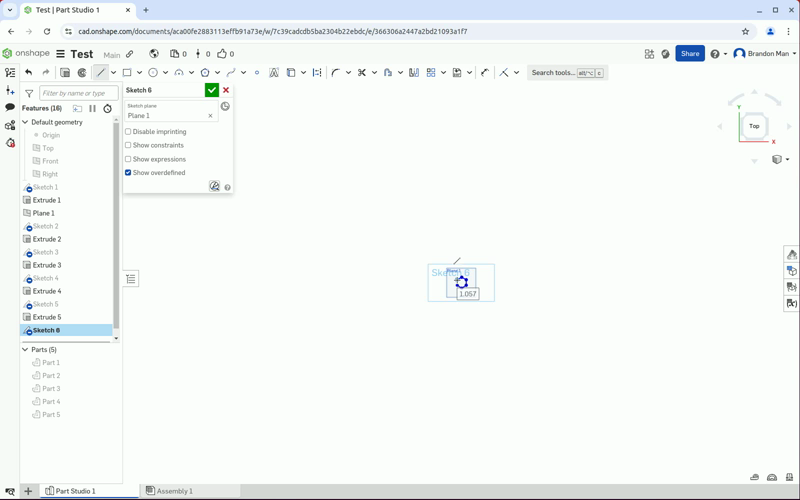
key_up(shift)
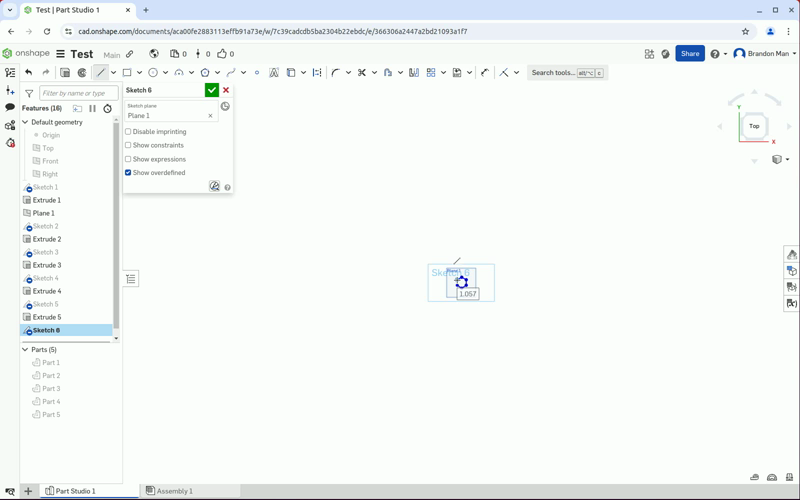
mouse_move(487, 279)
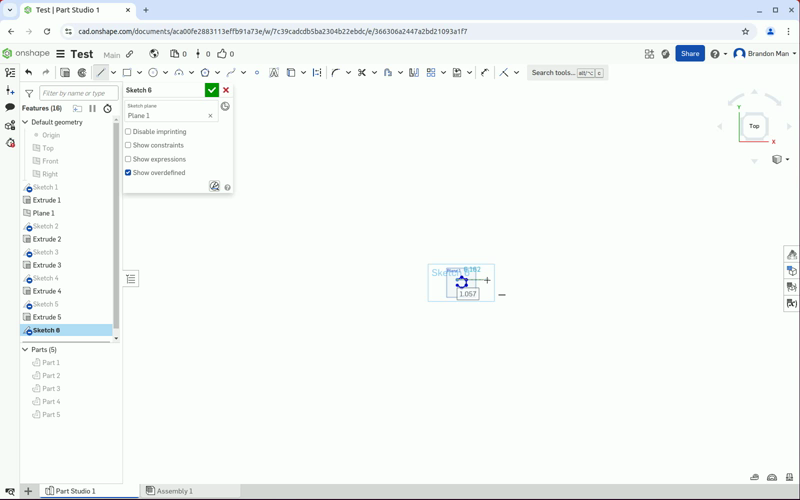
key_down(shift)
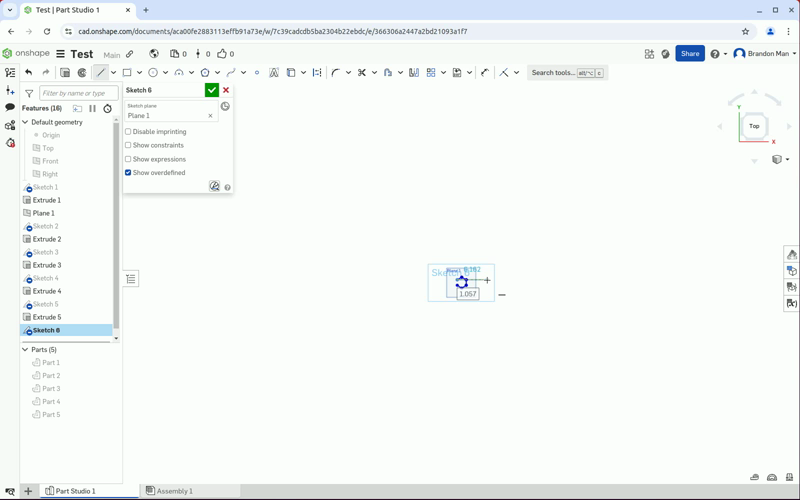
mouse_move(457, 285)
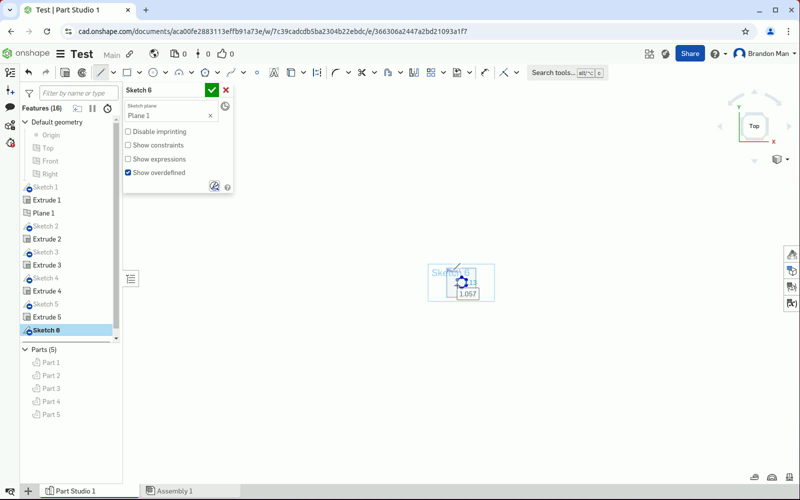
scroll(6)
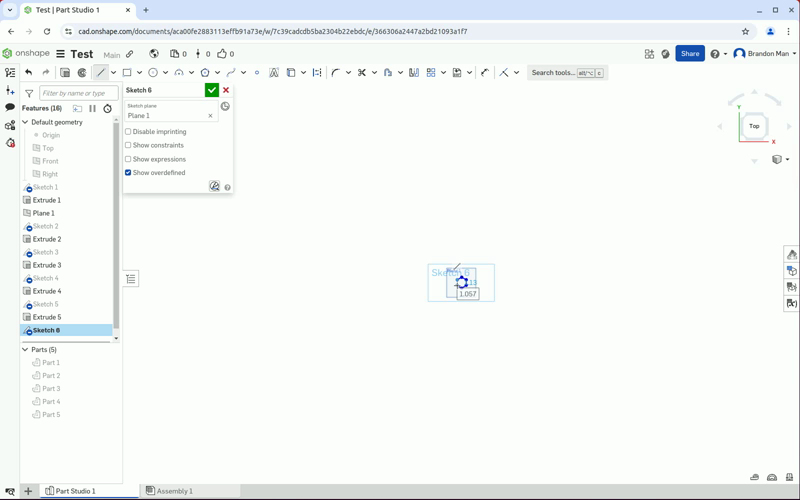
scroll(6)
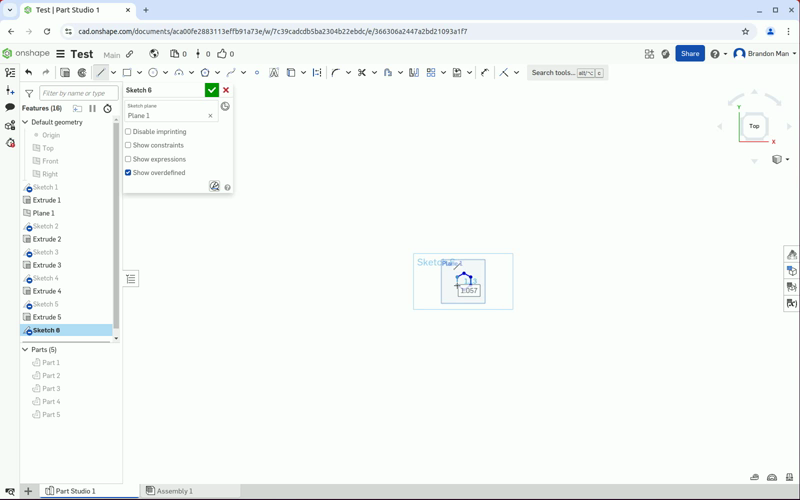
scroll(6)
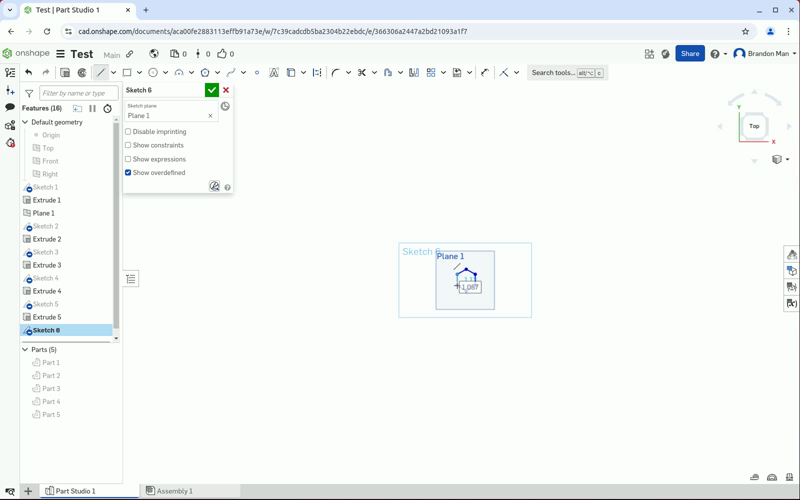
scroll(6)
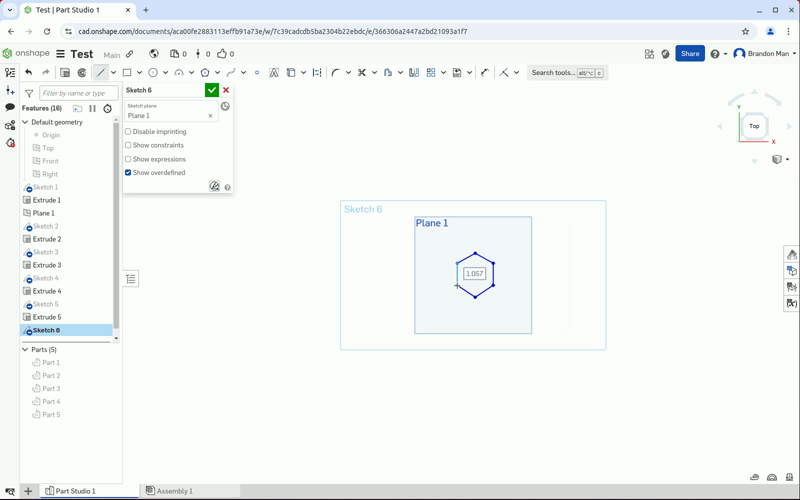
scroll(6)
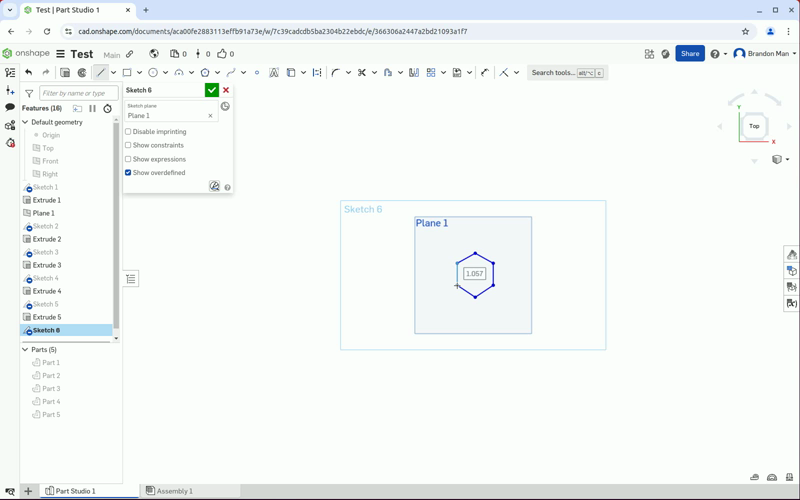
scroll(6)
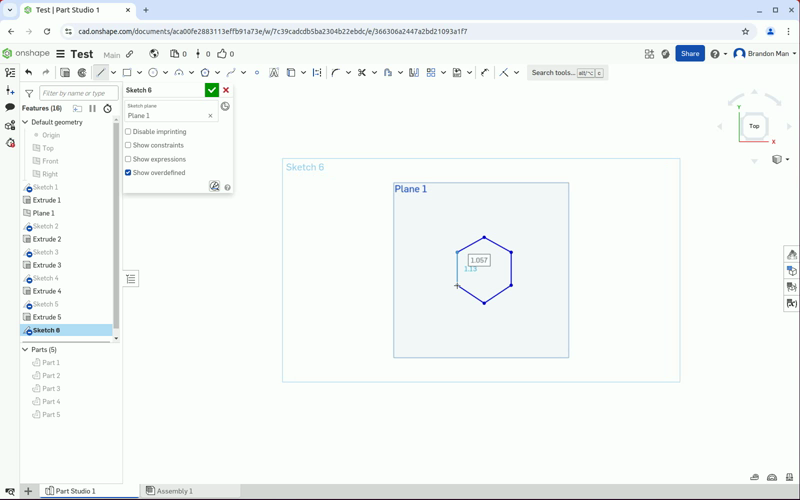
scroll(6)
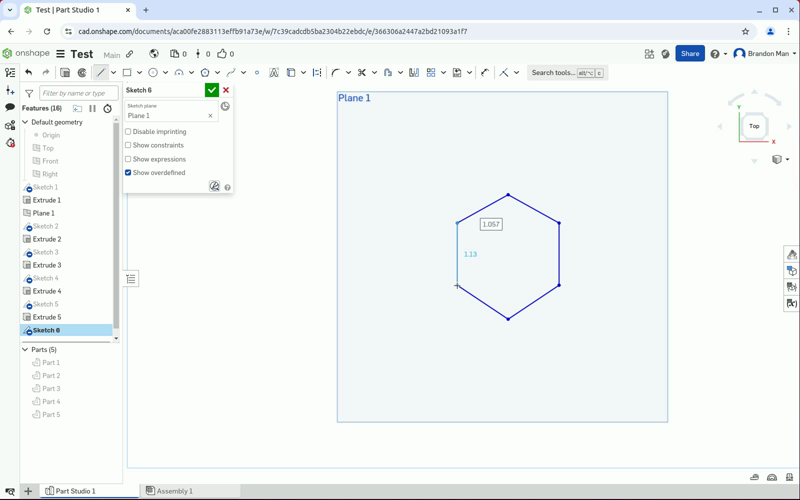
key_up(shift)
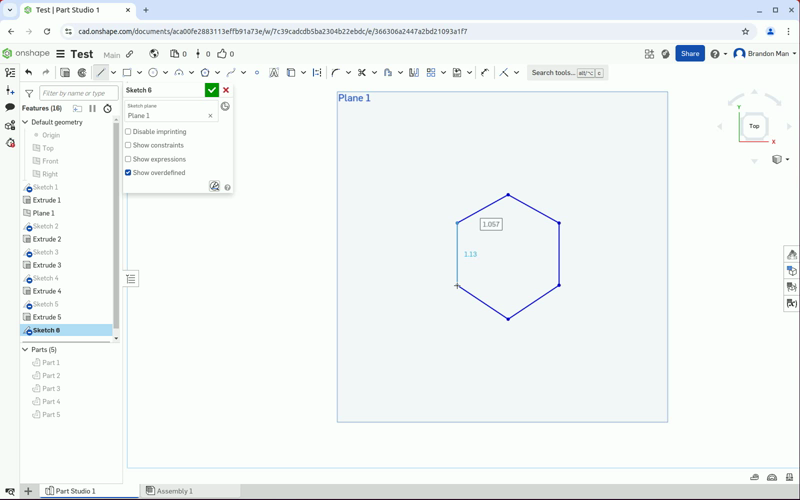
click(457, 285)
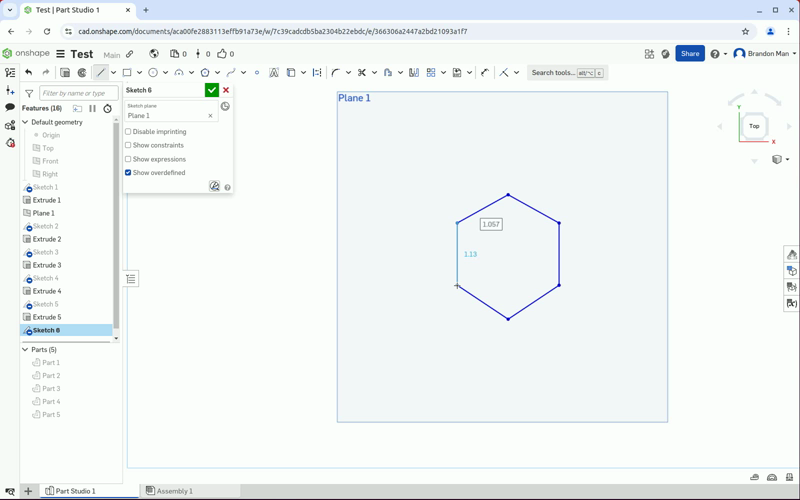
scroll(-6)
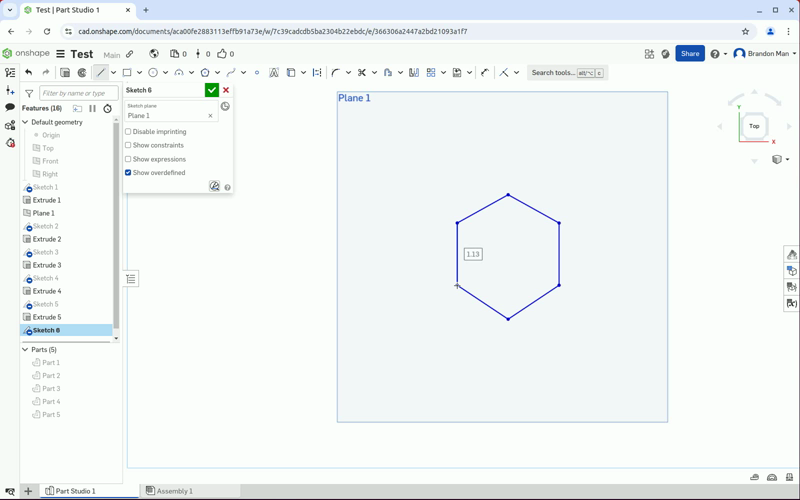
scroll(-6)
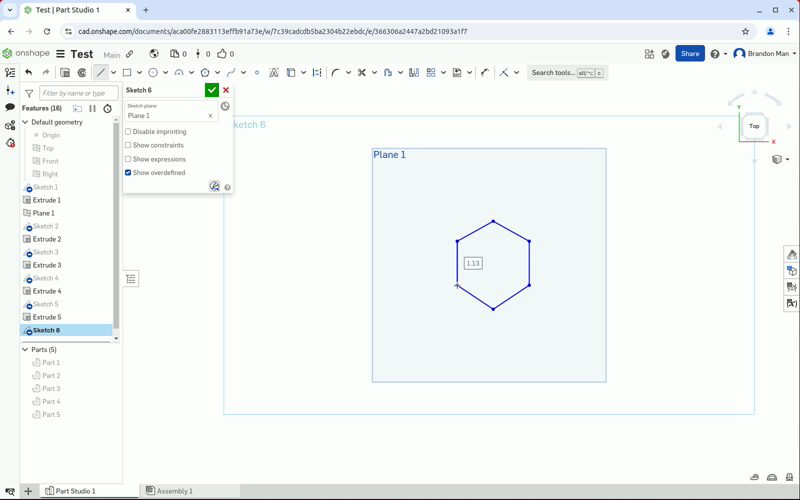
scroll(-6)
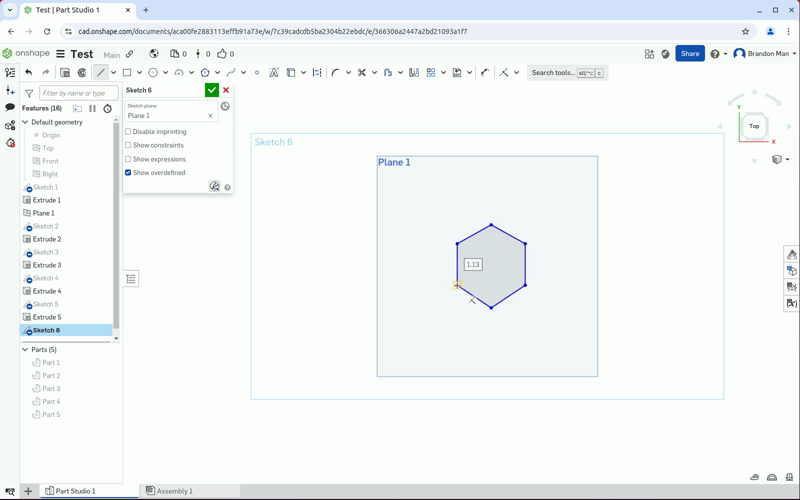
scroll(-6)
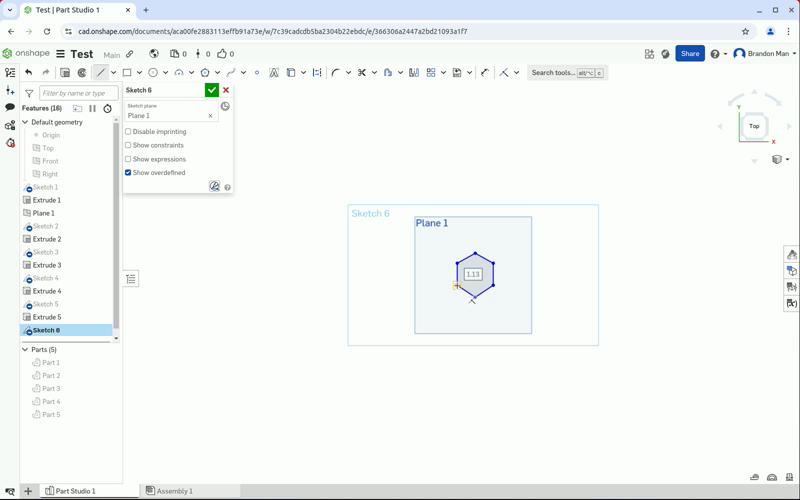
scroll(-6)
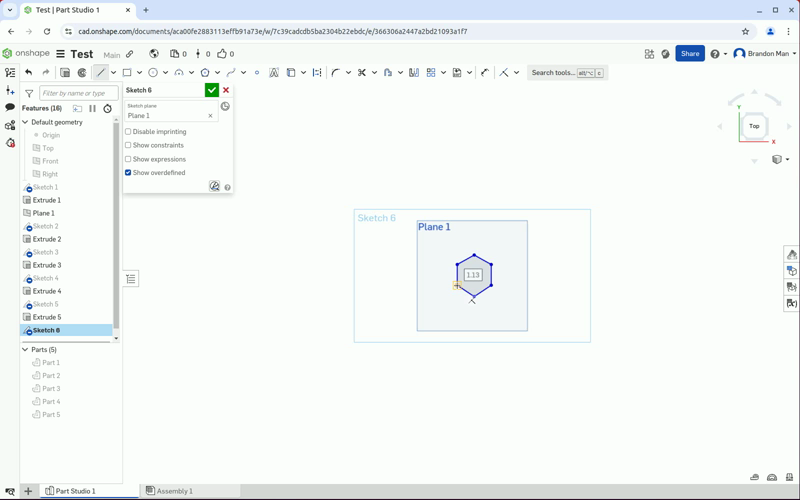
scroll(-6)
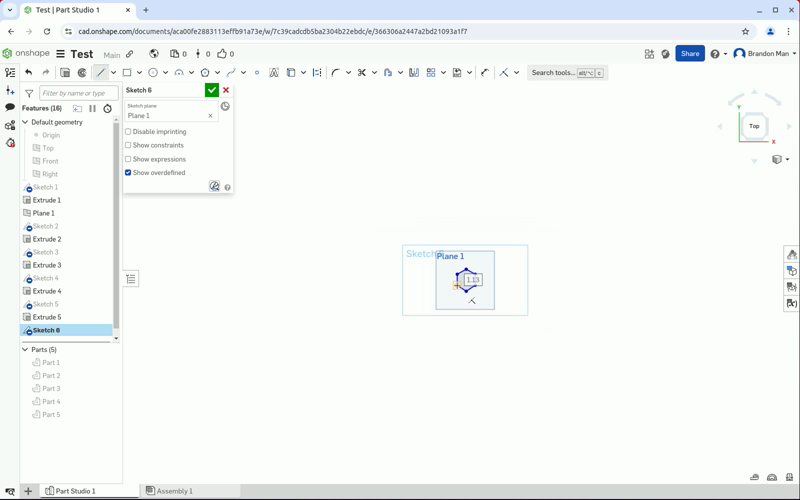
scroll(-6)
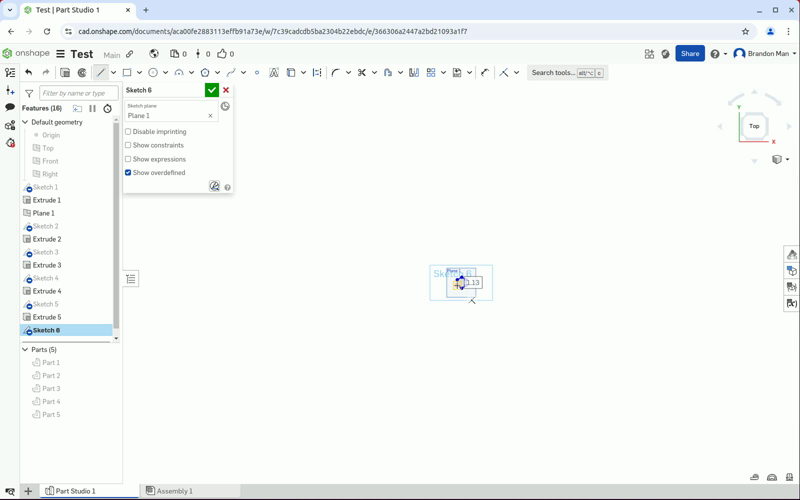
key(esc)
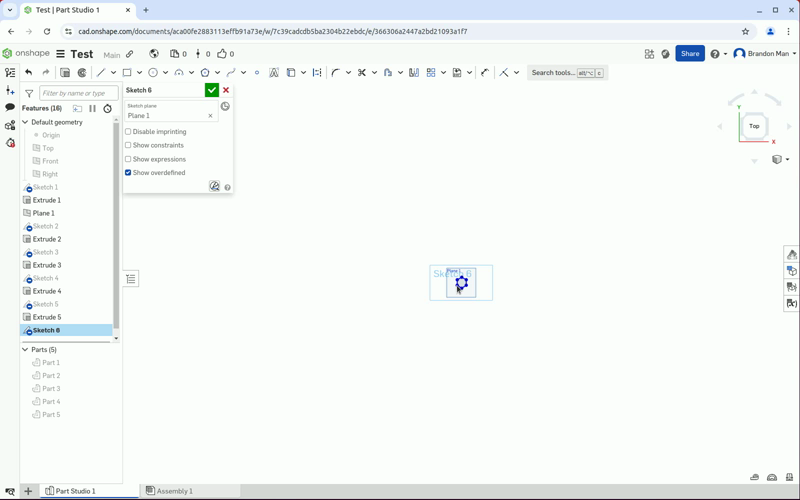
mouse_move(462, 284)
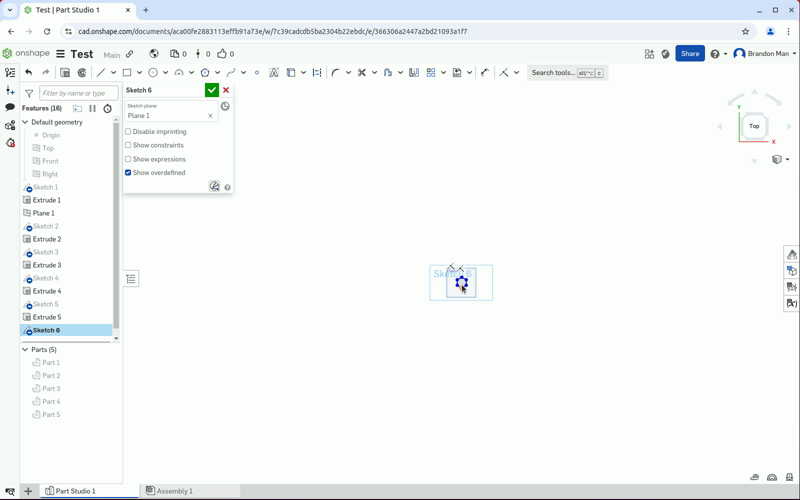
scroll(6)
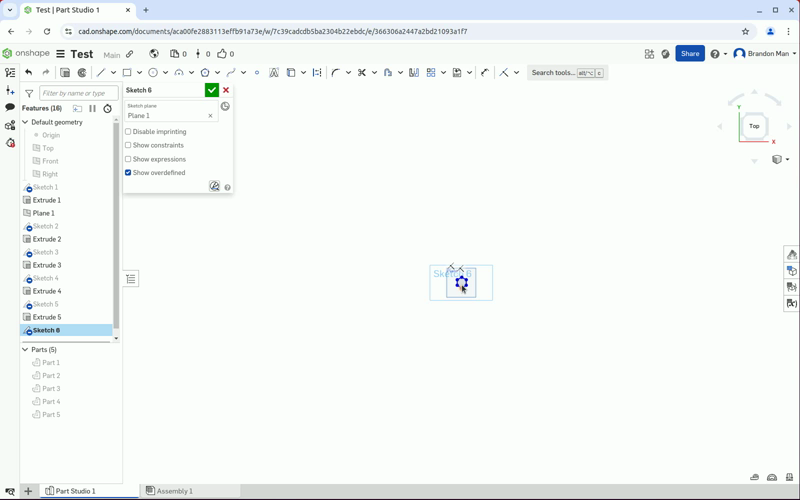
scroll(6)
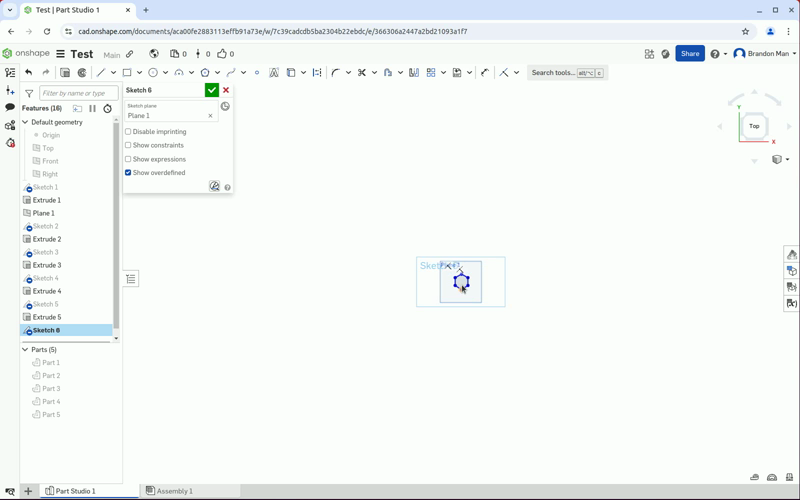
scroll(6)
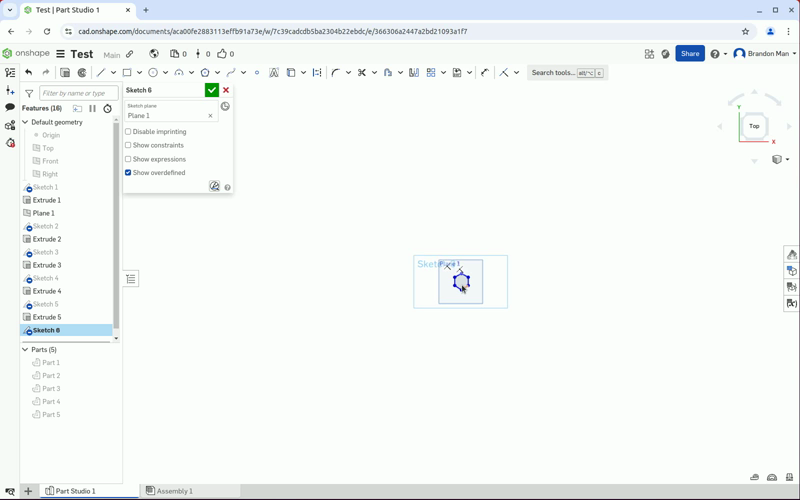
scroll(6)
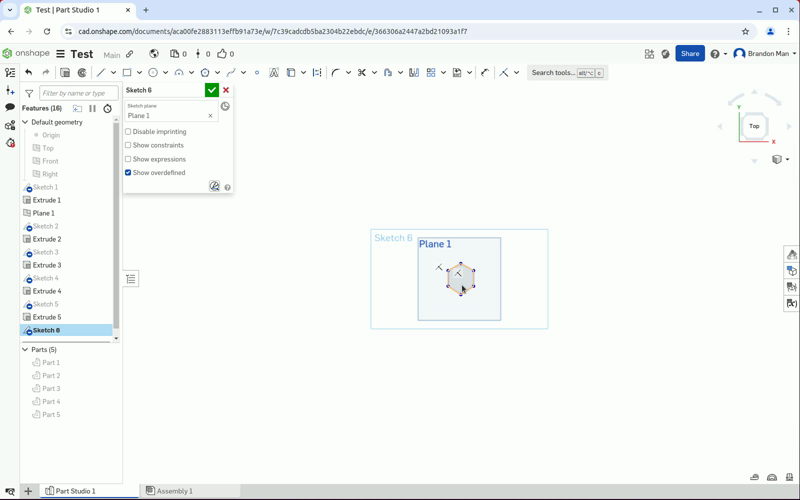
scroll(6)
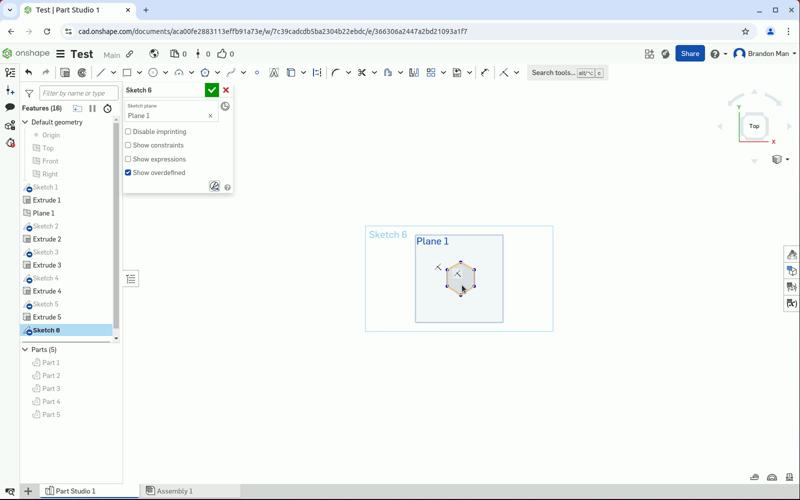
scroll(6)
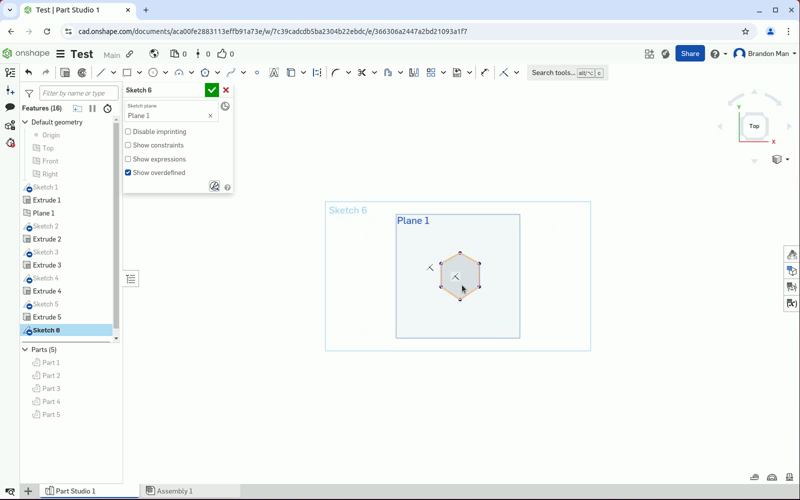
scroll(6)
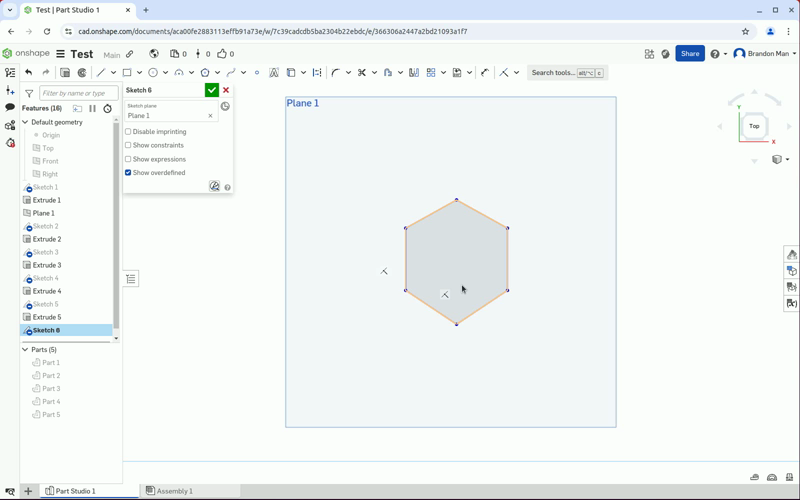
click(462, 284)
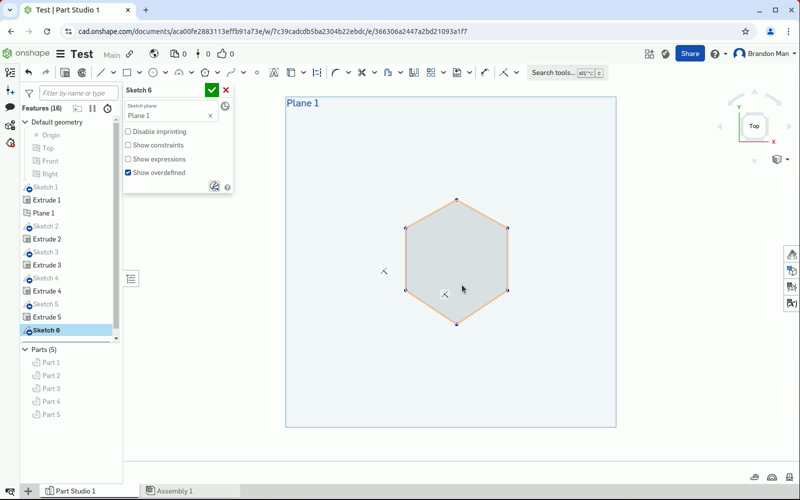
scroll(-6)
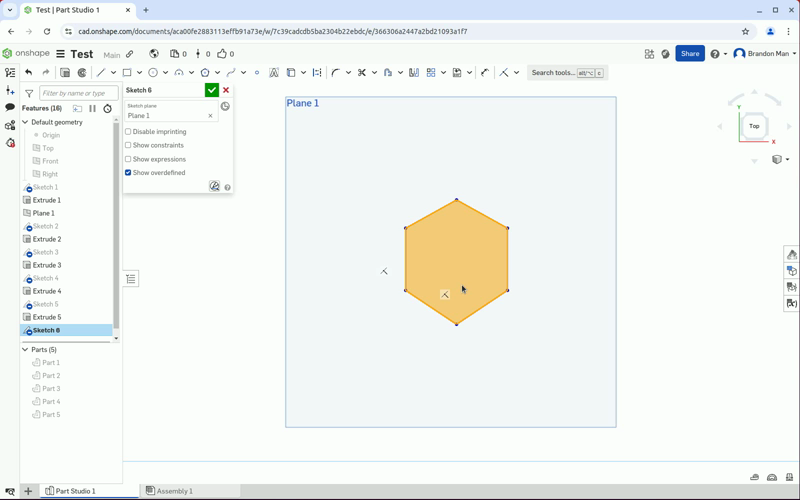
scroll(-6)
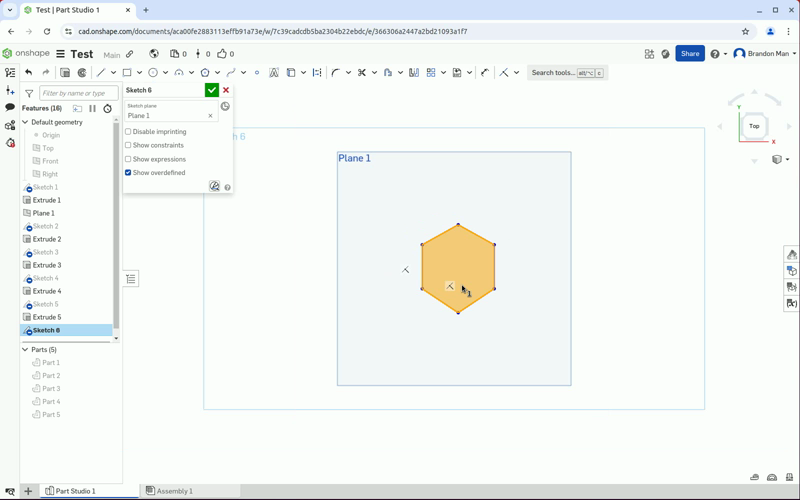
scroll(-6)
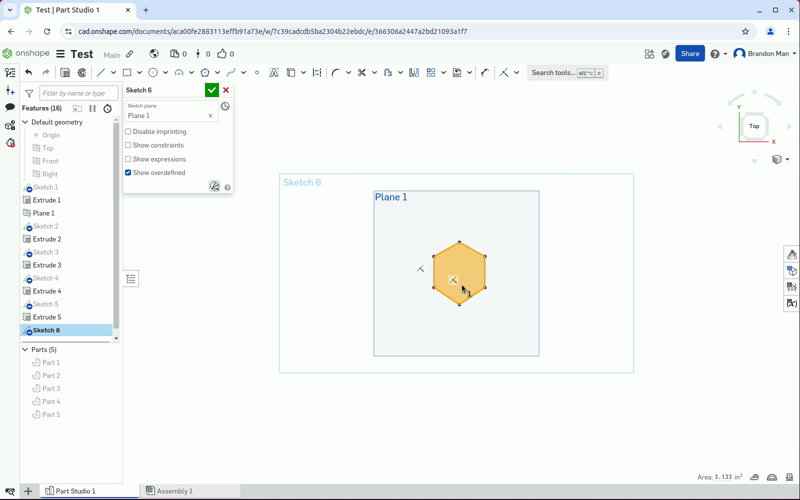
scroll(-6)
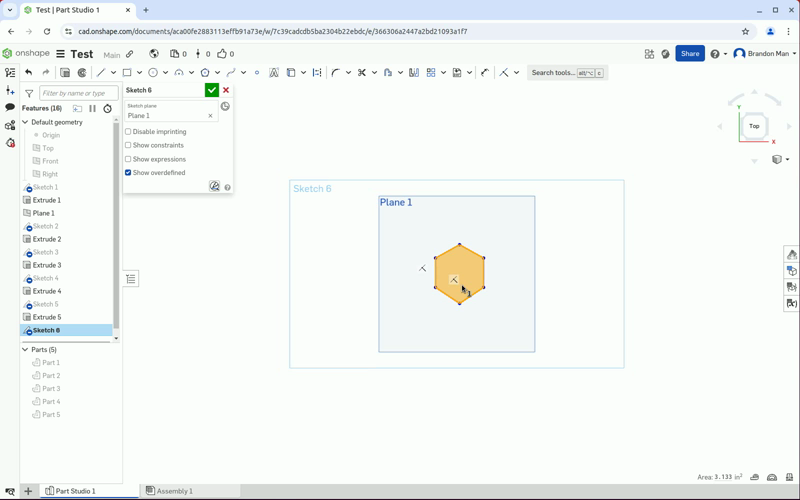
scroll(-6)
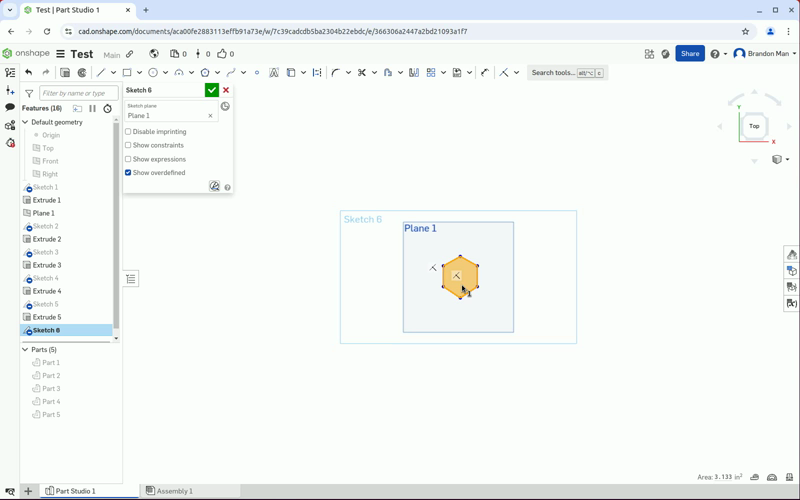
scroll(-6)
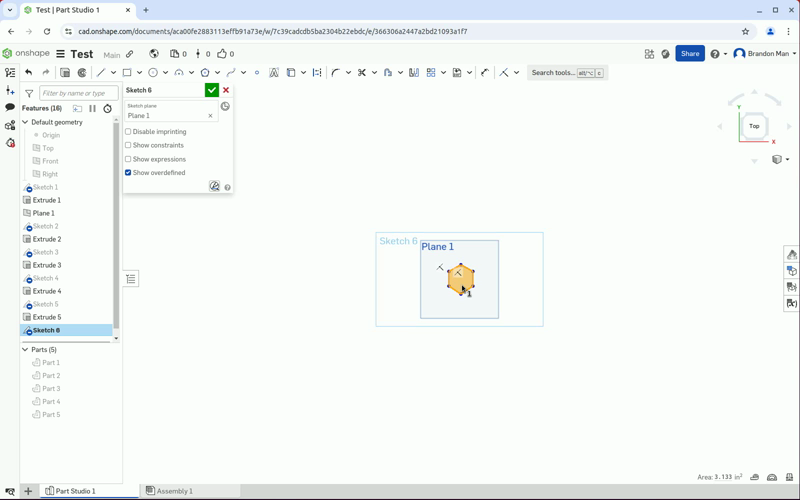
scroll(-6)
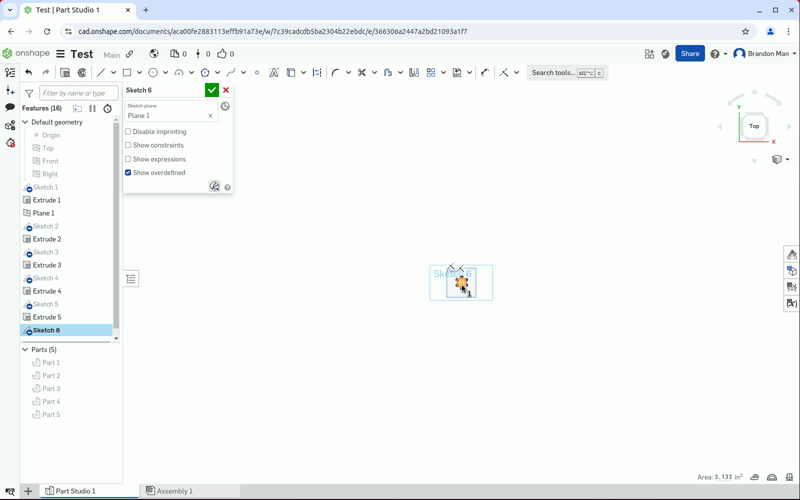
mouse_move(73, 352)
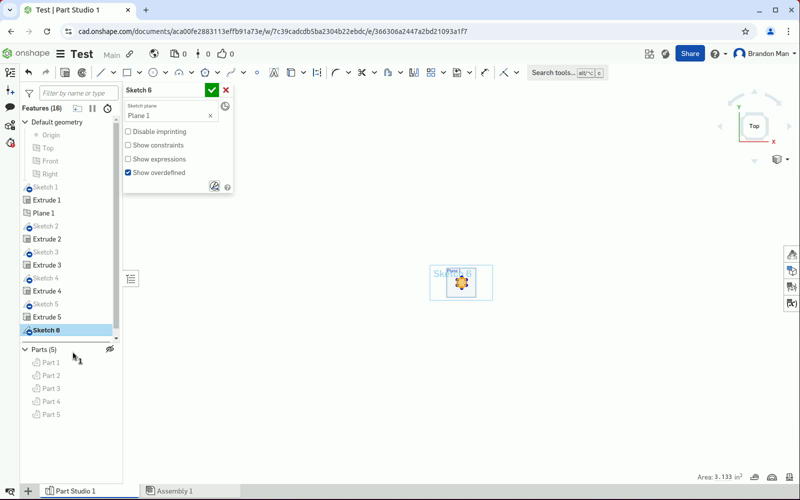
key(shift+y)
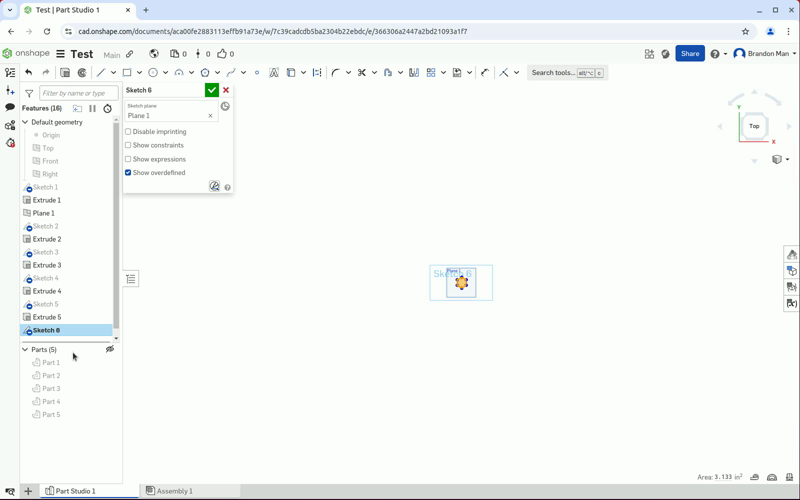
key(shift+e)
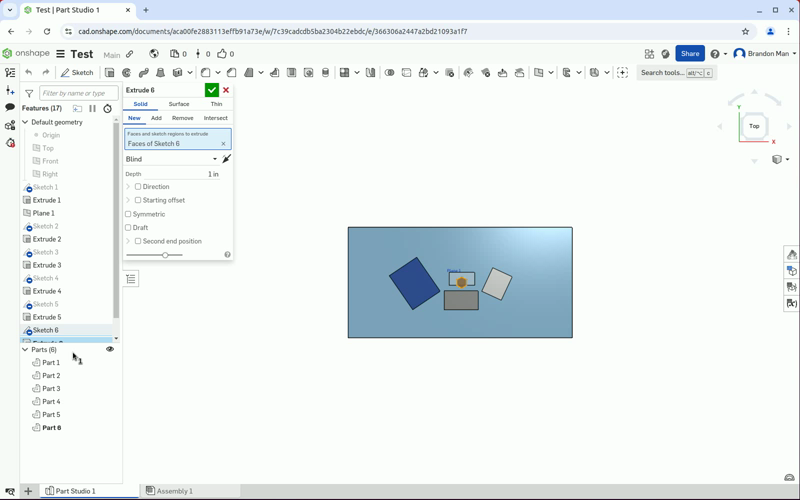
mouse_move(143, 106)
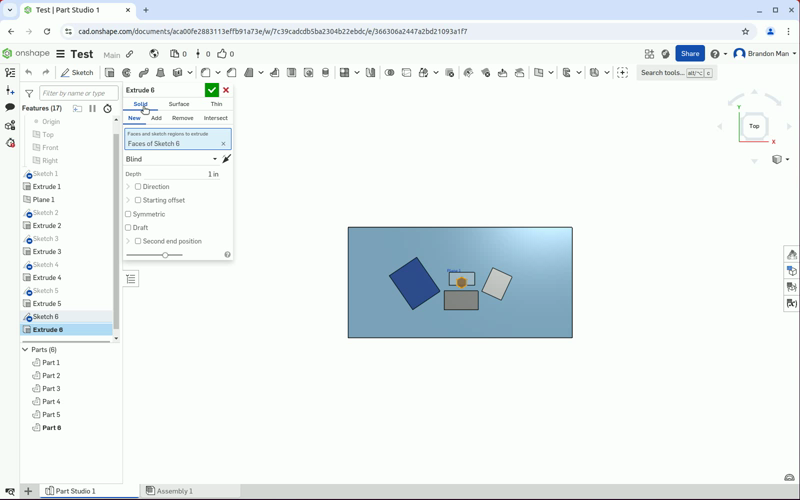
click(143, 106)
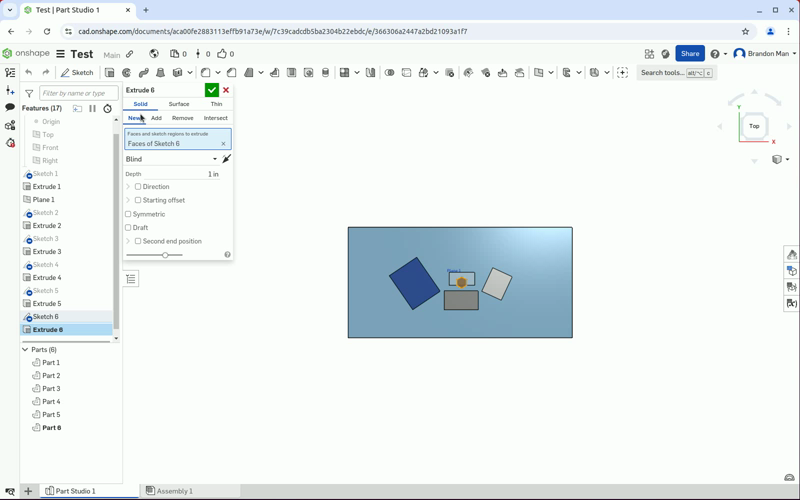
mouse_move(137, 120)
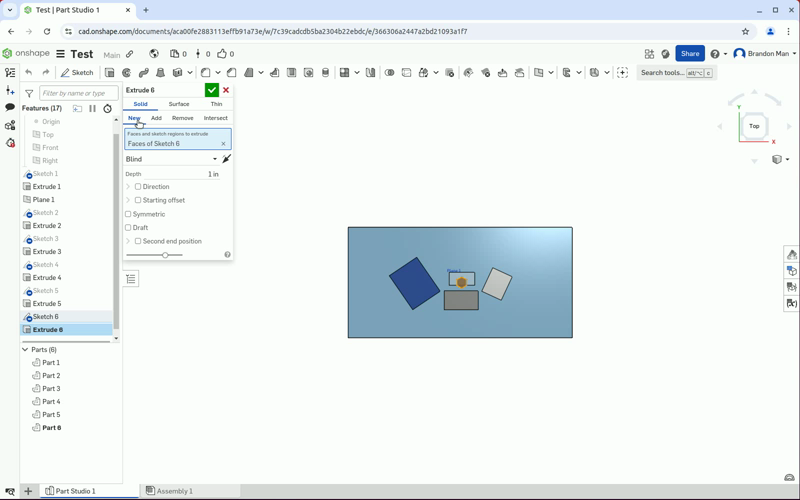
click(137, 120)
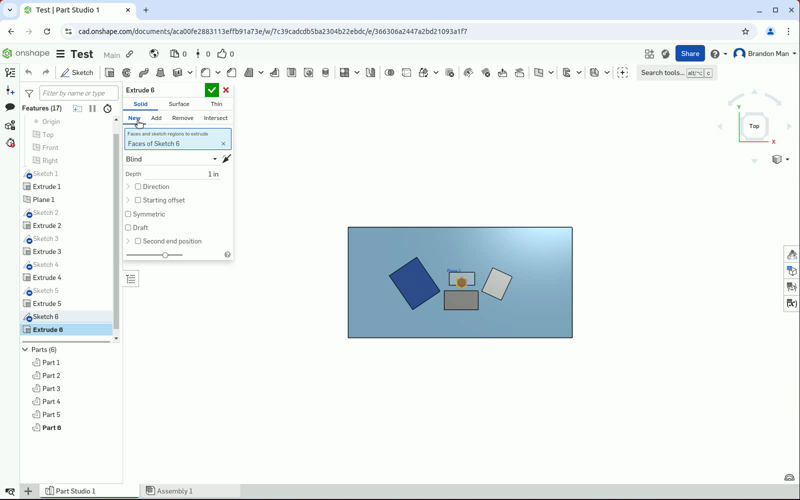
key(tab, 4)
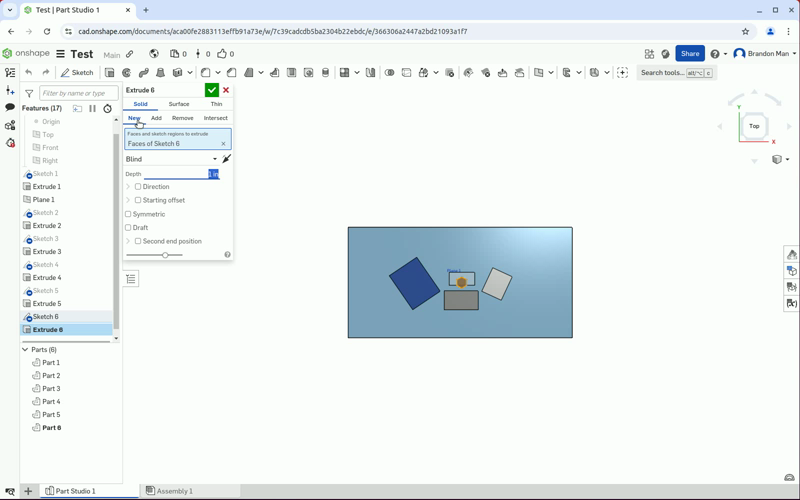
text(1.204)
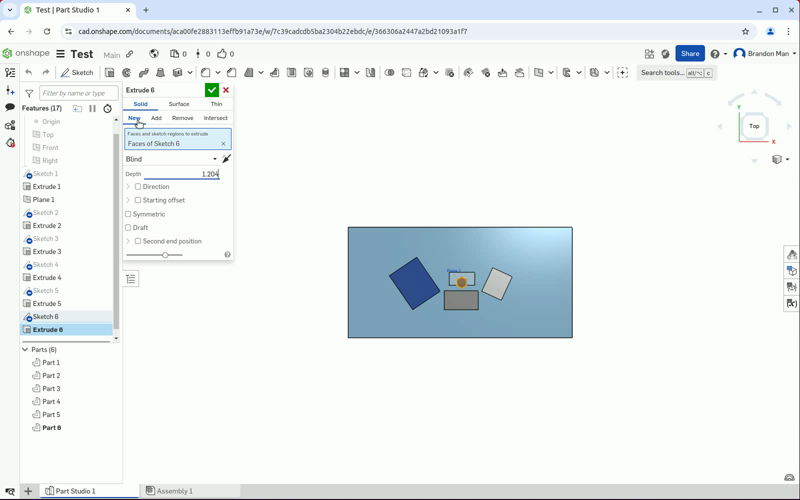
key(enter)
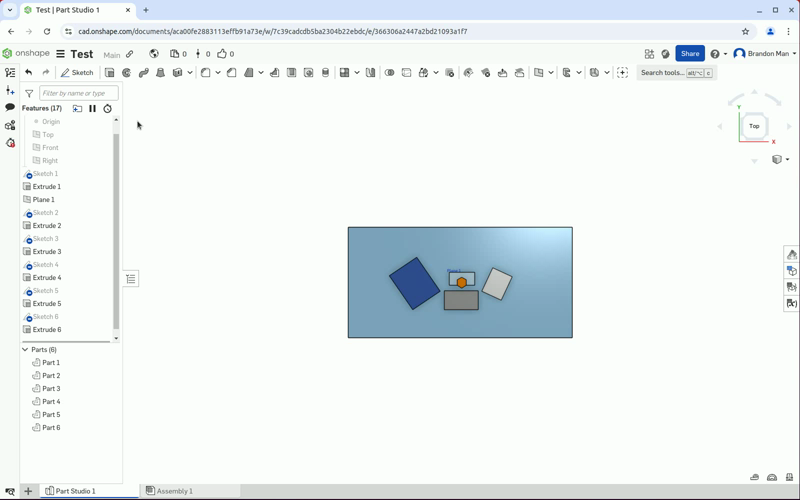
key(shift+h)
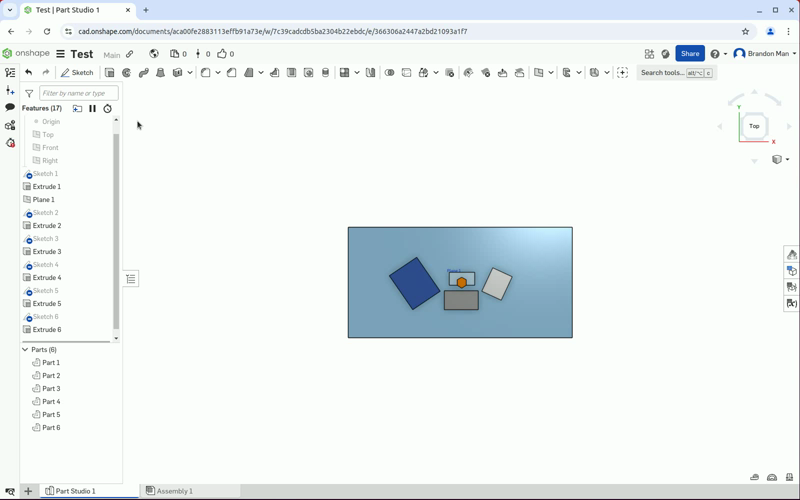
key(shift+h)
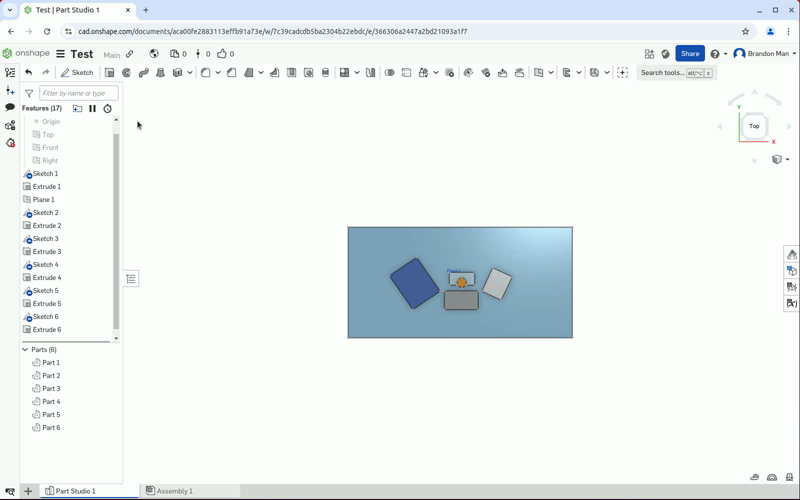
key(shift+7)
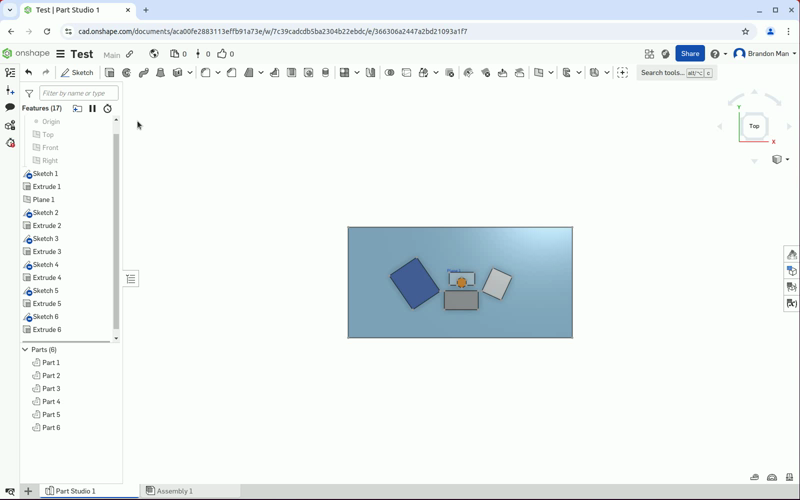
key(up, 3)
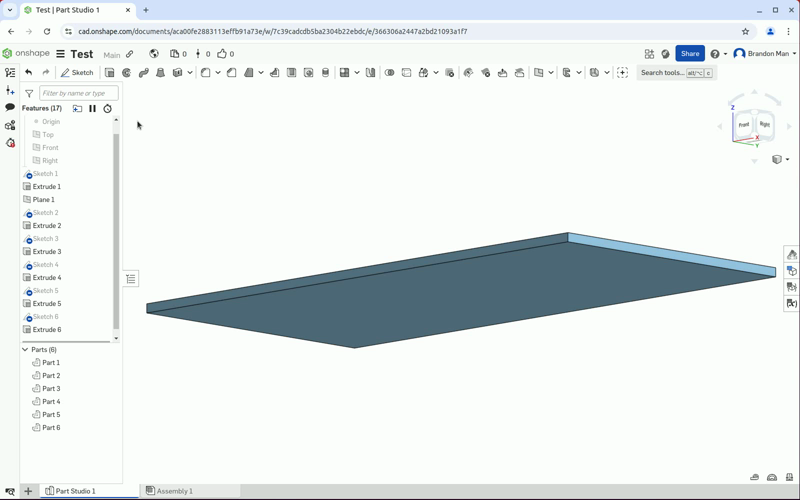
key(left, 3)
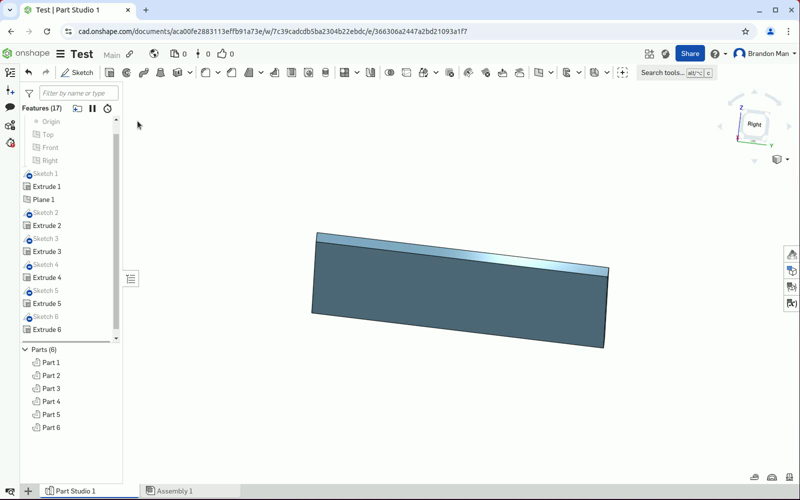
key(right, 3)
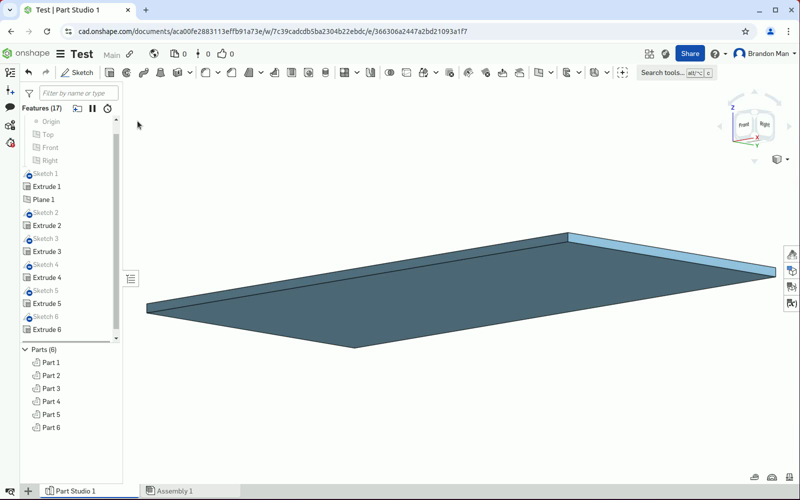
key(down, 3)
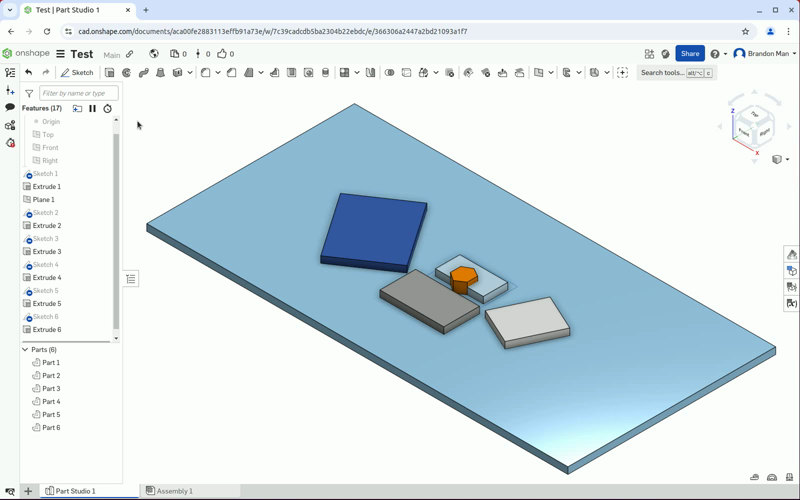
mouse_move(69, 176)
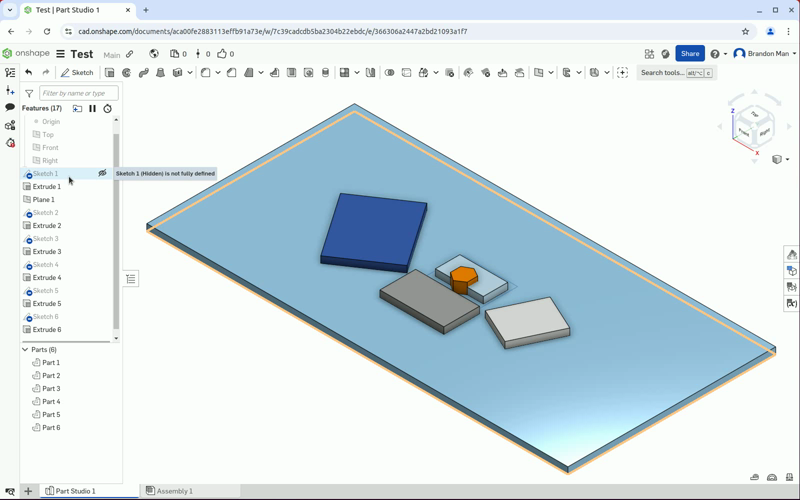
click(69, 176)